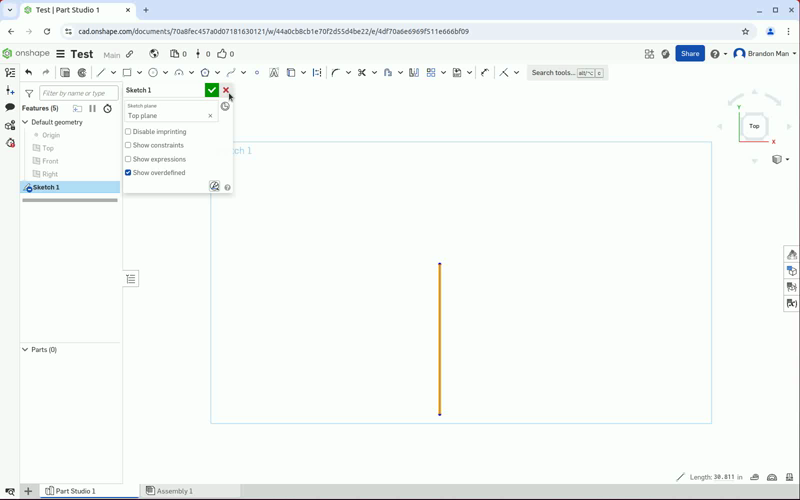
key(shift+h)
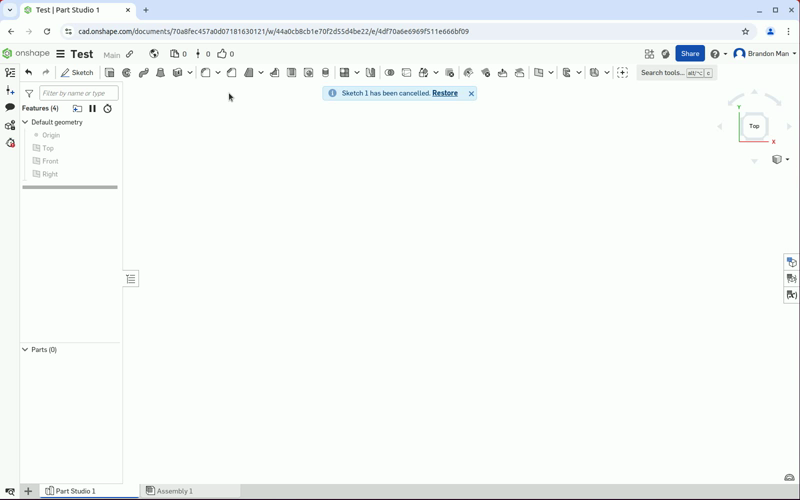
mouse_move(73, 352)
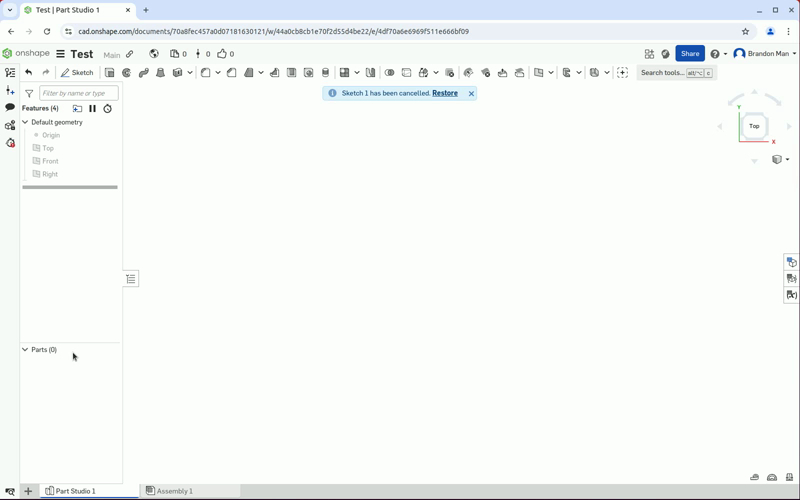
key(y)
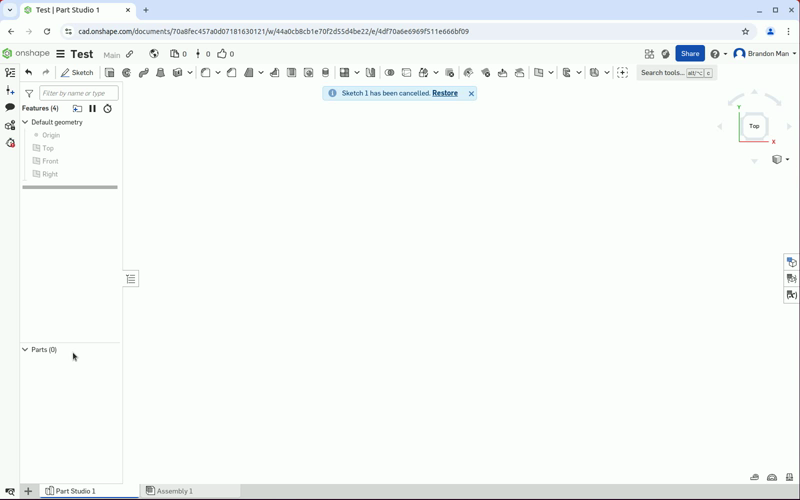
key(shift+p)
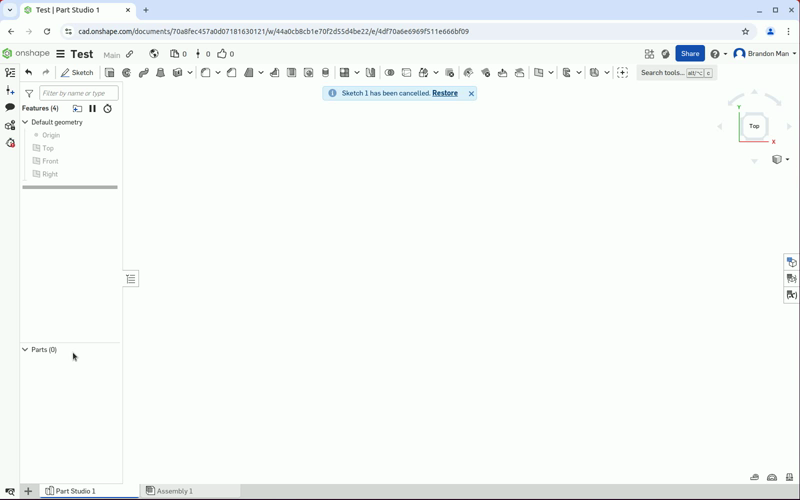
key(space)
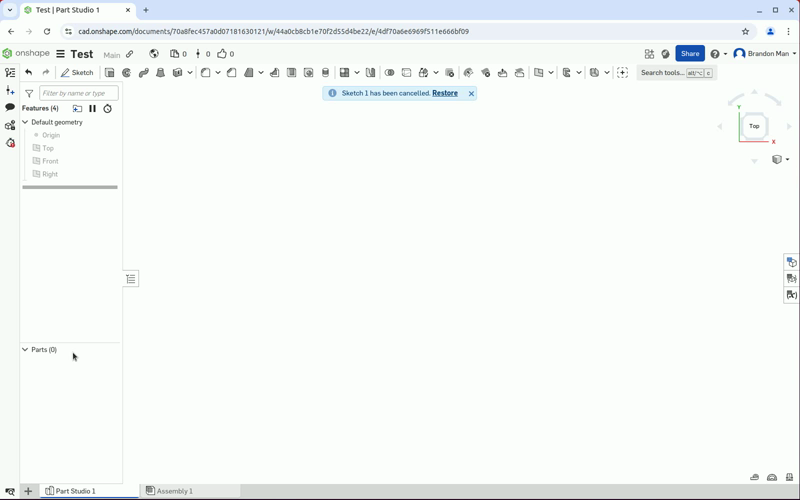
key_down(shift)
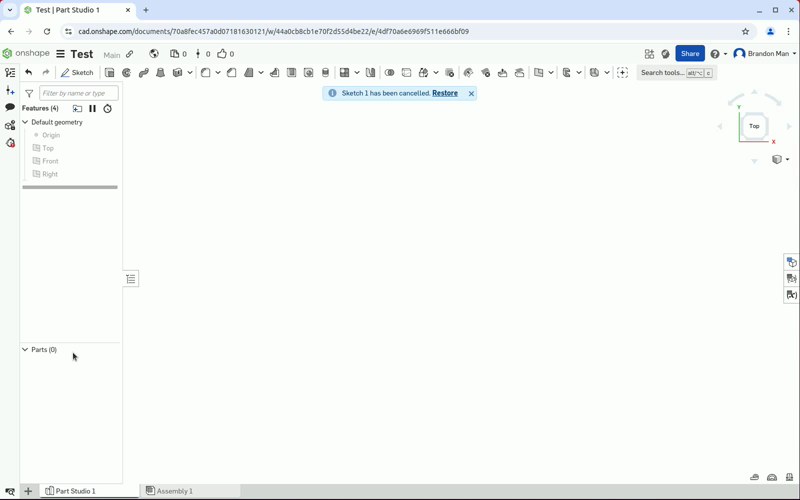
key(up)
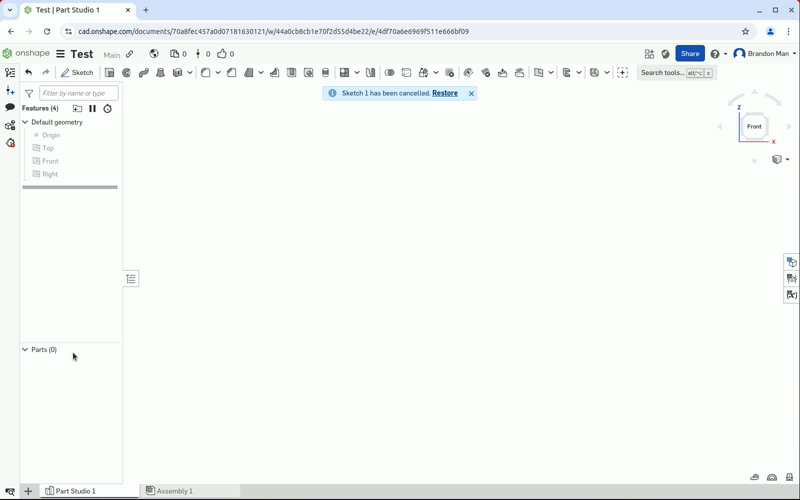
key_up(shift)
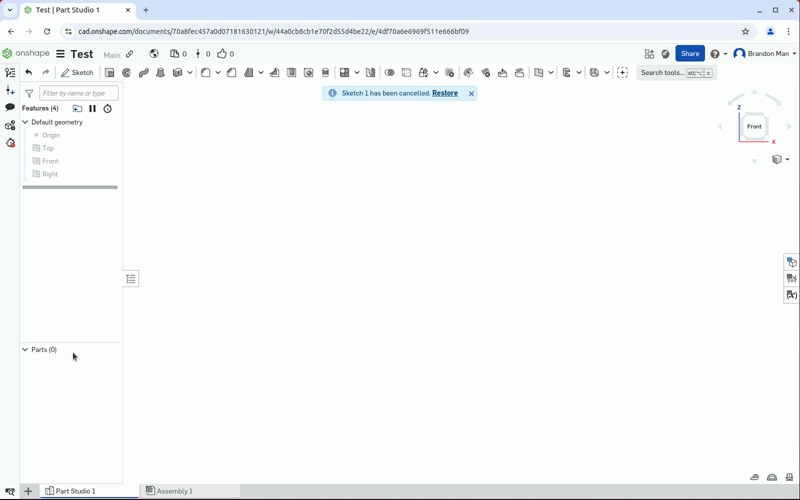
mouse_move(73, 352)
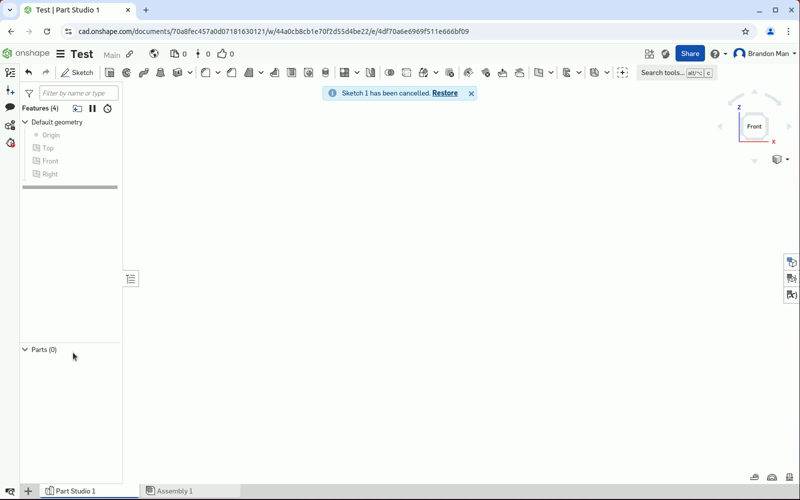
key(shift+y)
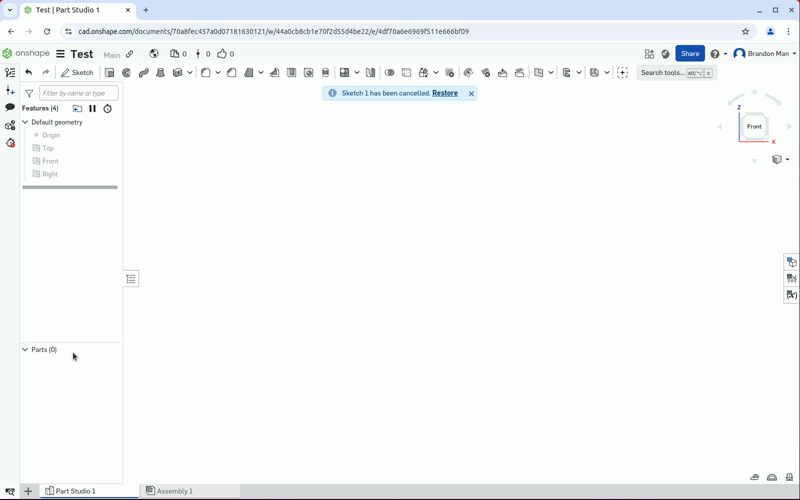
key(shift+s)
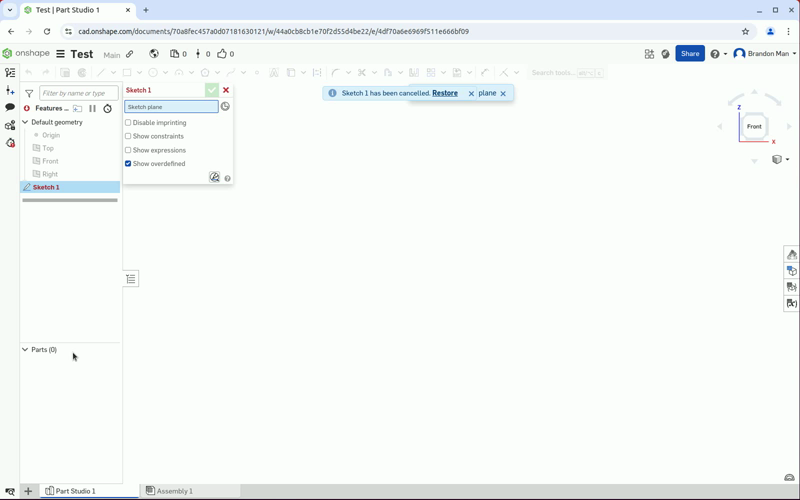
mouse_move(73, 163)
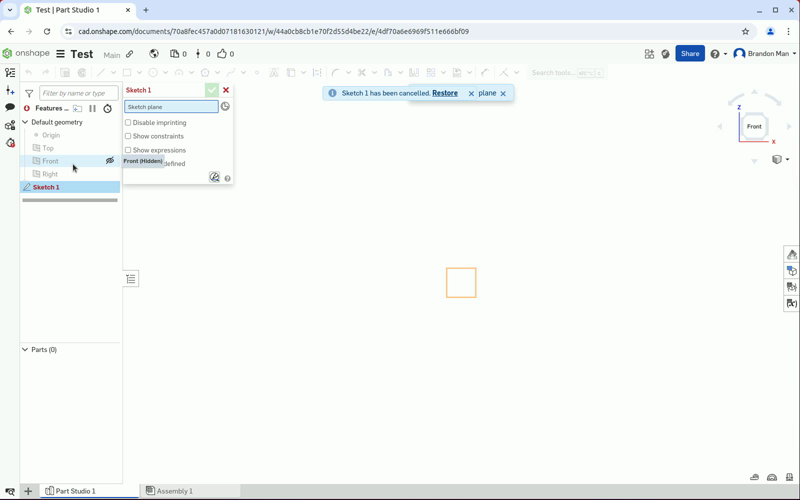
click(73, 163)
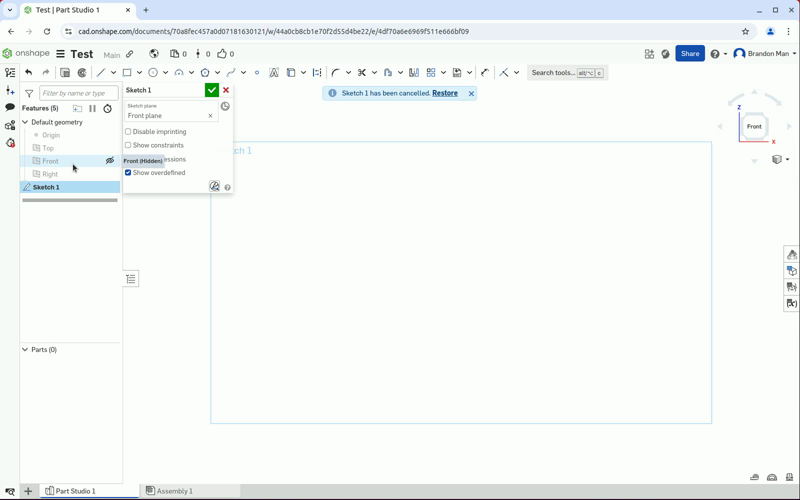
mouse_move(73, 352)
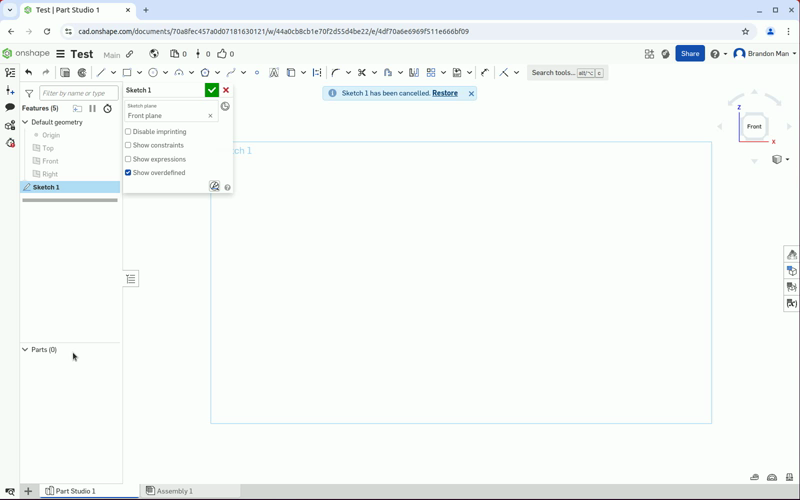
key(y)
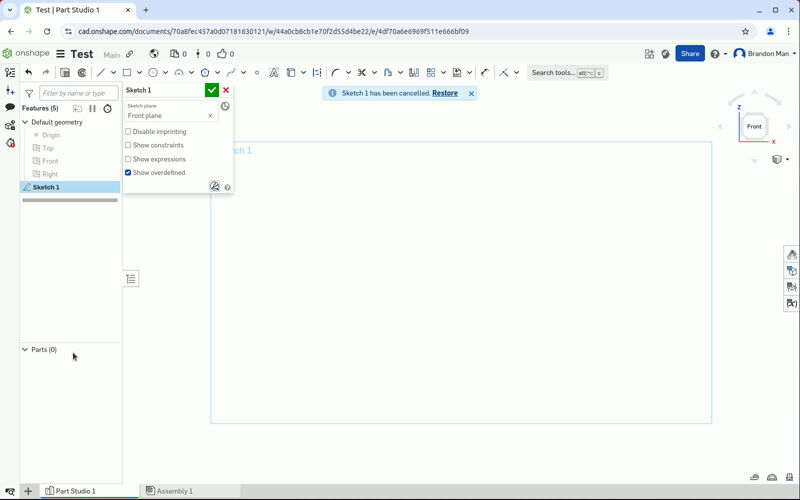
key(c)
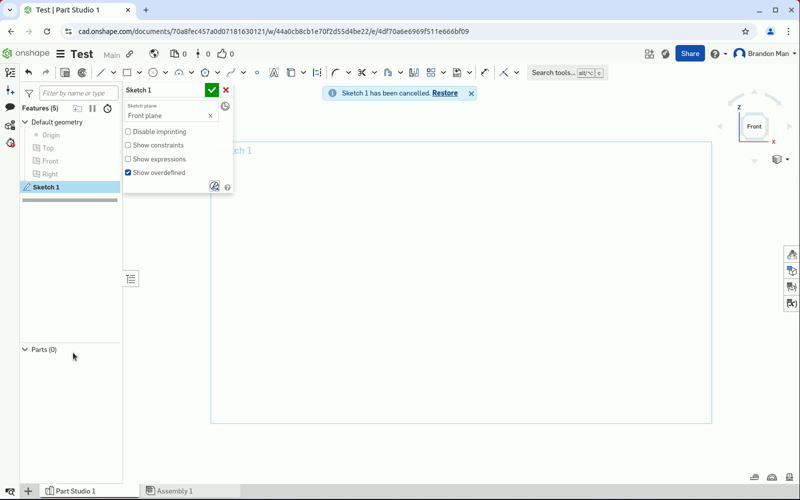
key_down(shift)
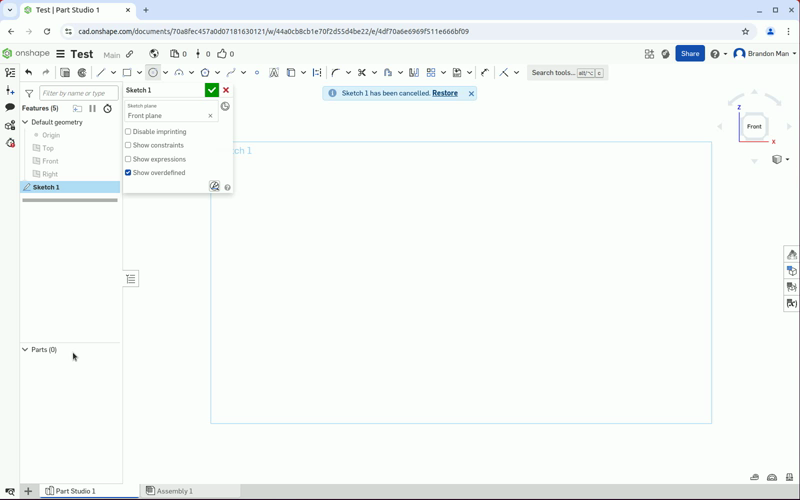
mouse_move(461, 282)
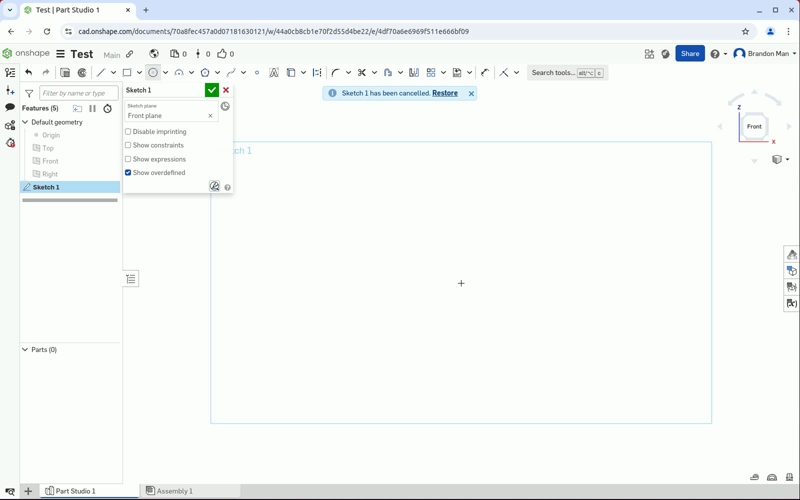
click(461, 282)
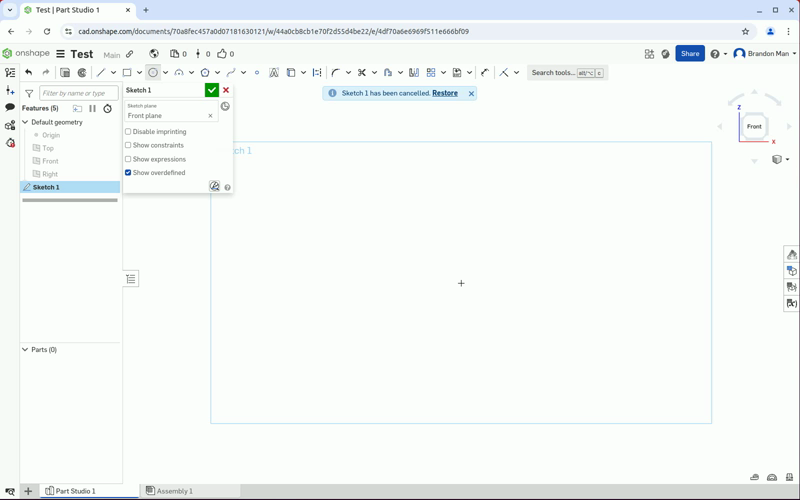
key_up(shift)
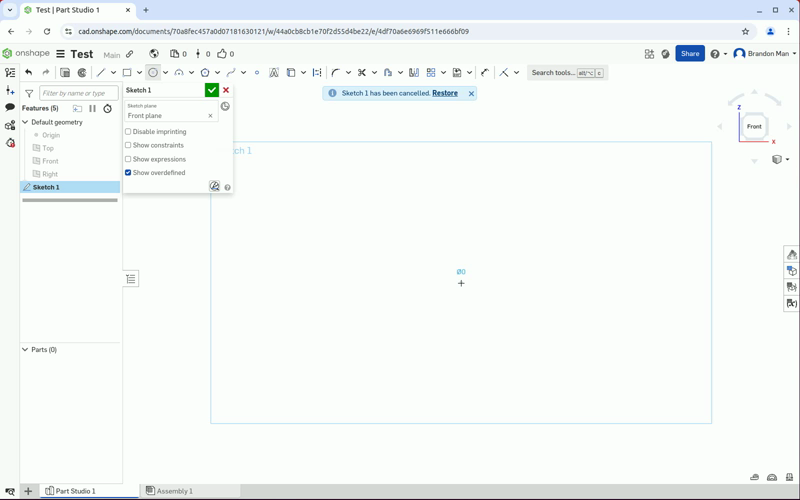
mouse_move(518, 282)
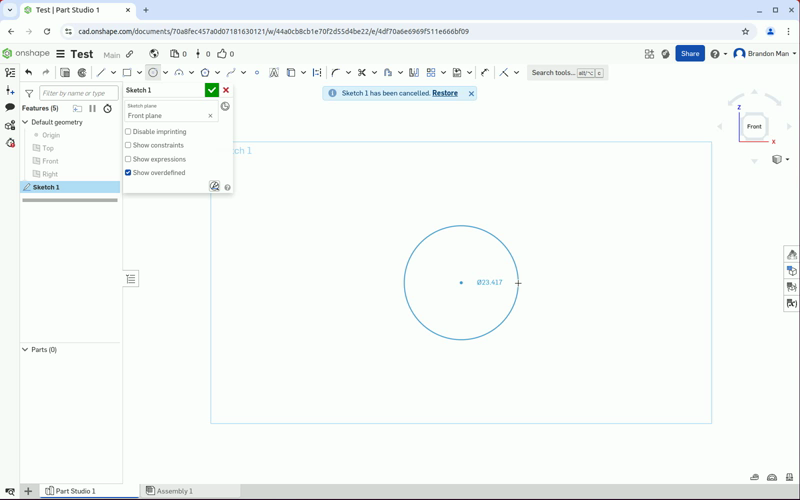
click(518, 282)
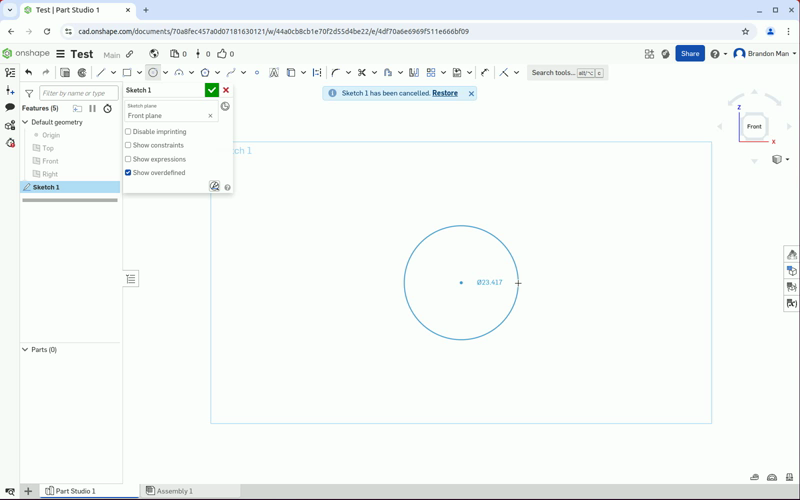
key(esc)
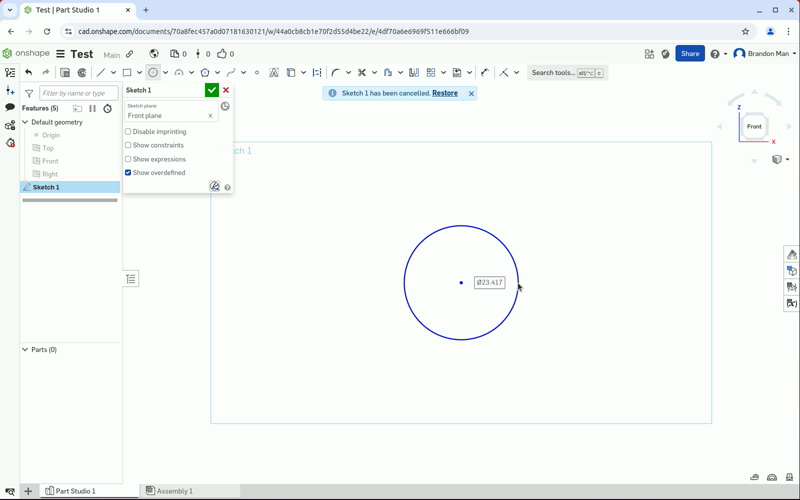
key(c)
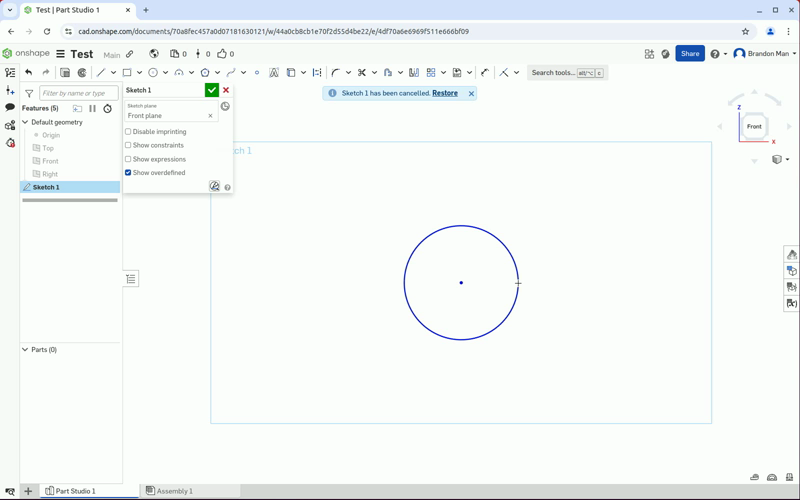
key_down(shift)
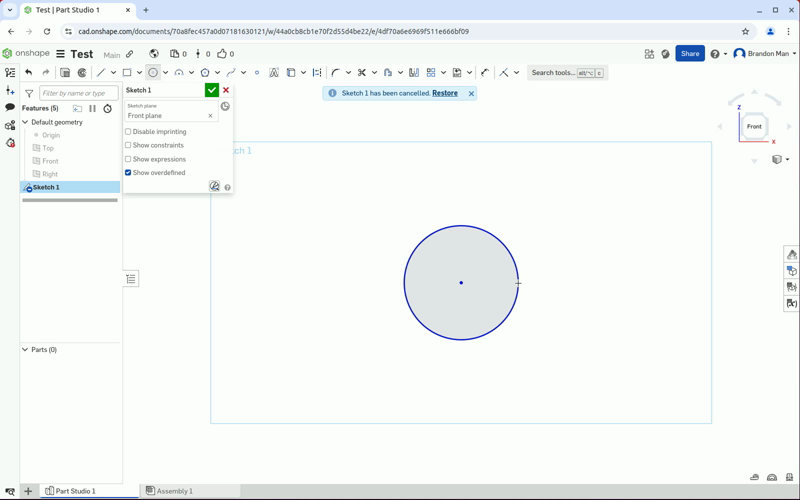
mouse_move(461, 282)
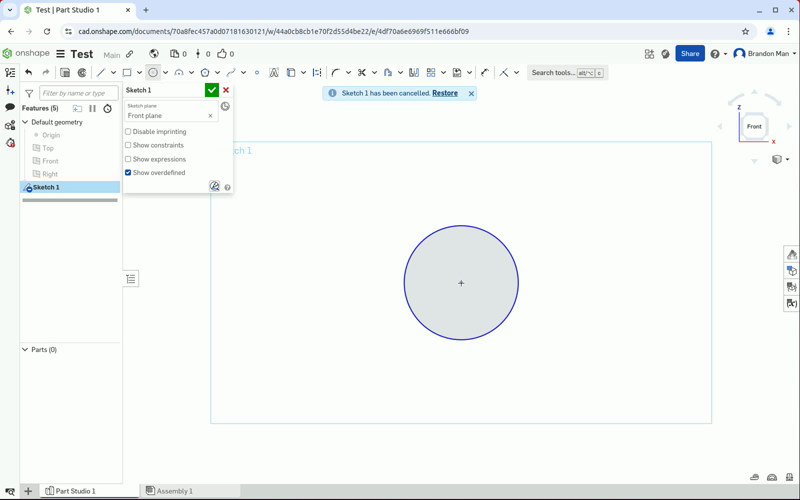
click(461, 282)
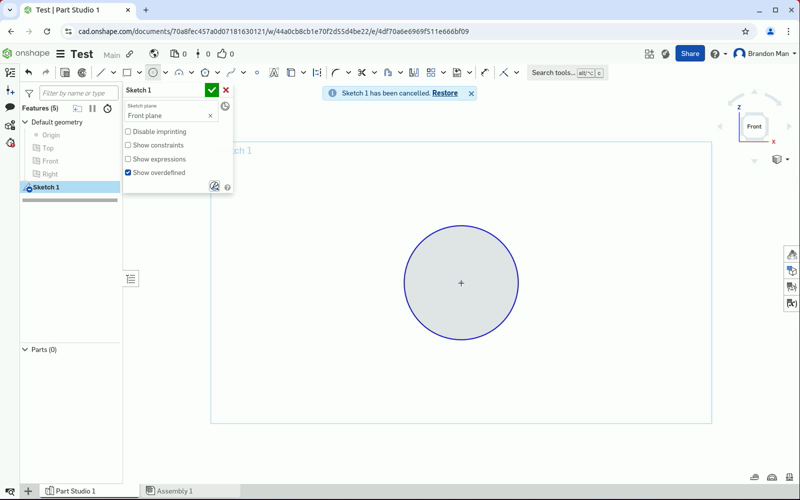
key_up(shift)
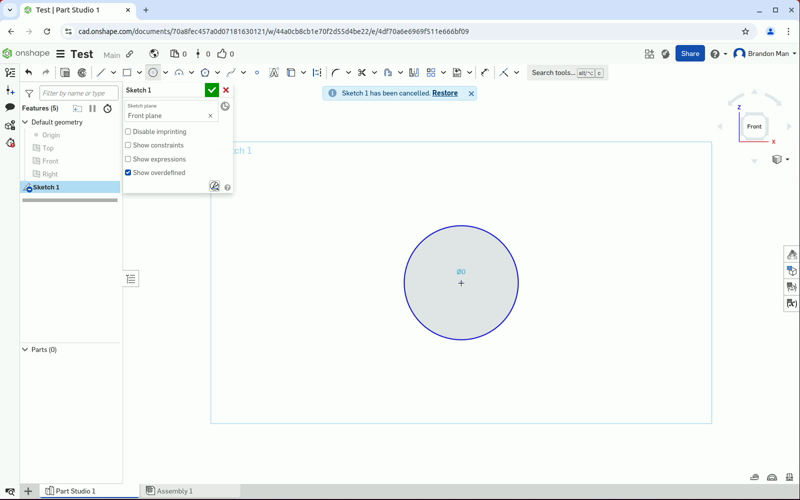
mouse_move(489, 282)
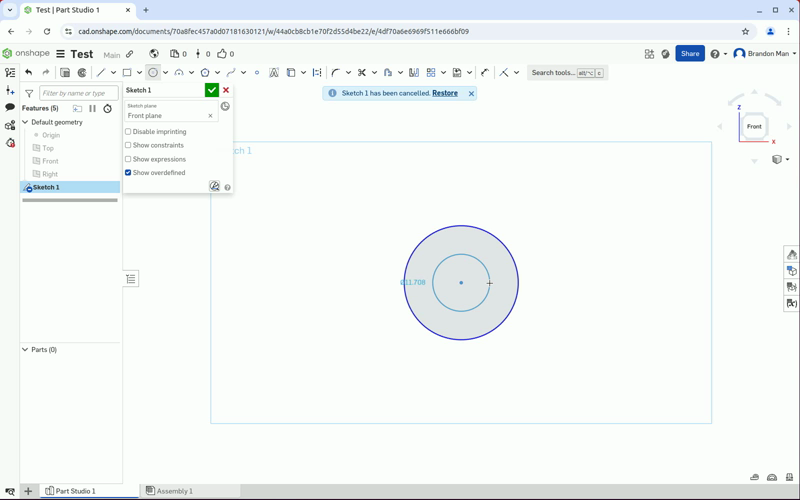
click(489, 282)
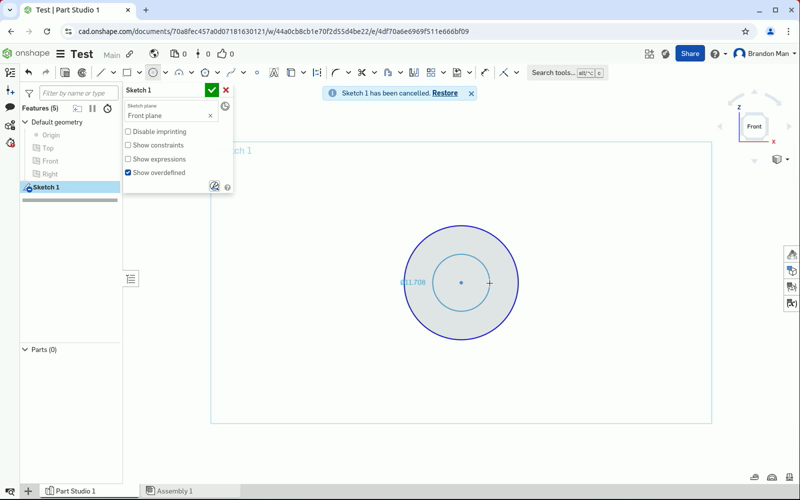
key(esc)
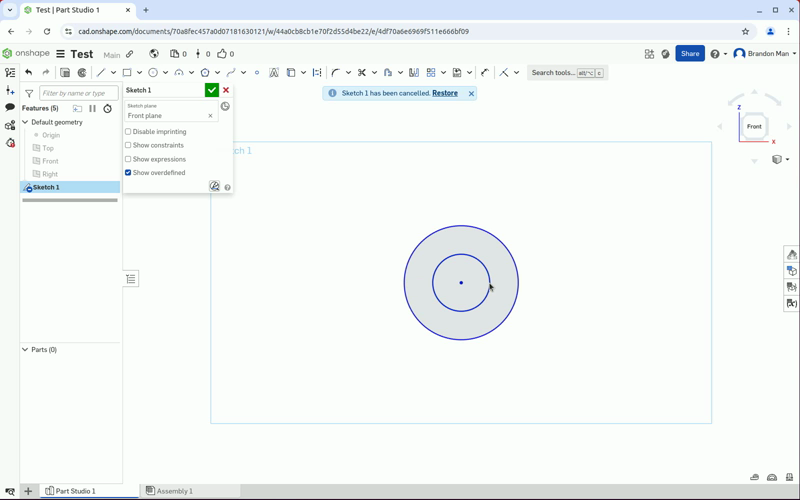
mouse_move(474, 244)
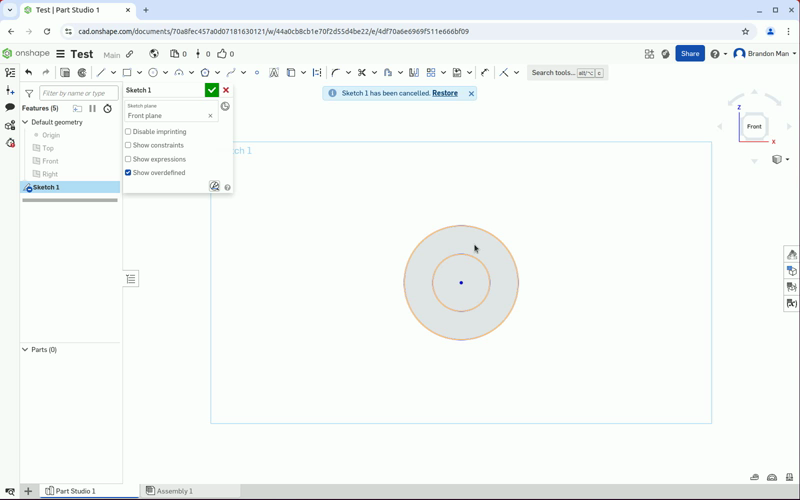
click(474, 244)
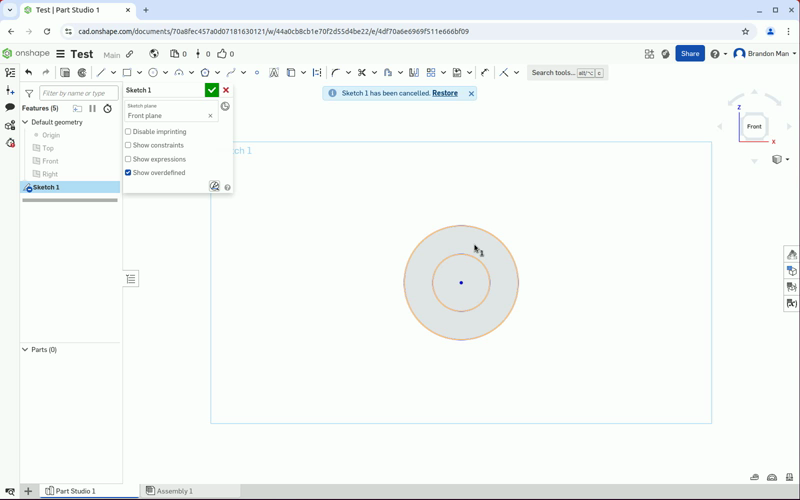
mouse_move(73, 352)
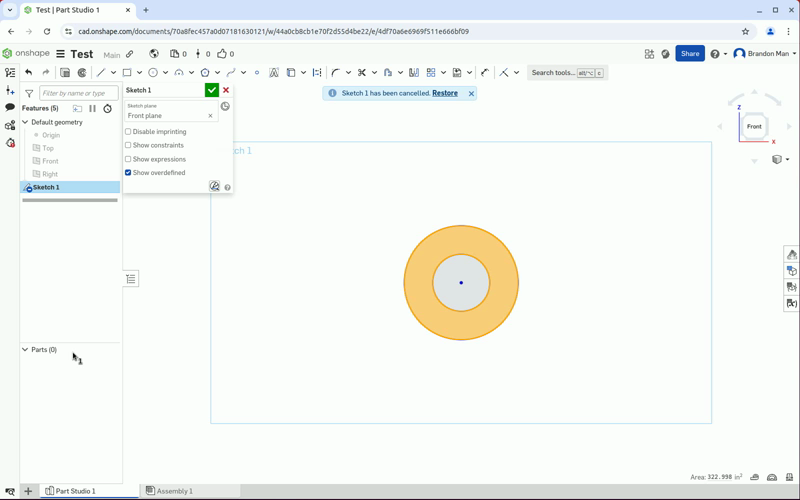
key(shift+y)
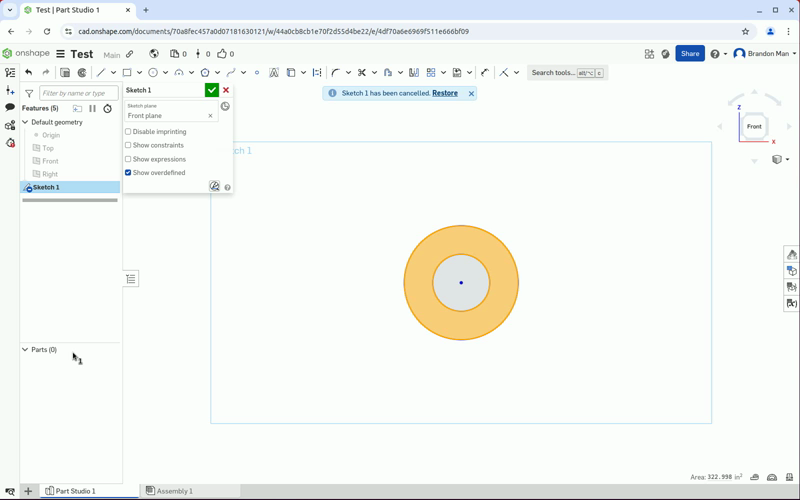
key(shift+e)
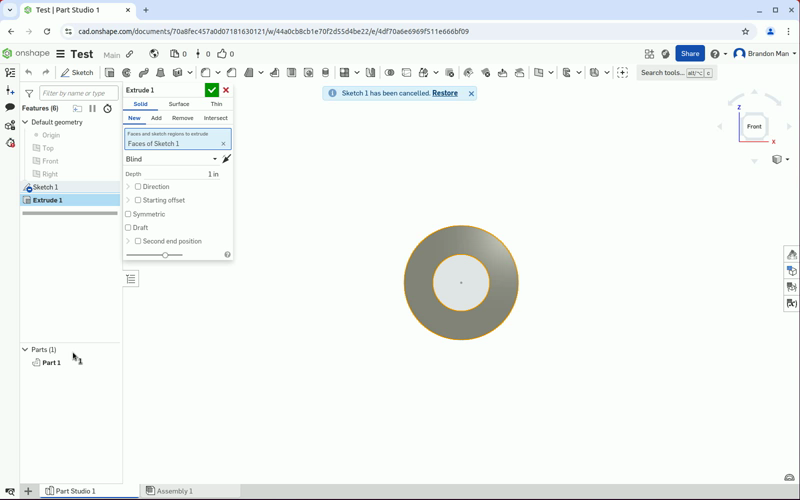
mouse_move(143, 106)
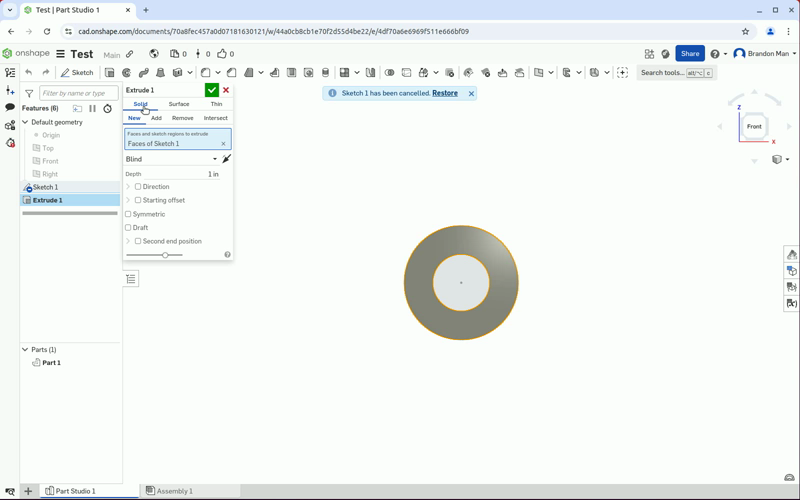
click(143, 106)
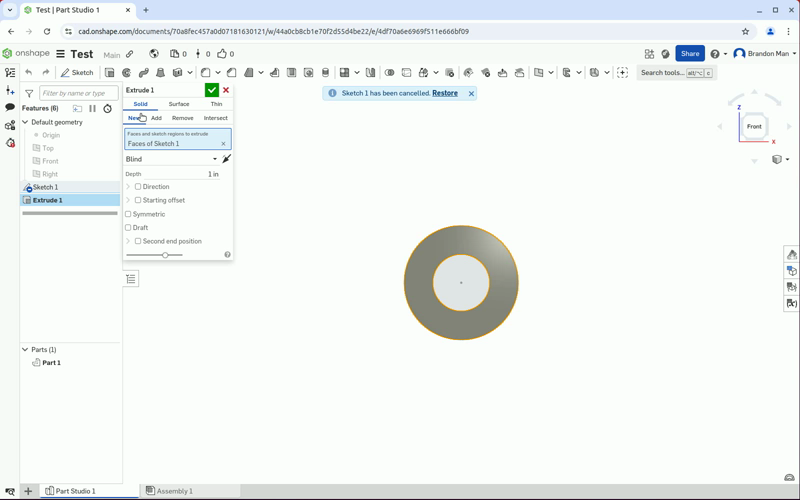
mouse_move(137, 120)
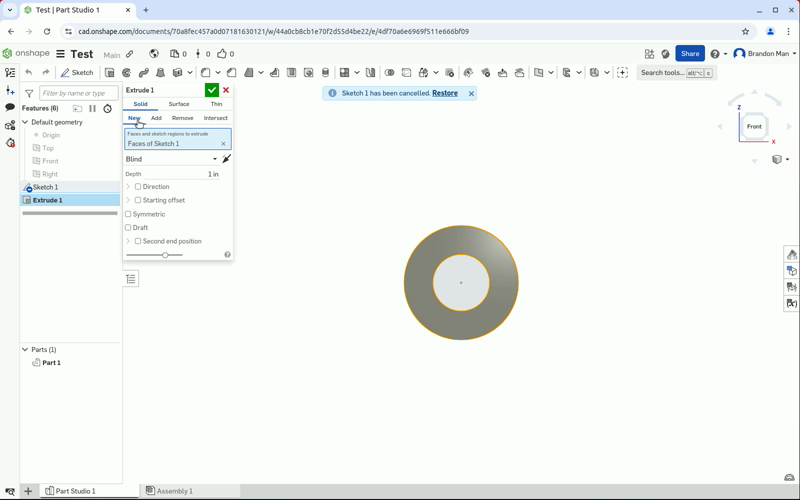
click(137, 120)
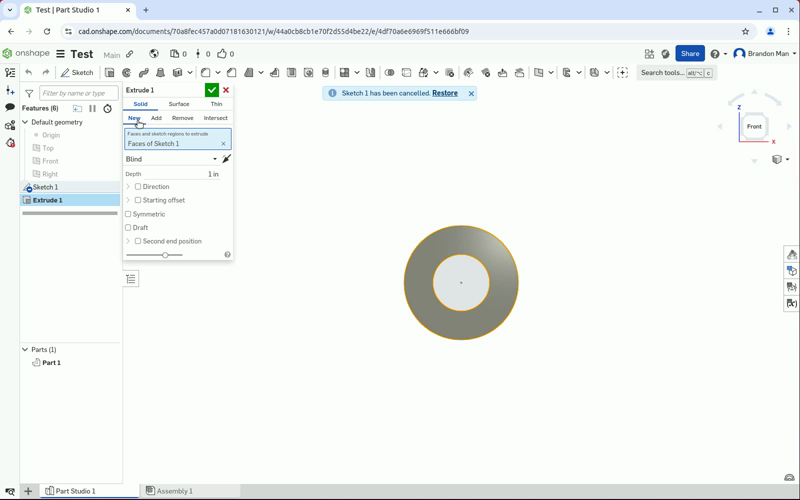
key(tab, 4)
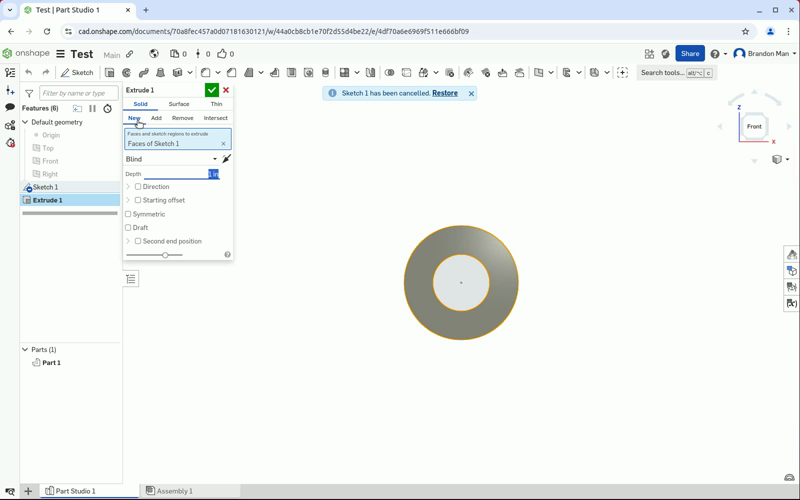
text(23.108)
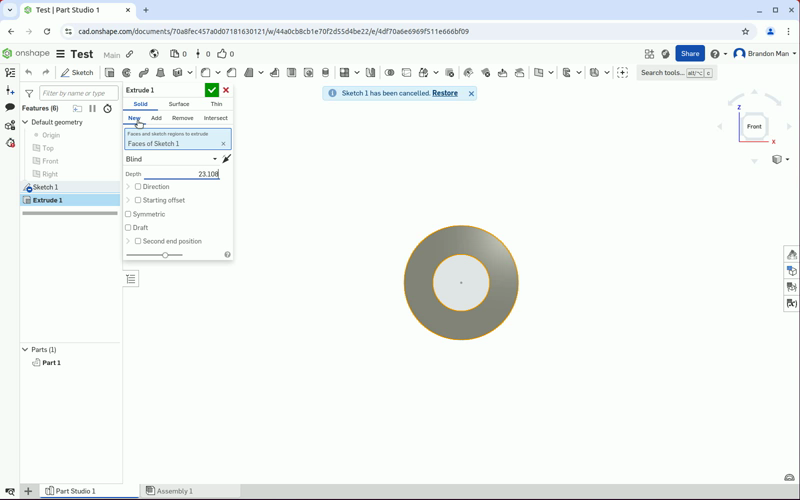
key(enter)
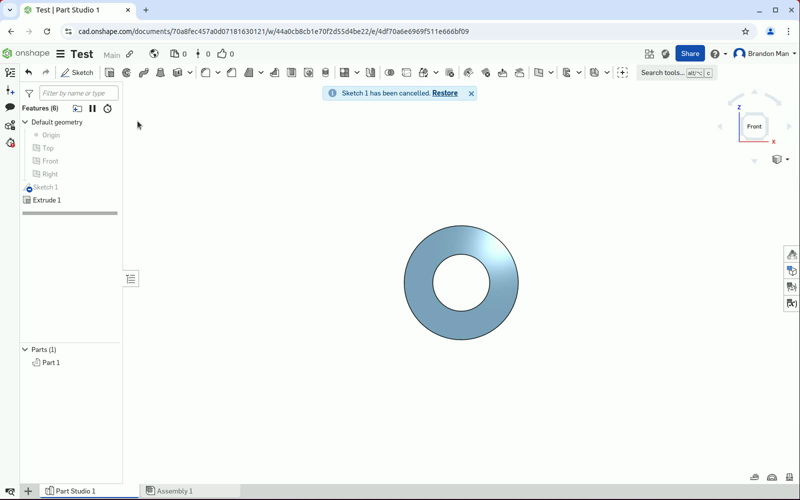
key(shift+h)
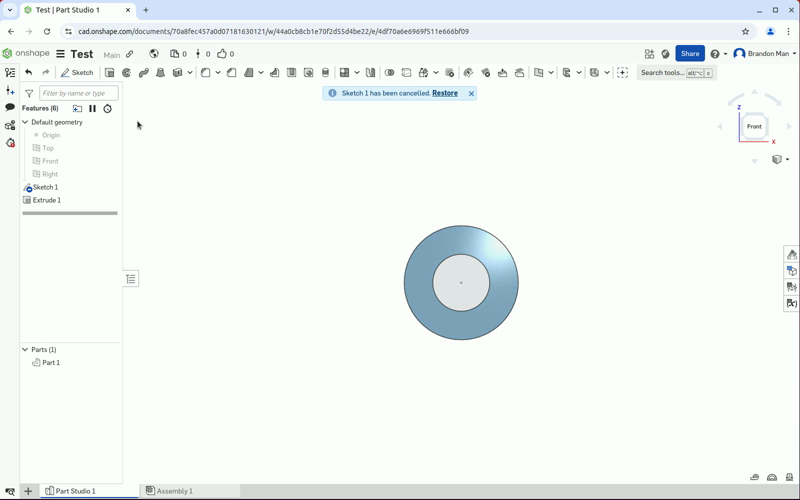
key(shift+h)
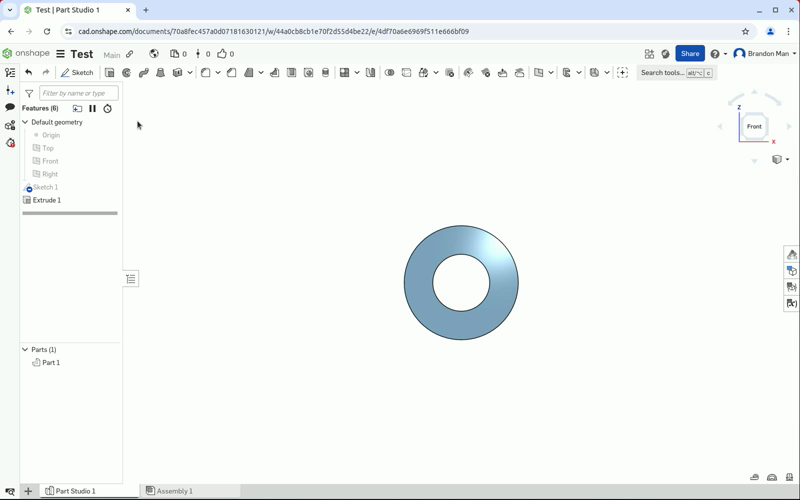
mouse_move(73, 189)
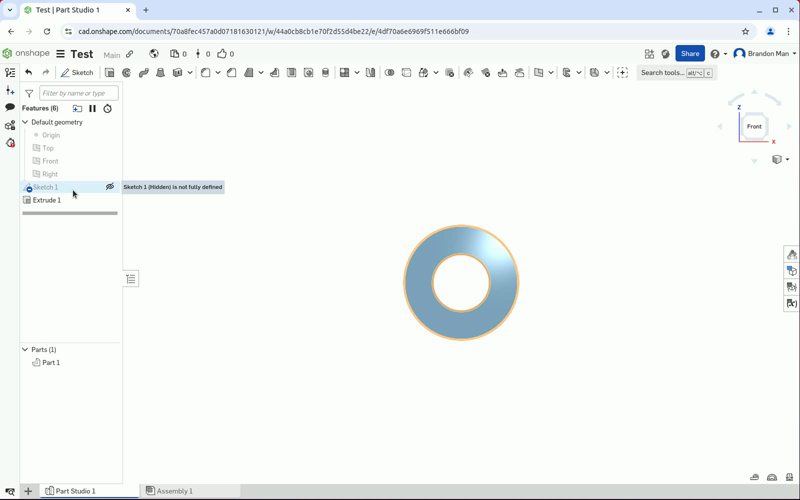
click(73, 189)
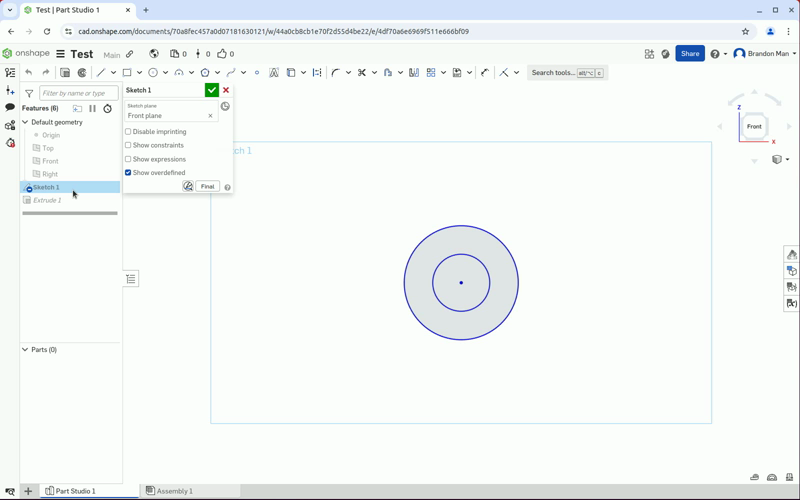
mouse_move(229, 92)
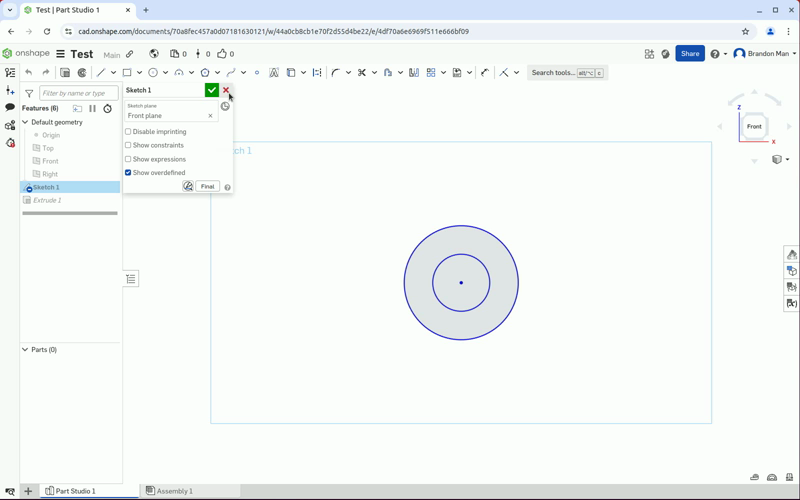
click(229, 92)
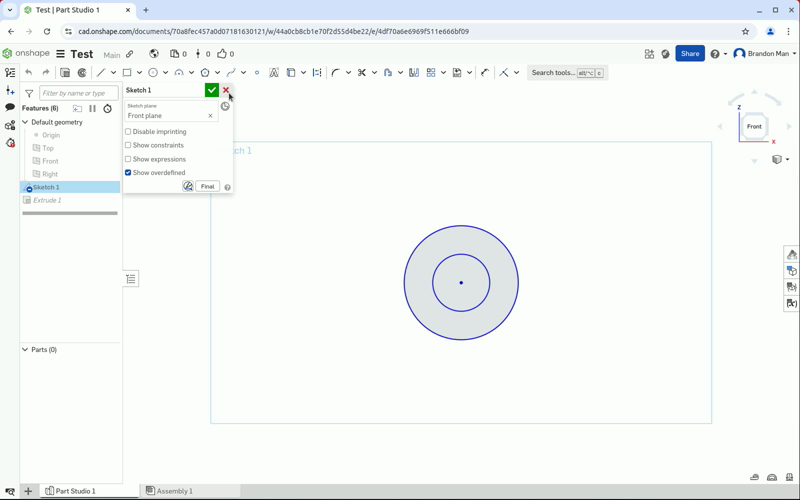
key(shift+s)
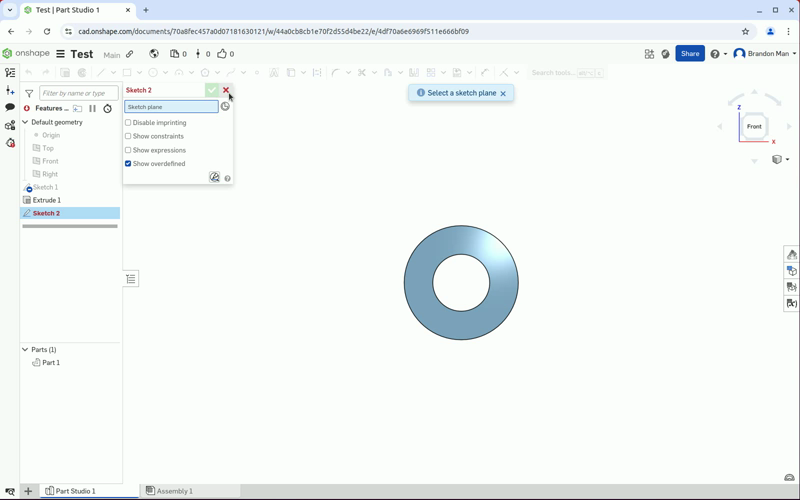
mouse_move(73, 163)
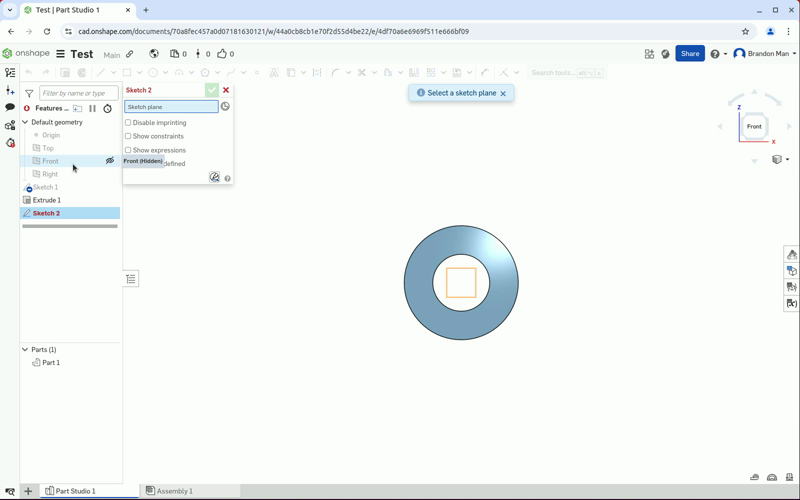
click(73, 163)
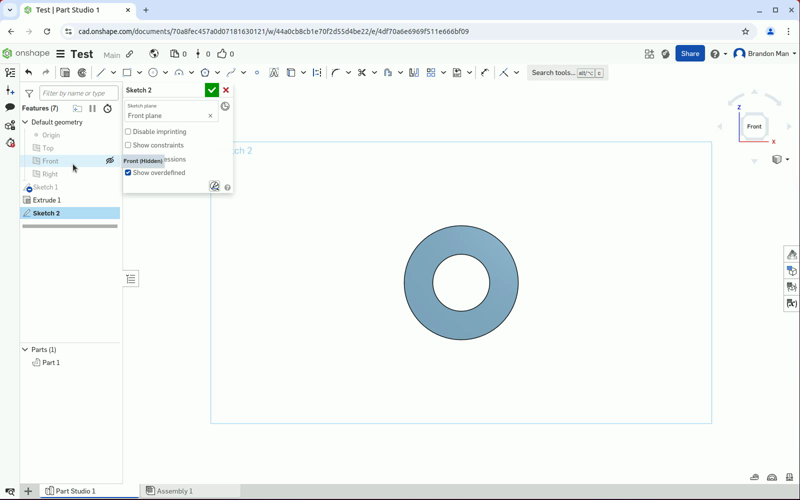
mouse_move(73, 352)
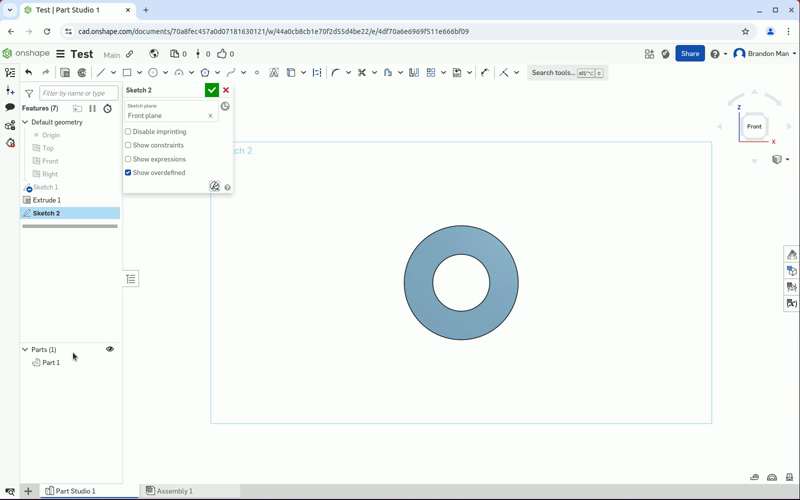
key(y)
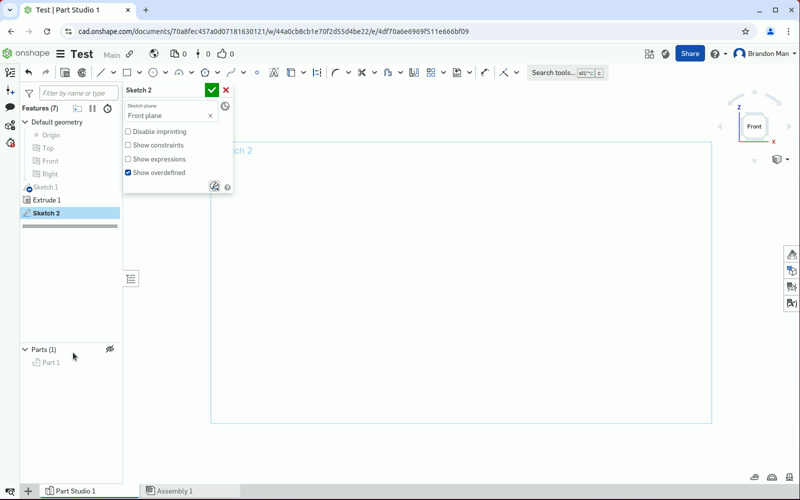
key(l)
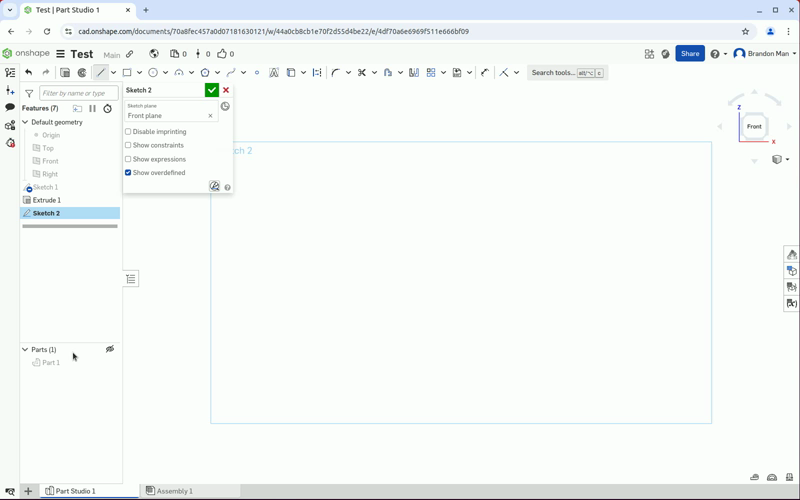
key_down(shift)
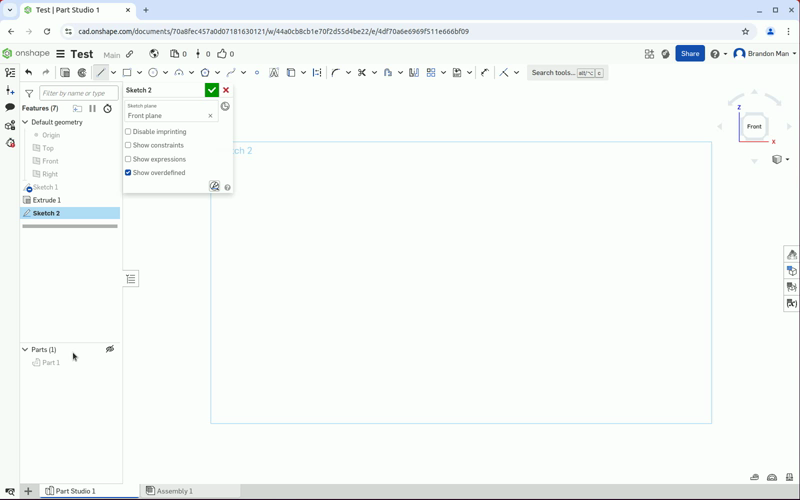
mouse_move(460, 339)
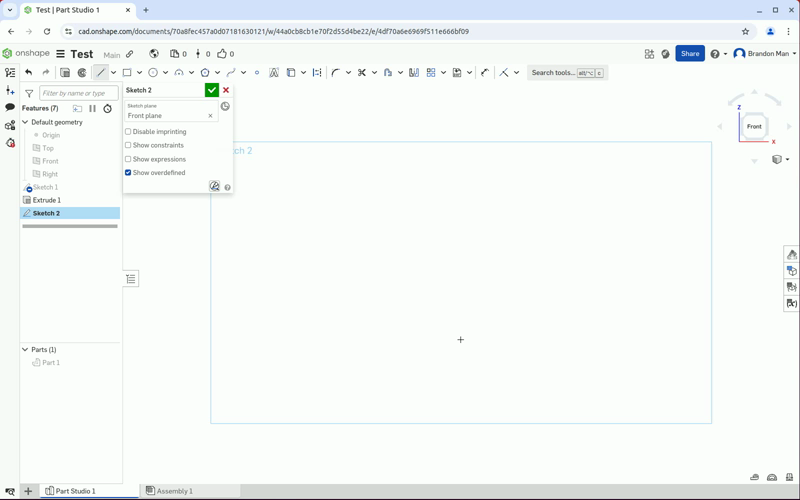
click(460, 339)
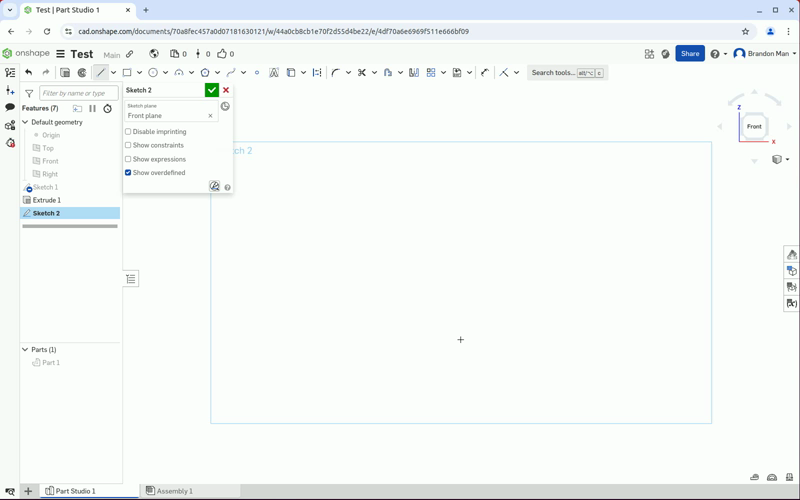
key_up(shift)
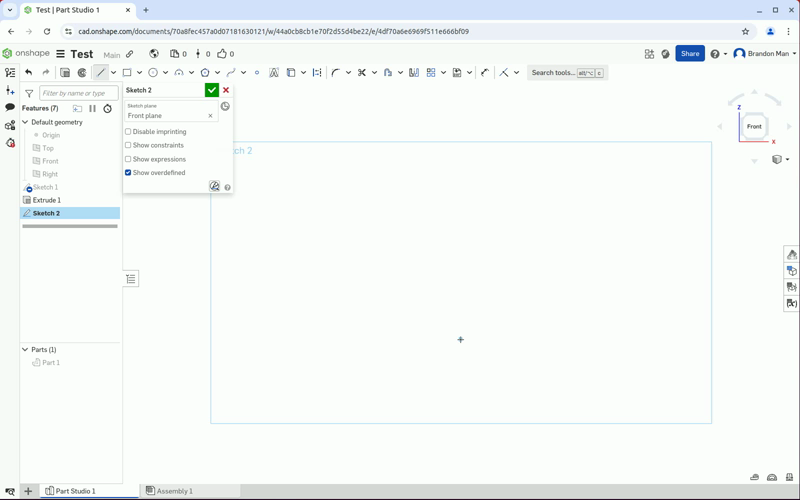
key_down(shift)
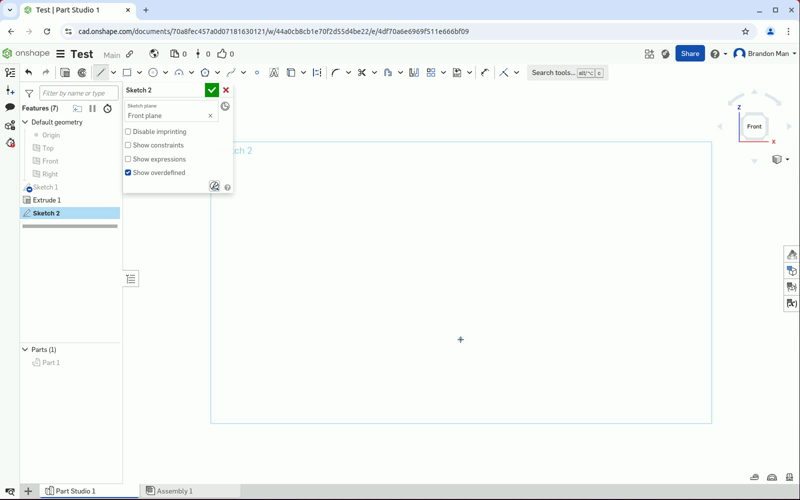
mouse_move(544, 339)
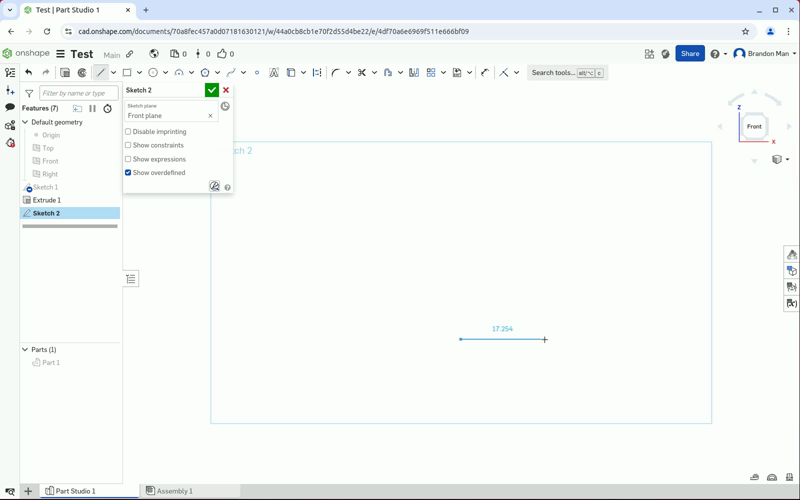
click(544, 339)
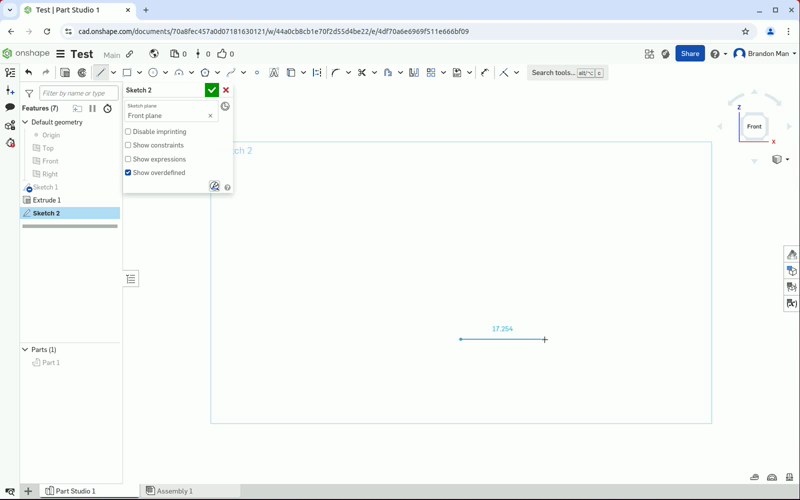
key_up(shift)
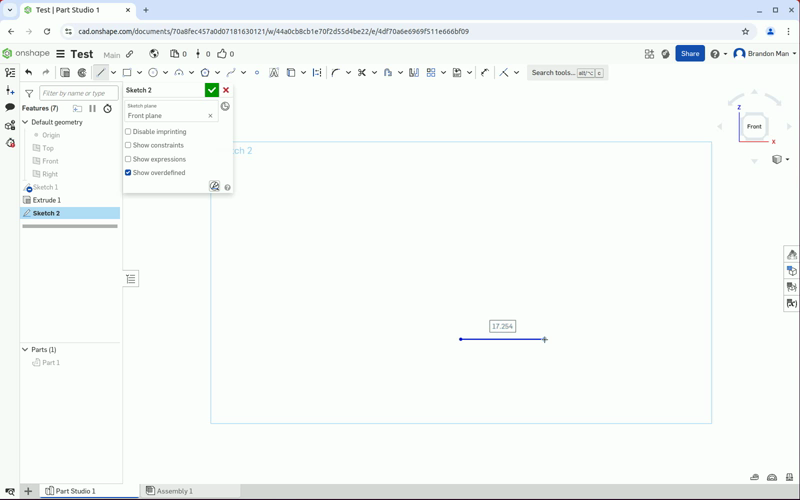
key_down(shift)
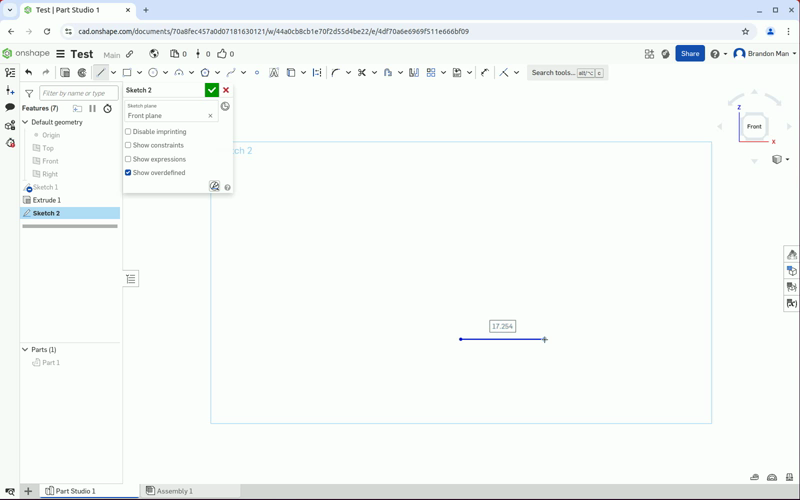
mouse_move(574, 339)
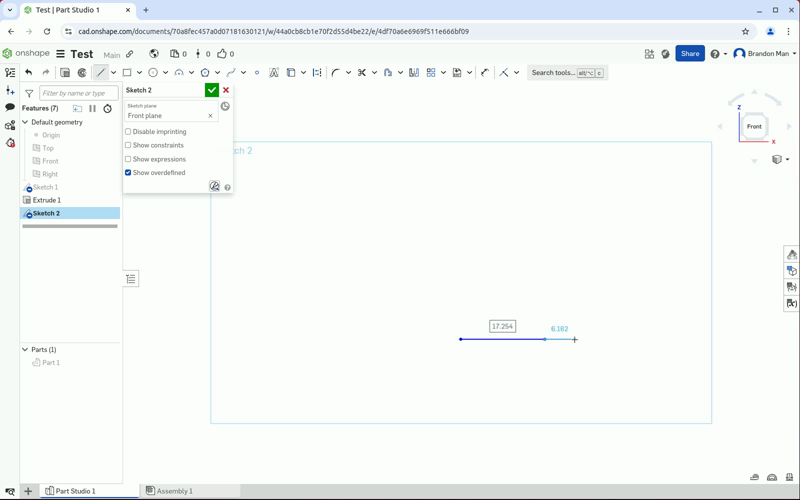
mouse_move(573, 310)
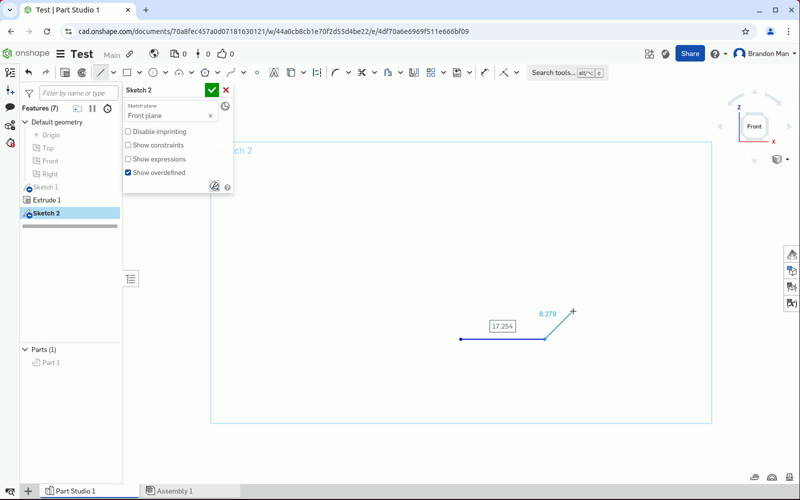
click(573, 310)
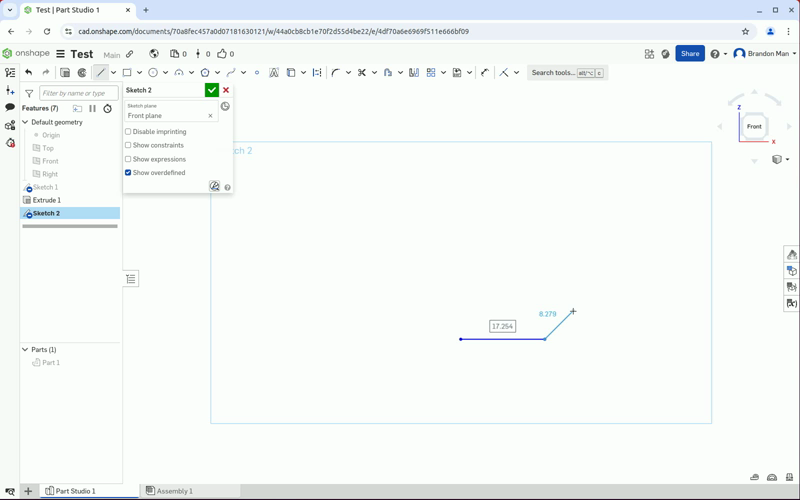
key_up(shift)
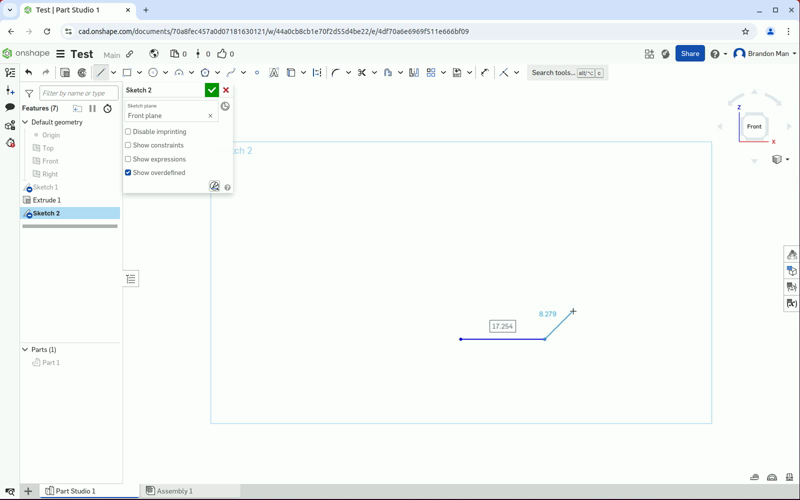
key_down(shift)
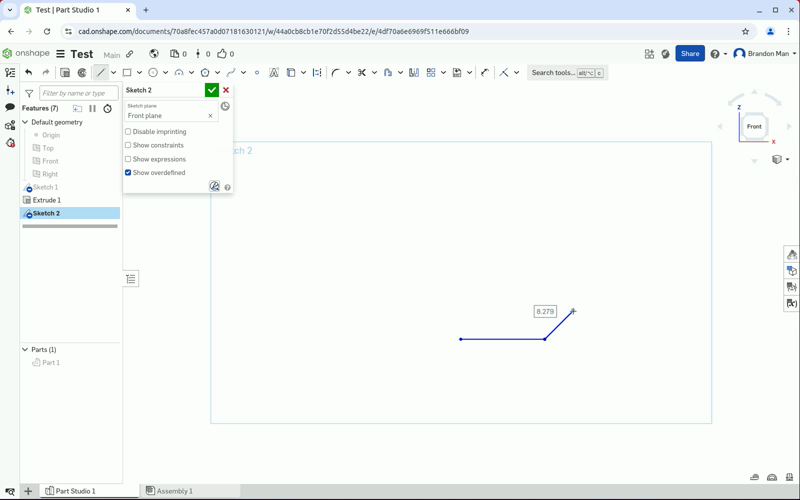
mouse_move(589, 310)
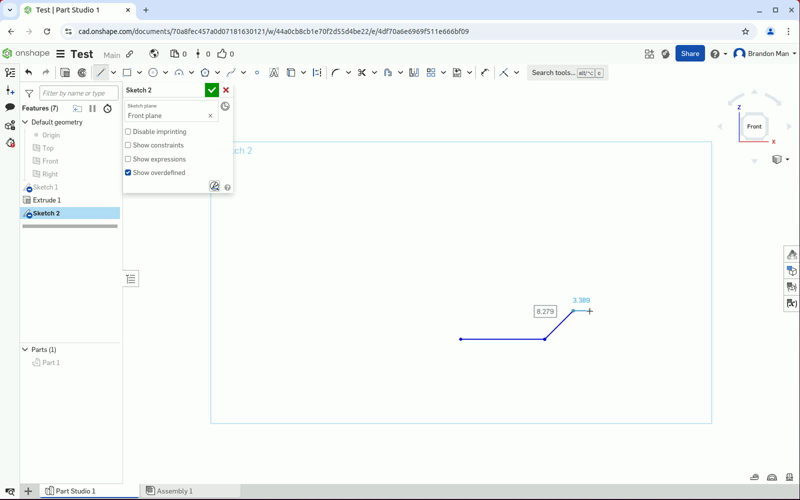
mouse_move(573, 255)
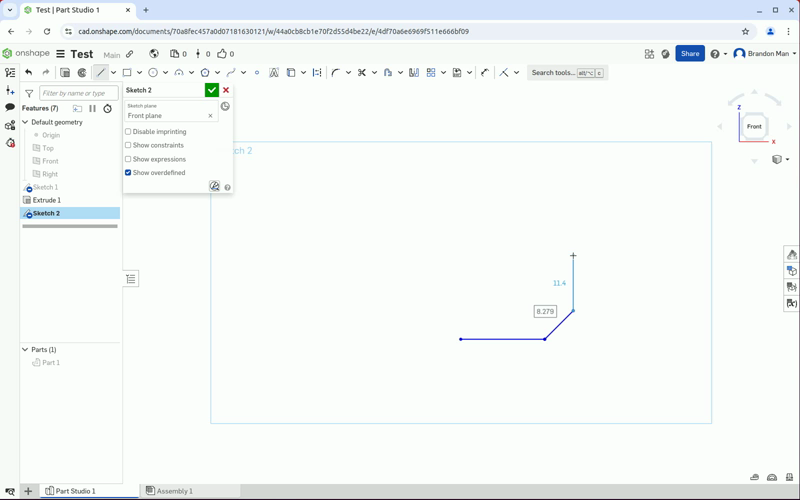
click(573, 255)
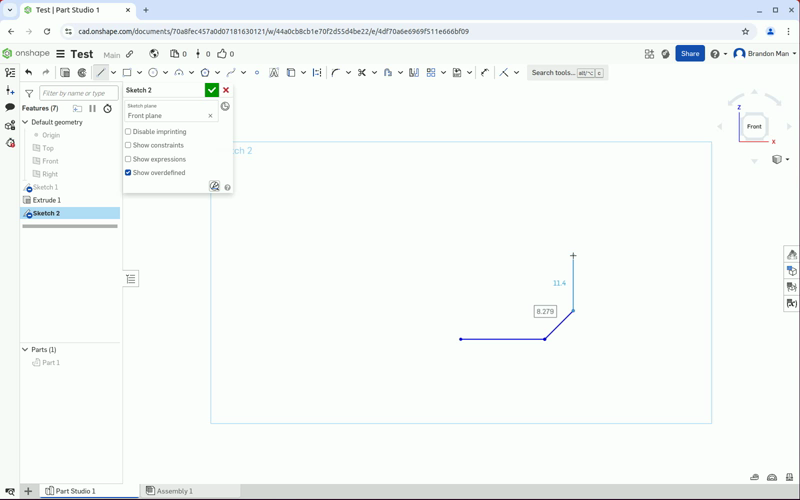
key_up(shift)
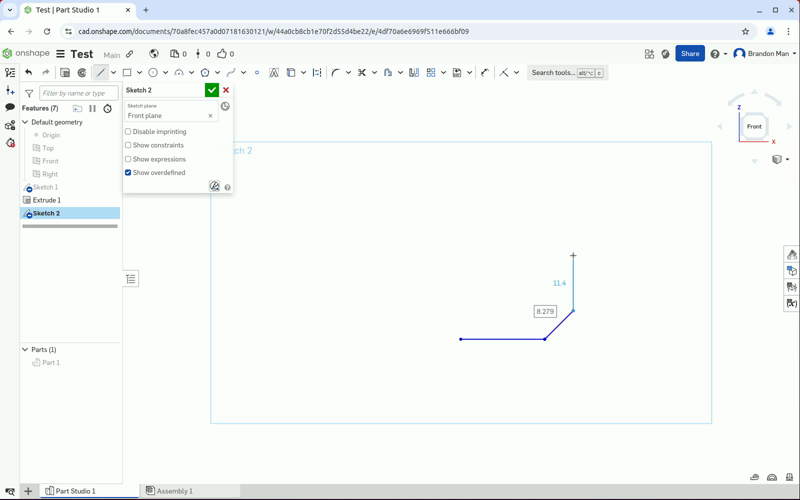
key_down(shift)
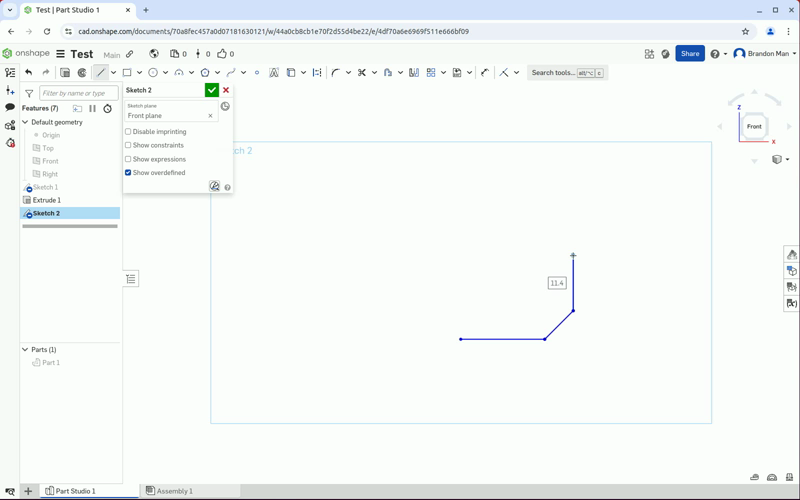
mouse_move(589, 255)
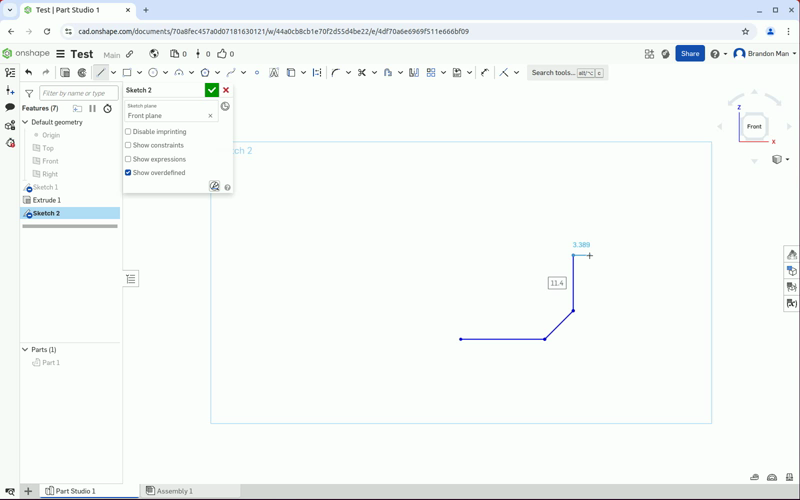
mouse_move(544, 226)
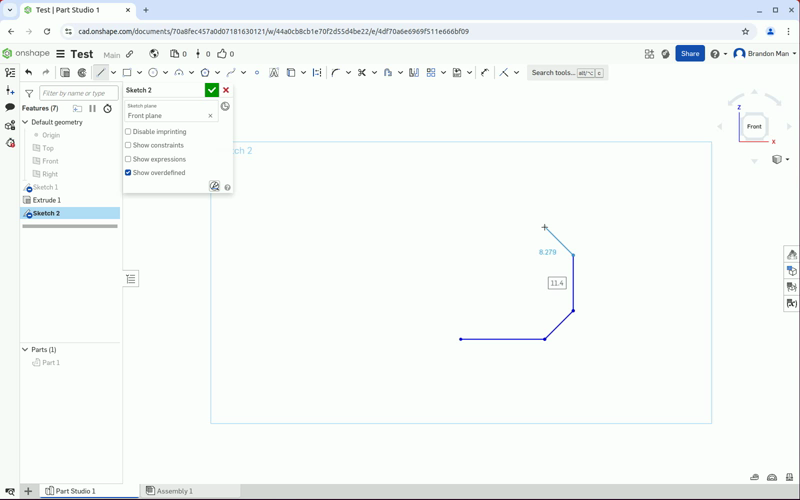
click(544, 226)
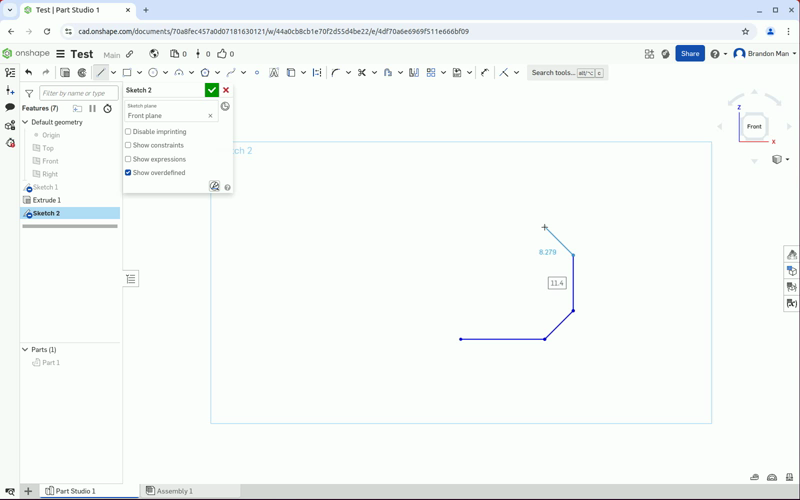
key_up(shift)
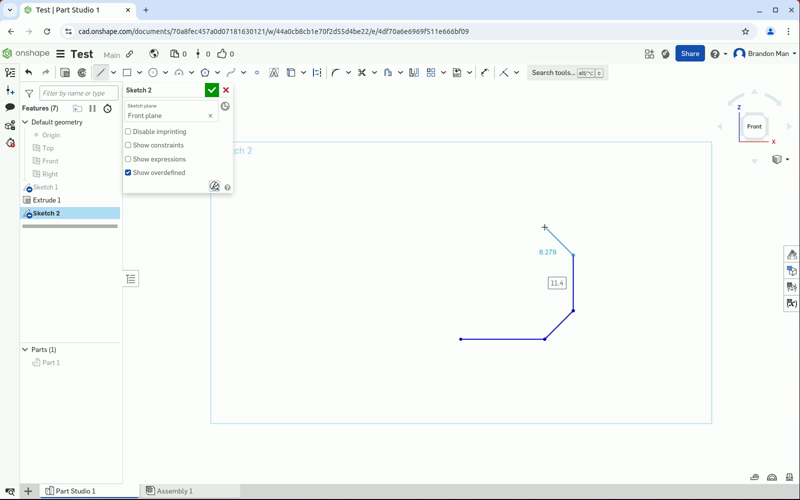
key_down(shift)
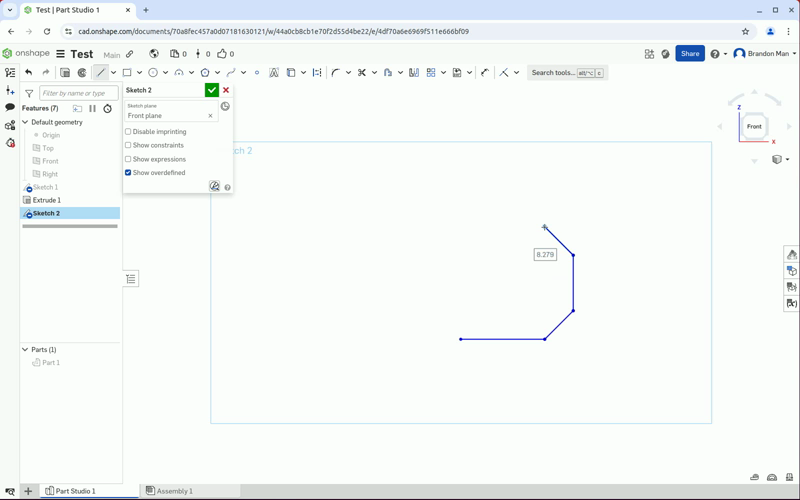
mouse_move(460, 226)
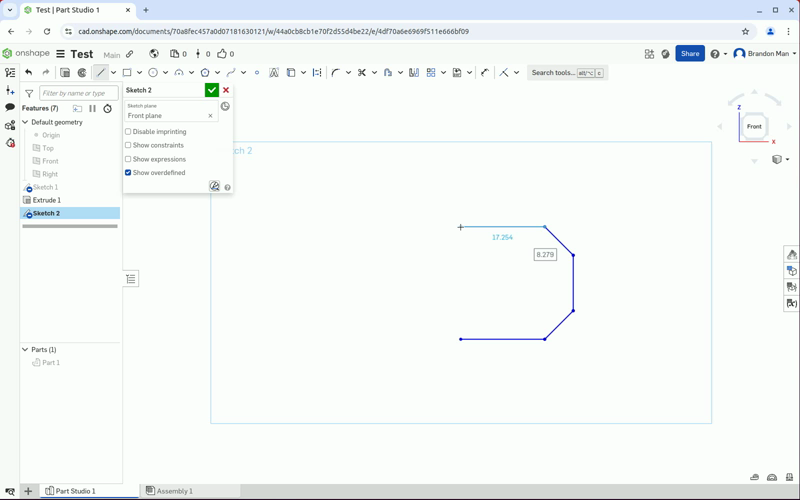
click(460, 226)
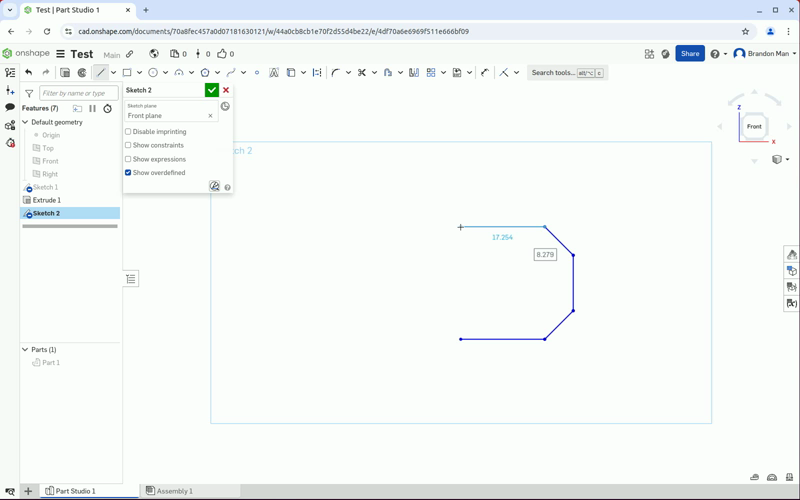
key_up(shift)
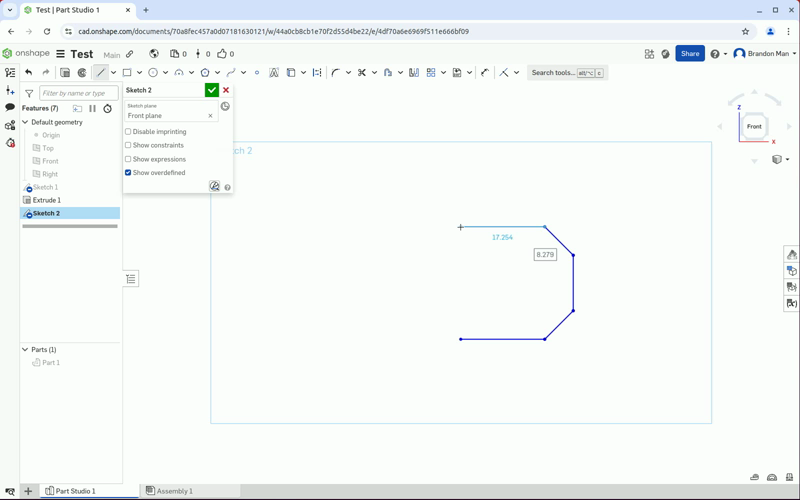
key(esc)
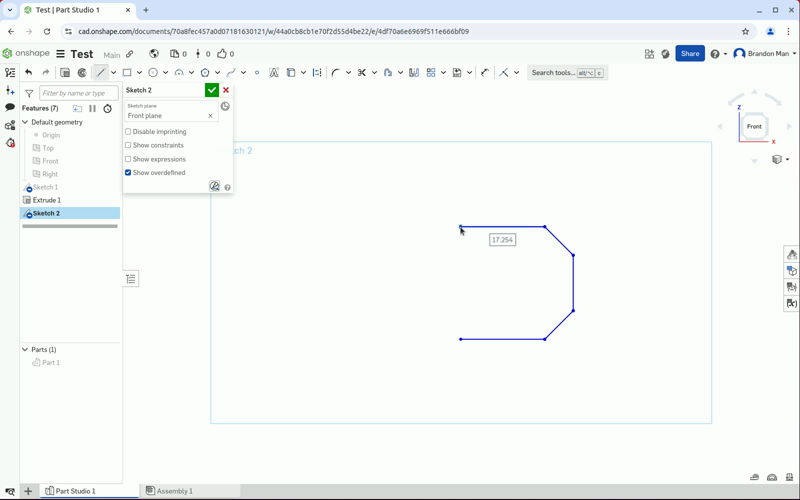
key(a)
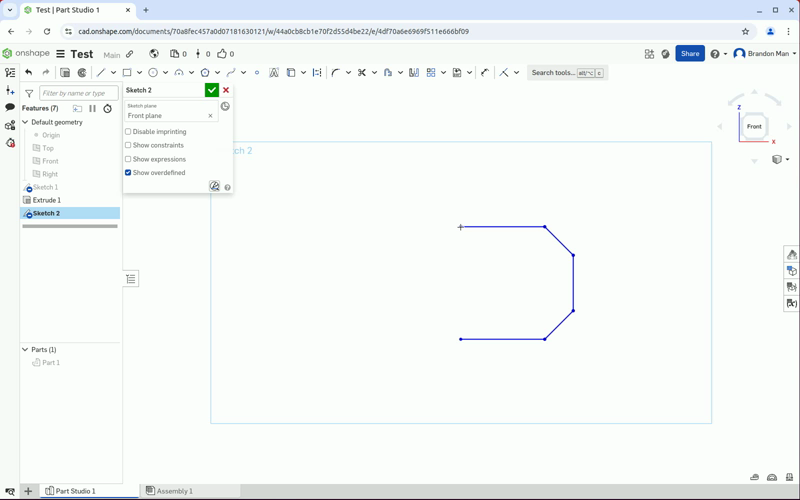
mouse_move(460, 226)
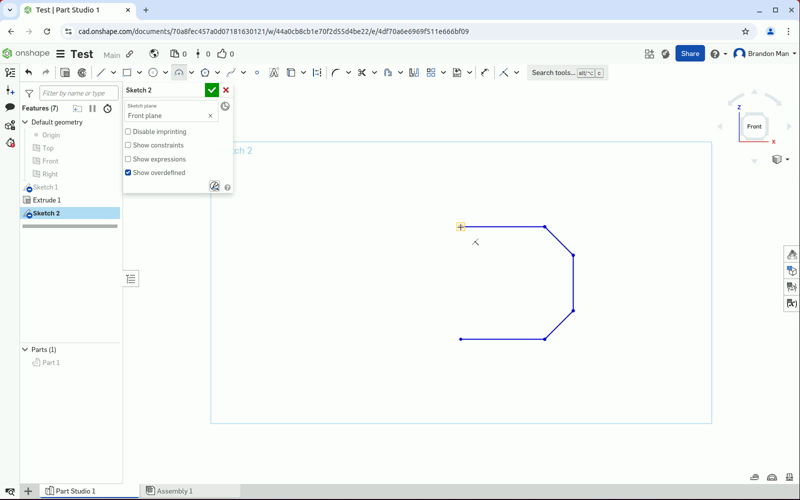
click(460, 226)
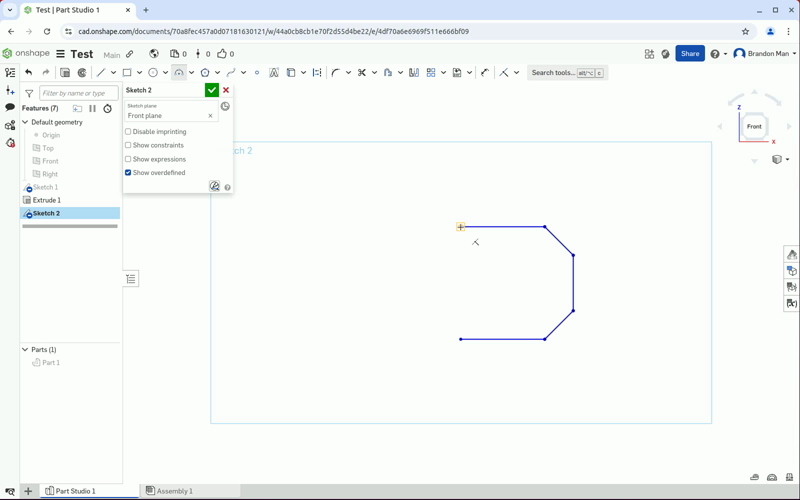
mouse_move(460, 339)
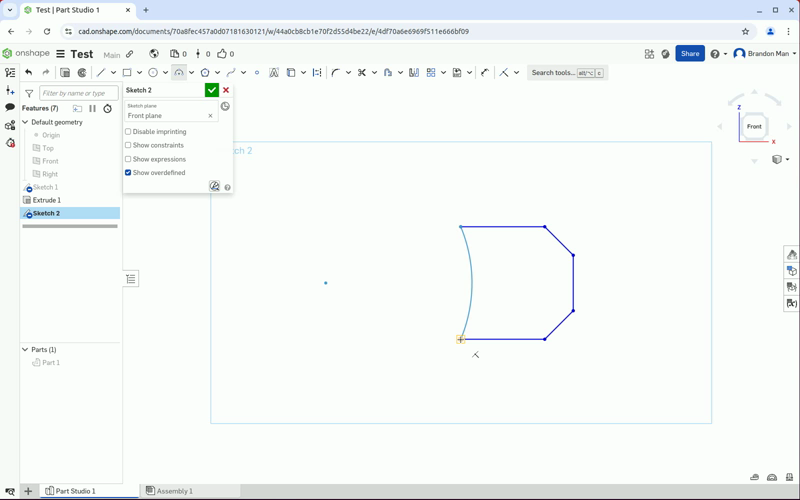
click(460, 339)
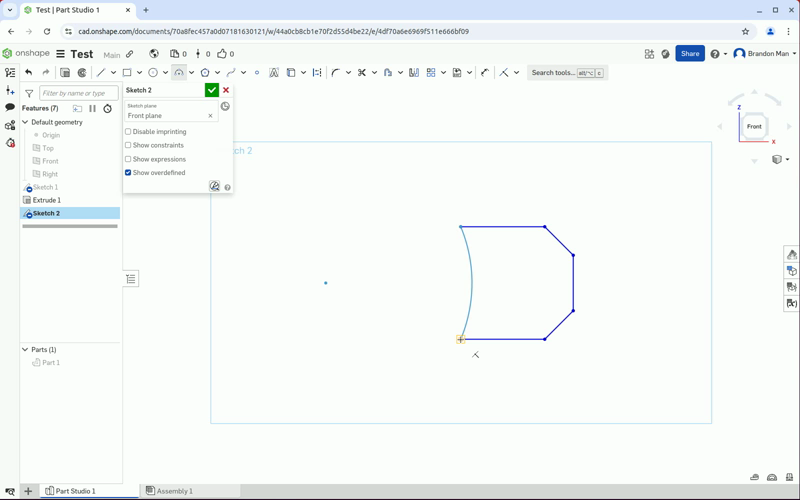
key_down(shift)
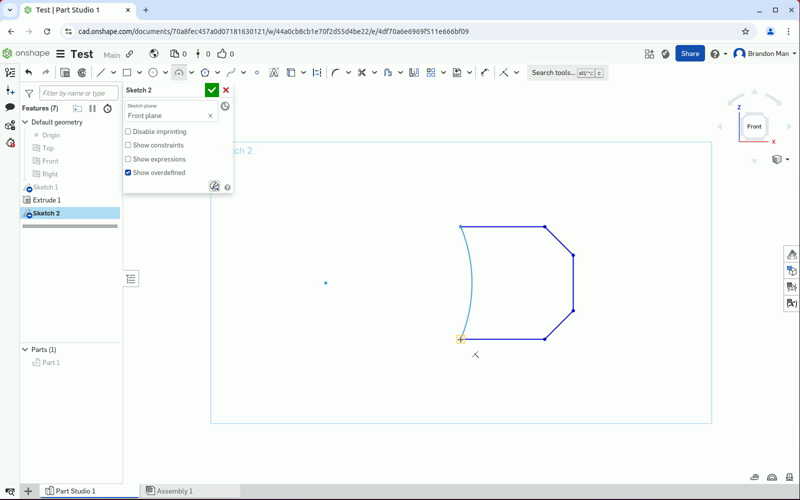
mouse_move(516, 282)
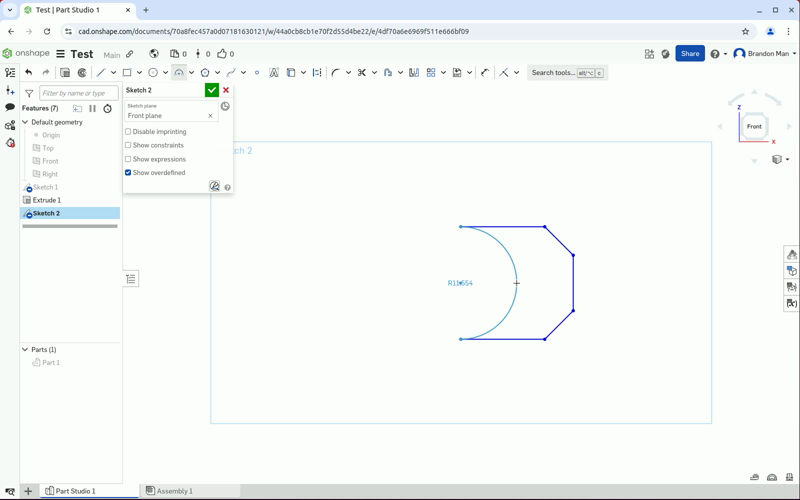
click(516, 282)
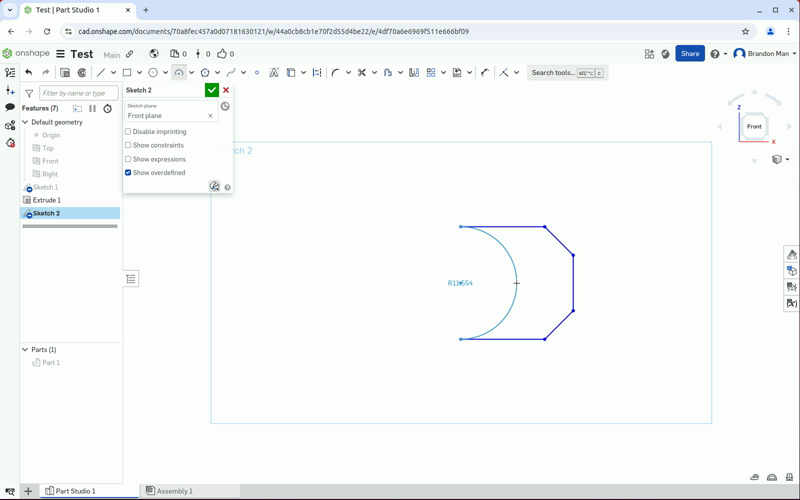
key_up(shift)
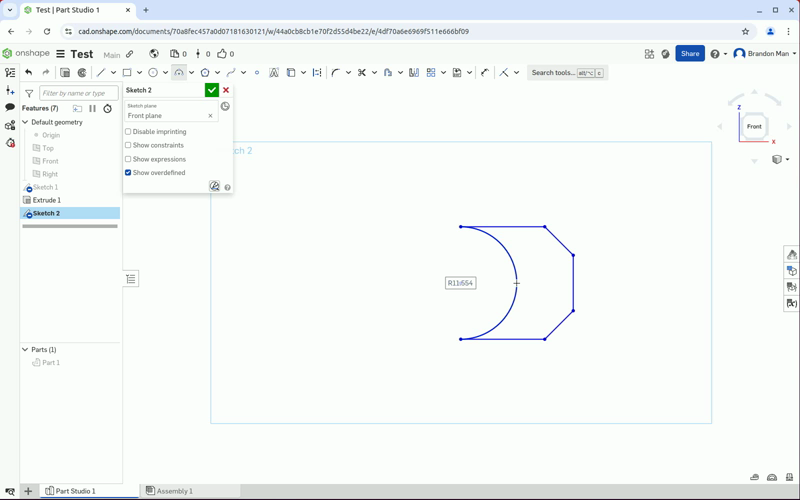
key(esc)
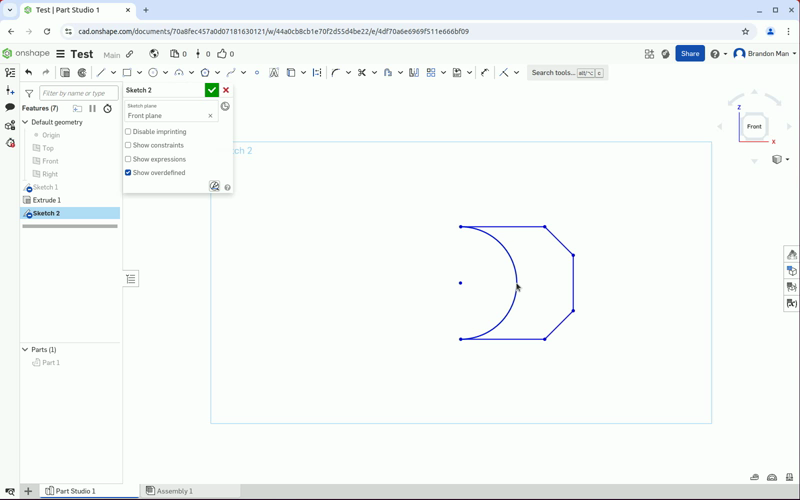
mouse_move(498, 312)
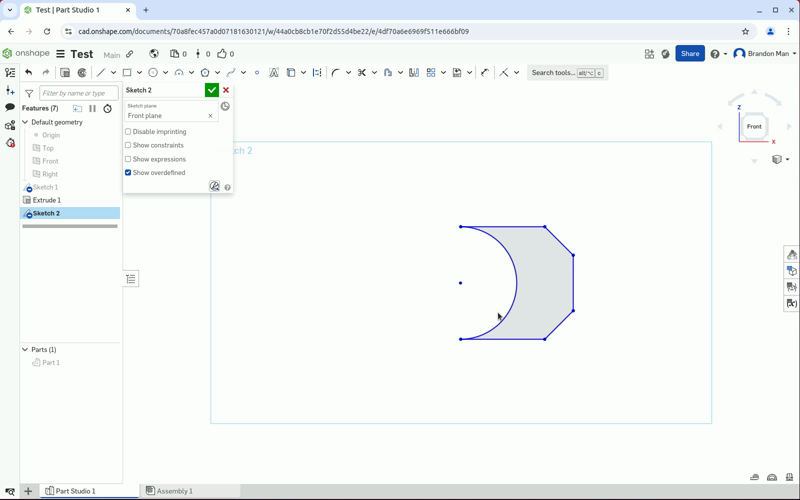
scroll(6)
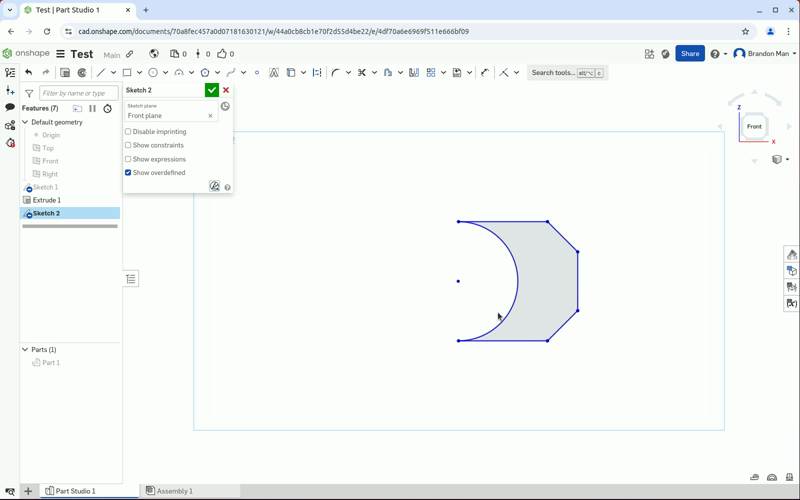
scroll(6)
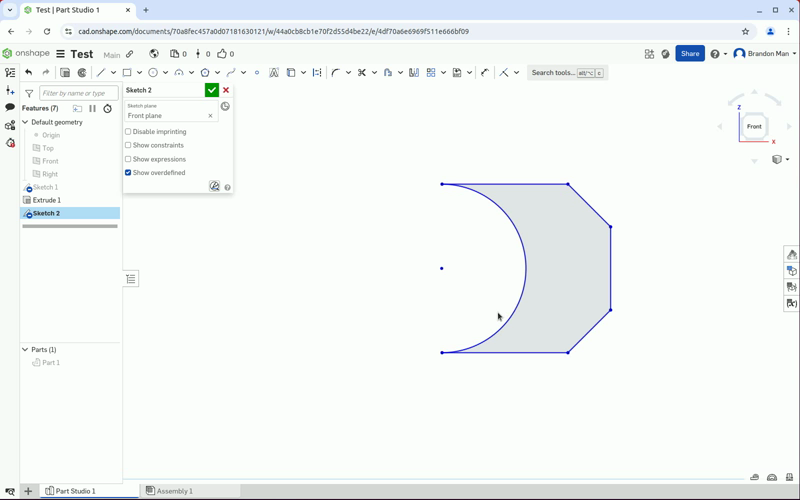
scroll(6)
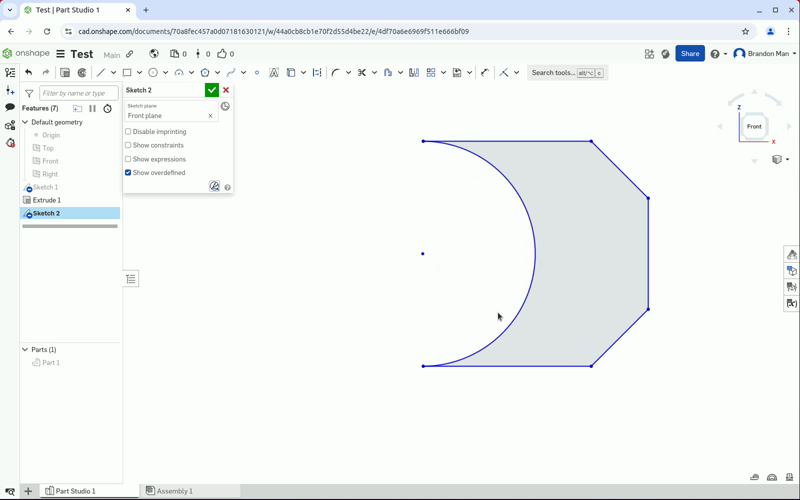
scroll(6)
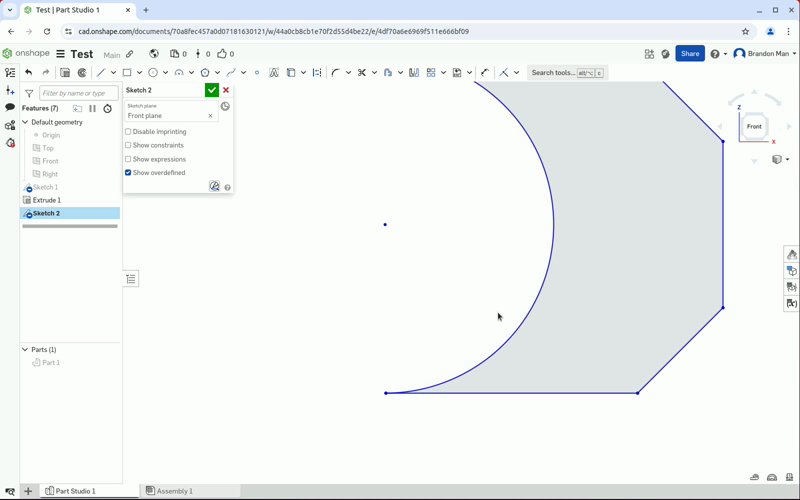
scroll(6)
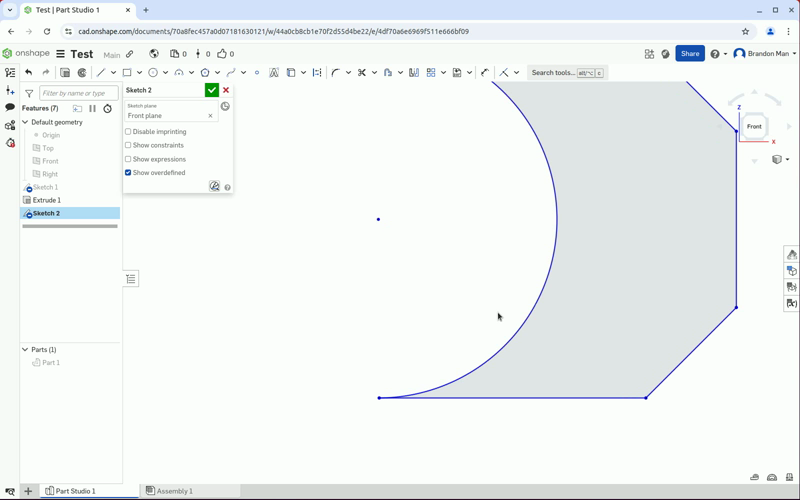
scroll(6)
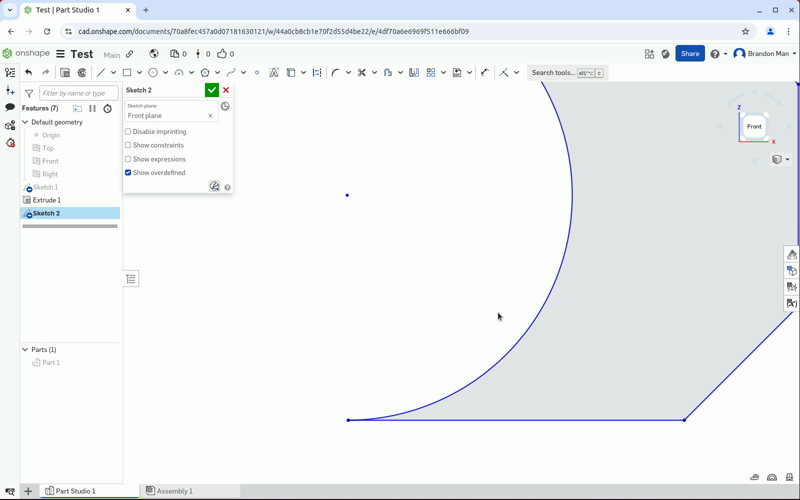
scroll(6)
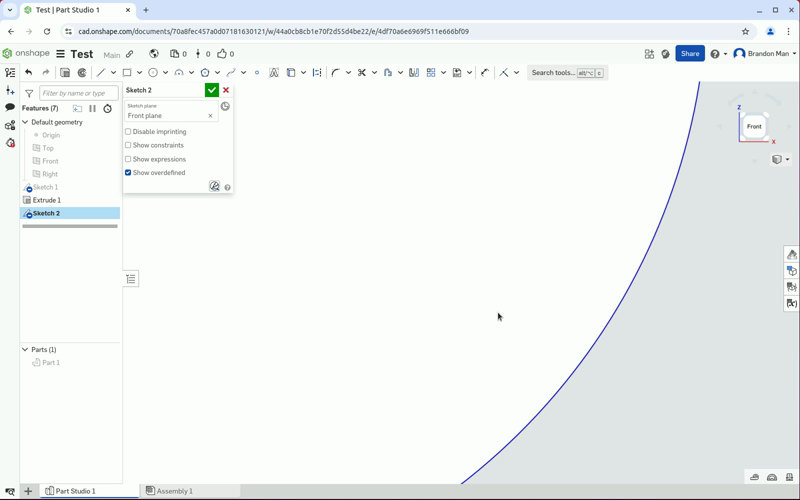
click(498, 312)
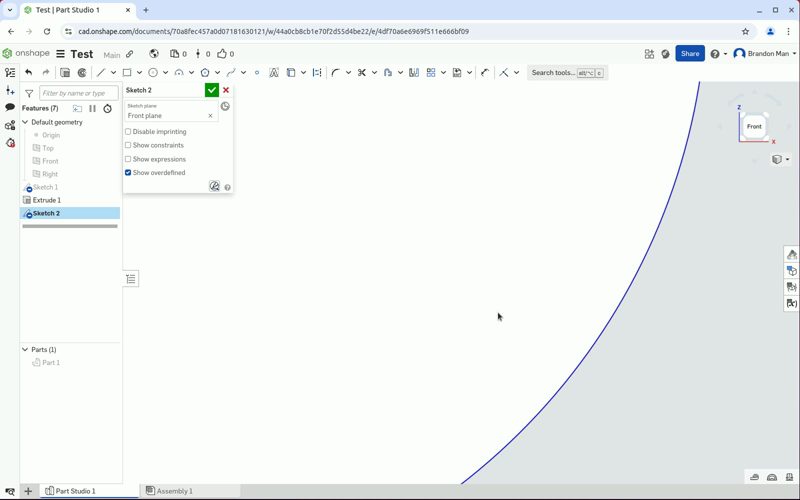
scroll(-6)
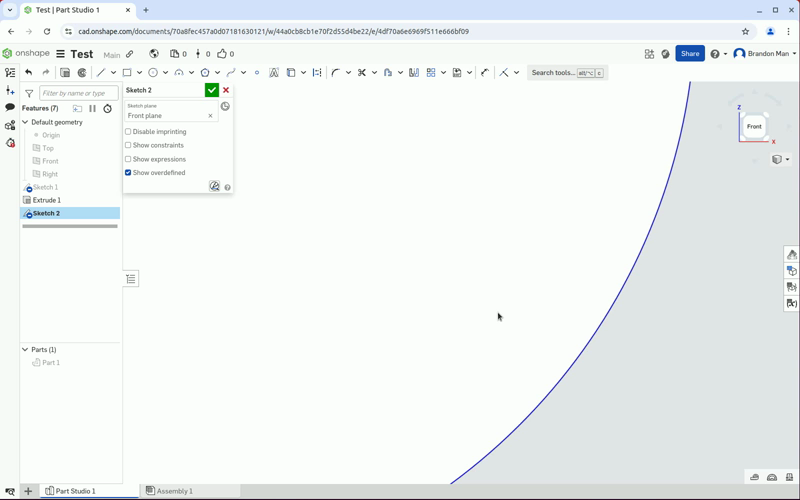
scroll(-6)
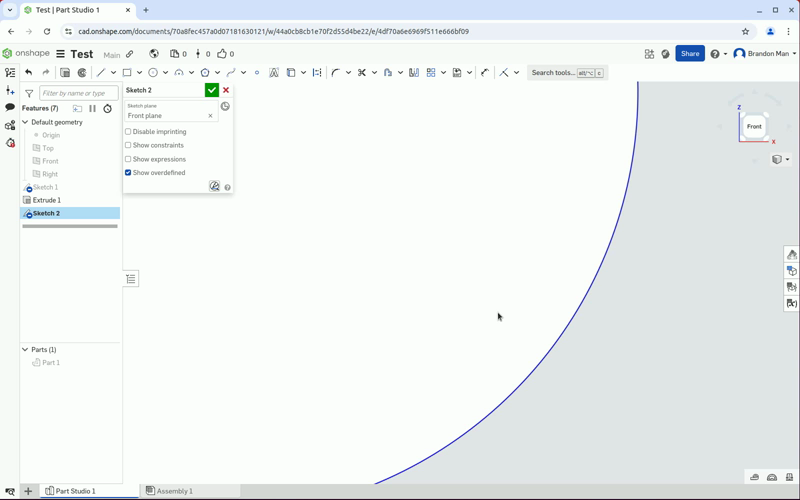
scroll(-6)
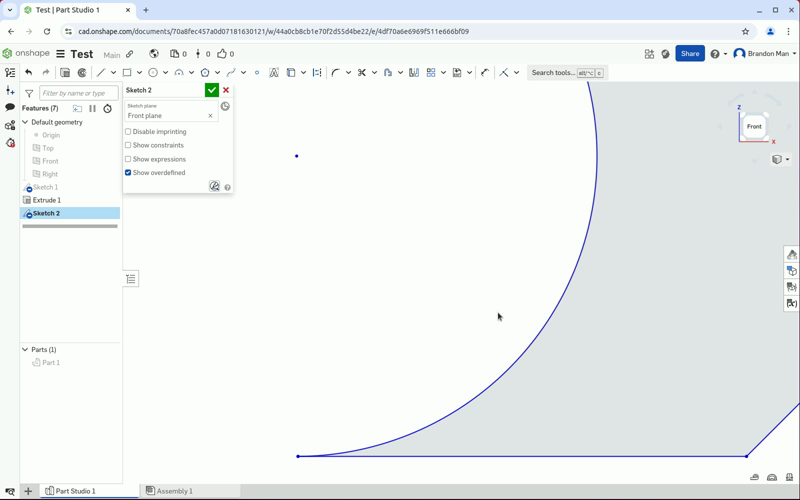
scroll(-6)
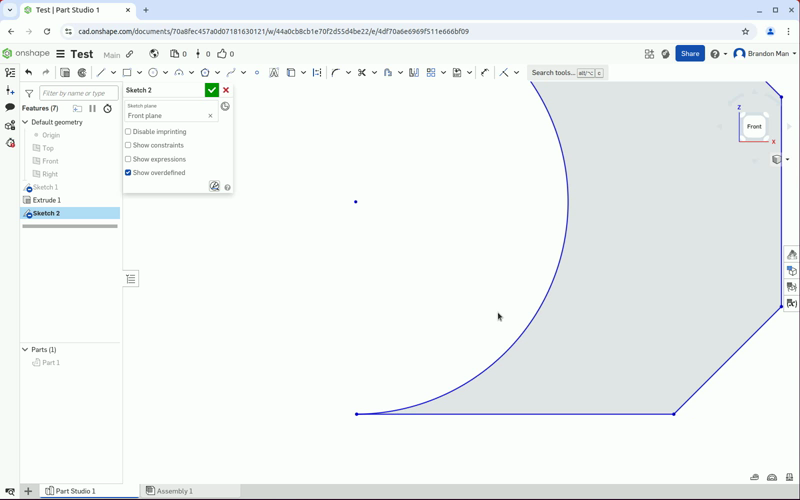
scroll(-6)
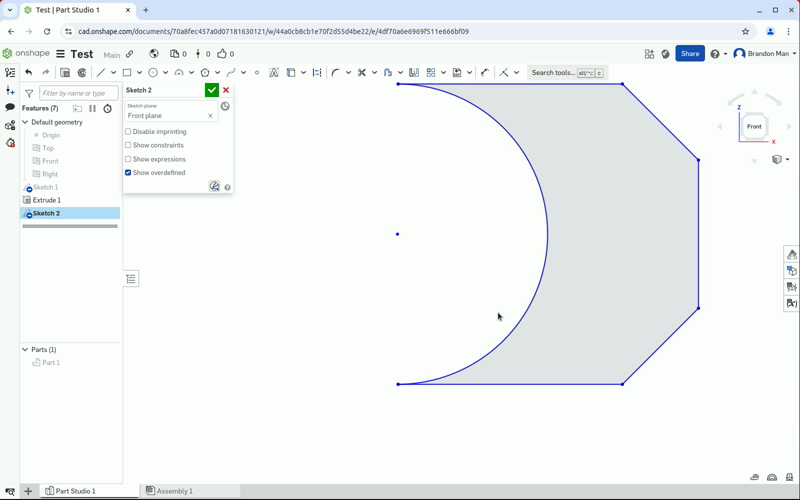
scroll(-6)
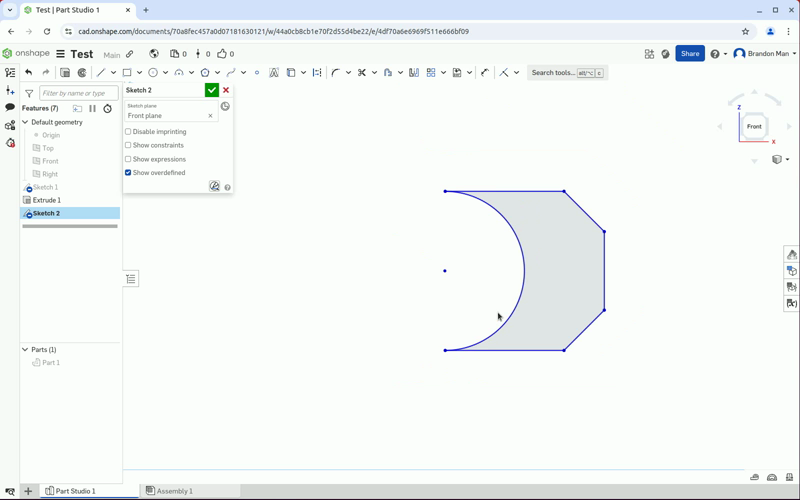
scroll(-6)
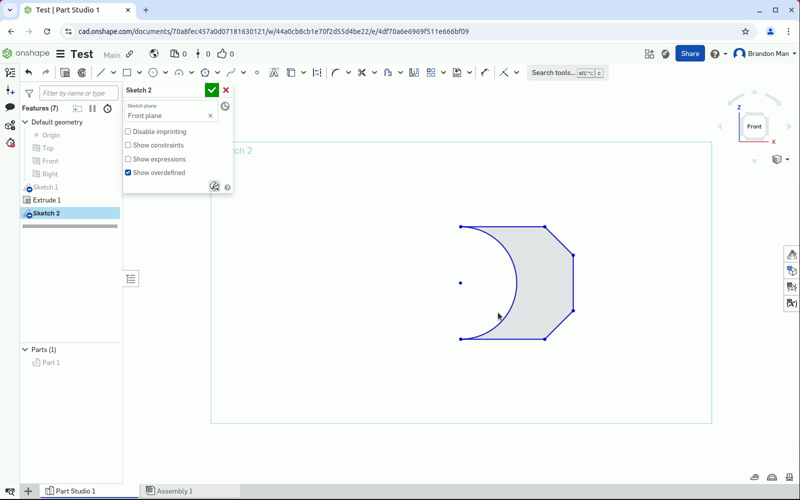
mouse_move(73, 352)
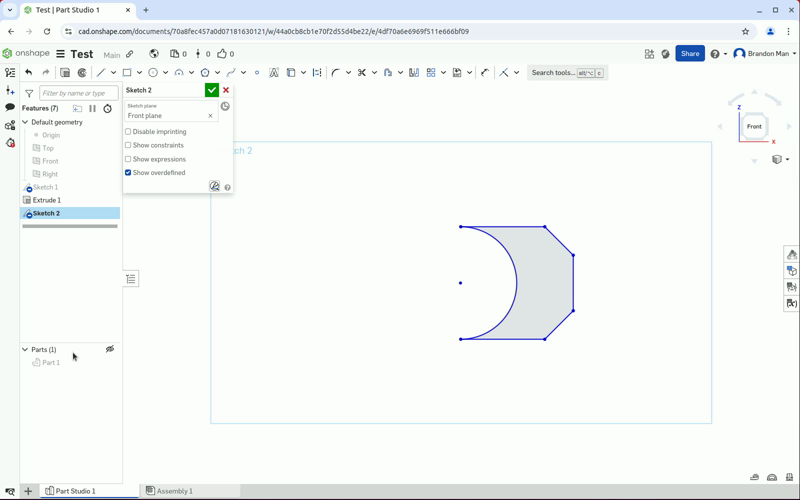
key(shift+y)
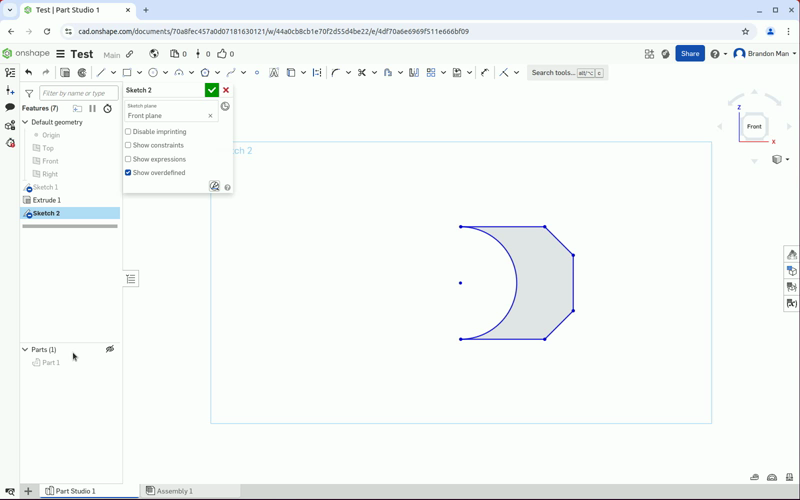
key(shift+e)
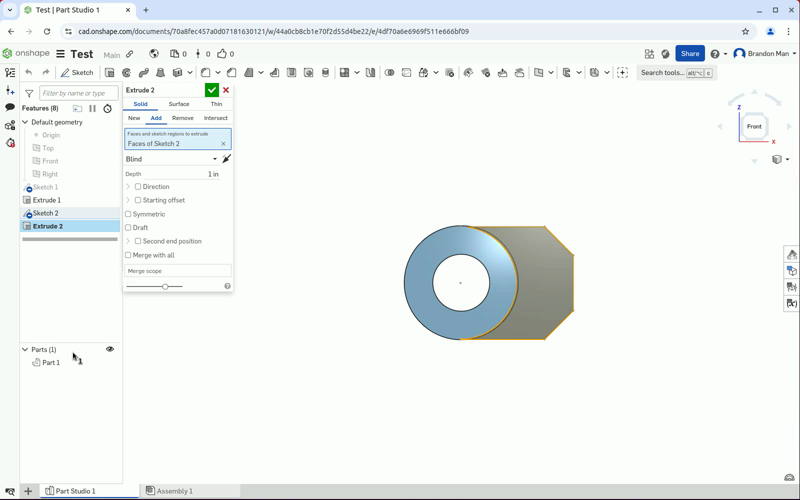
mouse_move(143, 106)
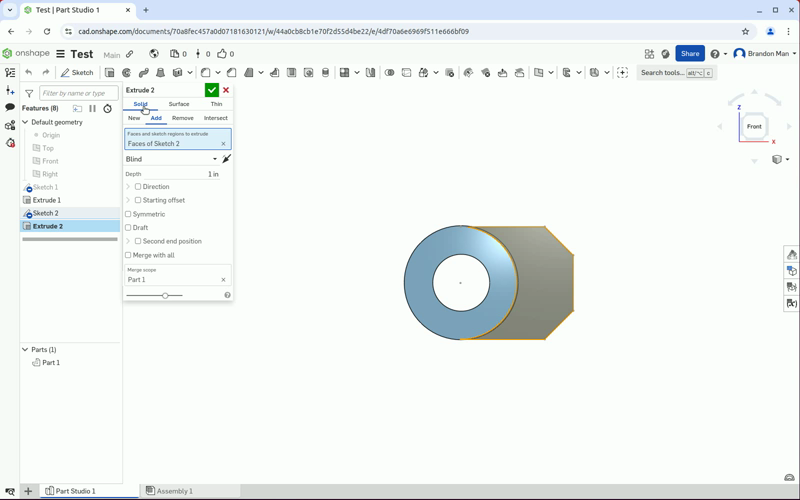
click(143, 106)
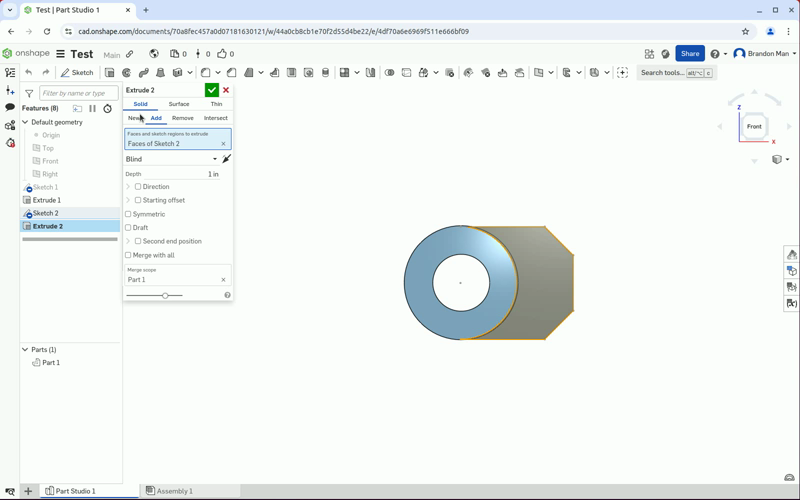
mouse_move(137, 120)
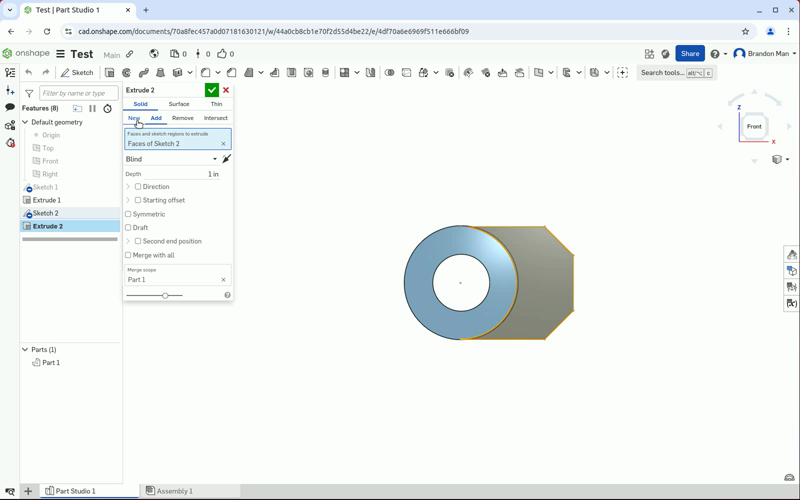
click(137, 120)
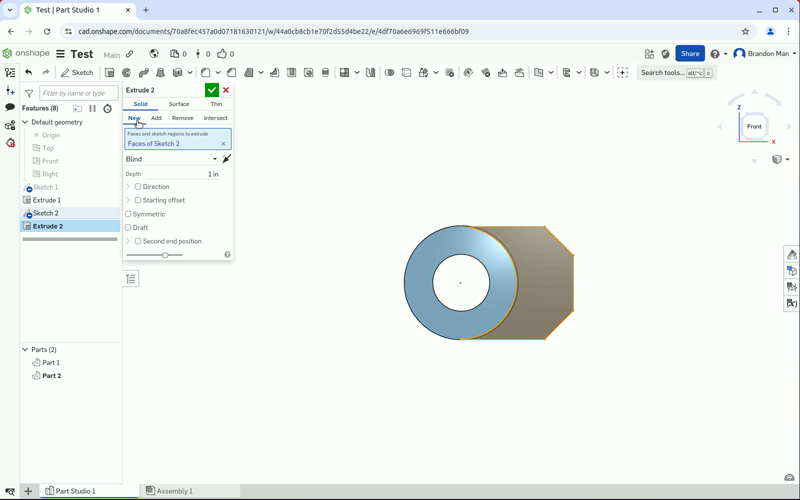
key(tab, 4)
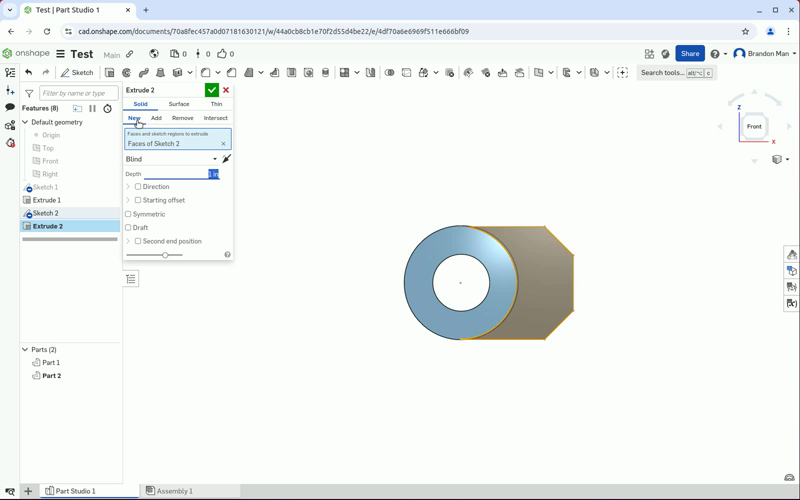
text(17.331)
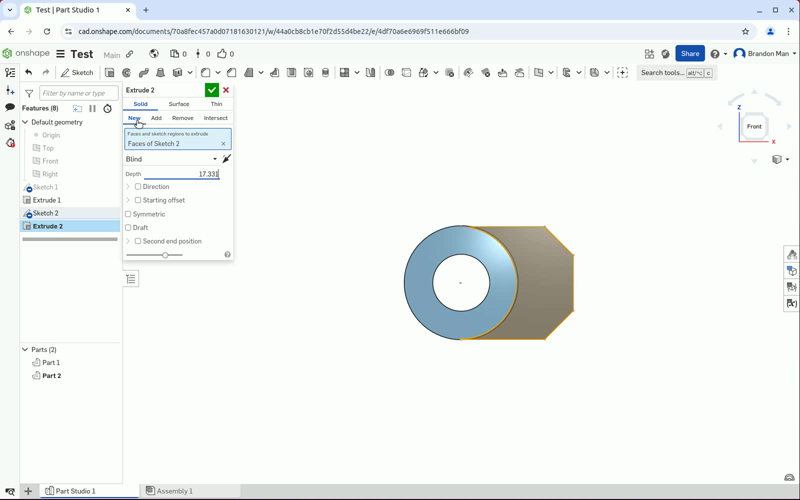
key(enter)
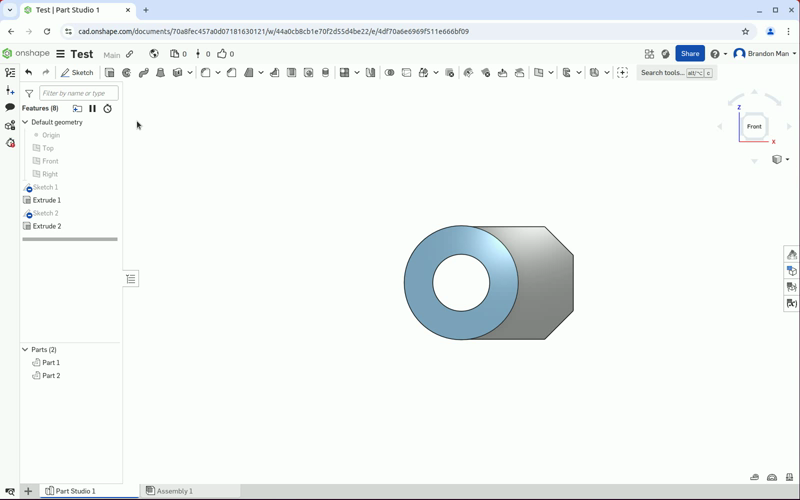
key(shift+h)
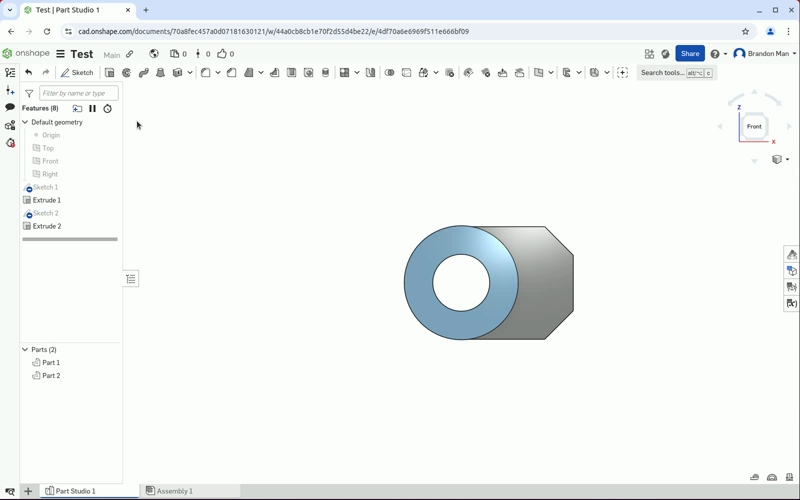
key(shift+h)
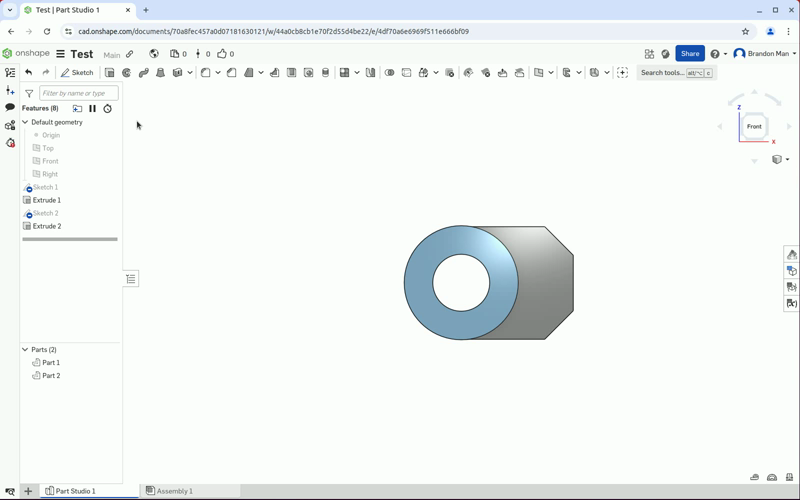
mouse_move(73, 189)
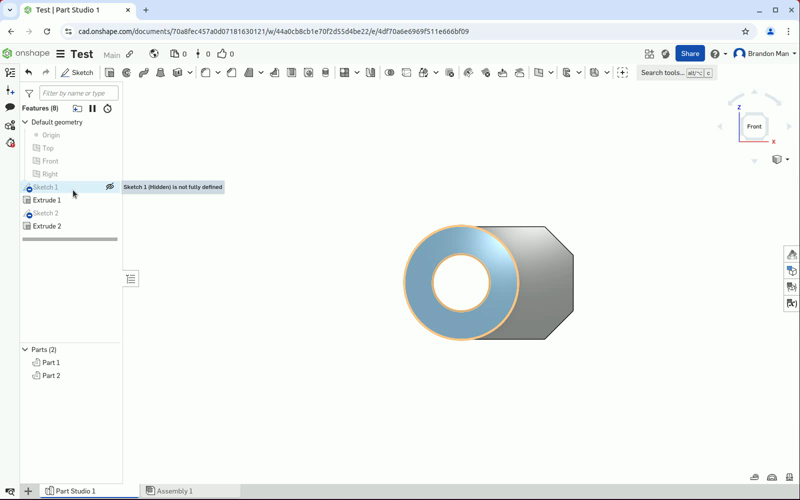
click(73, 189)
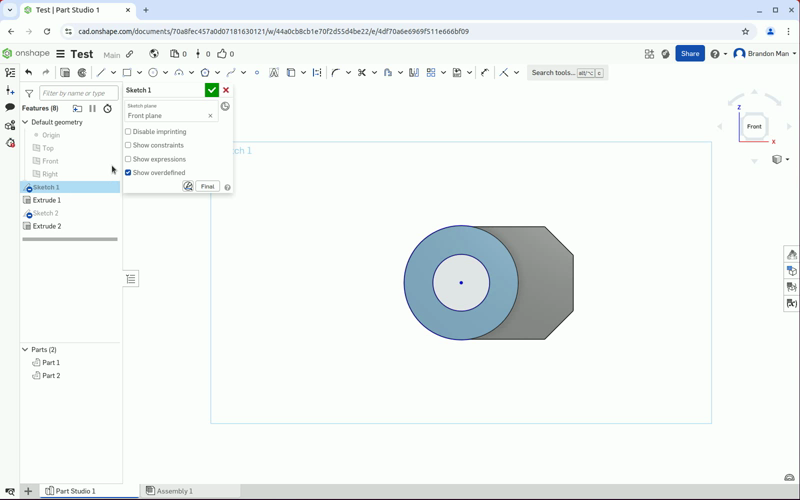
mouse_move(229, 92)
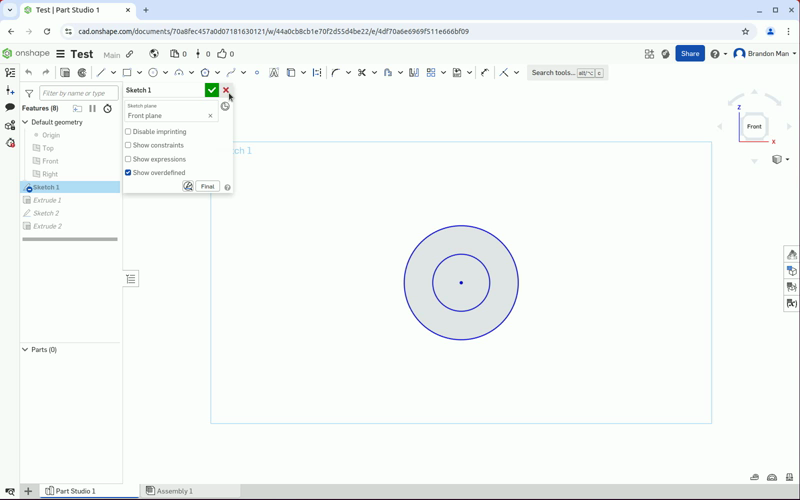
click(229, 92)
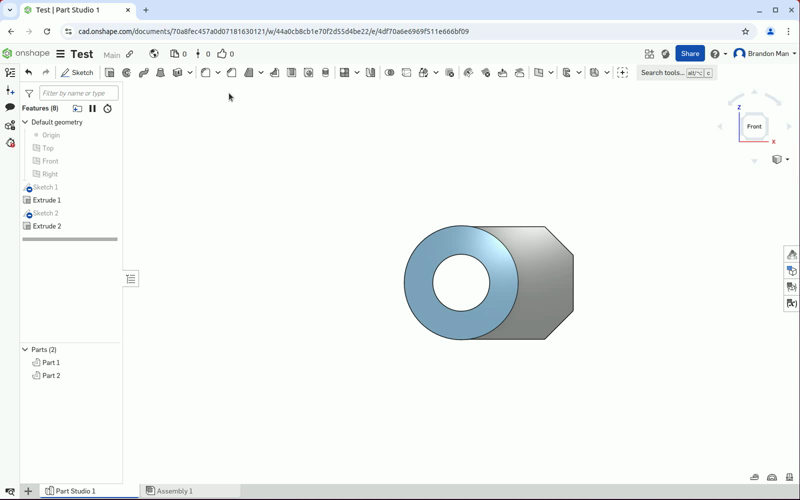
mouse_move(541, 75)
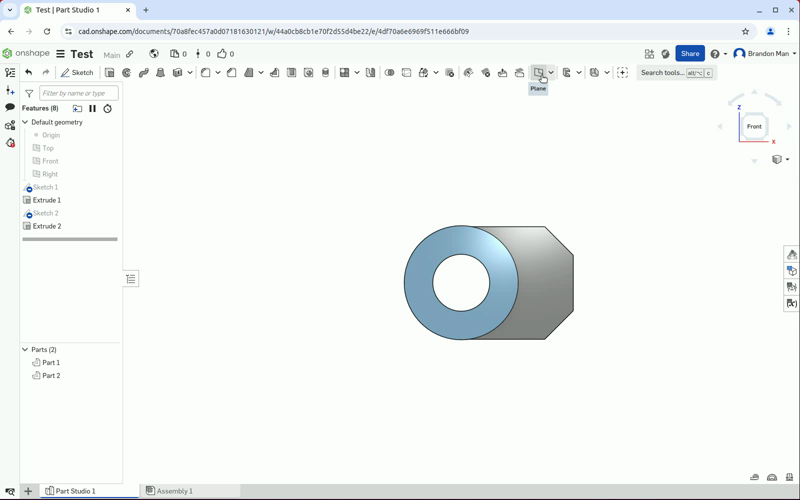
click(541, 75)
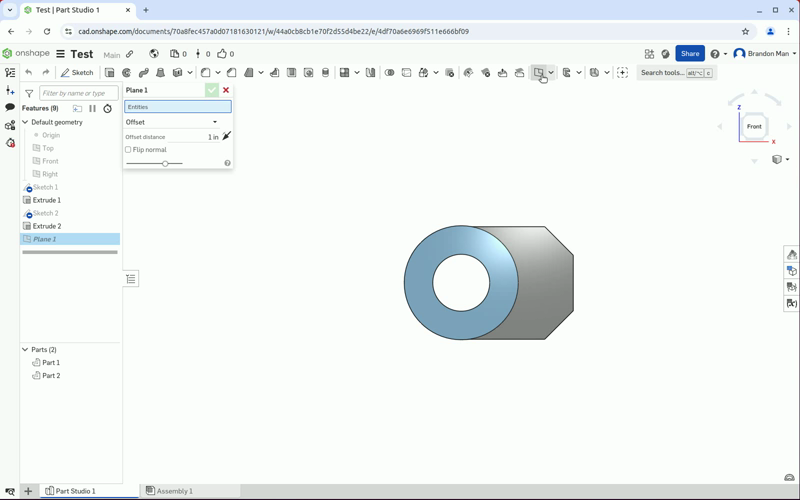
mouse_move(73, 163)
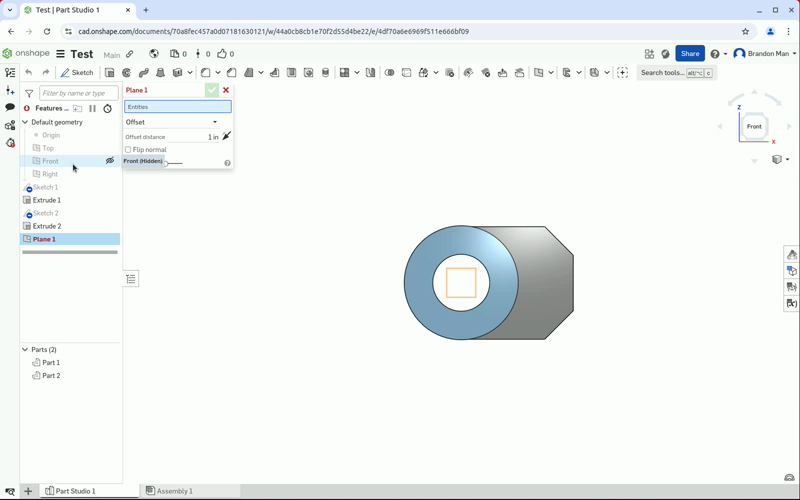
click(73, 163)
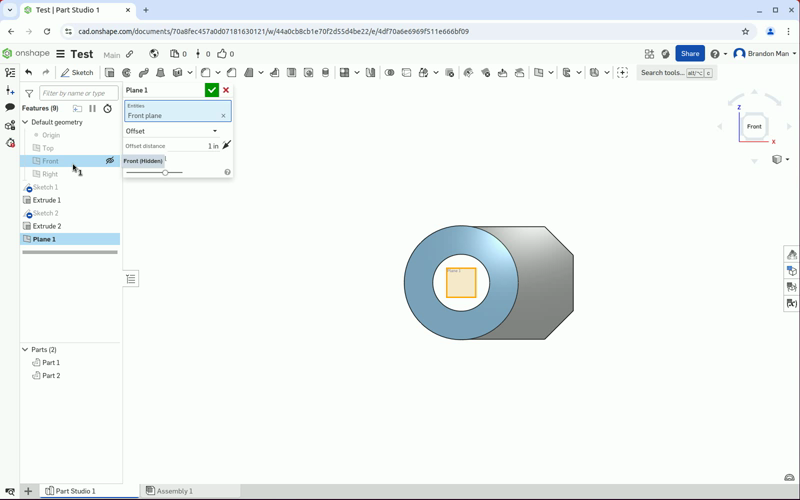
key(tab, 2)
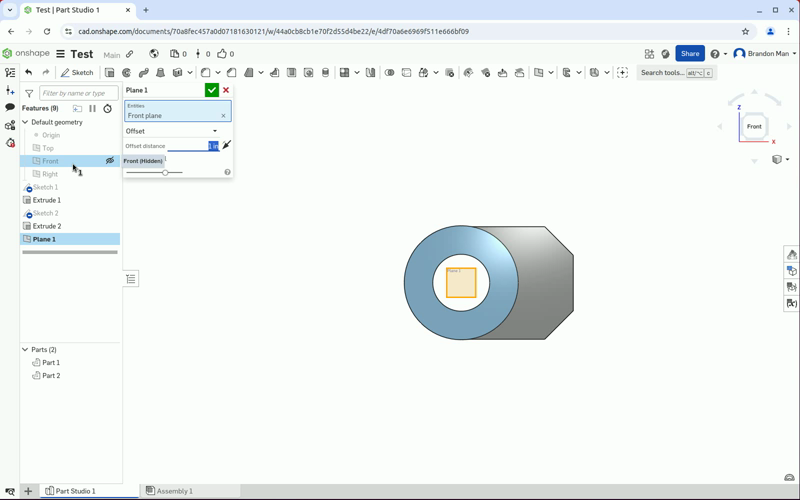
text(23.108)
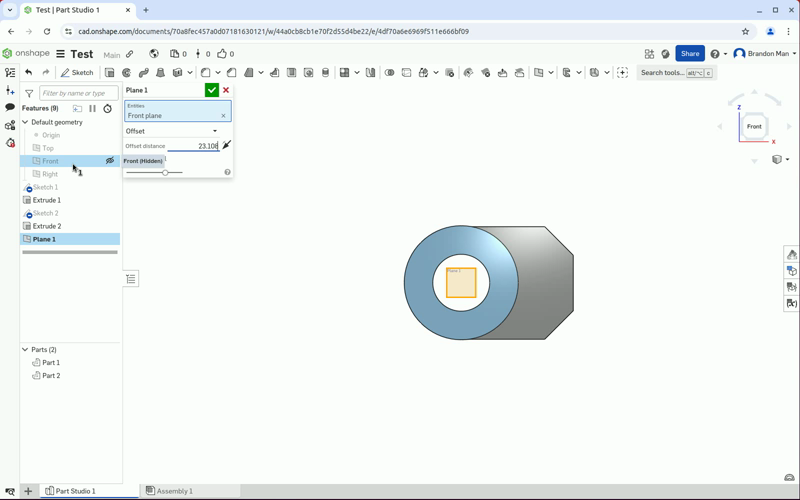
key(enter, 2)
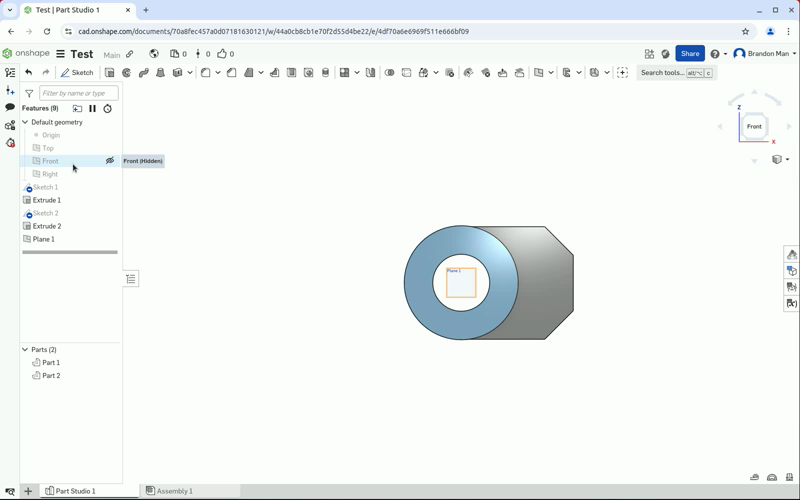
key(shift+s)
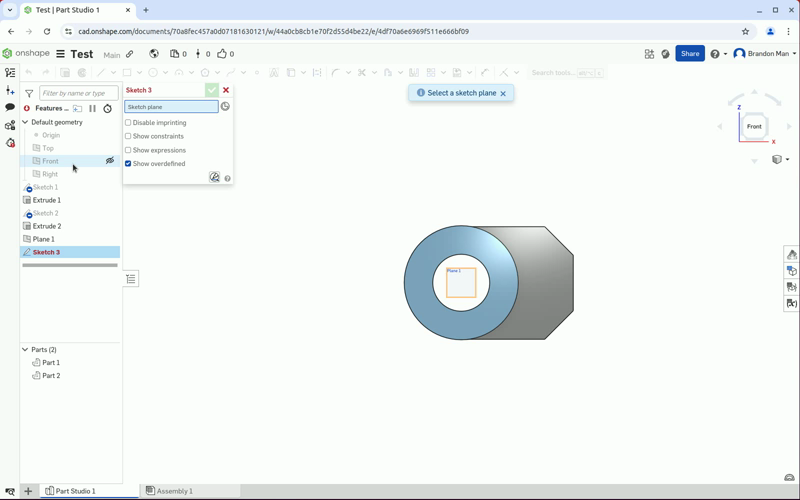
mouse_move(73, 241)
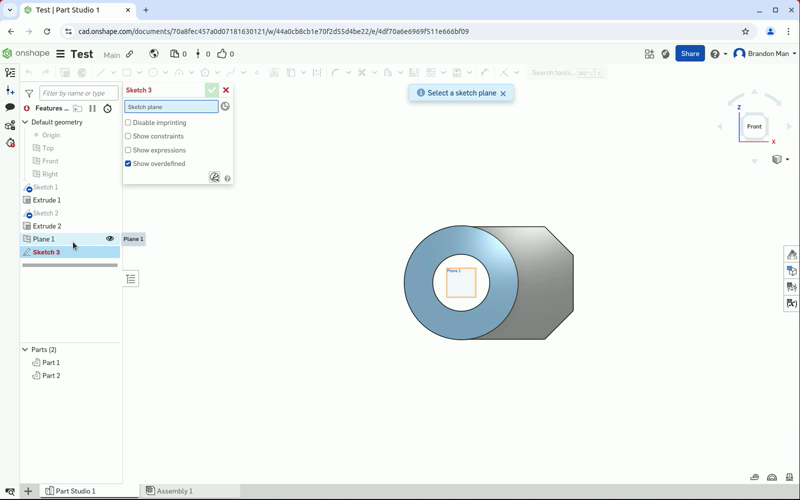
click(73, 241)
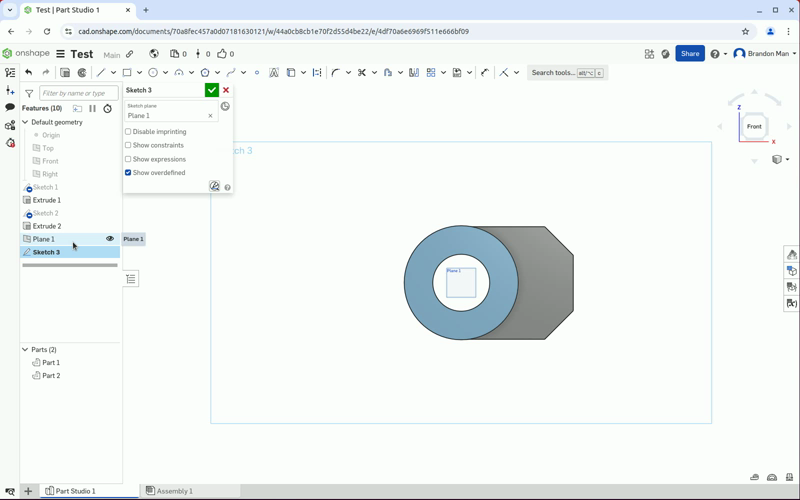
mouse_move(73, 352)
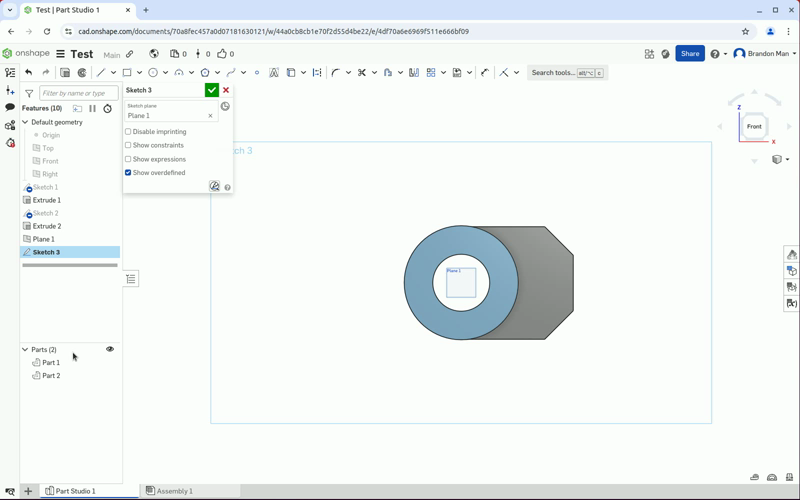
key(y)
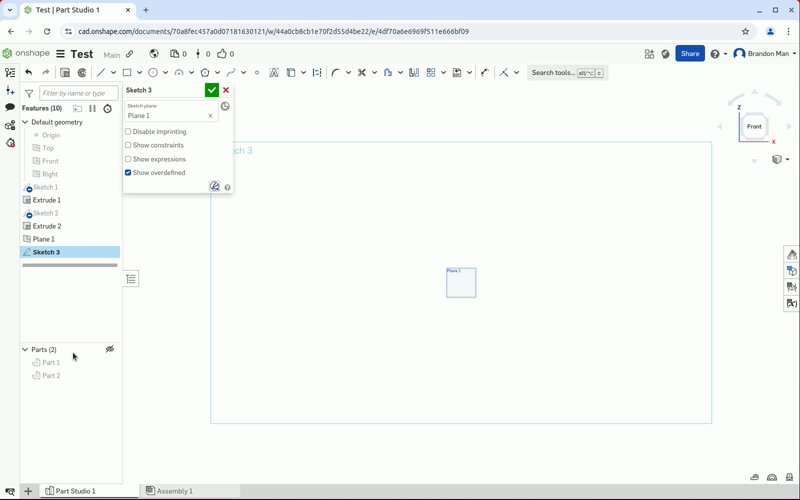
key(l)
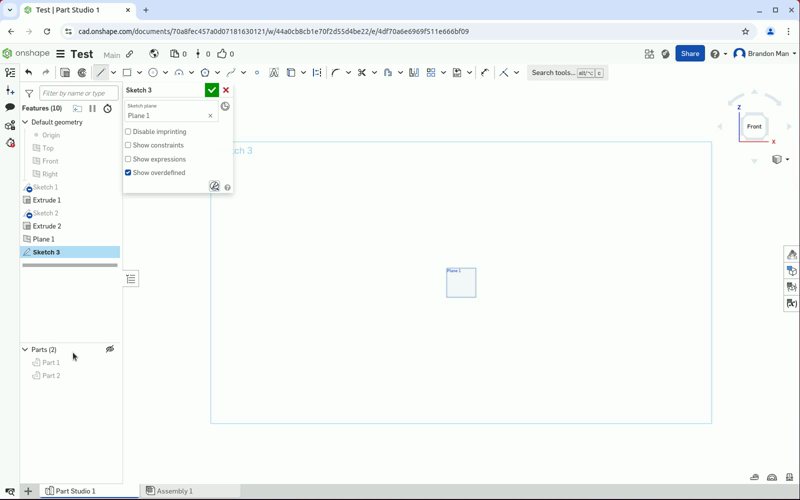
key_down(shift)
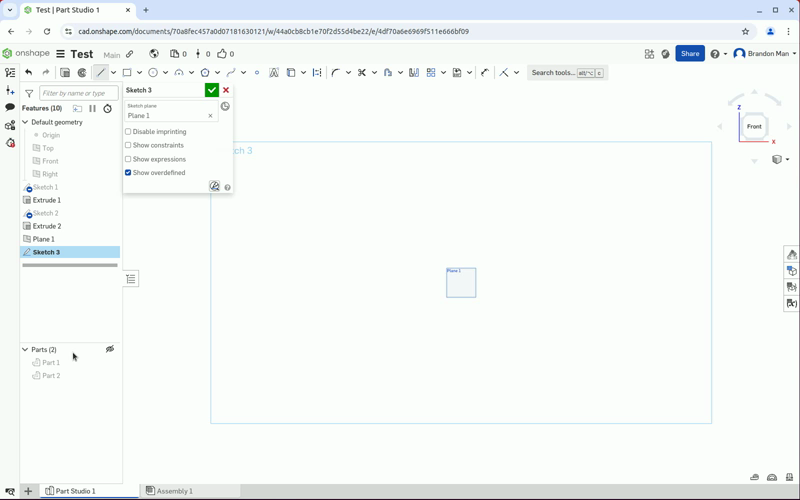
mouse_move(406, 297)
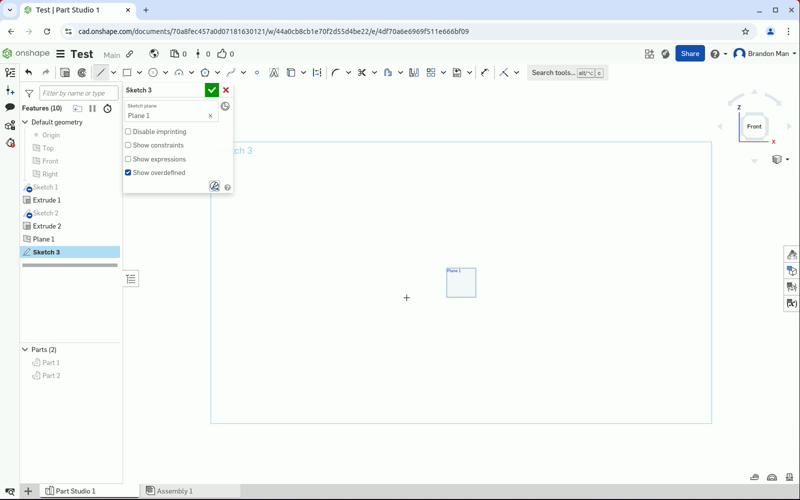
click(406, 297)
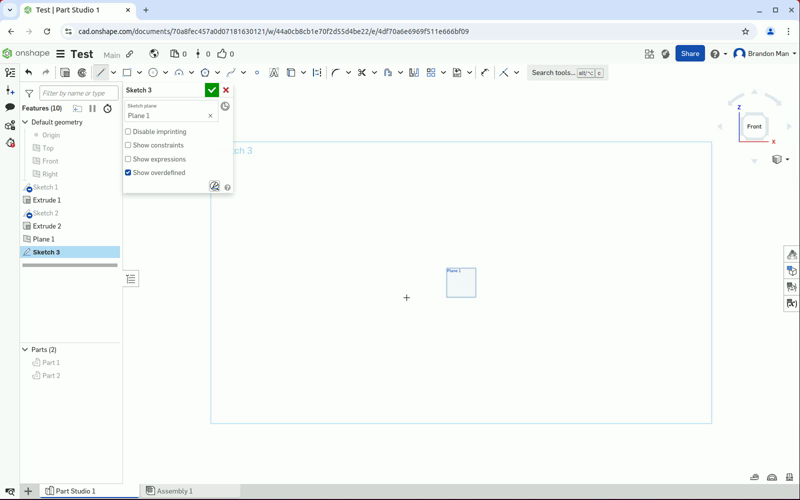
key_up(shift)
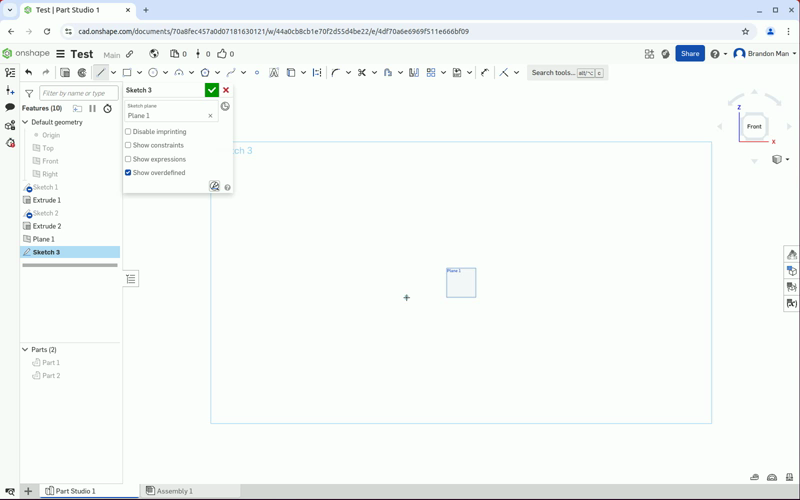
key_down(shift)
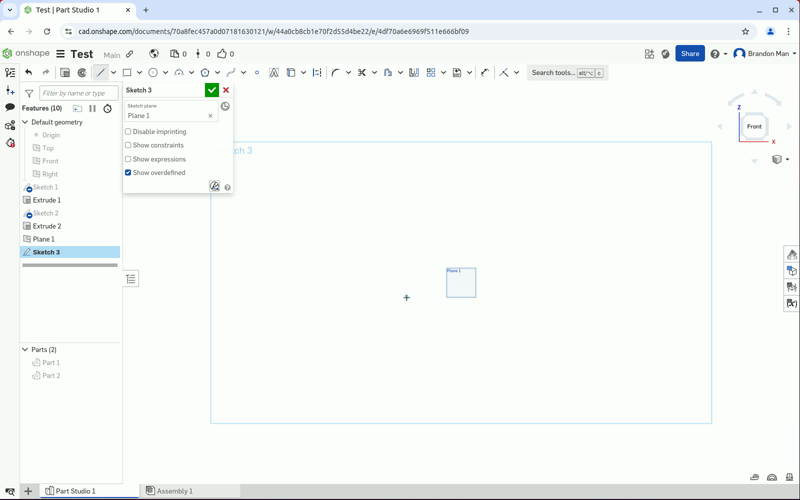
mouse_move(436, 297)
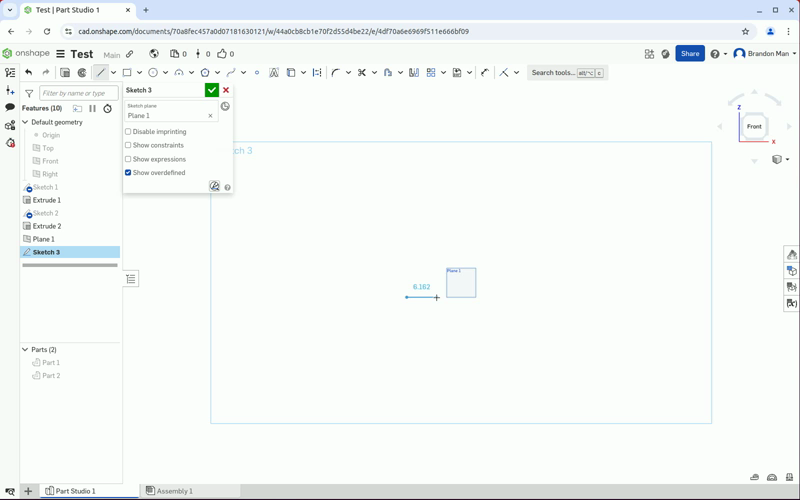
mouse_move(438, 297)
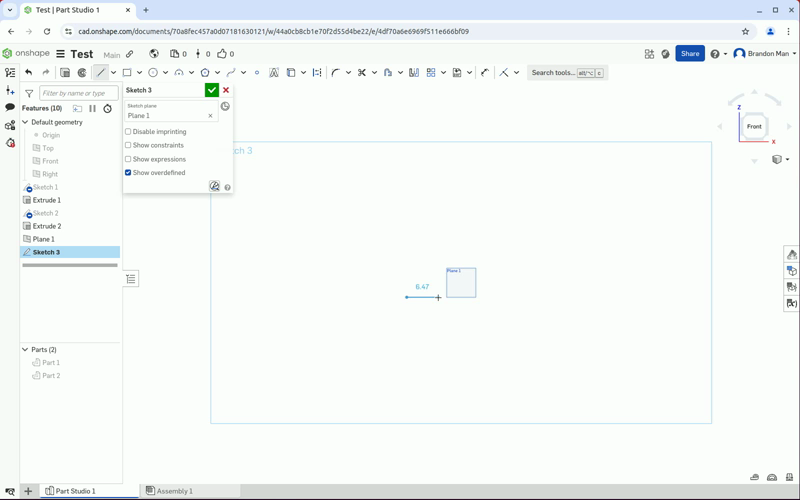
click(438, 297)
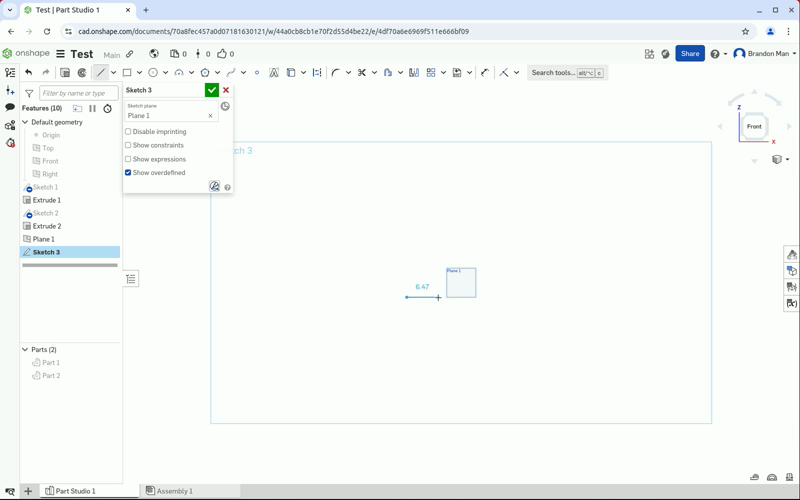
key_up(shift)
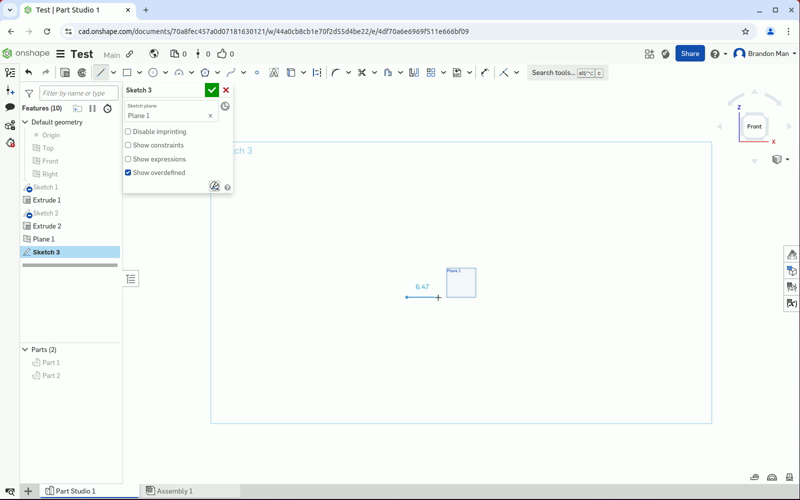
key(esc)
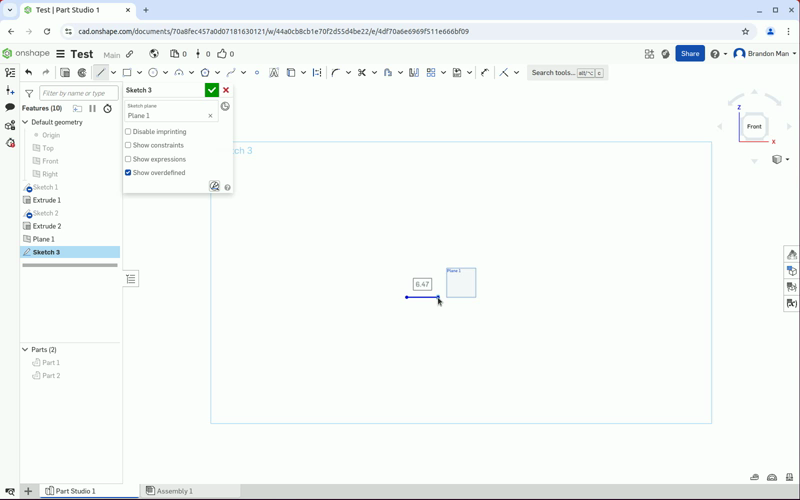
key(a)
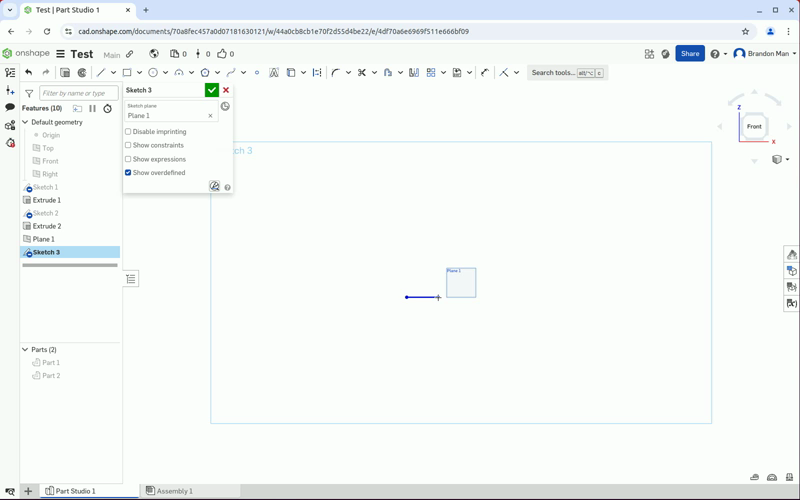
mouse_move(438, 297)
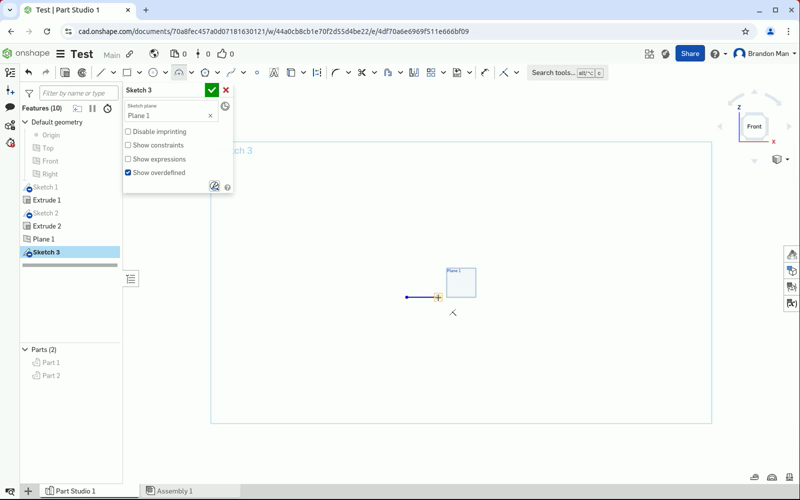
click(438, 297)
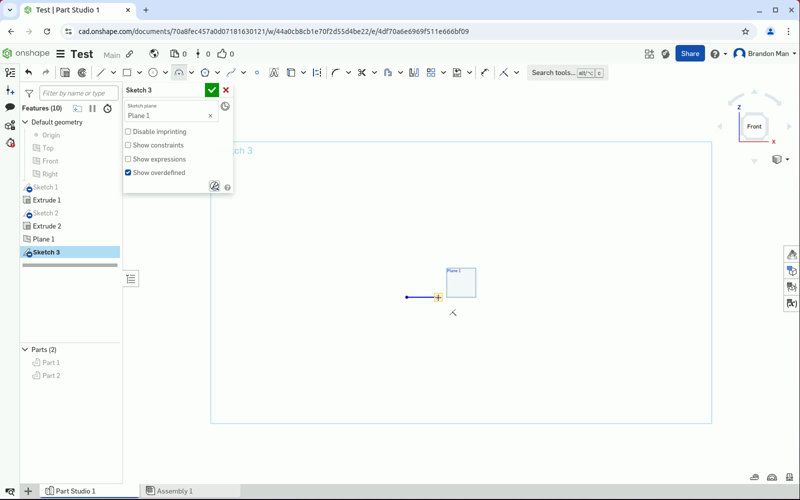
key_down(shift)
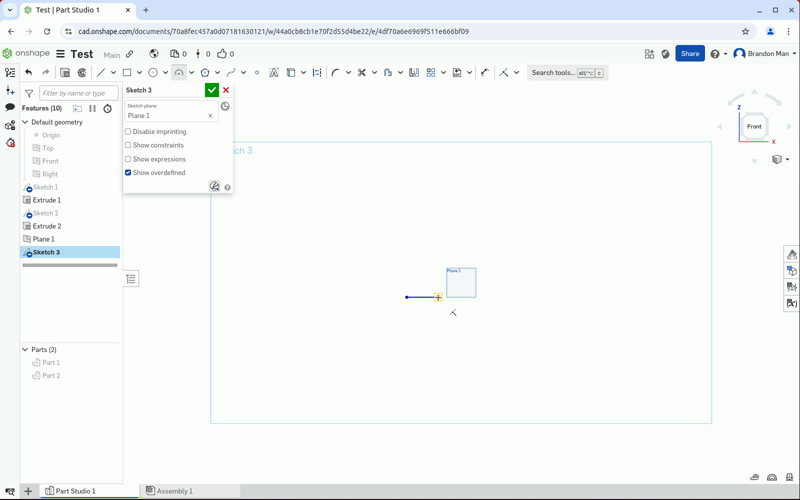
mouse_move(438, 267)
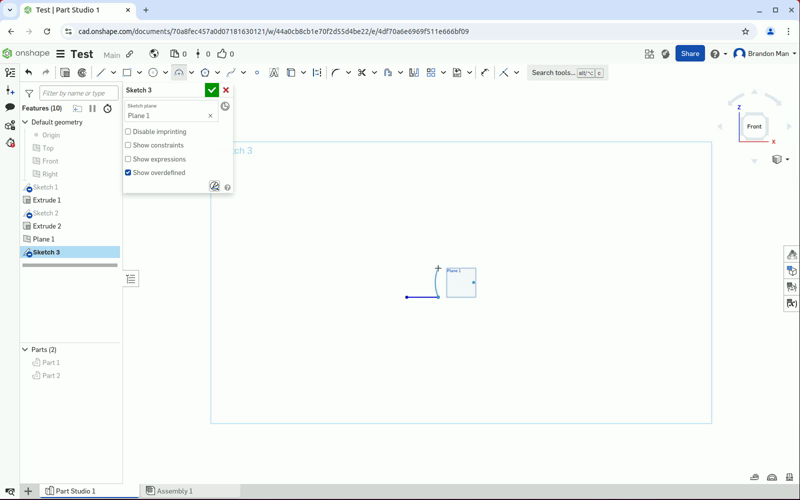
click(438, 267)
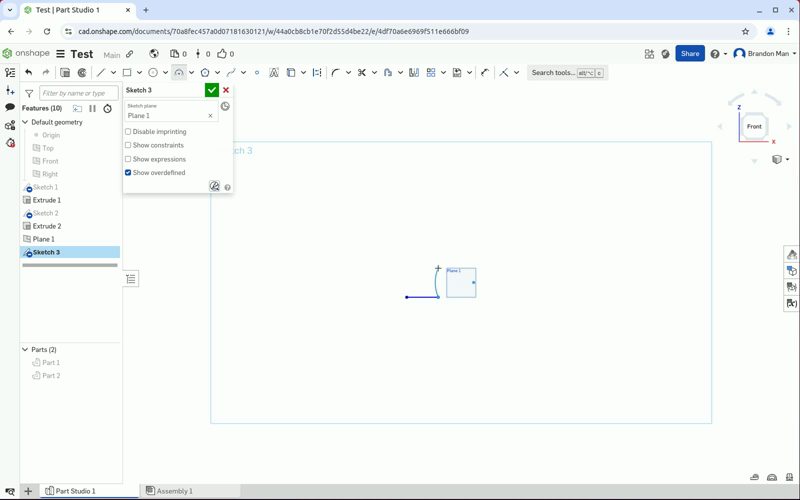
mouse_move(434, 282)
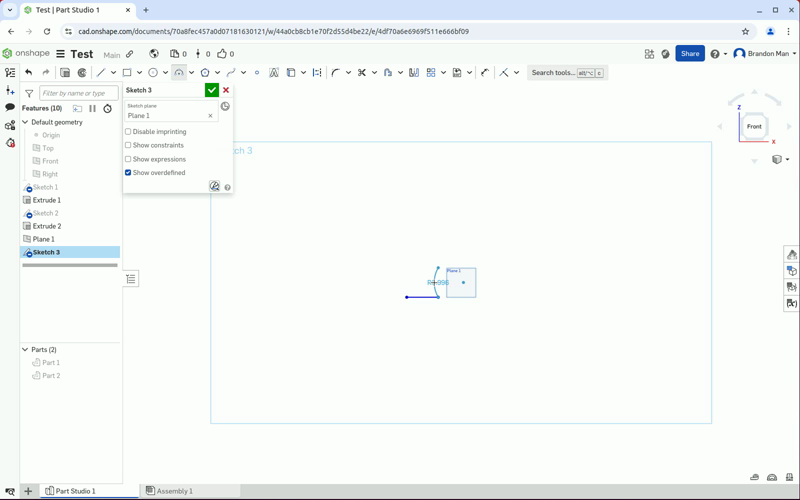
click(434, 282)
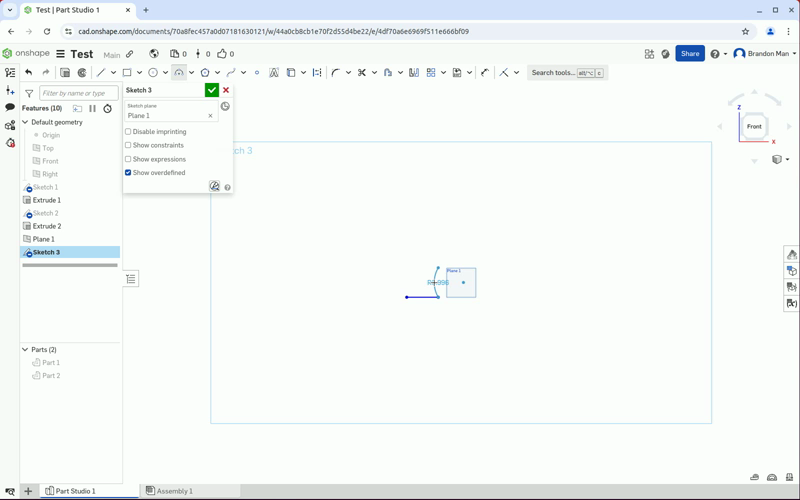
key_up(shift)
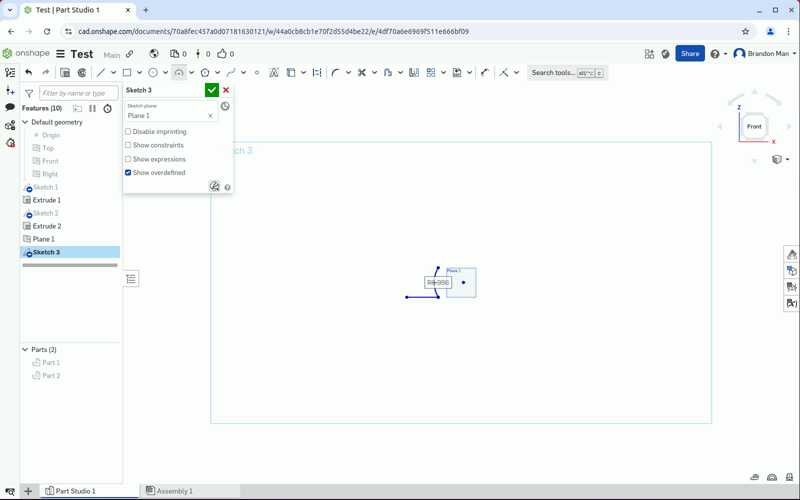
key(esc)
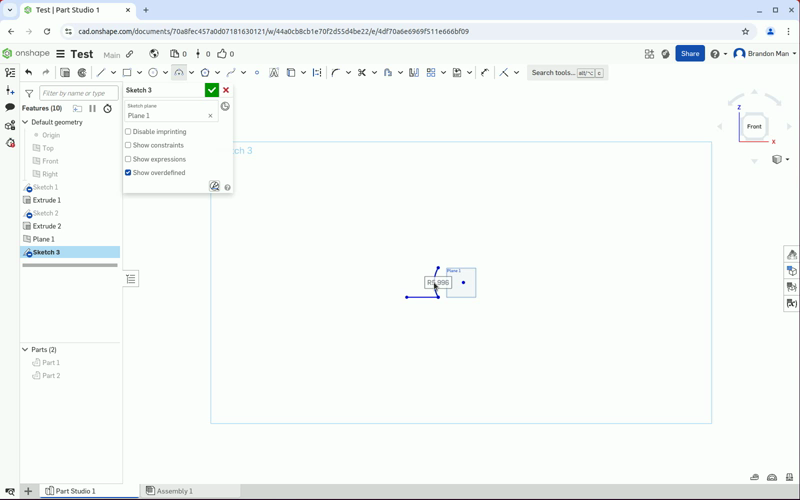
key(l)
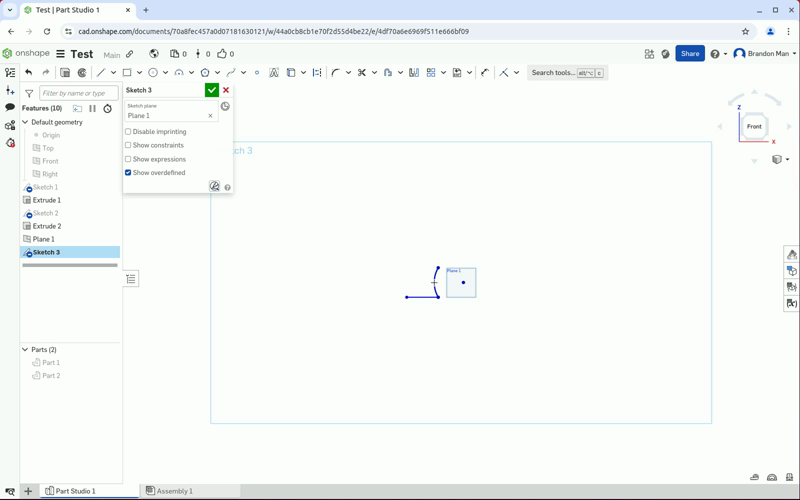
mouse_move(438, 267)
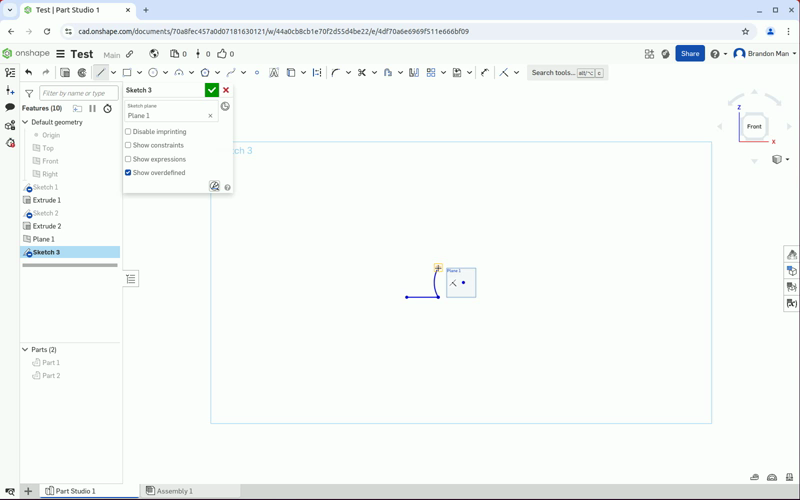
click(438, 267)
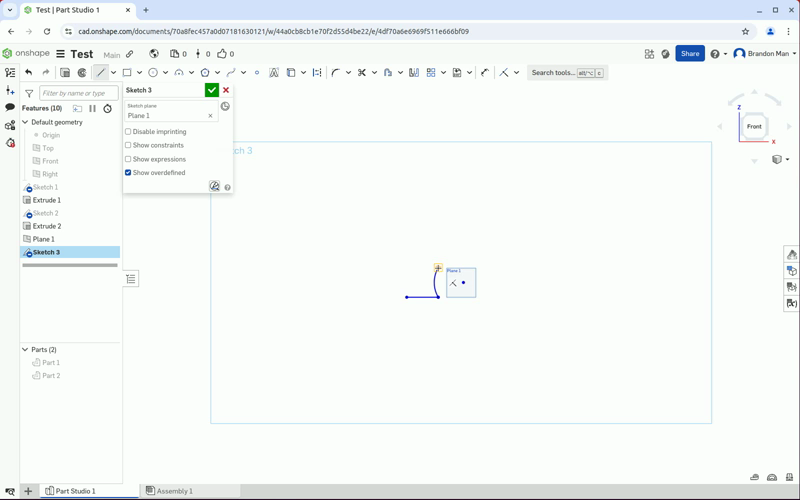
key_down(shift)
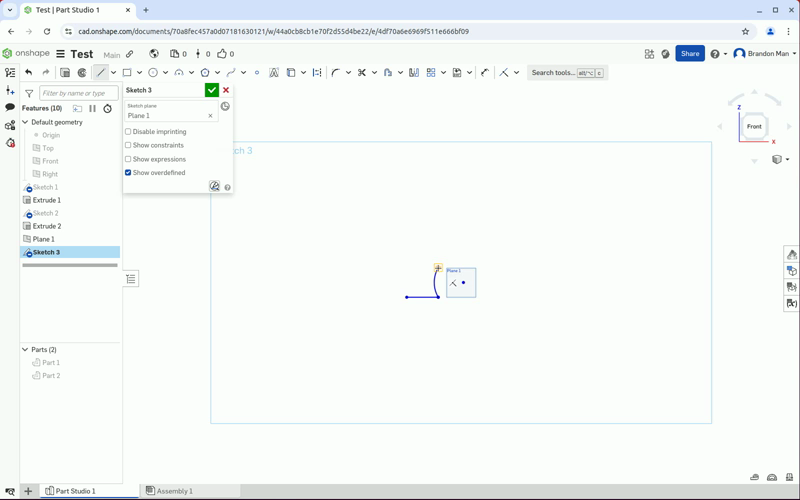
mouse_move(468, 267)
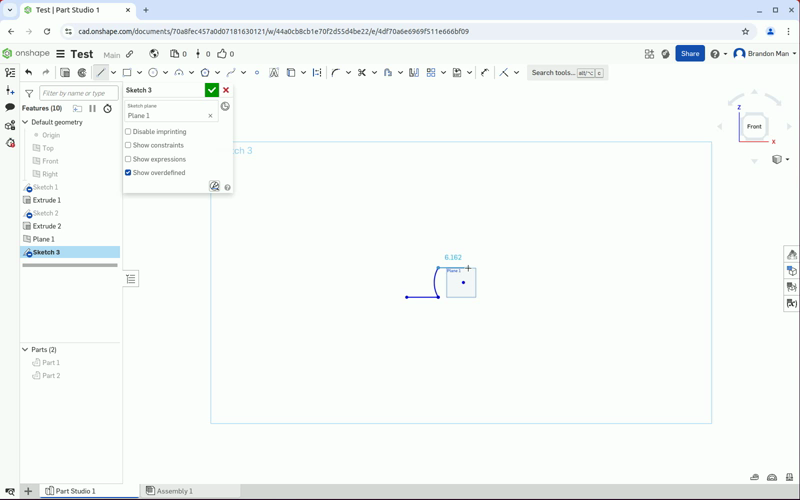
mouse_move(406, 267)
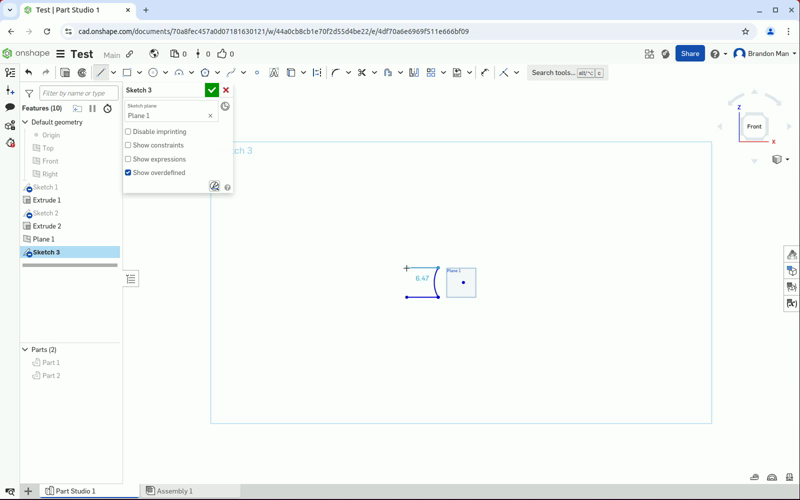
click(406, 267)
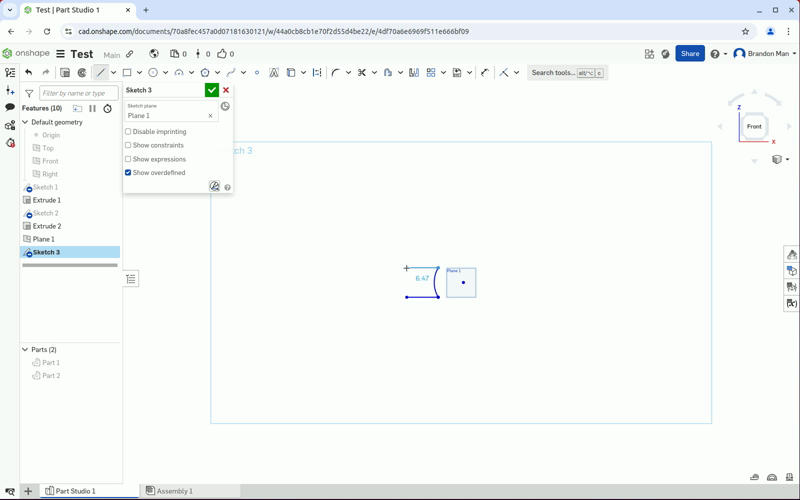
key_up(shift)
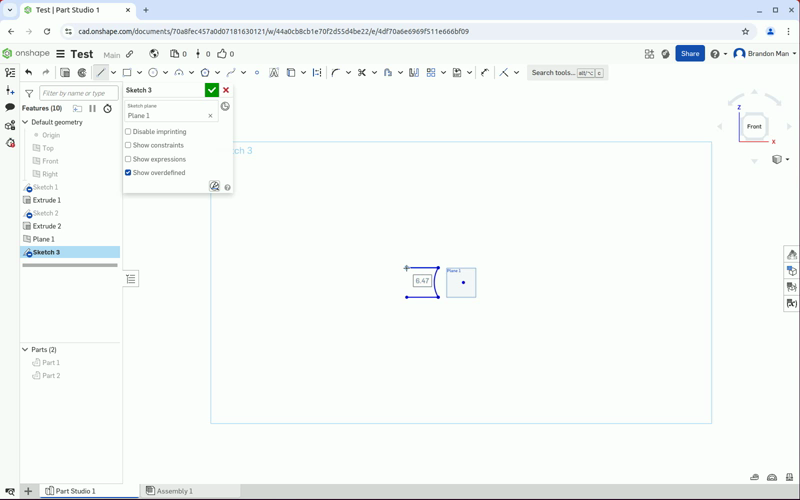
key(esc)
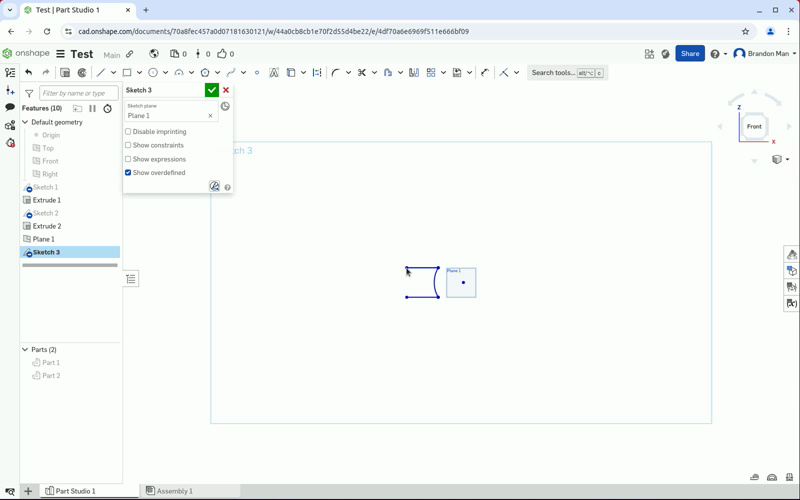
key(a)
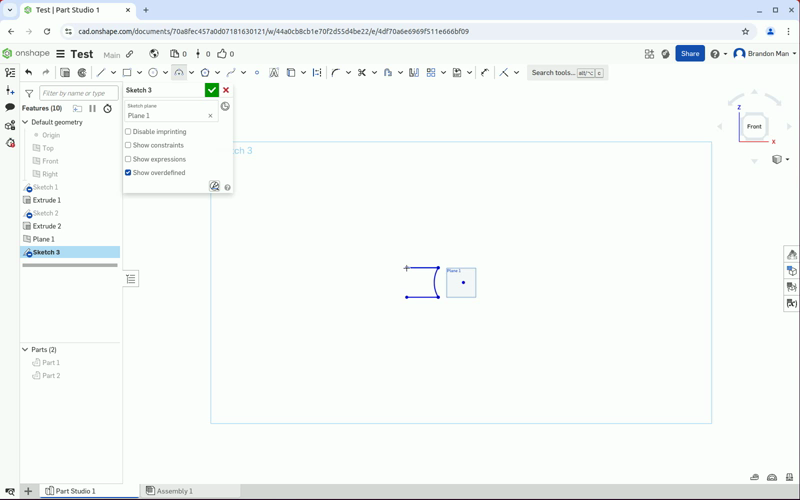
mouse_move(406, 267)
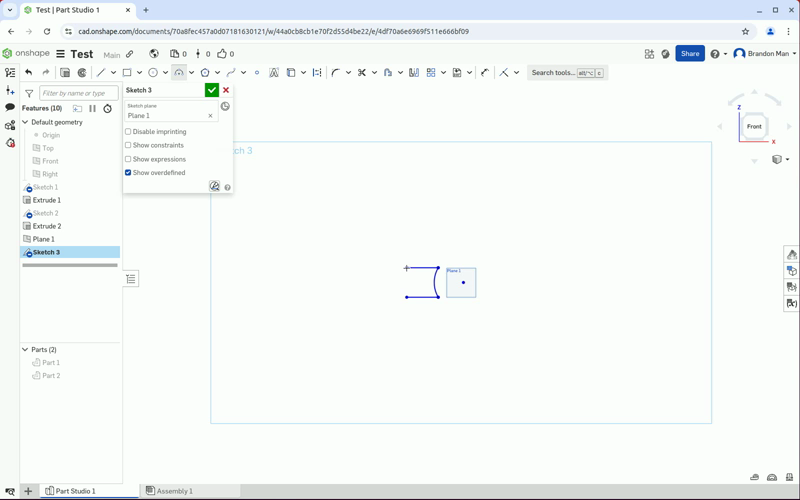
click(406, 267)
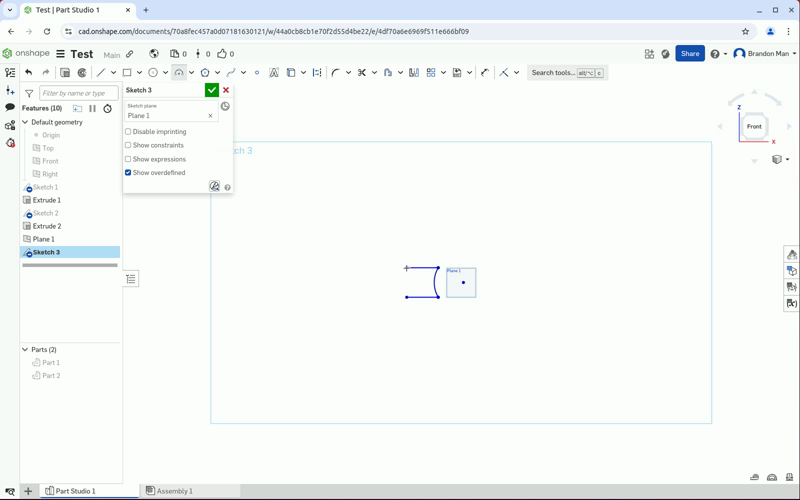
mouse_move(406, 297)
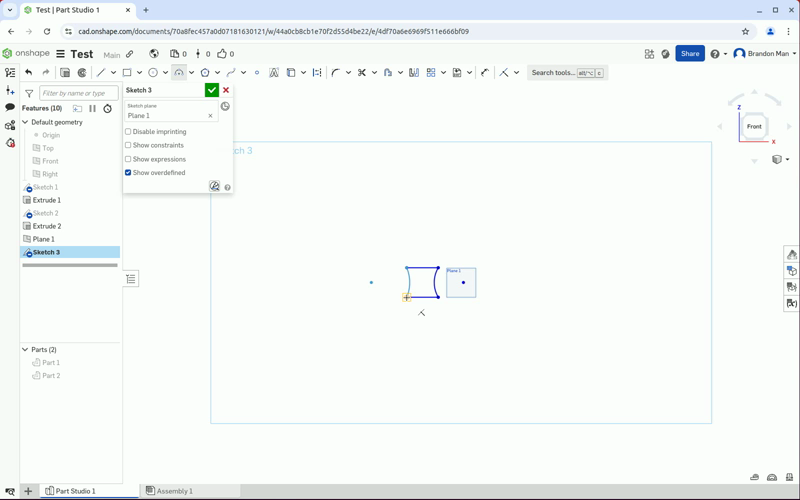
click(406, 297)
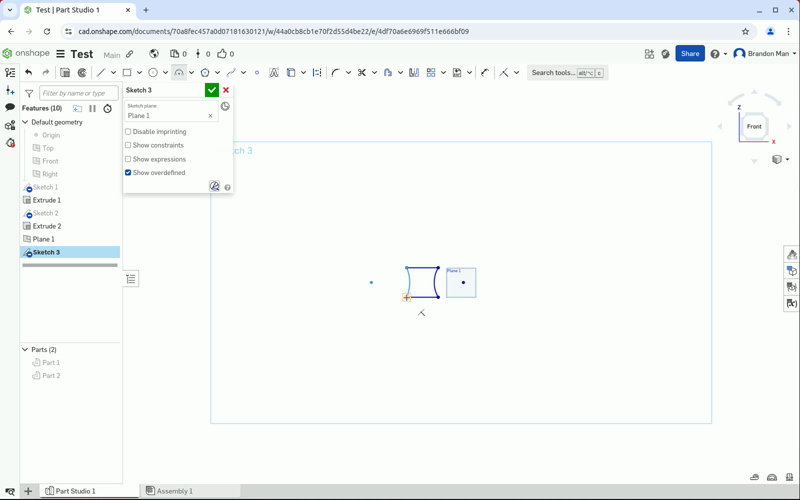
key_down(shift)
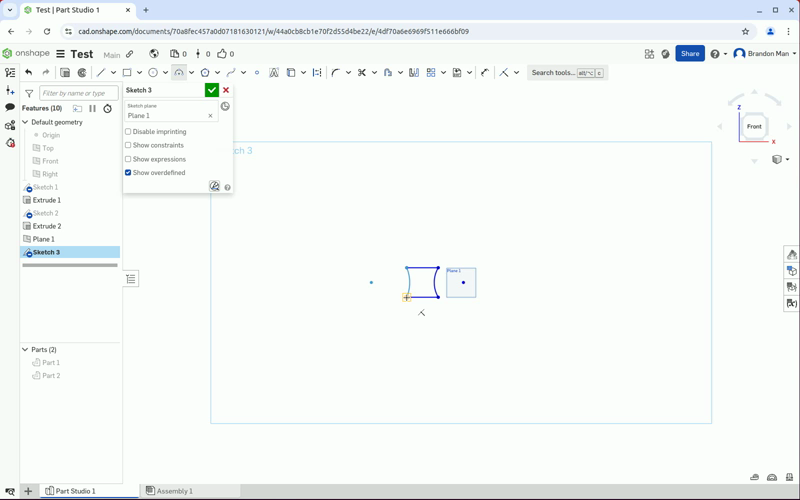
mouse_move(404, 282)
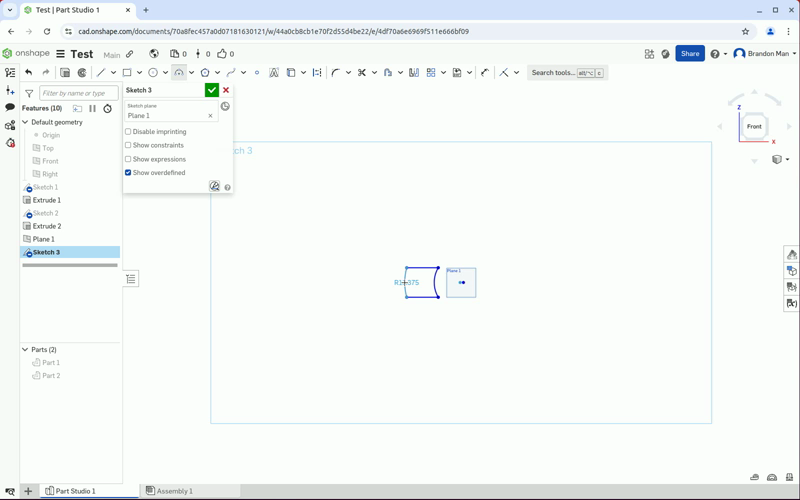
click(404, 282)
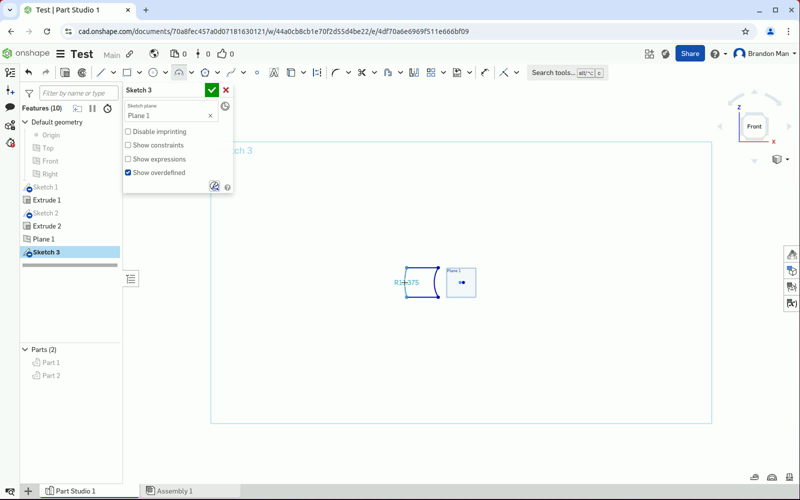
key_up(shift)
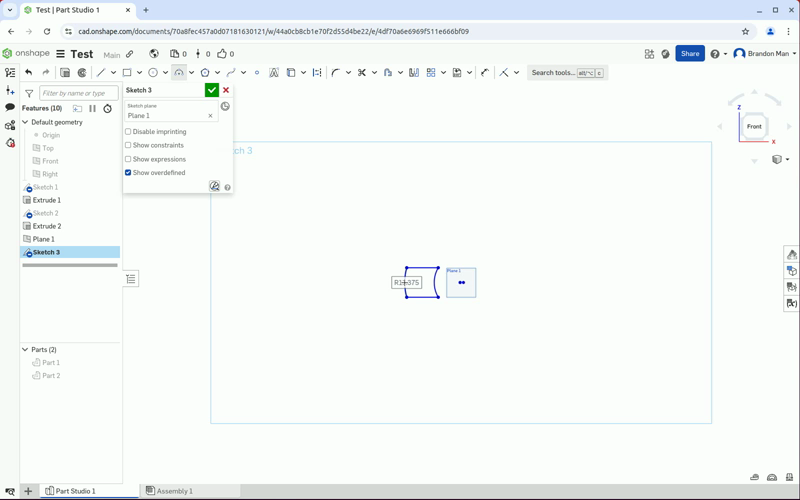
key(esc)
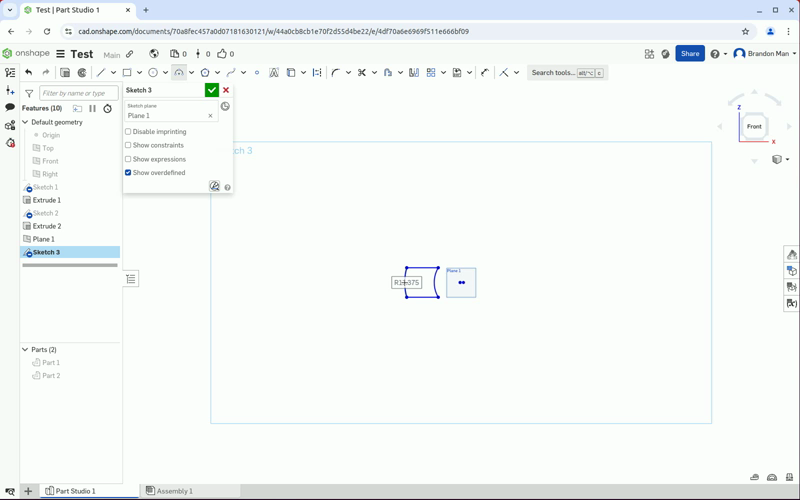
mouse_move(430, 289)
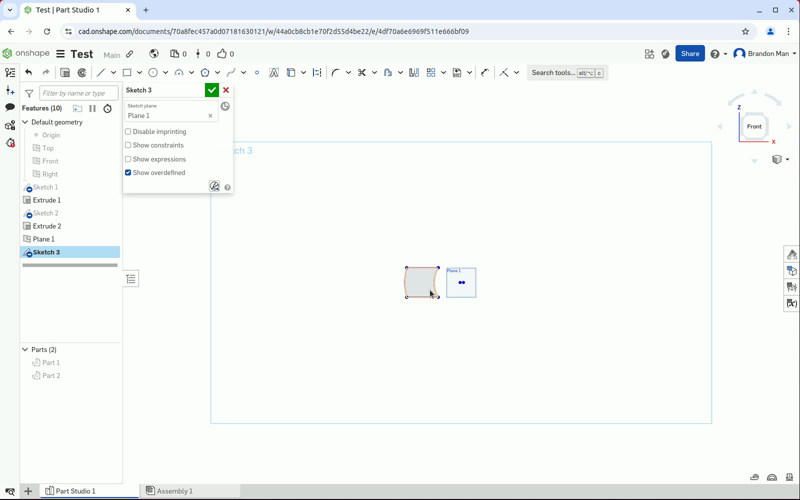
scroll(6)
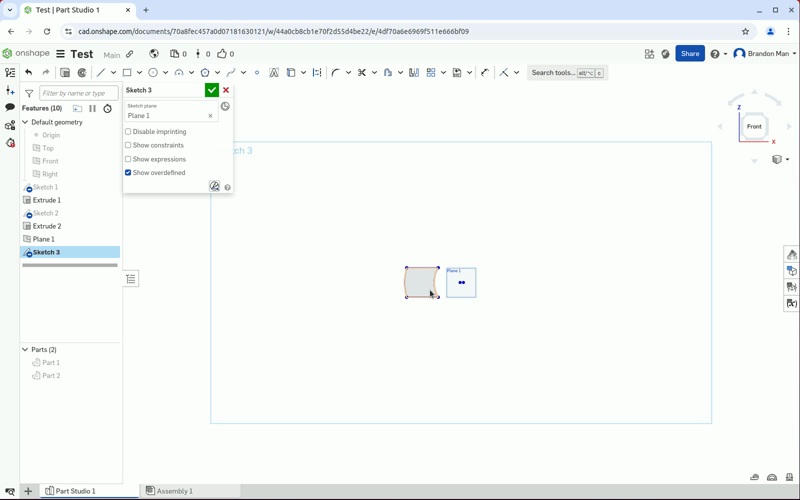
scroll(6)
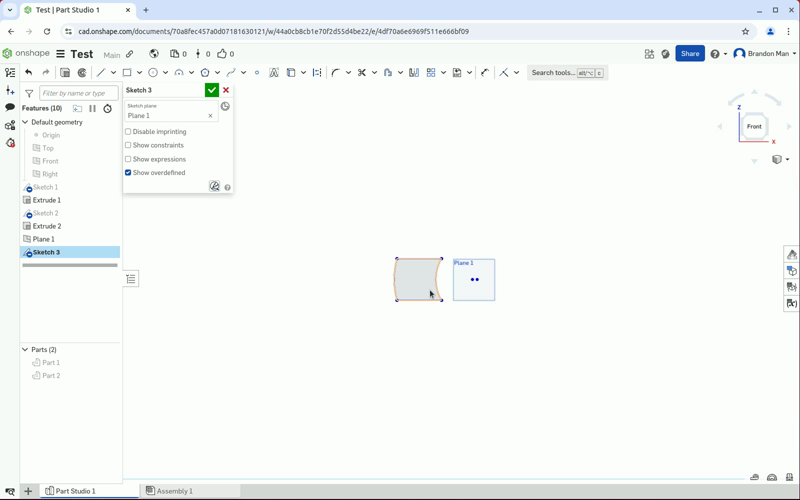
scroll(6)
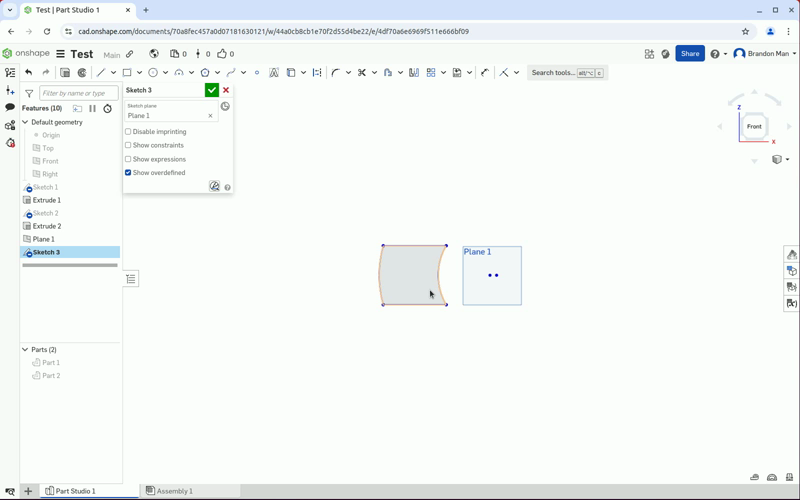
scroll(6)
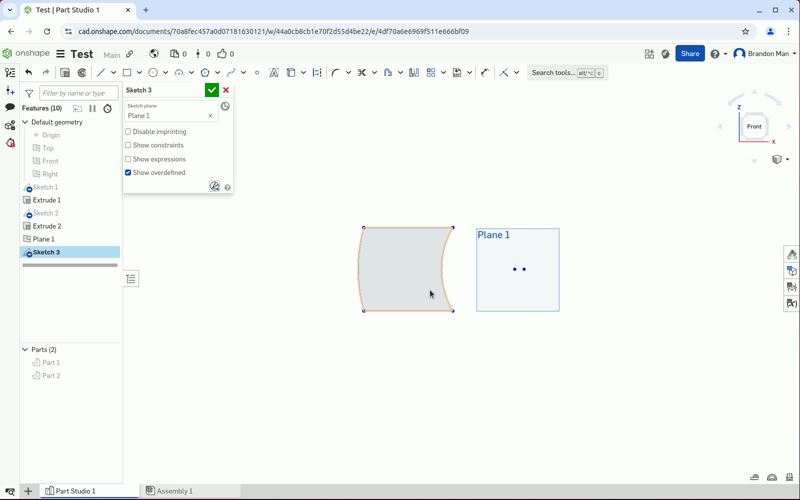
scroll(6)
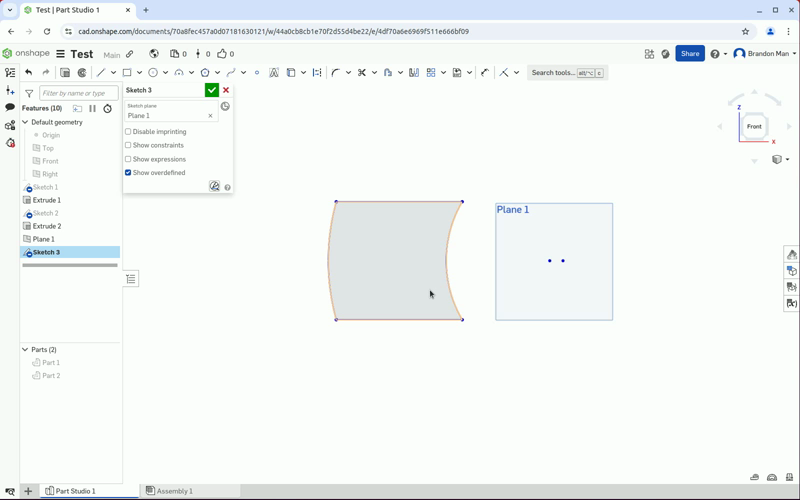
scroll(6)
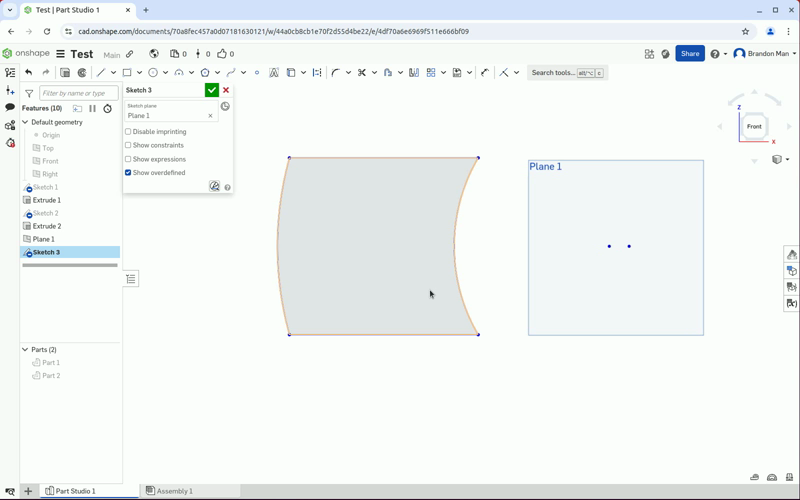
scroll(6)
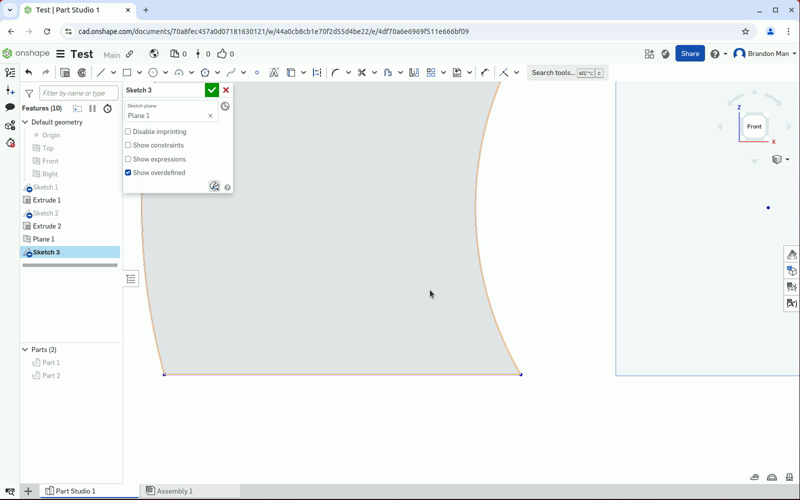
click(430, 289)
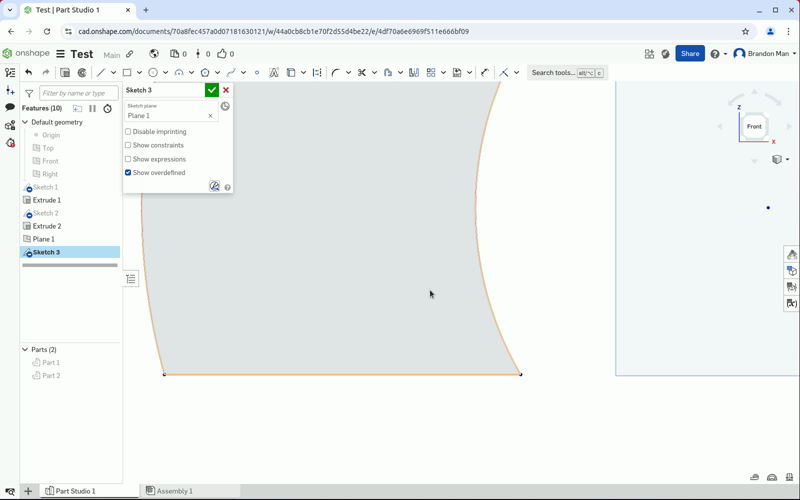
scroll(-6)
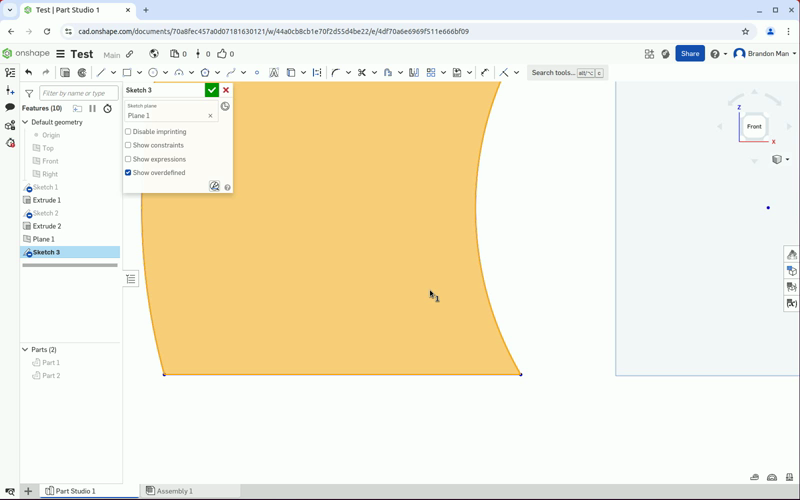
scroll(-6)
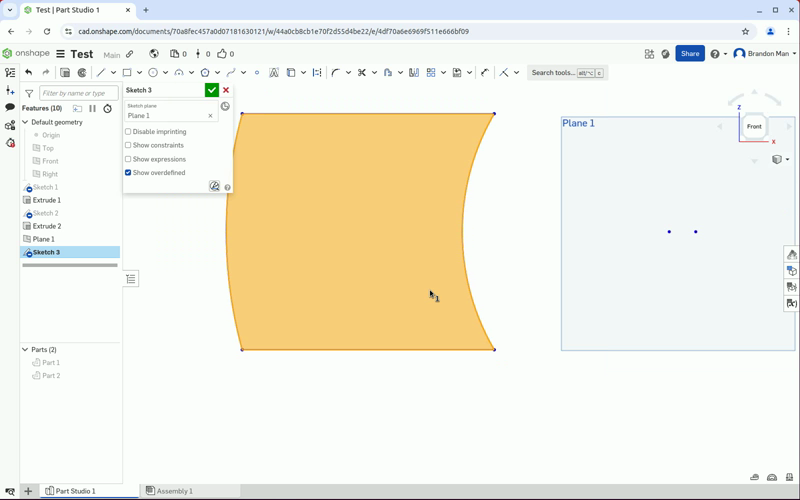
scroll(-6)
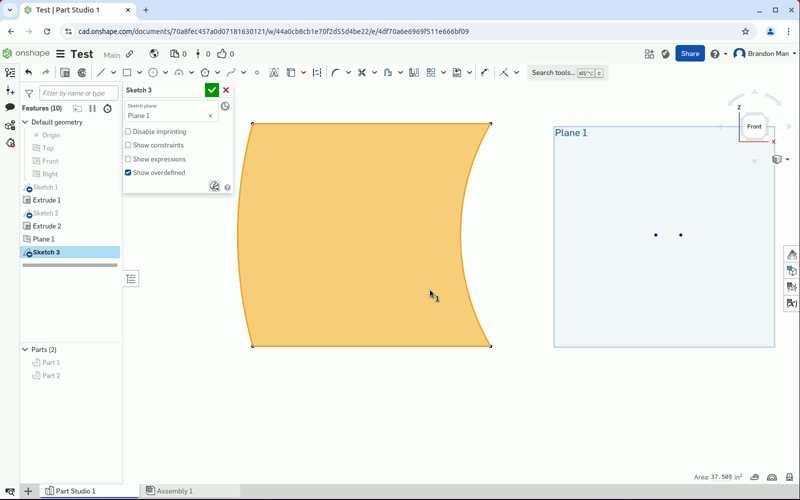
scroll(-6)
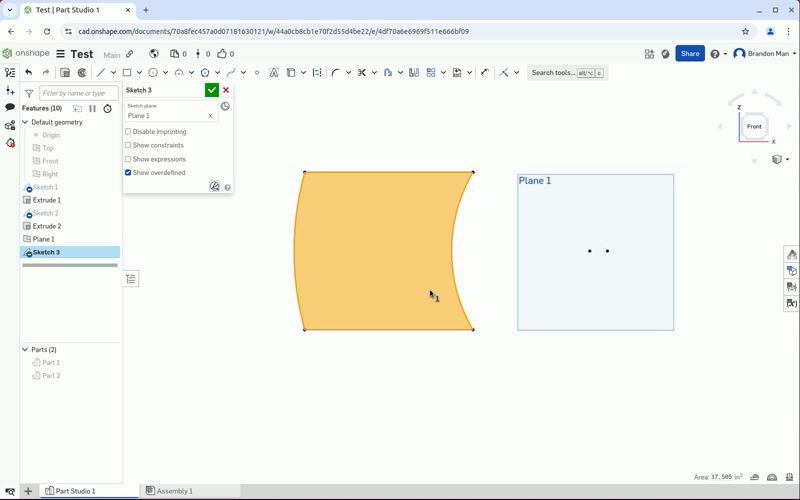
scroll(-6)
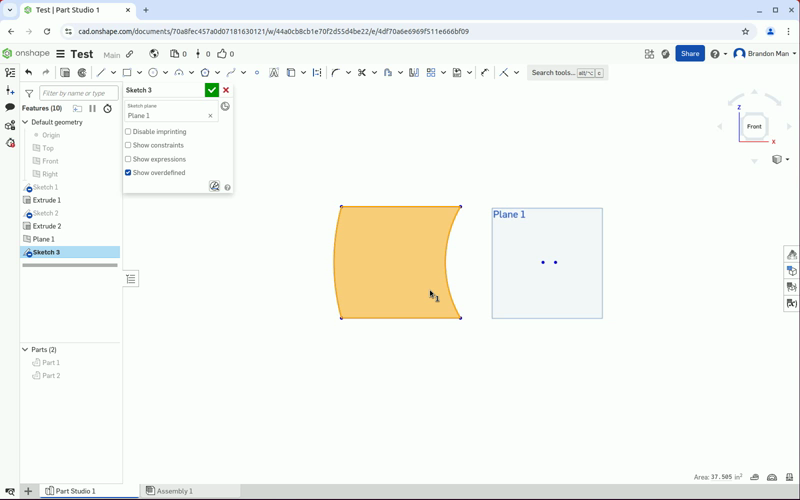
scroll(-6)
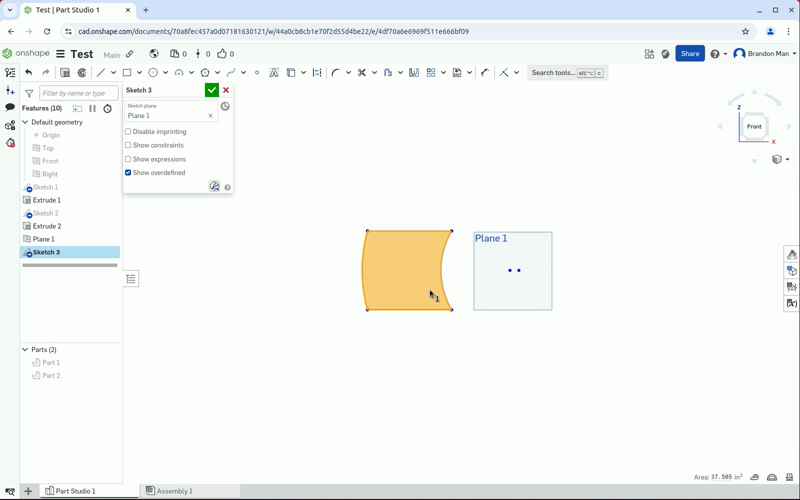
scroll(-6)
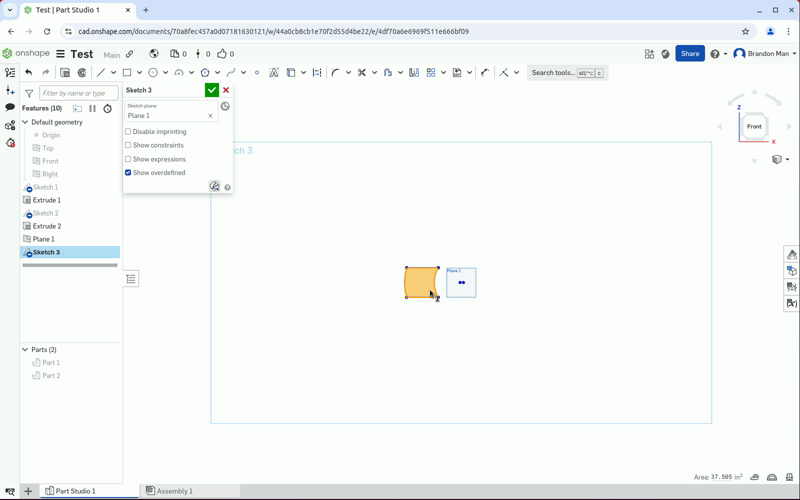
mouse_move(73, 352)
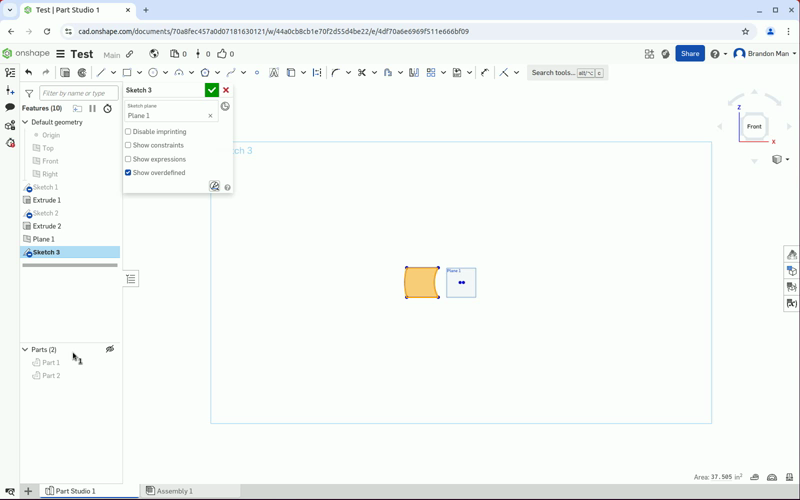
key(shift+y)
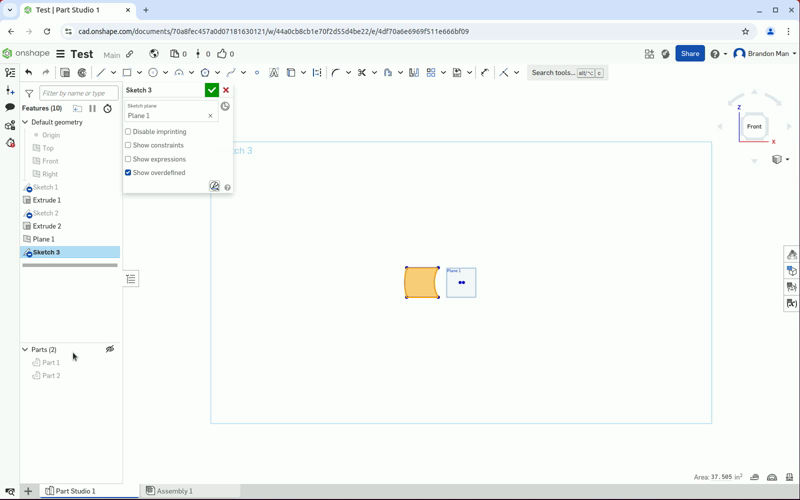
key(shift+e)
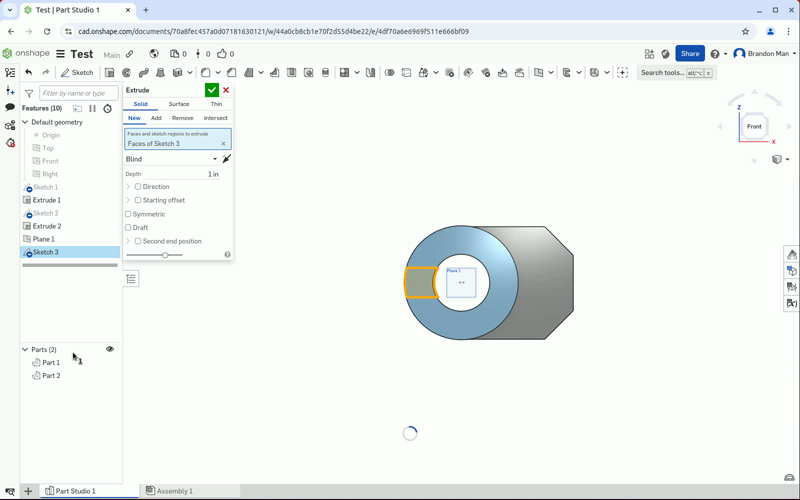
mouse_move(143, 106)
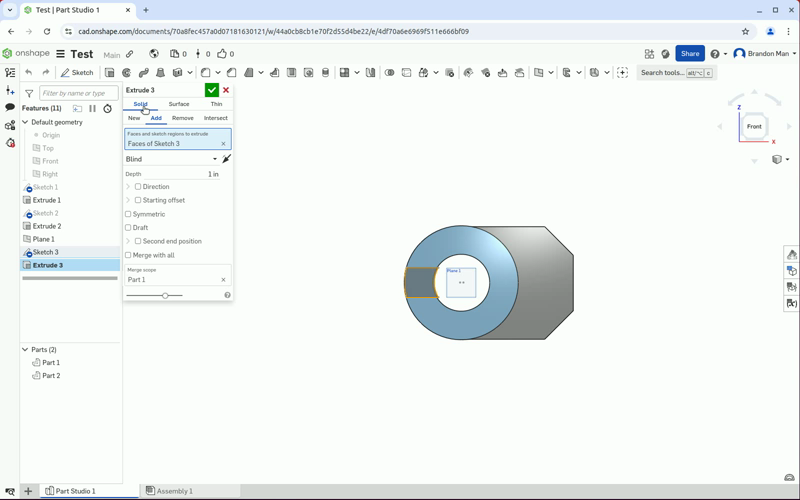
click(143, 106)
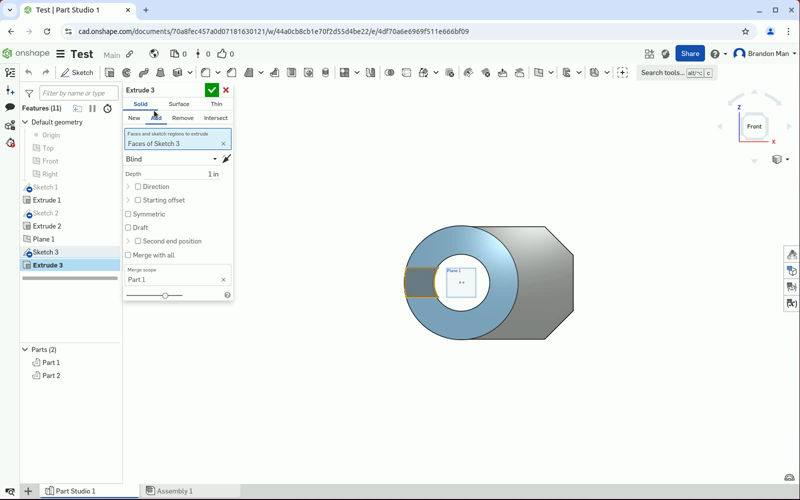
mouse_move(186, 120)
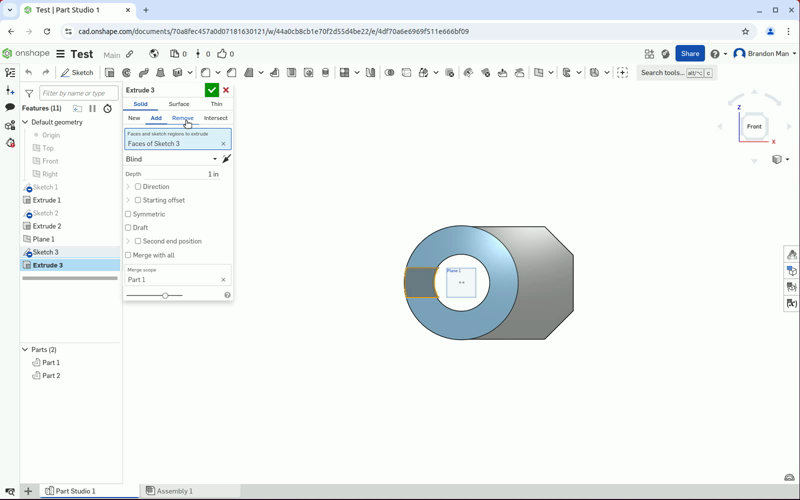
click(186, 120)
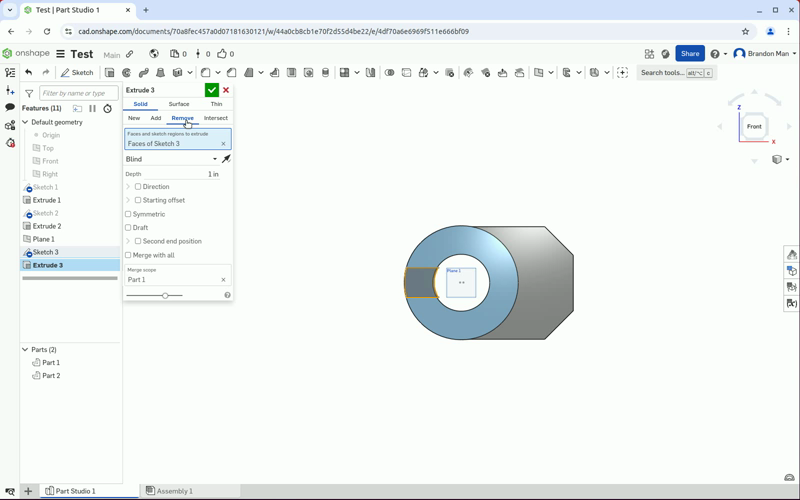
key(tab, 4)
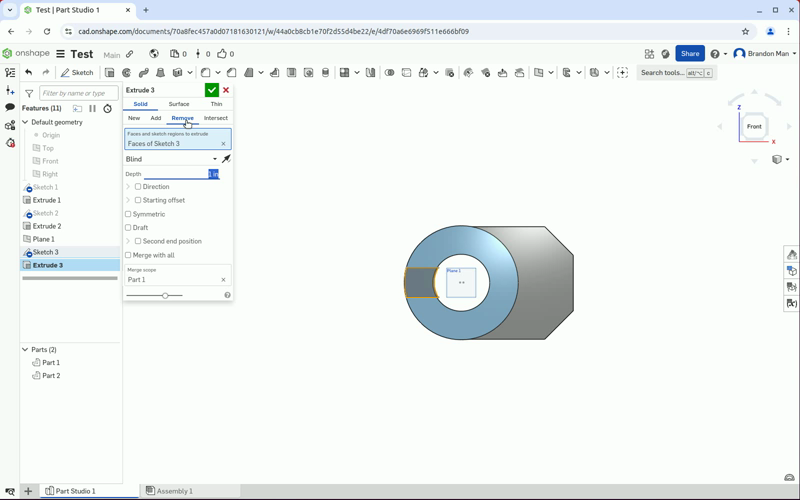
text(11.554)
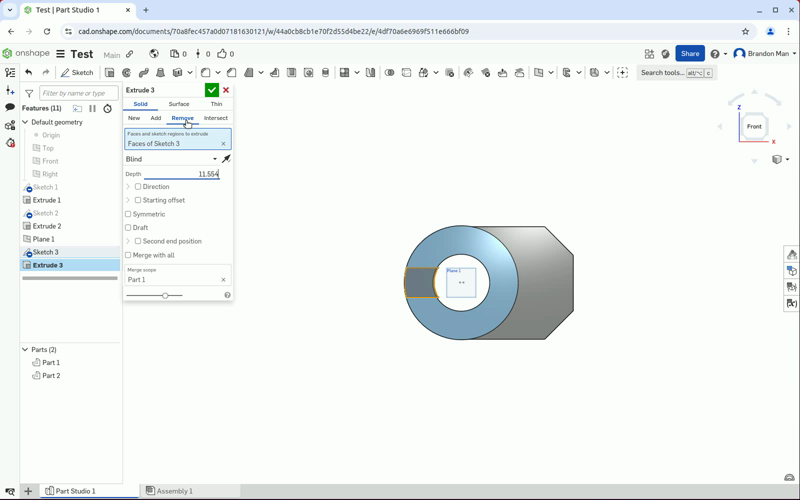
key(tab, 6)
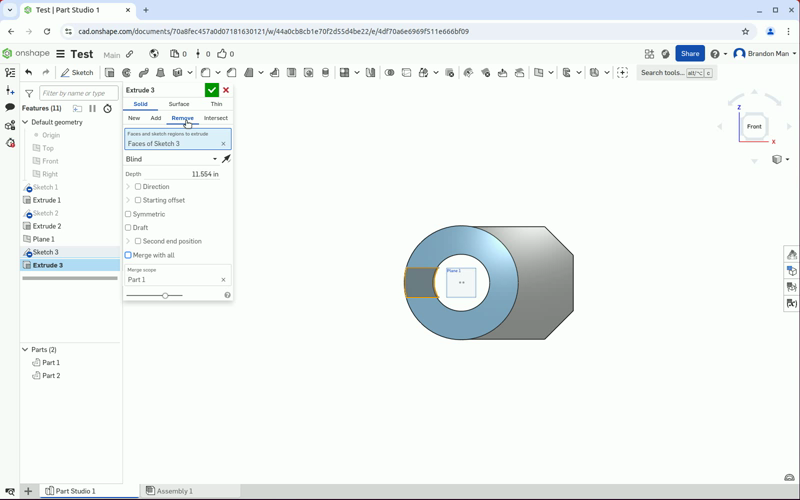
key(space)
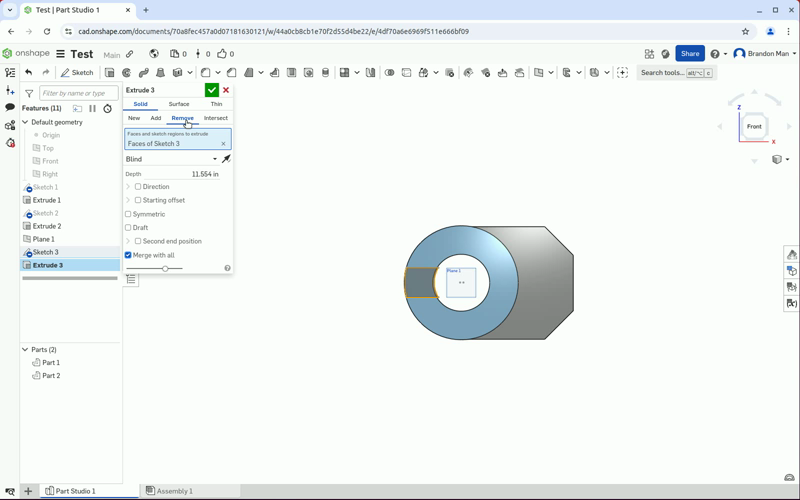
key(enter)
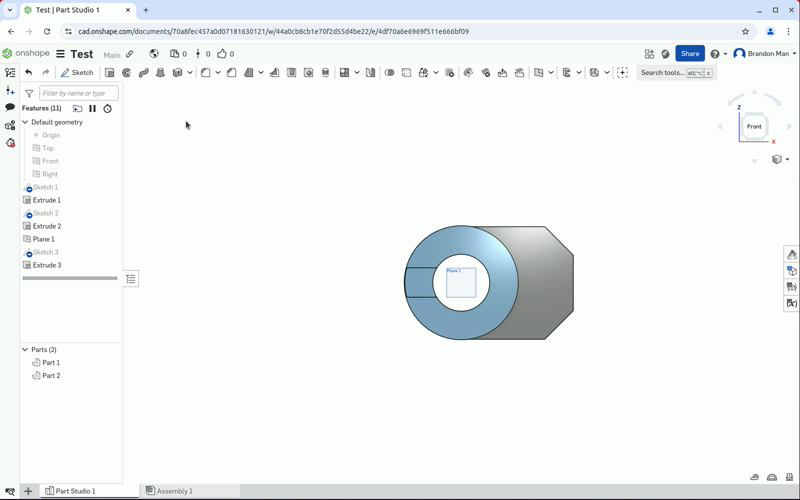
key(shift+h)
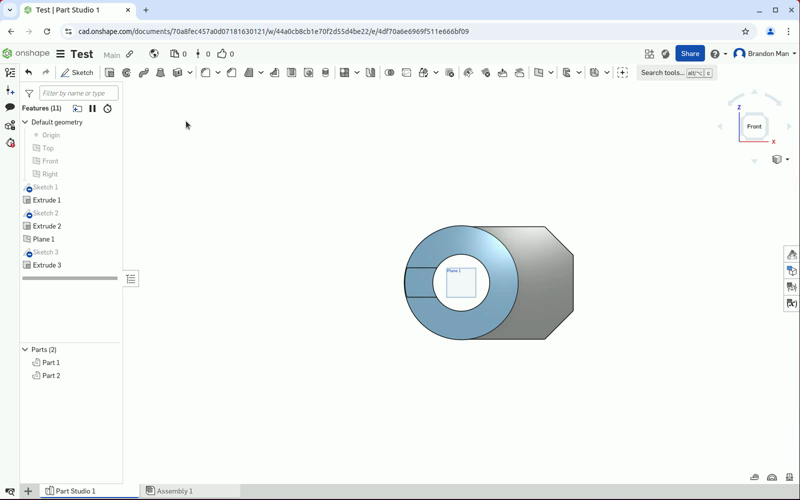
key(shift+h)
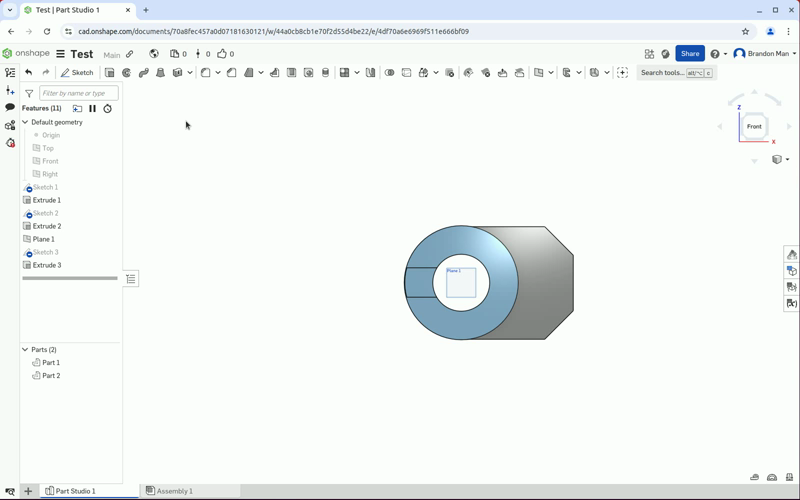
mouse_move(73, 189)
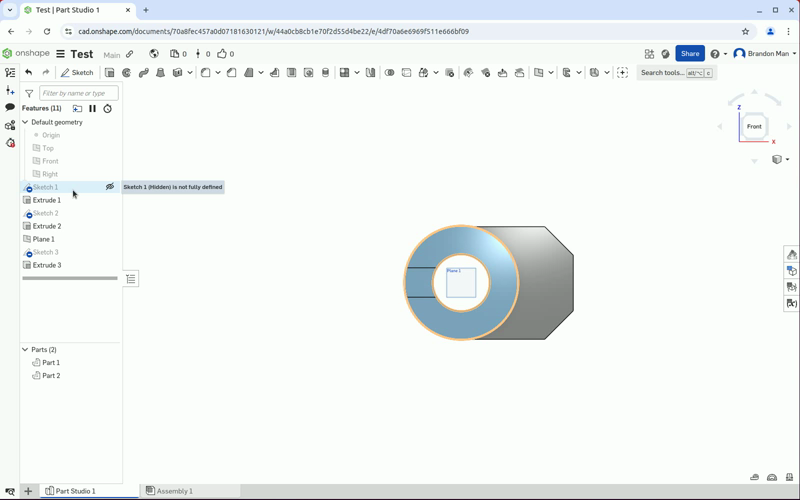
click(73, 189)
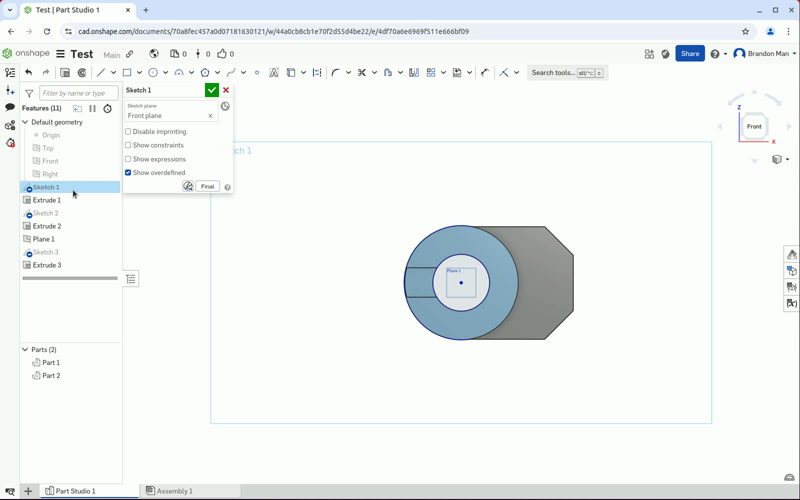
mouse_move(229, 92)
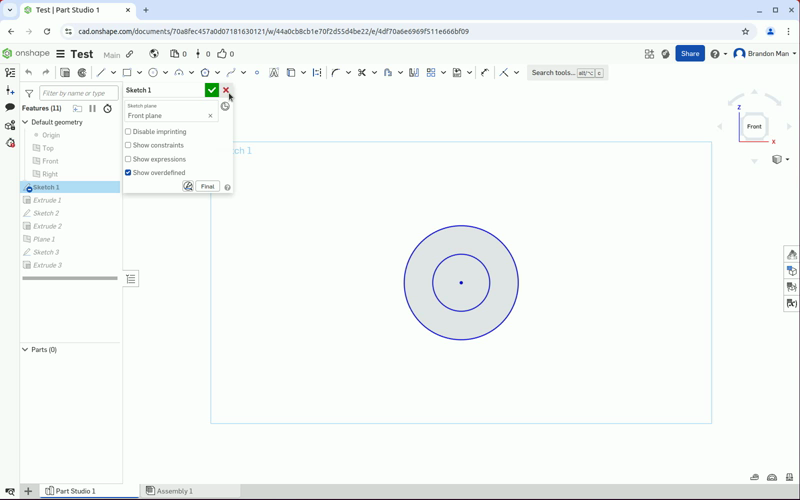
click(229, 92)
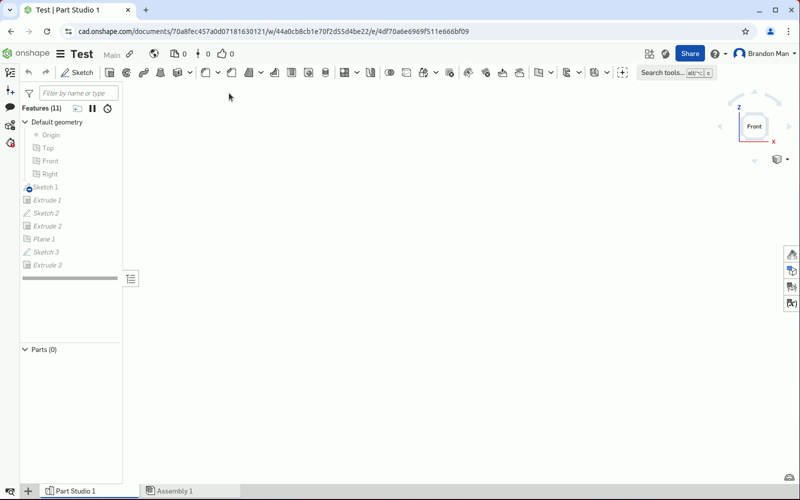
key(shift+s)
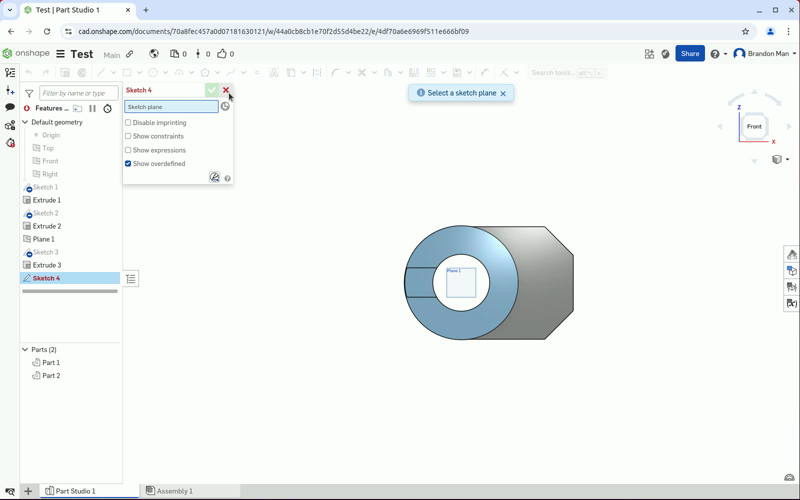
mouse_move(73, 241)
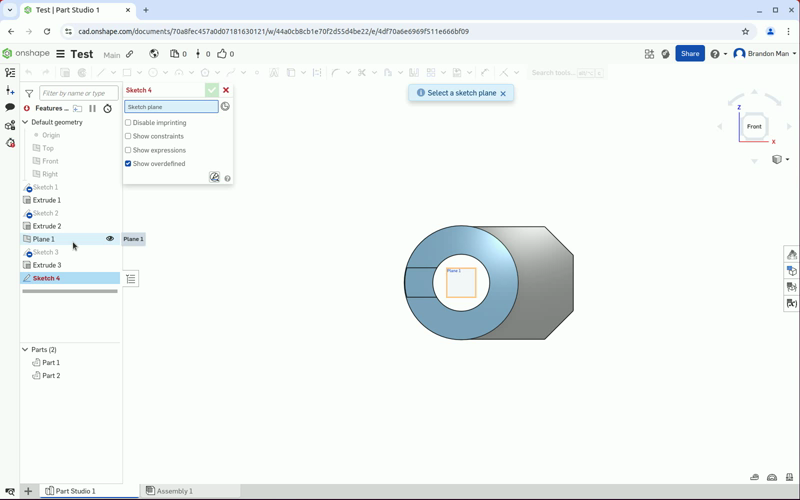
click(73, 241)
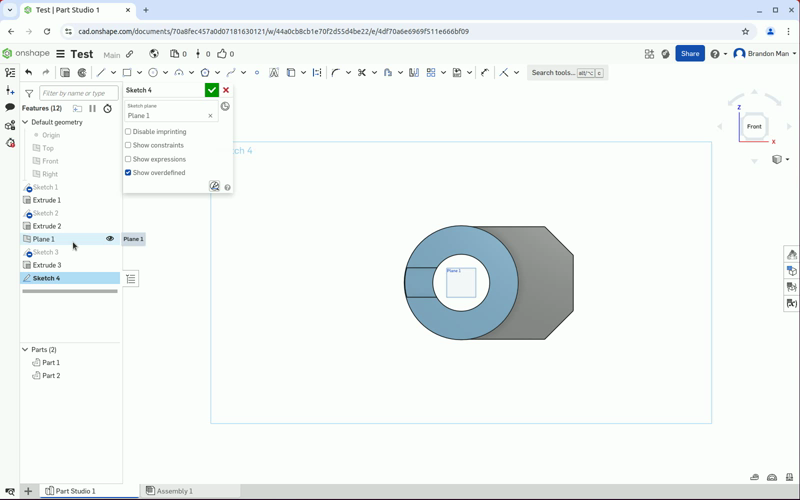
mouse_move(73, 352)
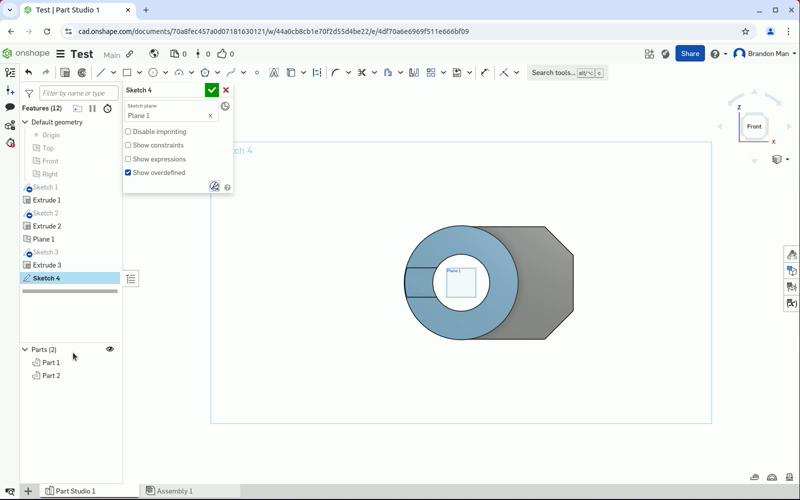
key(y)
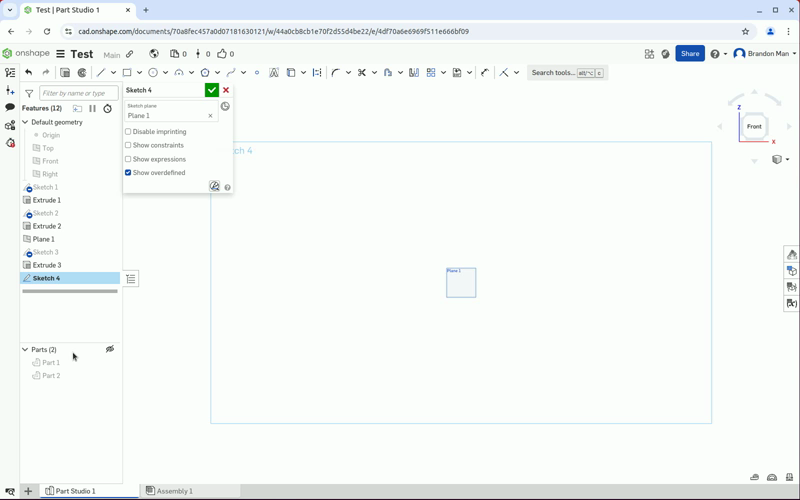
key(l)
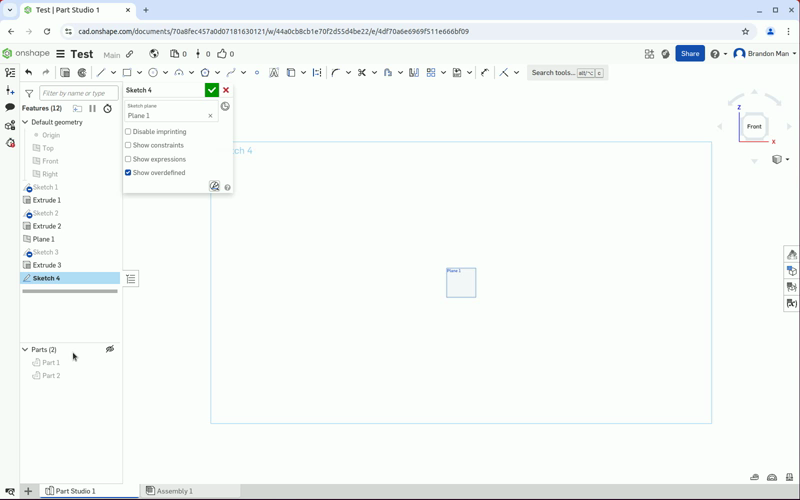
key_down(shift)
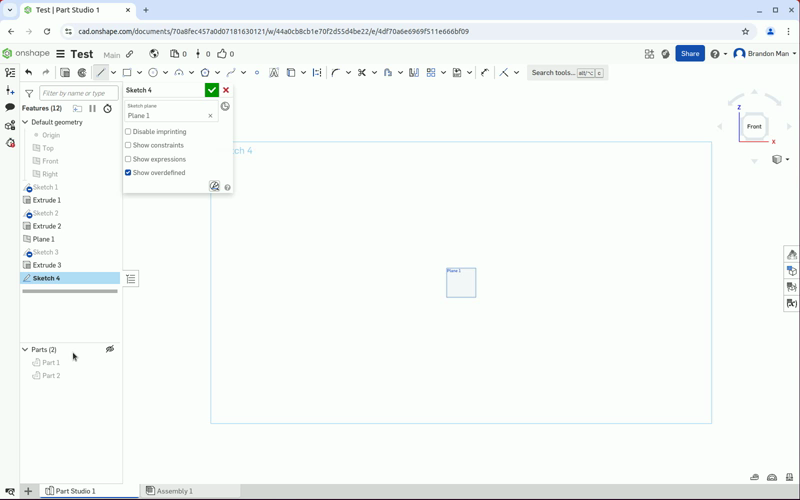
mouse_move(514, 297)
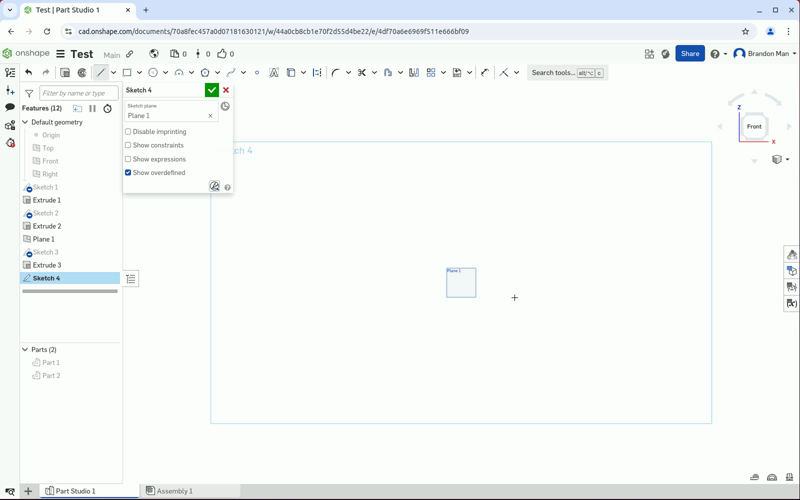
click(514, 297)
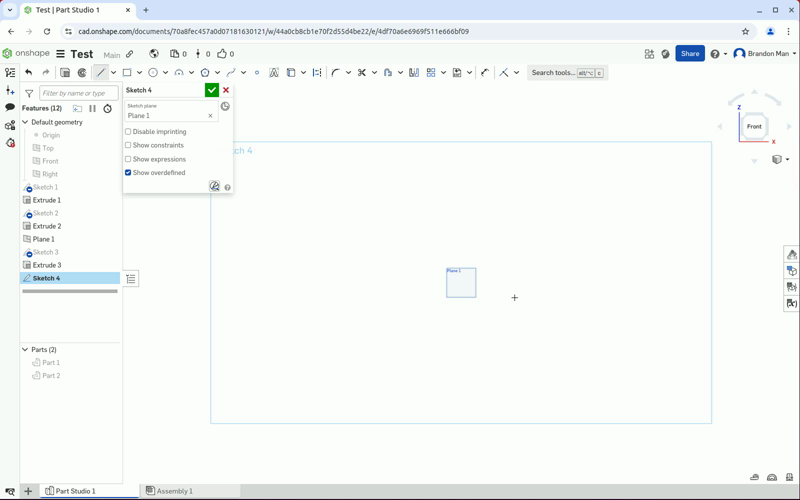
key_up(shift)
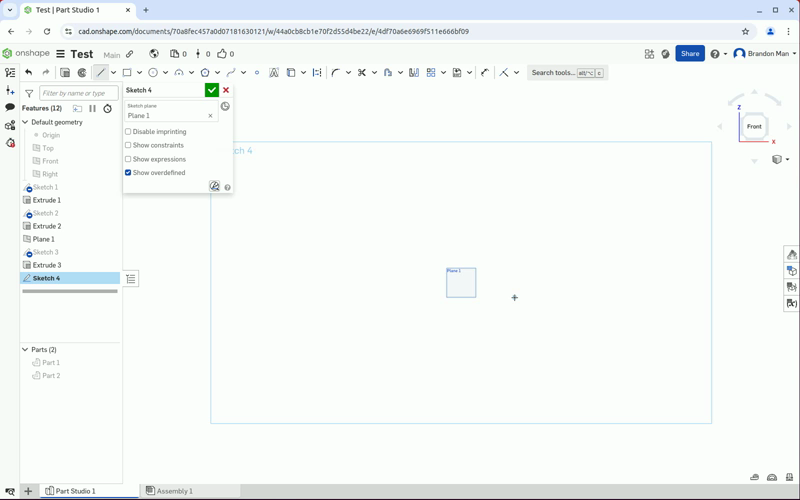
key_down(shift)
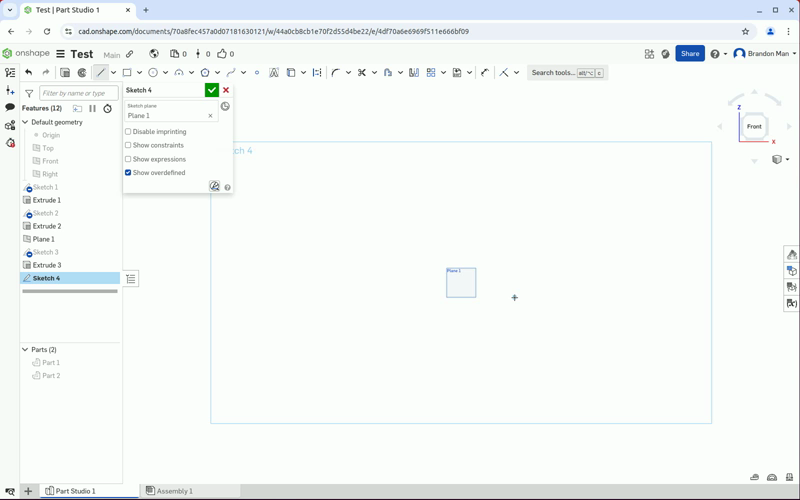
mouse_move(544, 297)
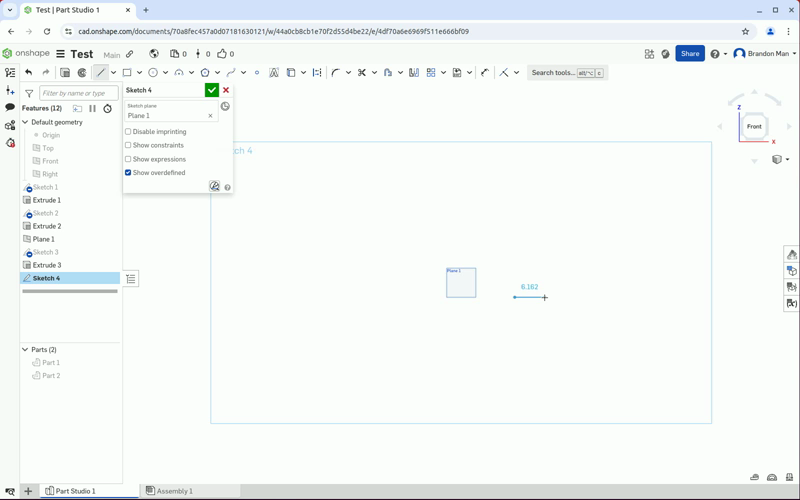
mouse_move(573, 297)
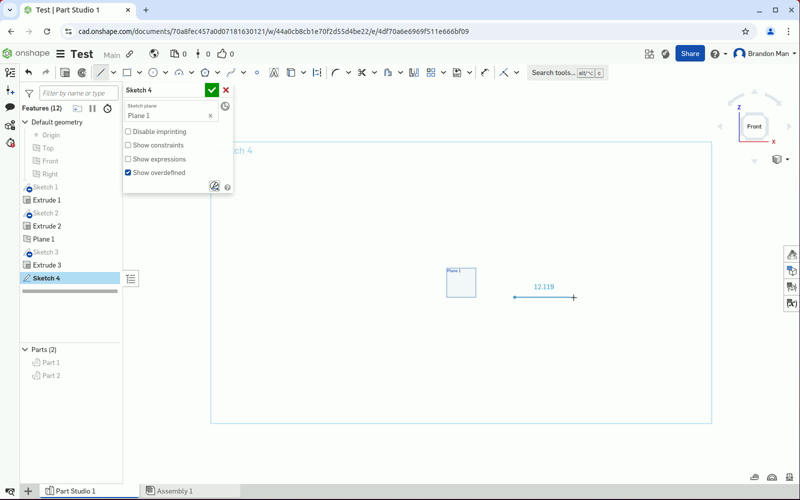
click(573, 297)
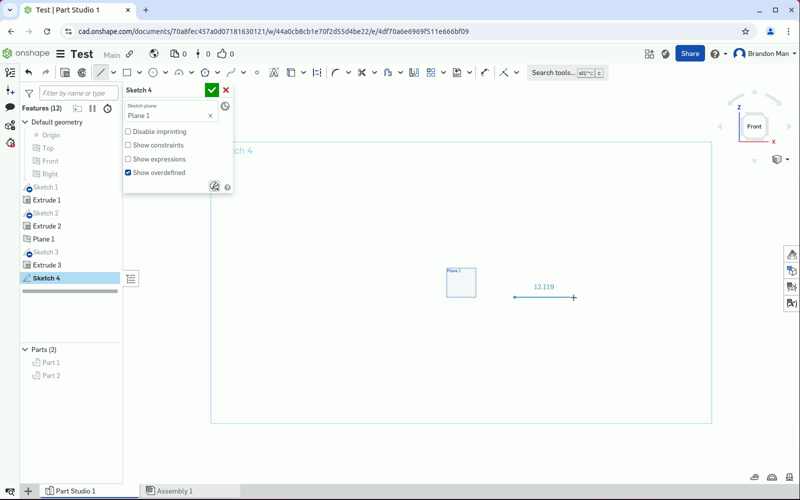
key_up(shift)
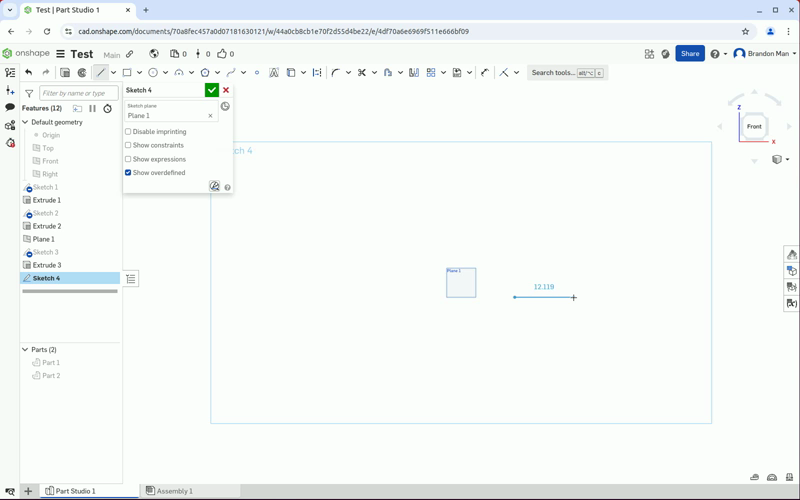
key_down(shift)
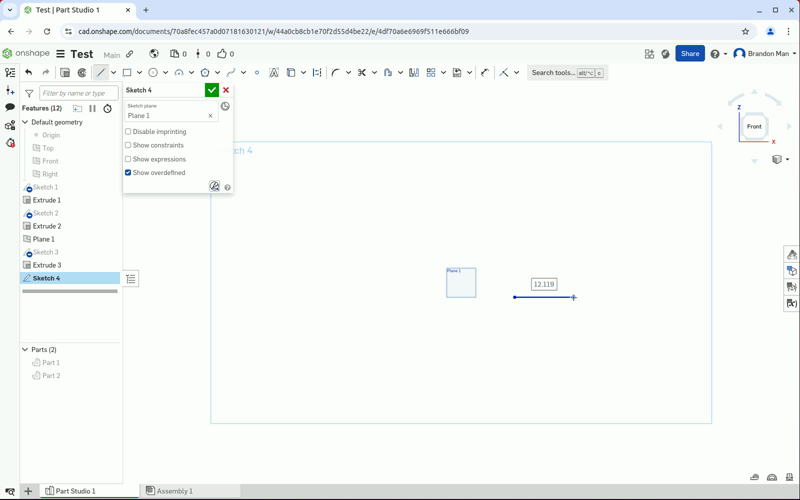
mouse_move(589, 297)
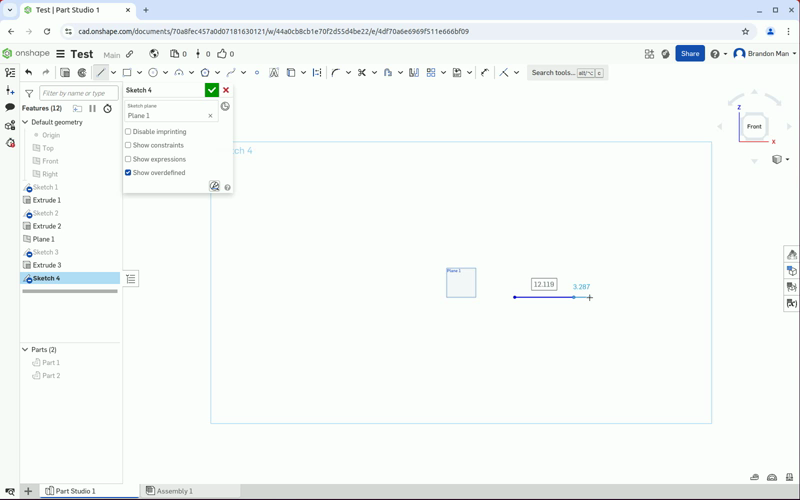
mouse_move(573, 268)
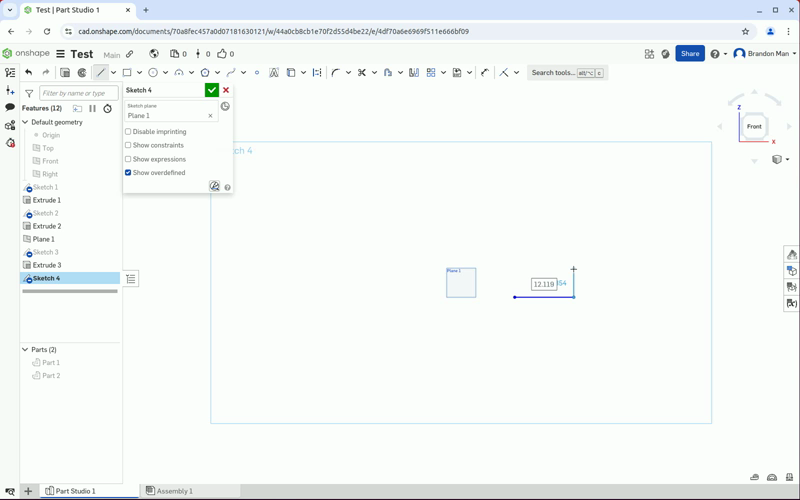
click(573, 268)
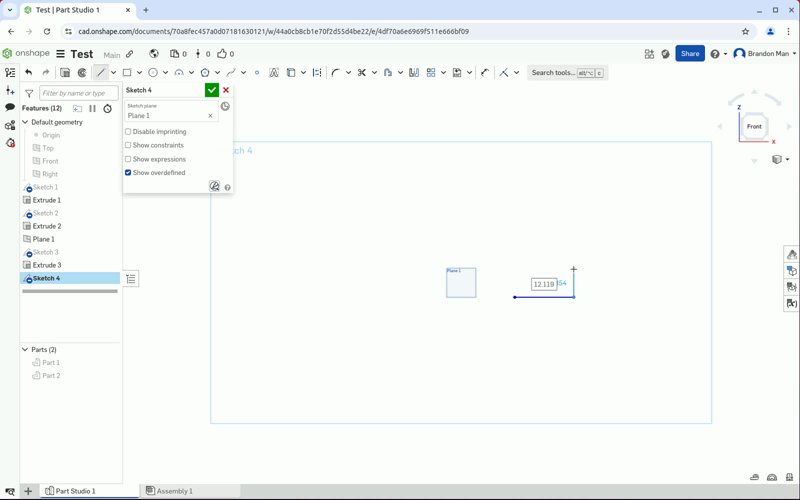
key_up(shift)
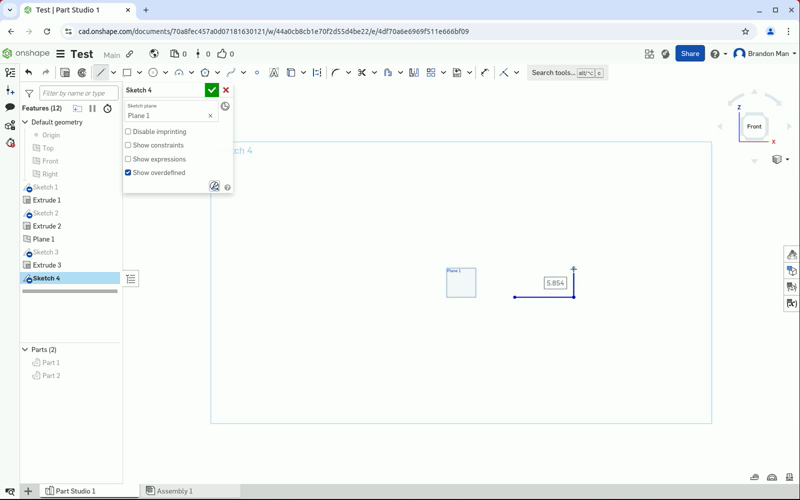
key_down(shift)
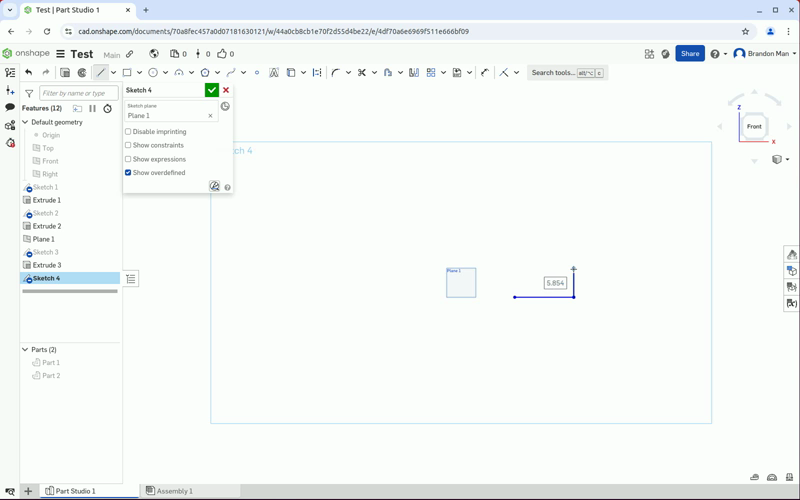
mouse_move(589, 268)
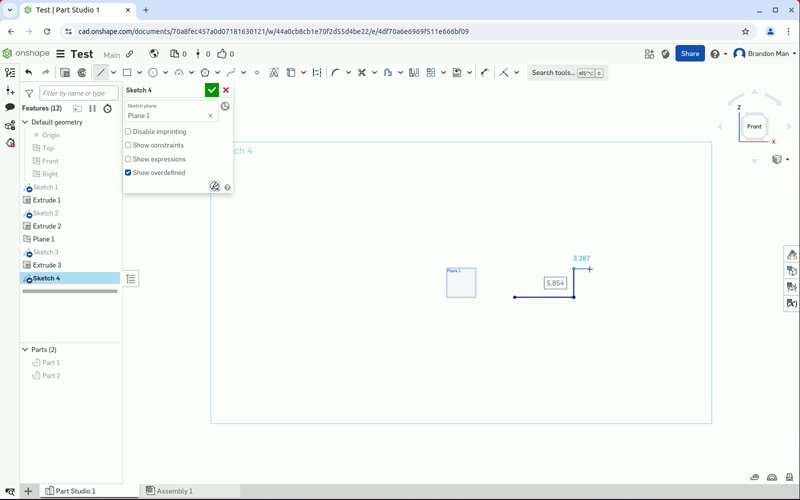
mouse_move(514, 268)
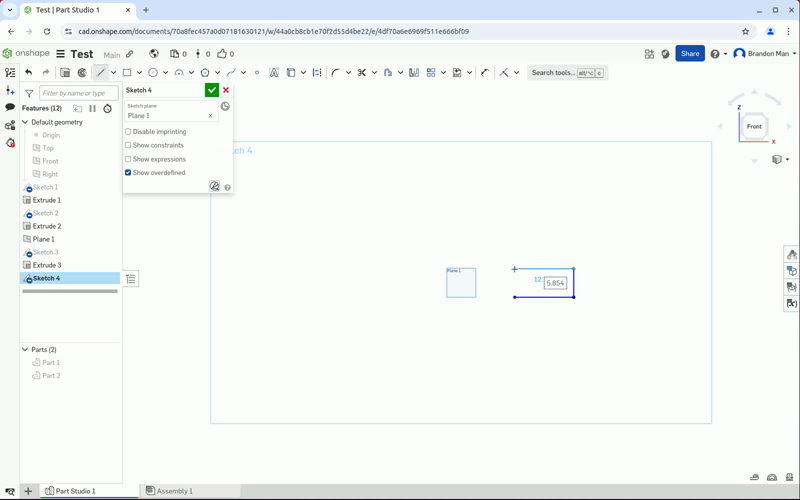
click(514, 268)
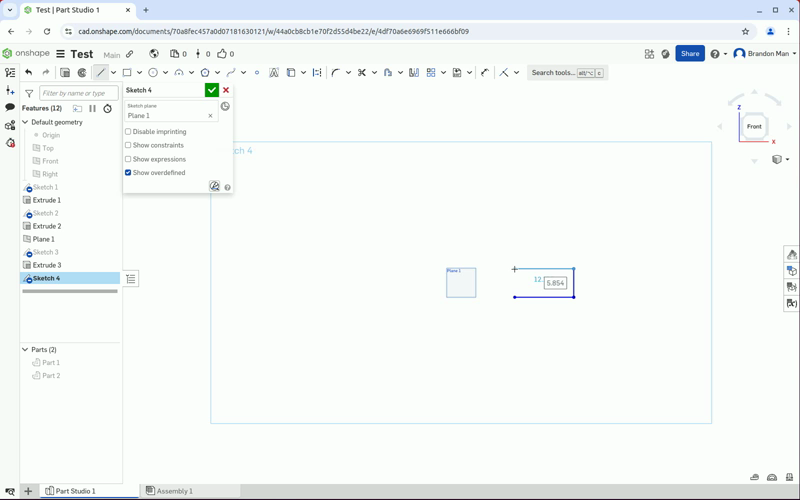
key_up(shift)
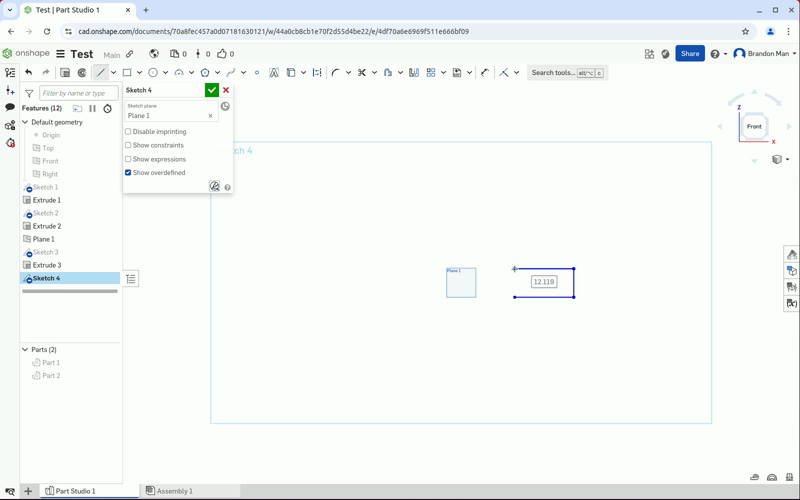
key(esc)
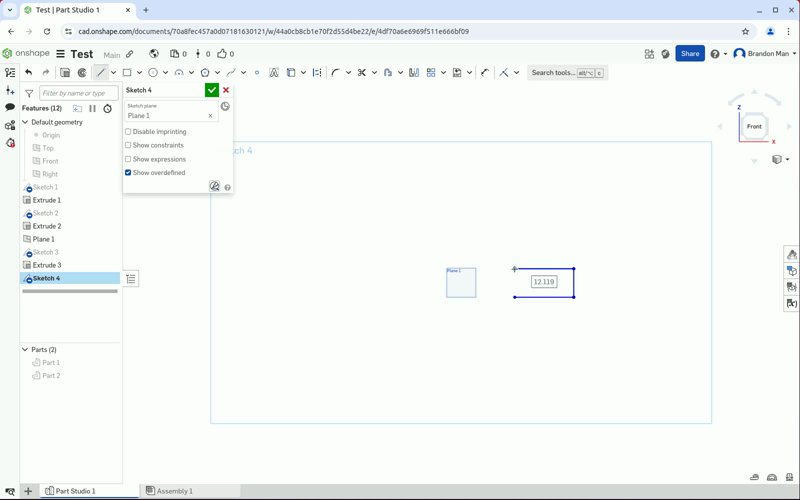
key(a)
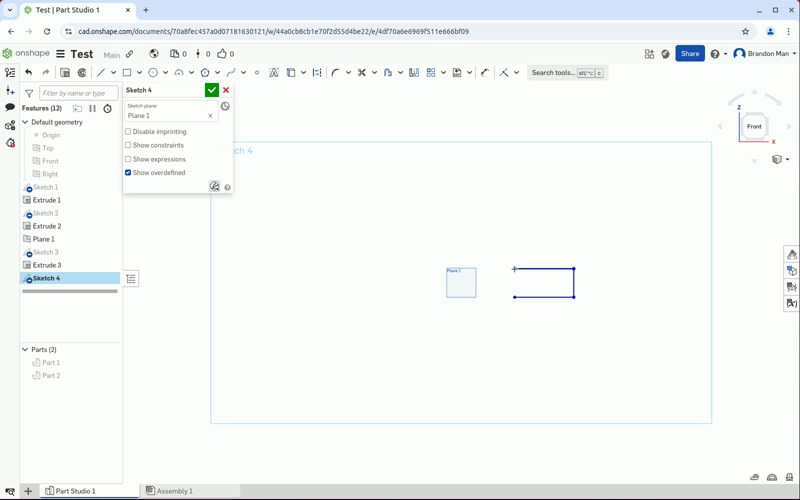
mouse_move(514, 268)
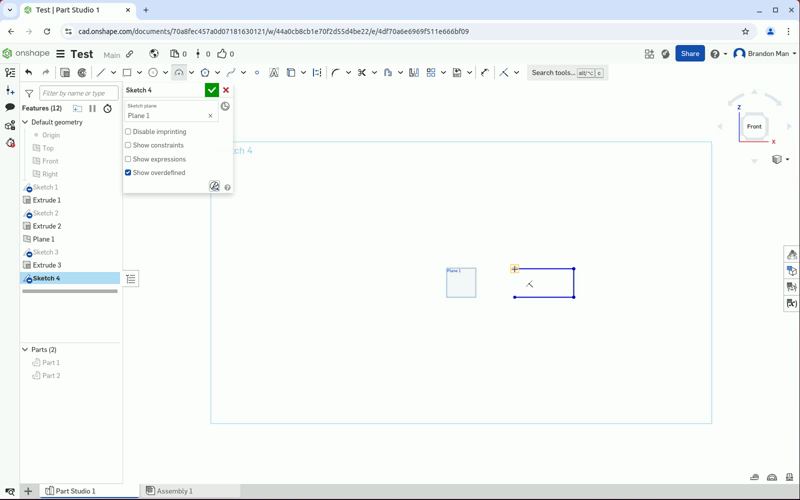
click(514, 268)
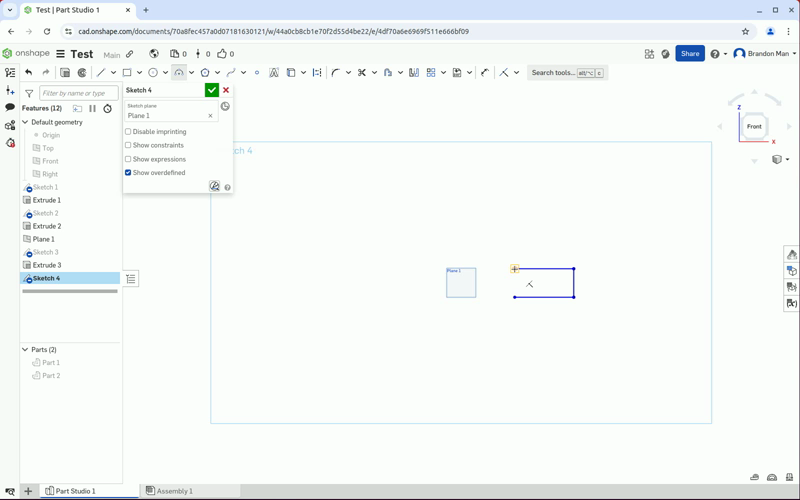
mouse_move(514, 297)
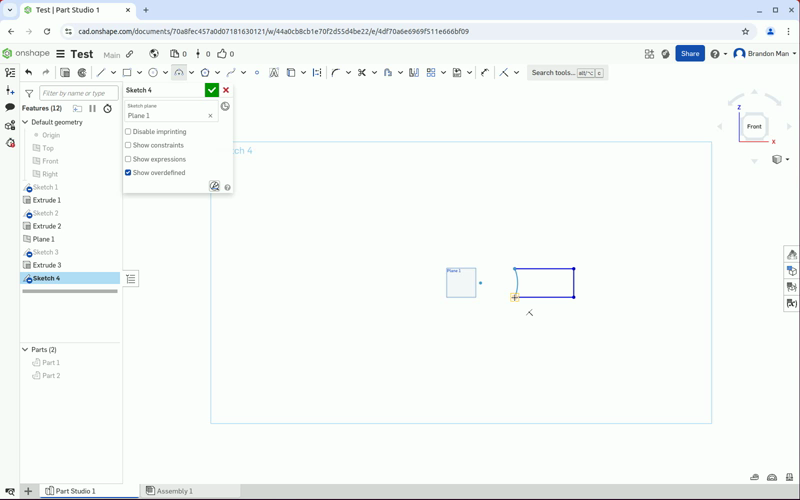
click(514, 297)
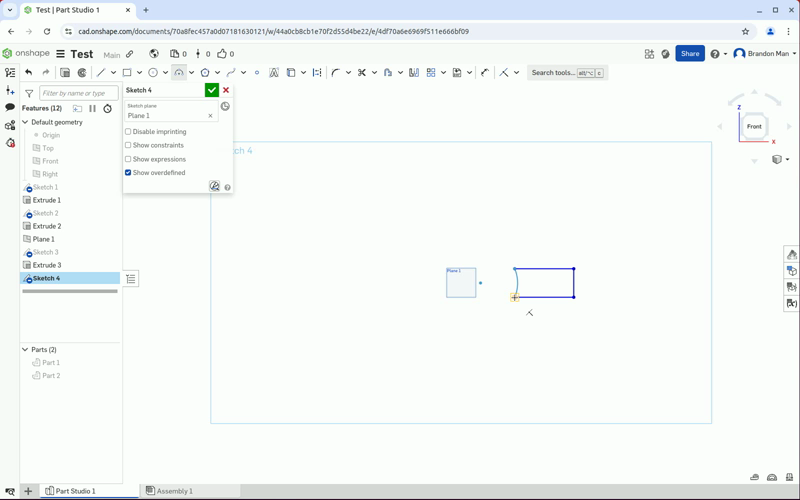
key_down(shift)
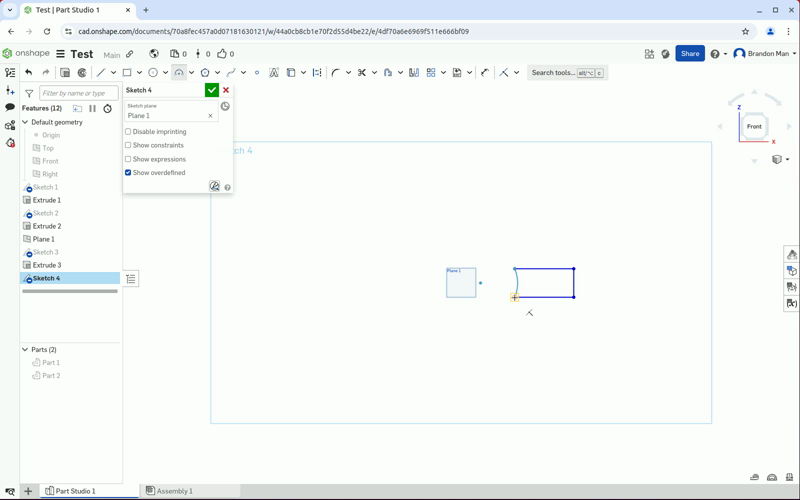
mouse_move(516, 282)
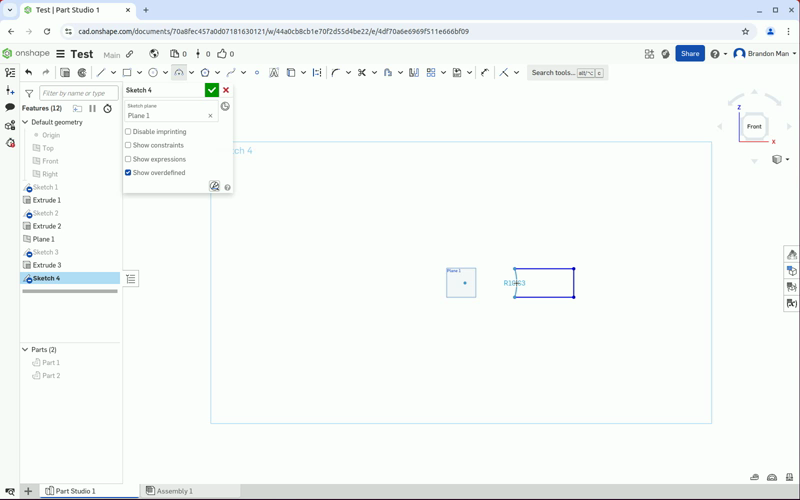
click(516, 282)
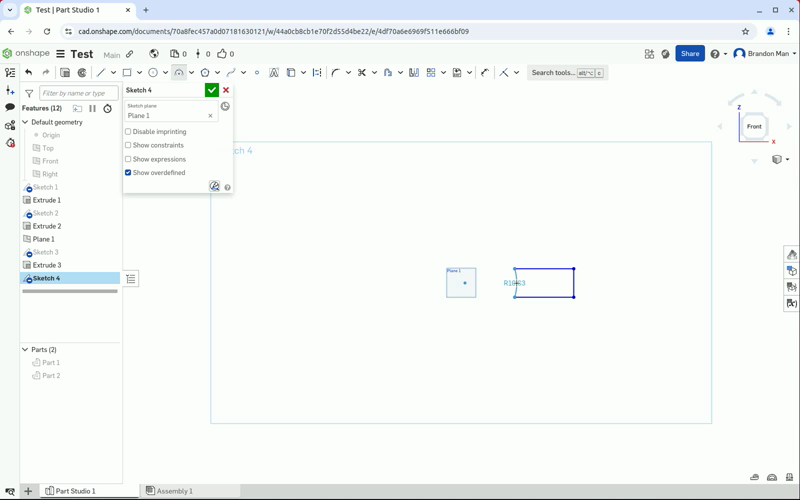
key_up(shift)
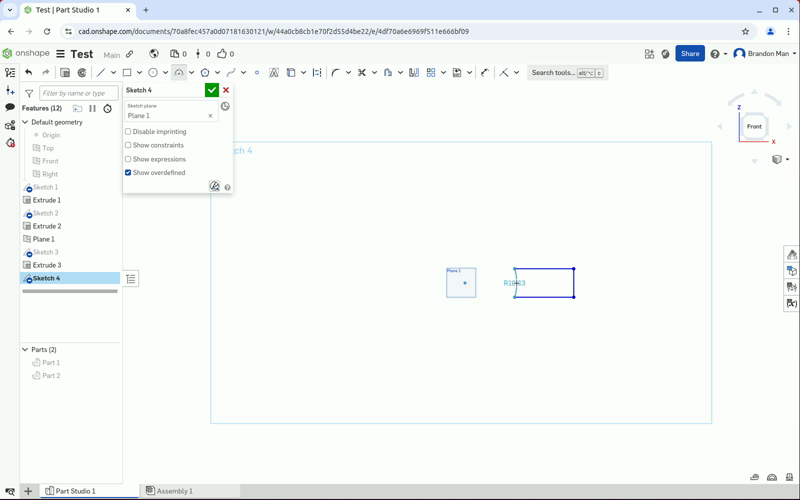
key(esc)
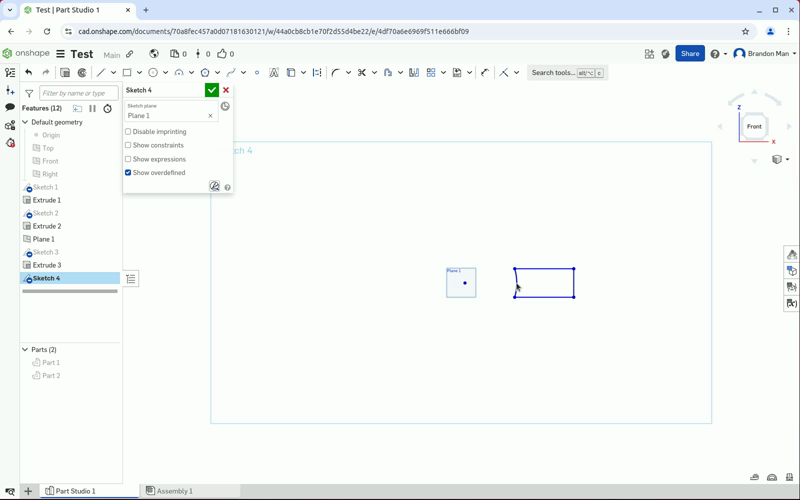
mouse_move(549, 282)
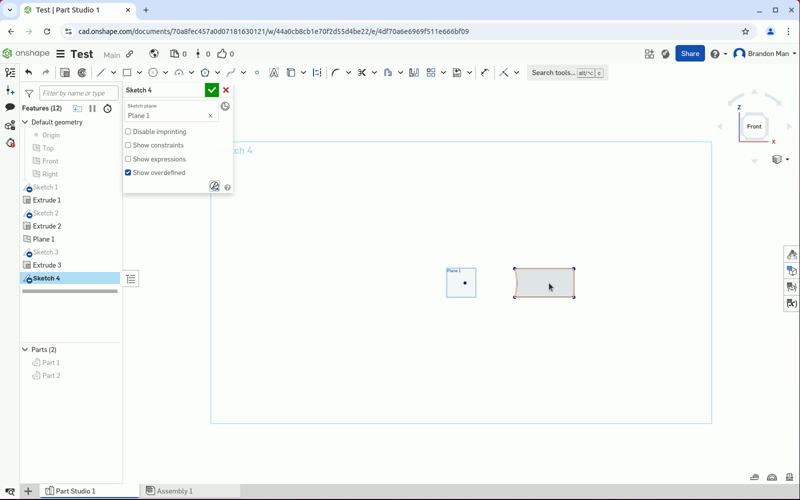
scroll(6)
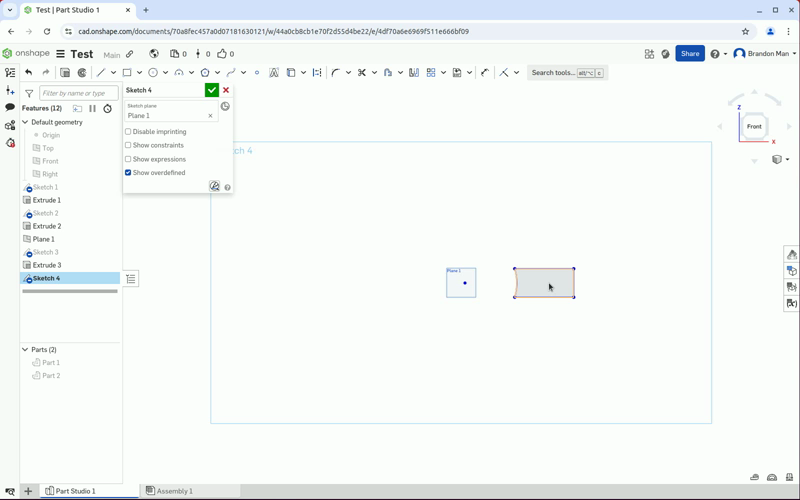
scroll(6)
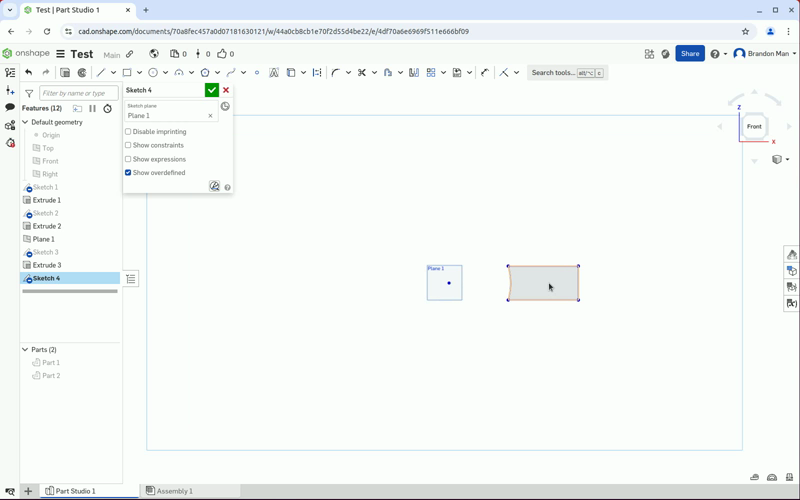
scroll(6)
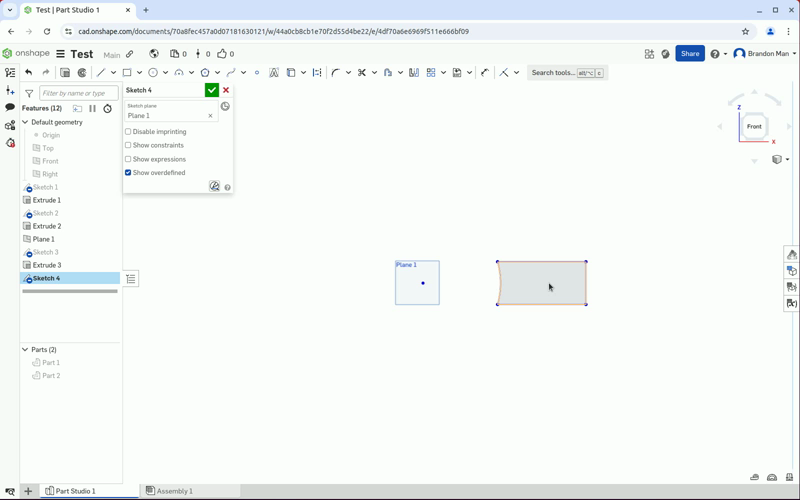
scroll(6)
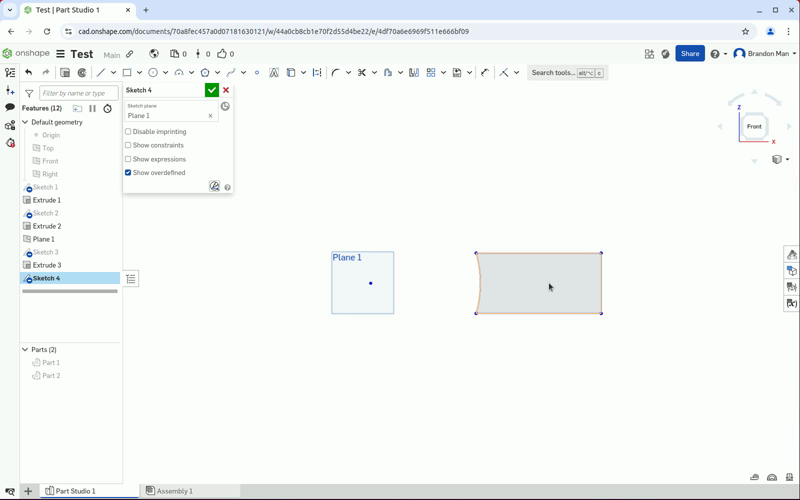
scroll(6)
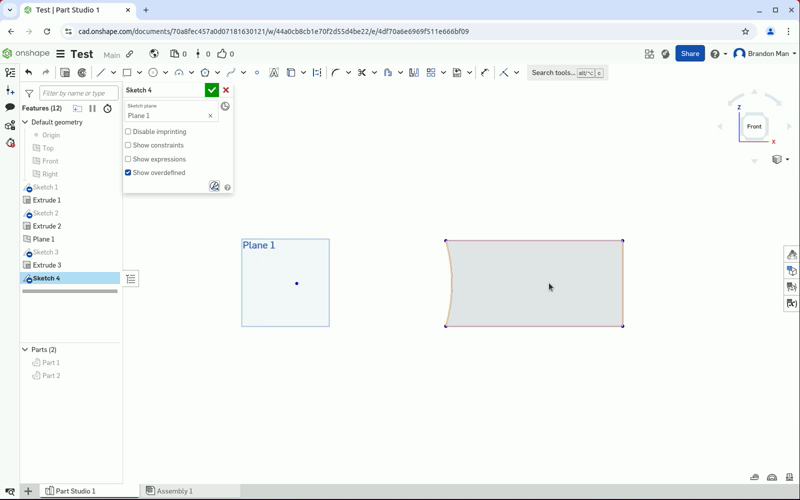
scroll(6)
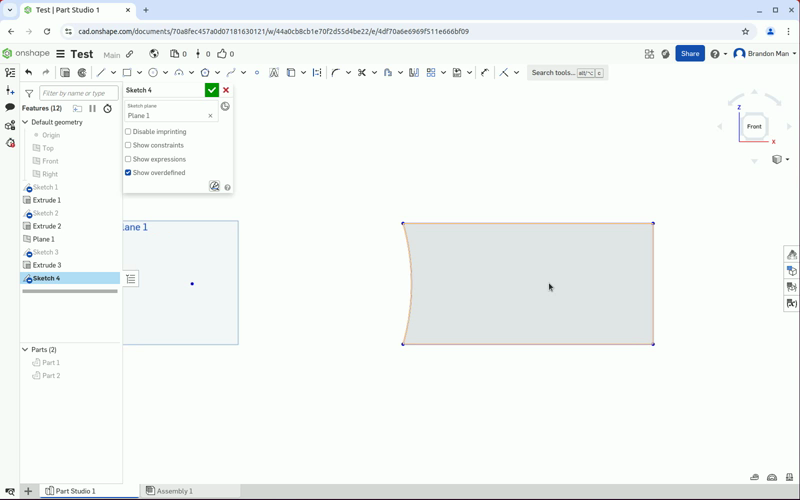
scroll(6)
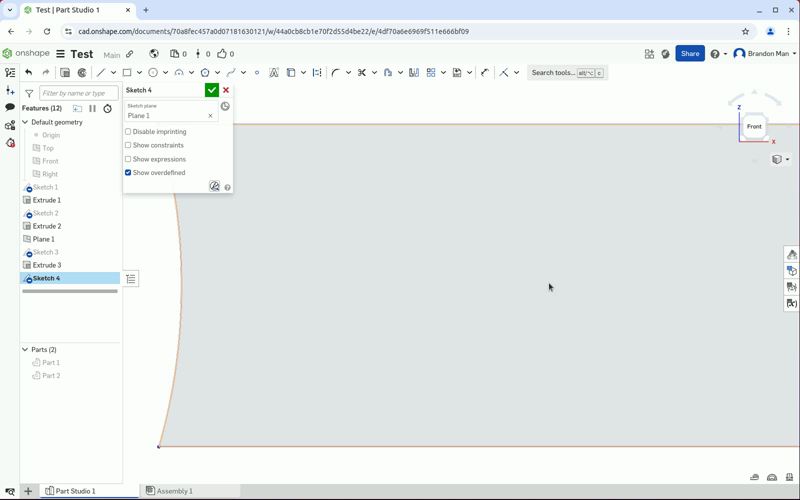
click(549, 282)
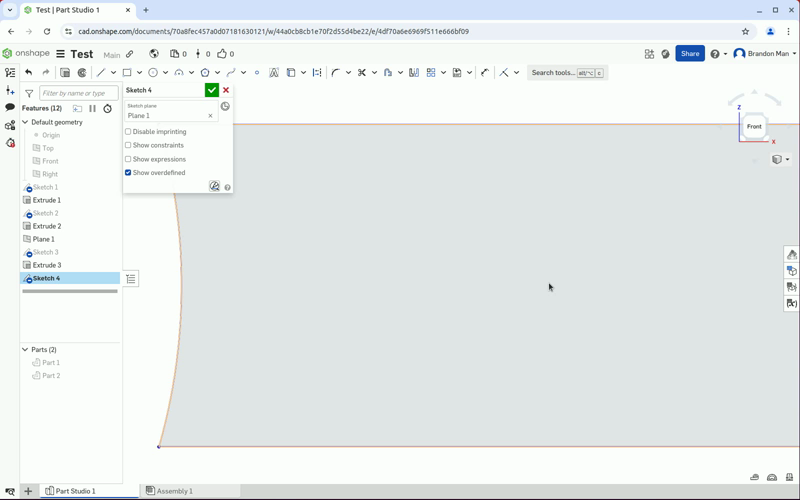
scroll(-6)
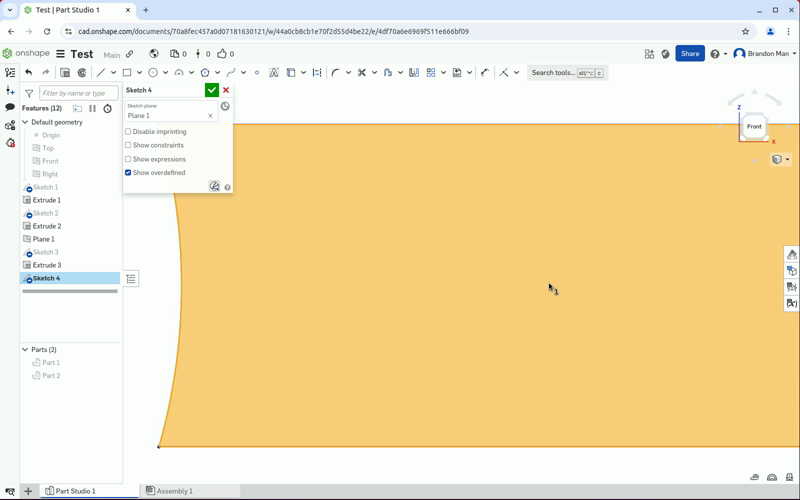
scroll(-6)
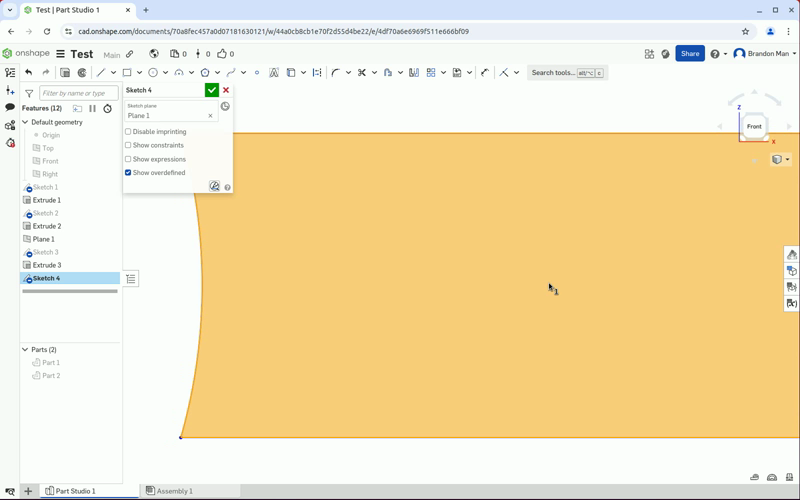
scroll(-6)
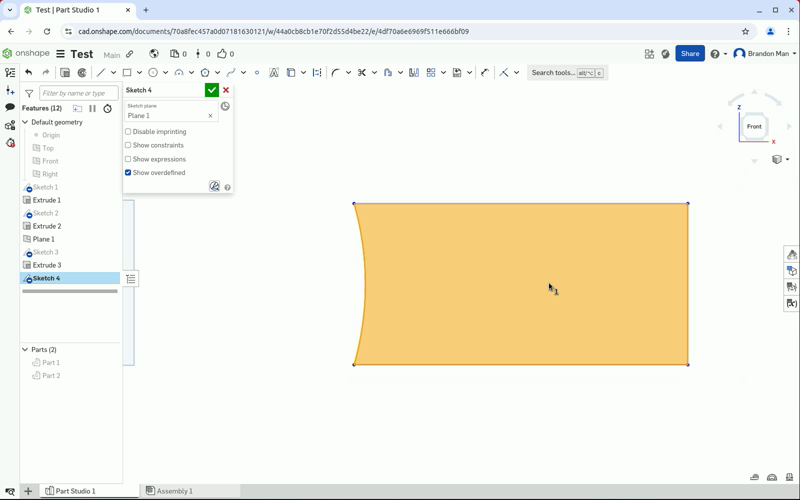
scroll(-6)
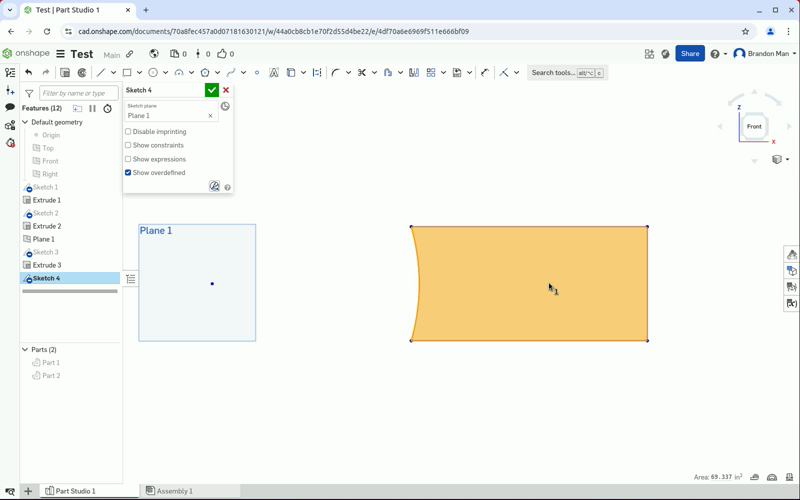
scroll(-6)
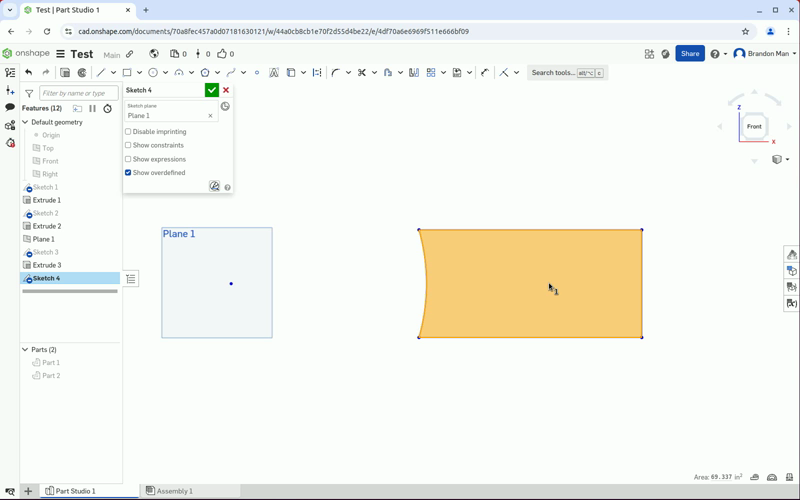
scroll(-6)
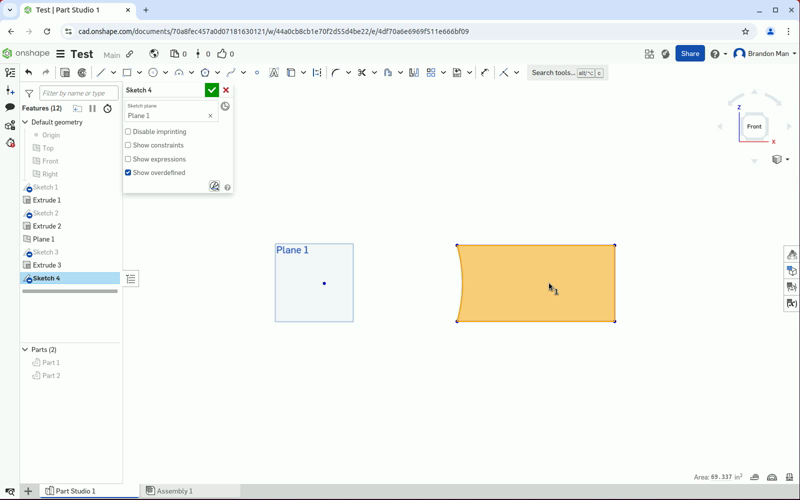
scroll(-6)
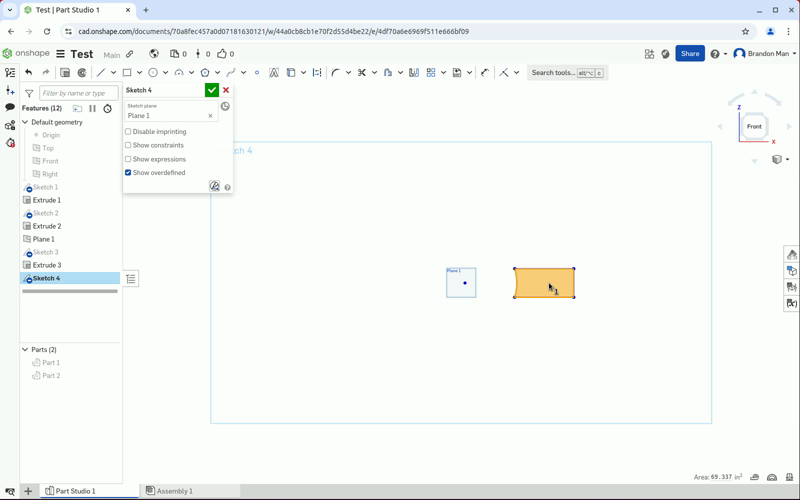
mouse_move(73, 352)
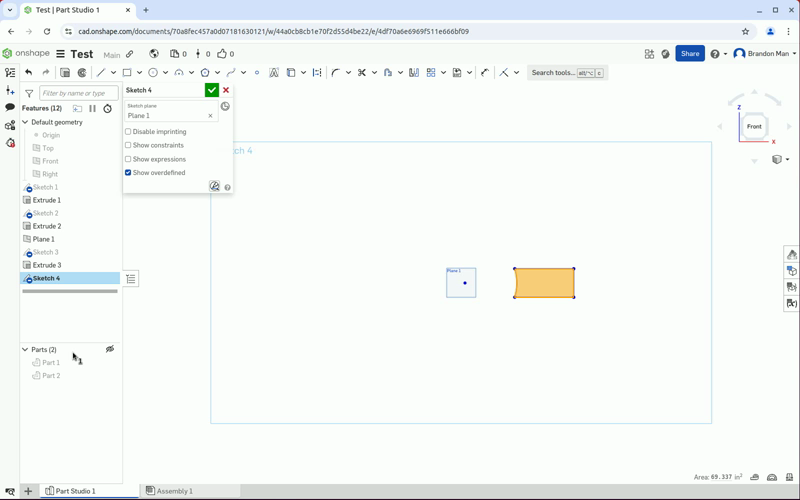
key(shift+y)
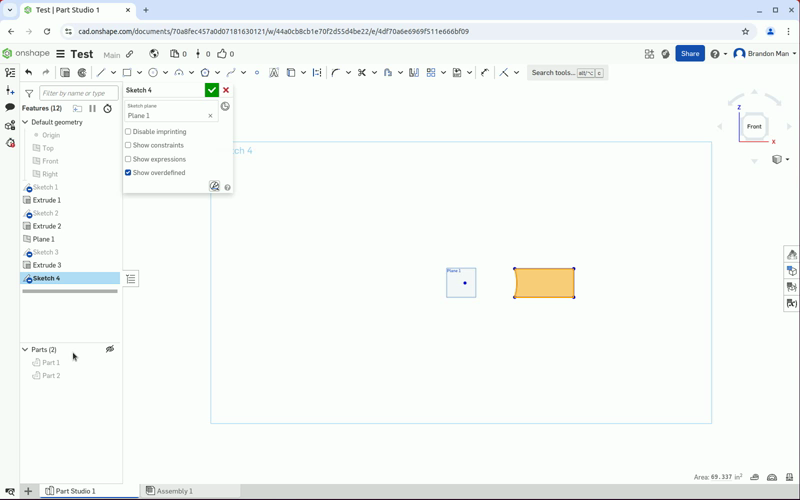
key(shift+e)
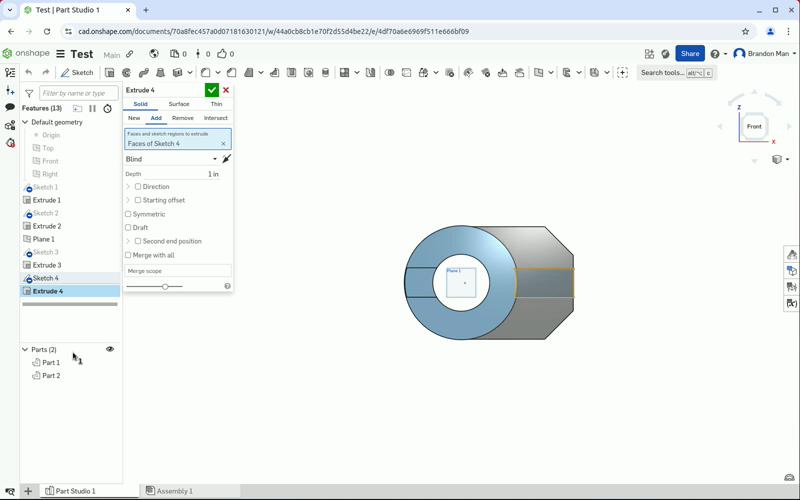
mouse_move(143, 106)
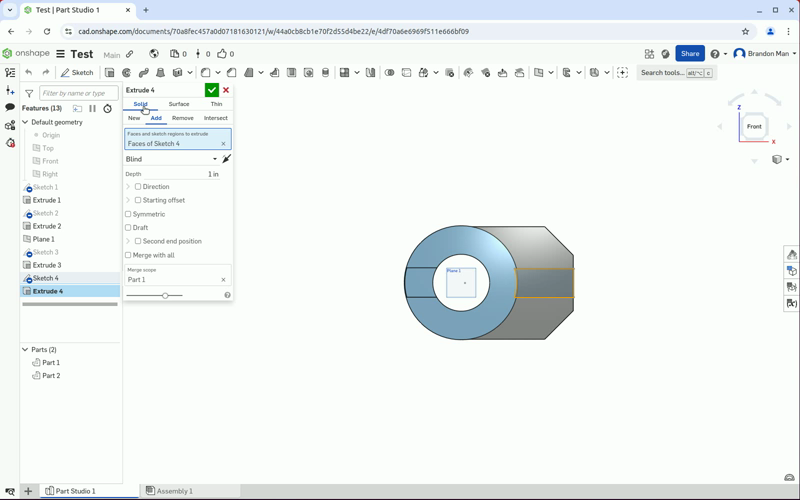
click(143, 106)
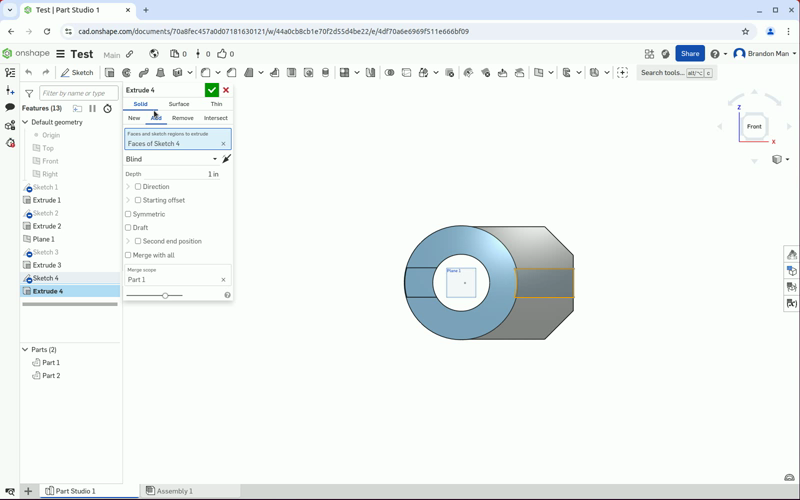
mouse_move(186, 120)
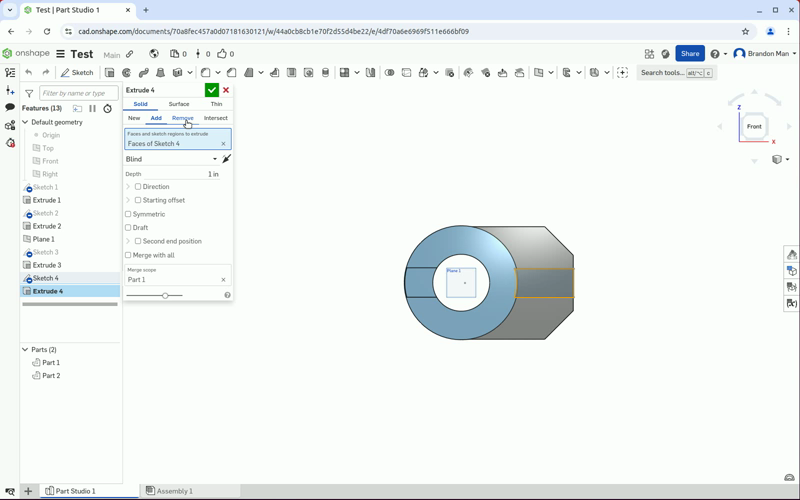
click(186, 120)
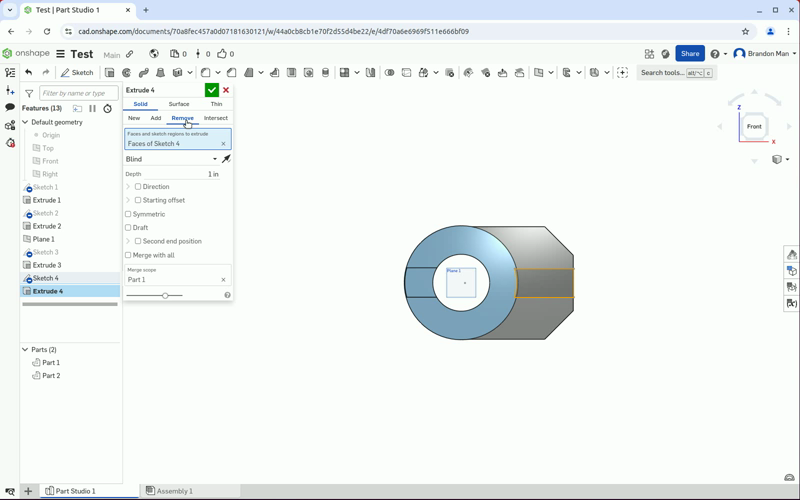
key(tab, 4)
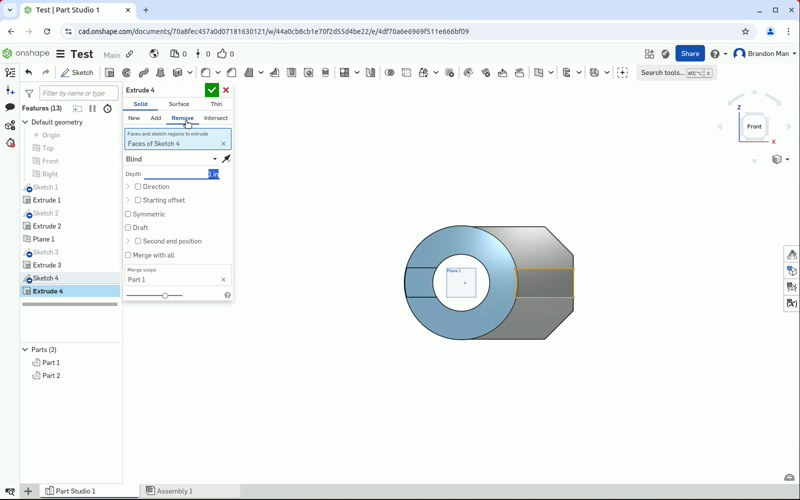
text(11.554)
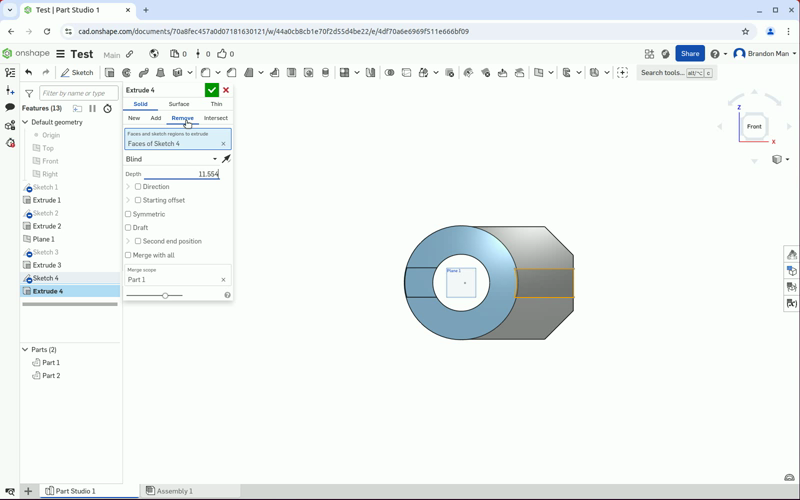
key(tab, 6)
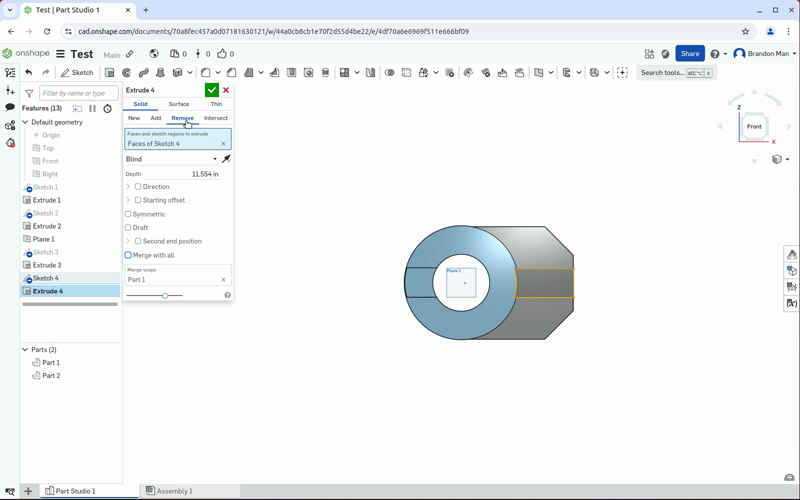
key(space)
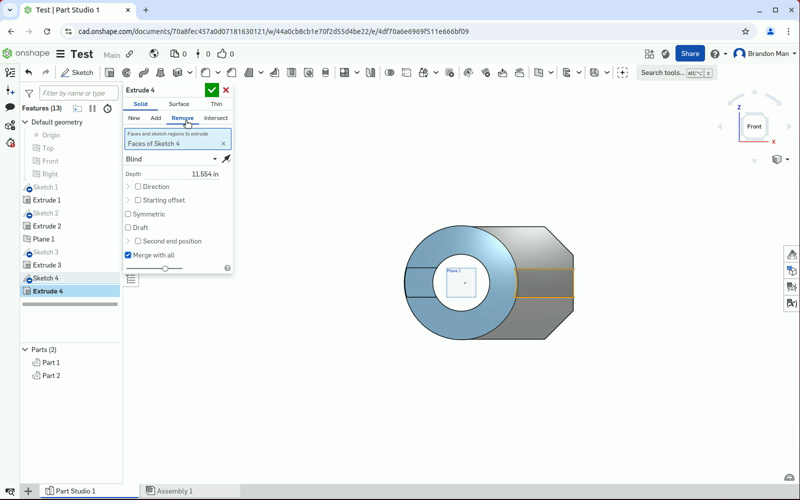
key(enter)
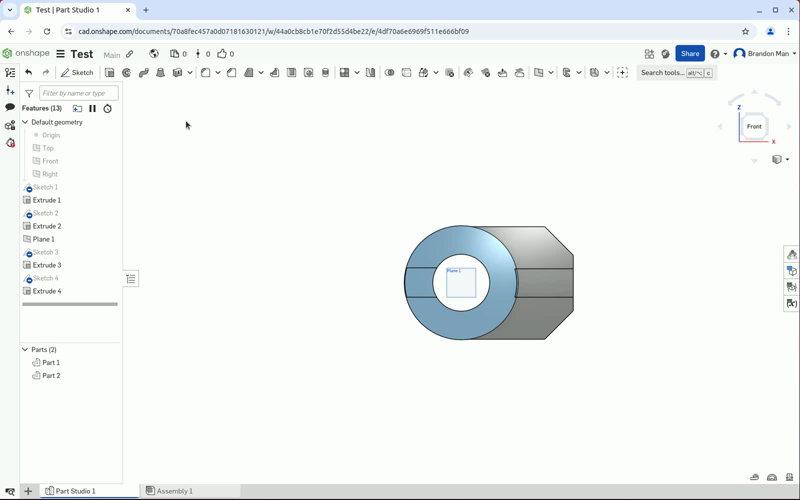
key(shift+h)
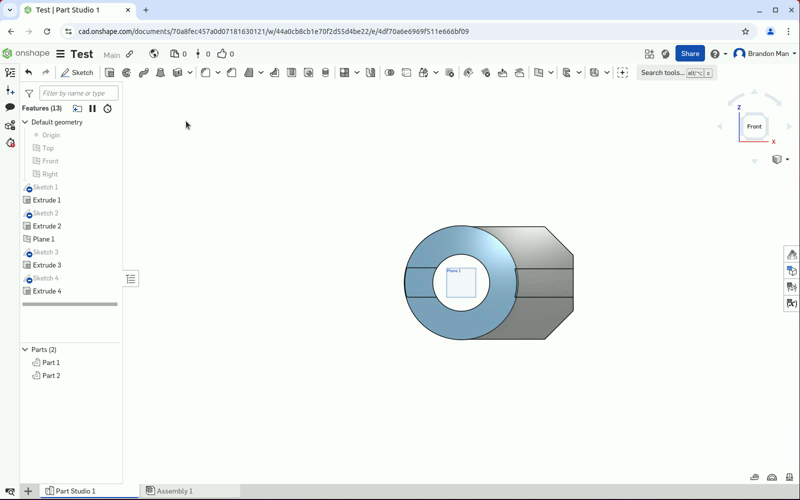
key(shift+h)
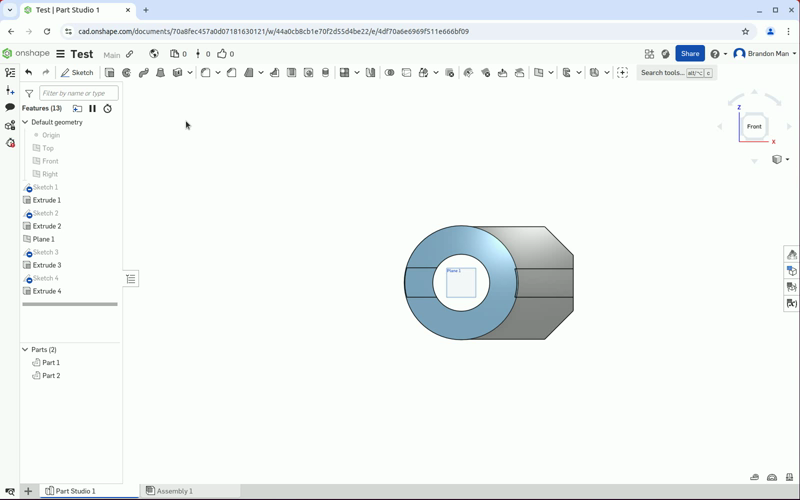
mouse_move(73, 189)
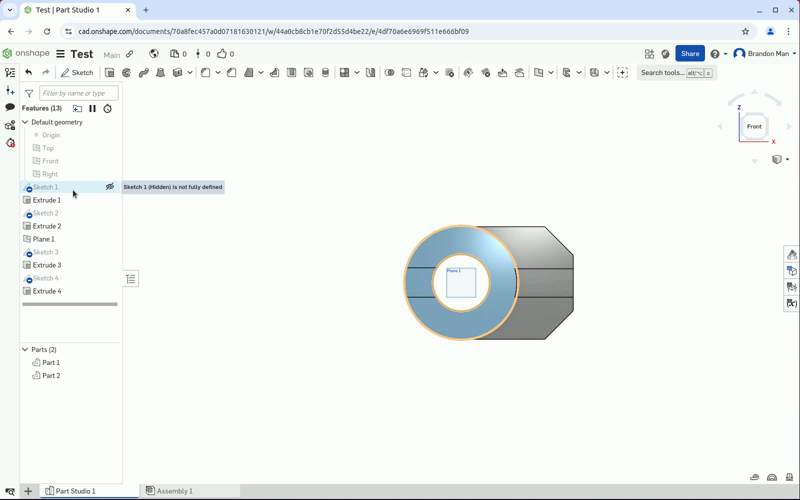
click(73, 189)
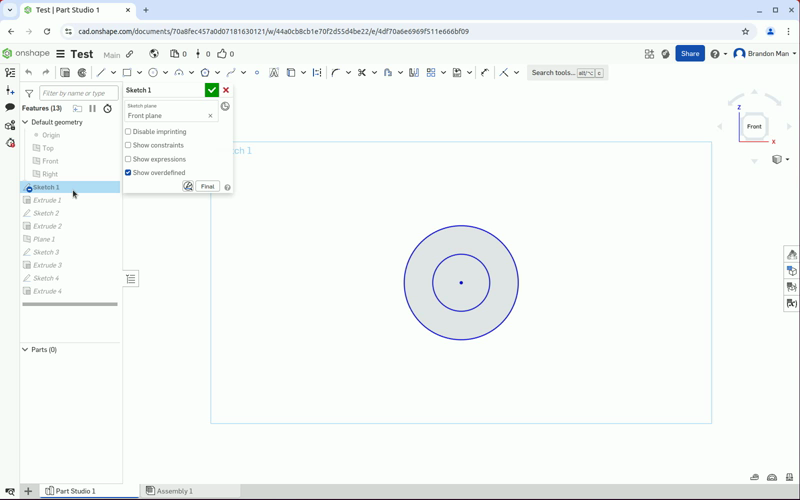
mouse_move(229, 92)
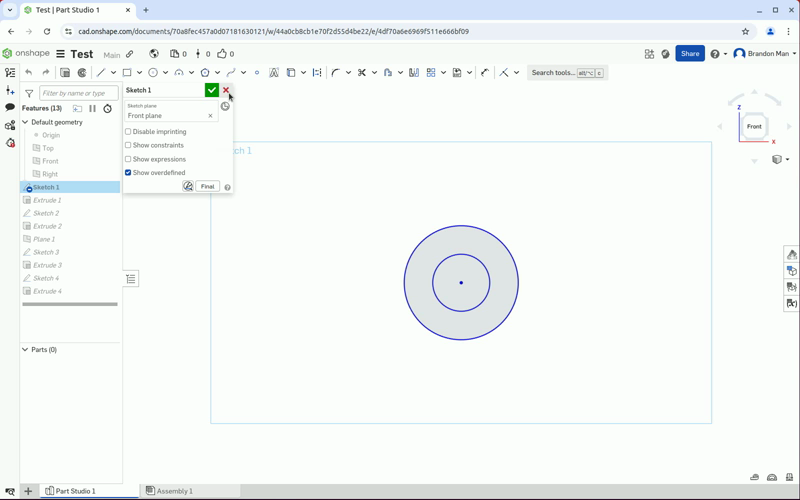
click(229, 92)
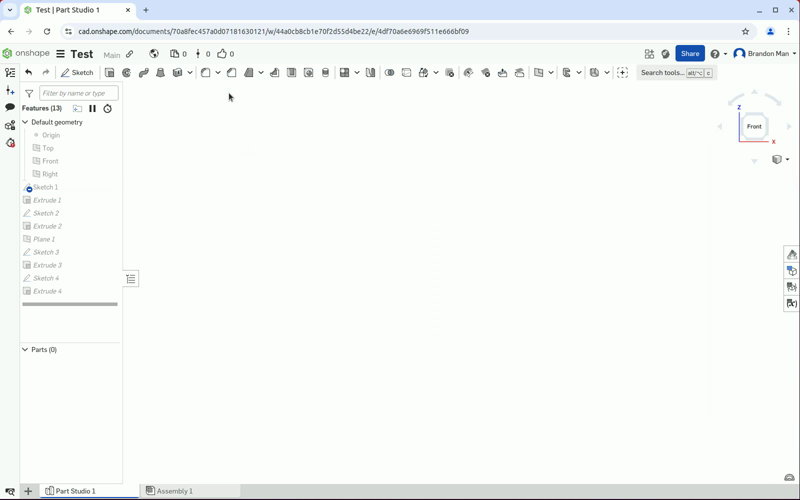
key(shift+s)
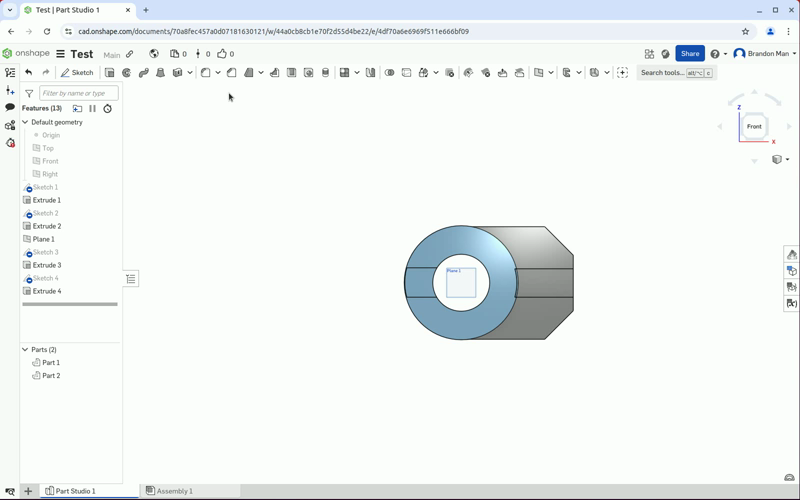
mouse_move(73, 241)
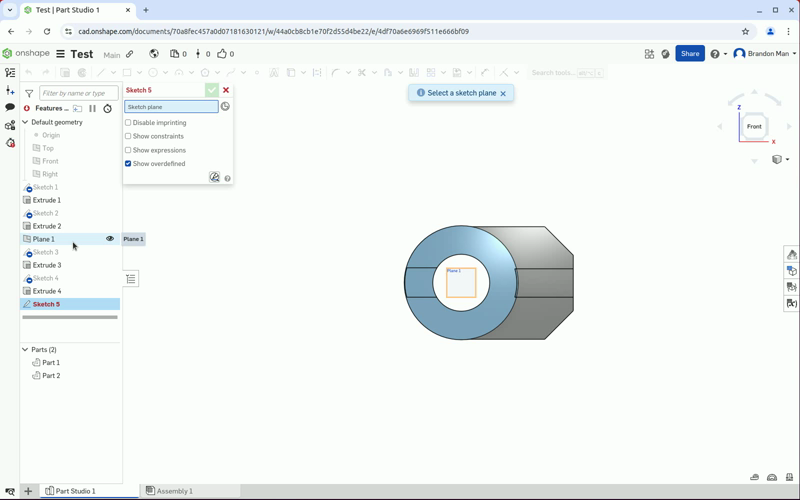
click(73, 241)
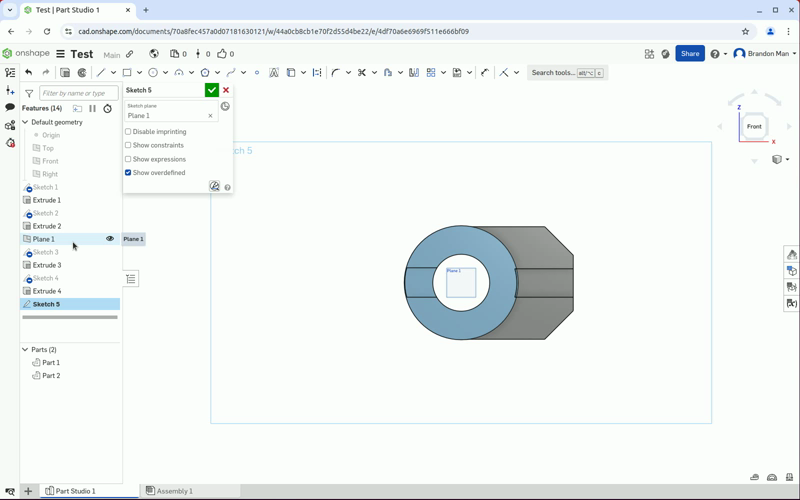
mouse_move(73, 352)
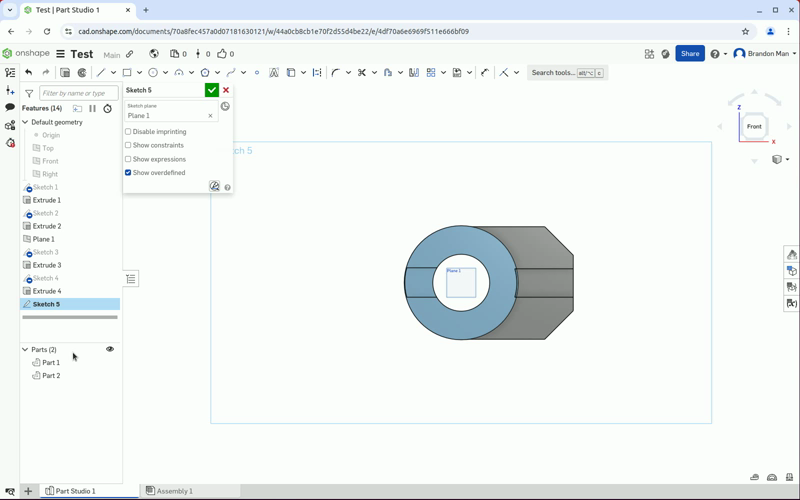
key(y)
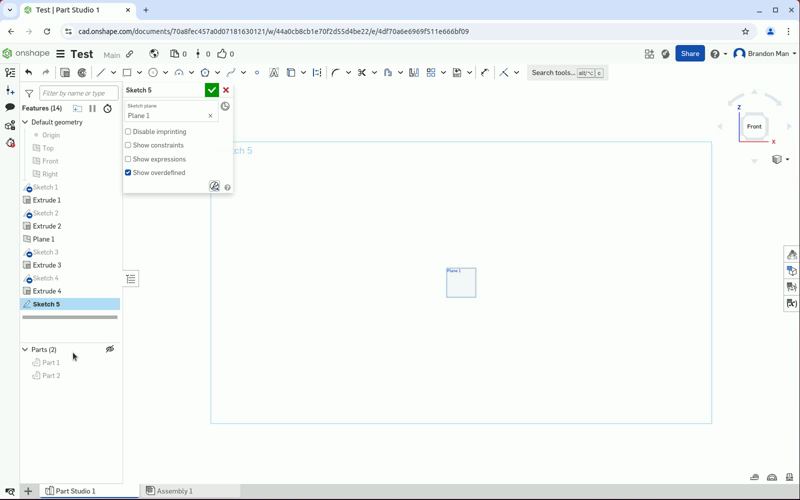
key(l)
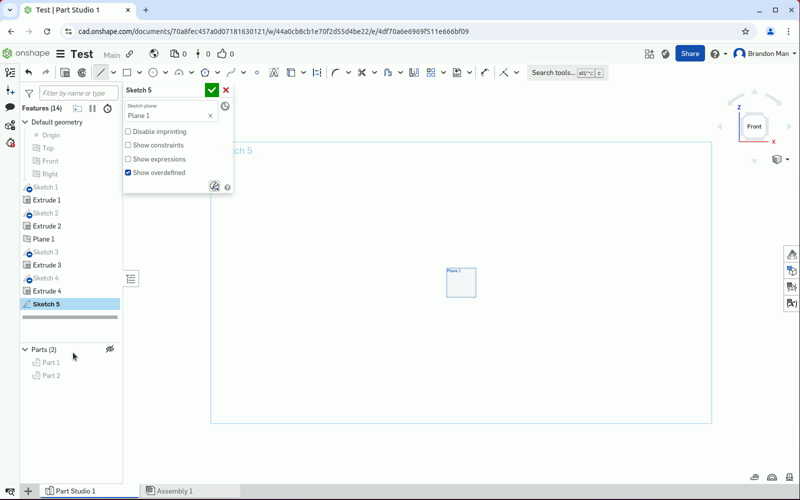
key_down(shift)
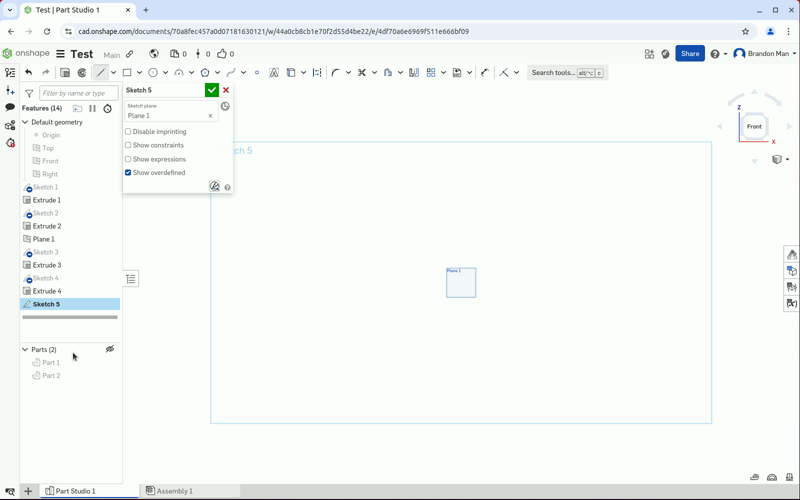
mouse_move(485, 297)
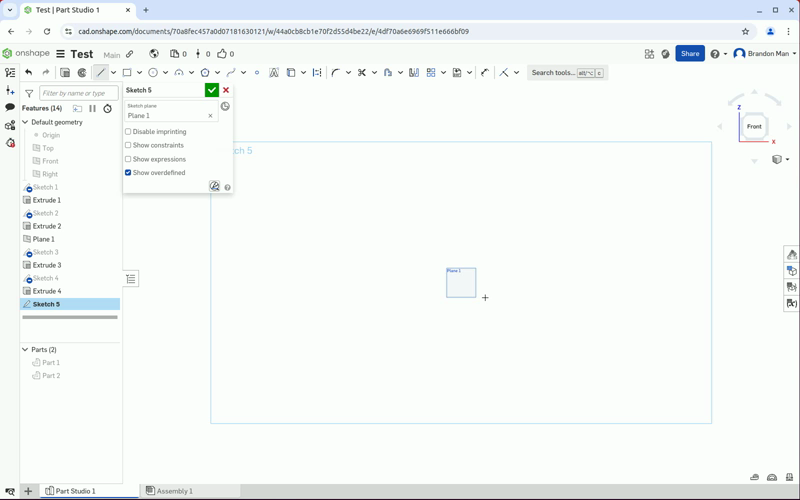
click(485, 297)
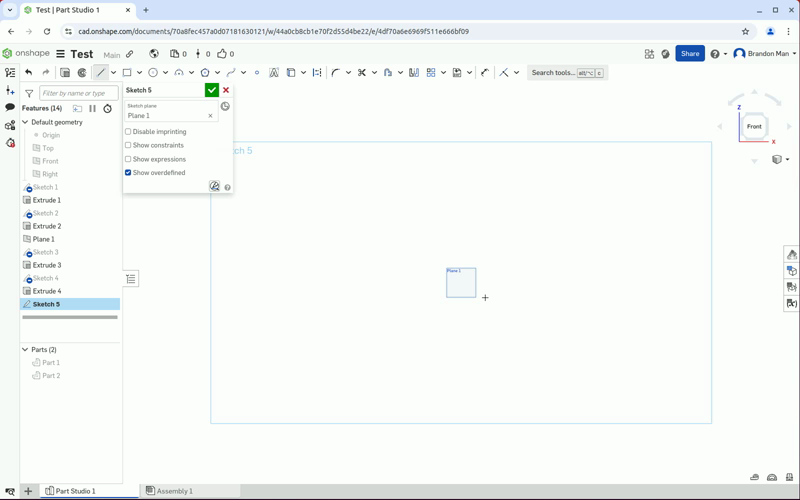
key_up(shift)
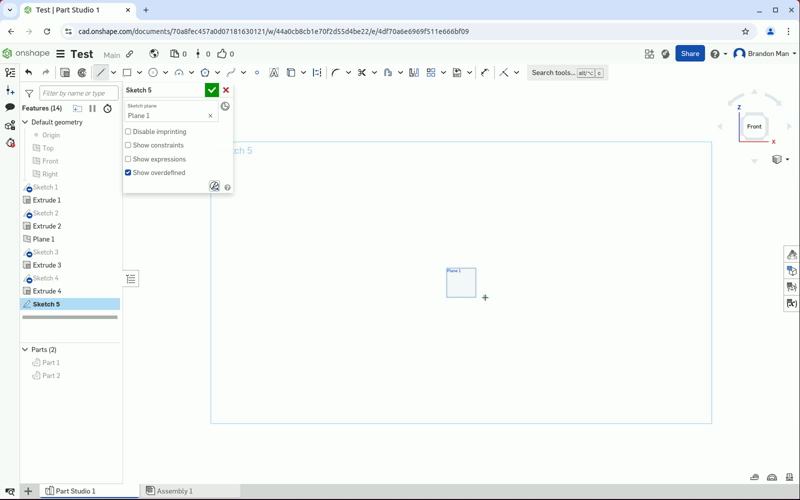
key_down(shift)
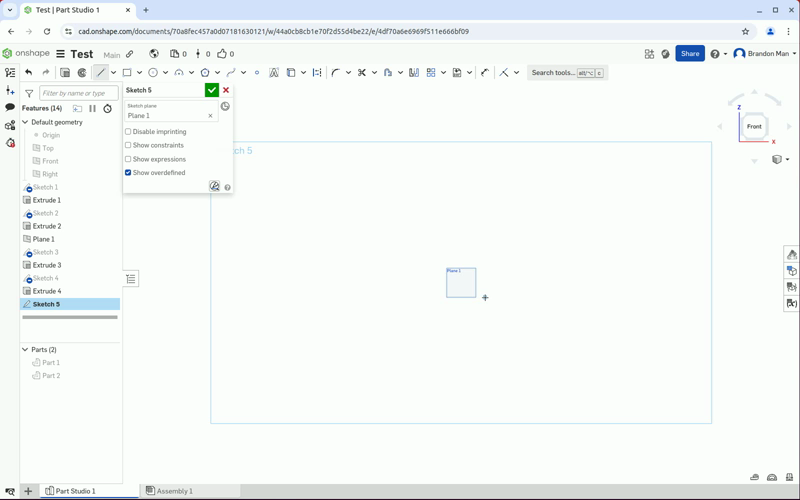
mouse_move(515, 297)
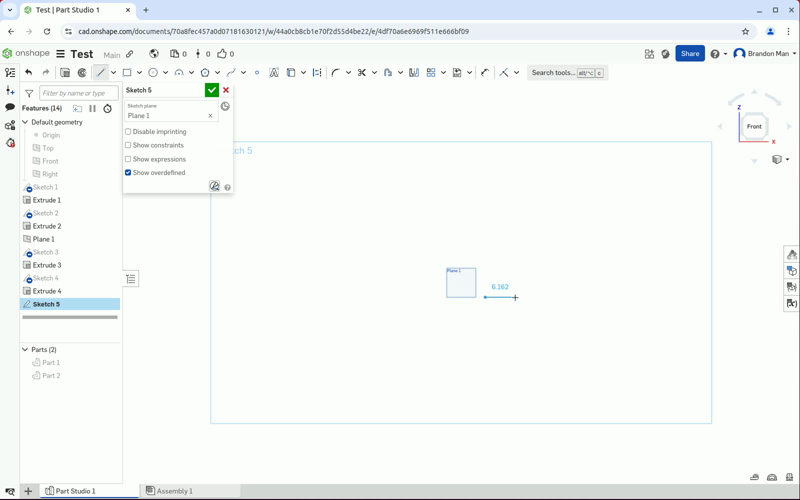
mouse_move(516, 297)
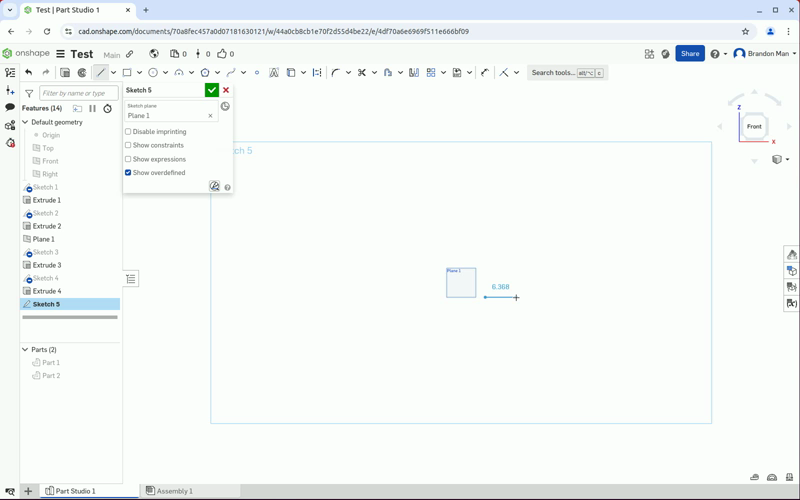
click(516, 297)
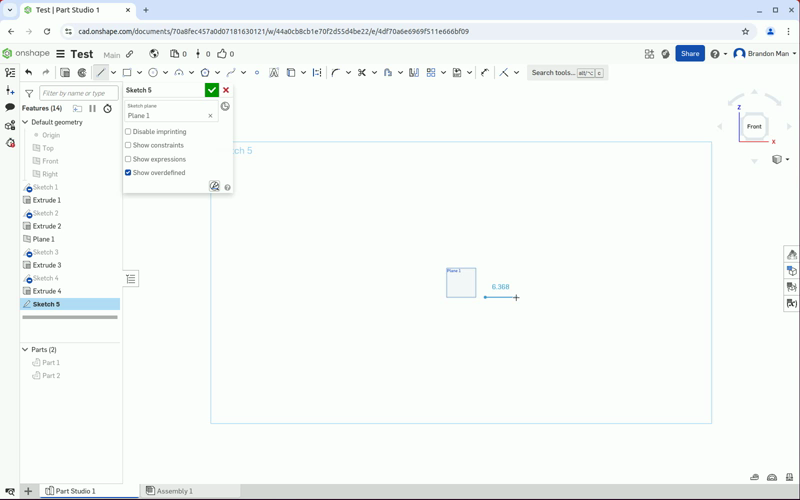
key_up(shift)
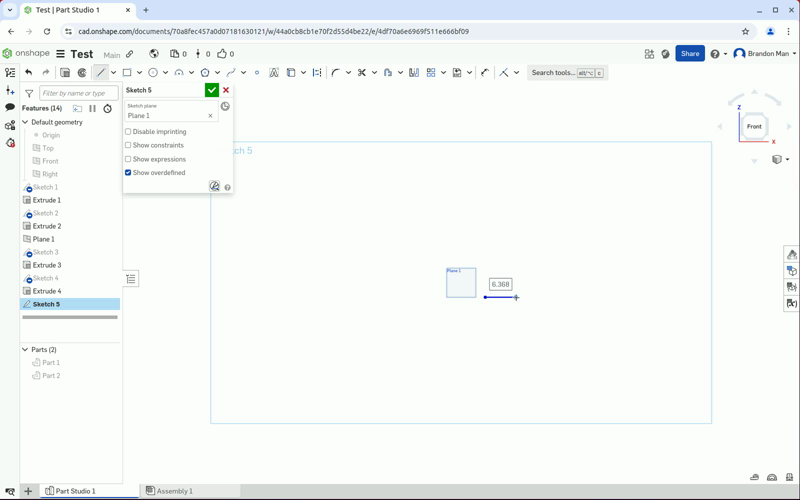
key(esc)
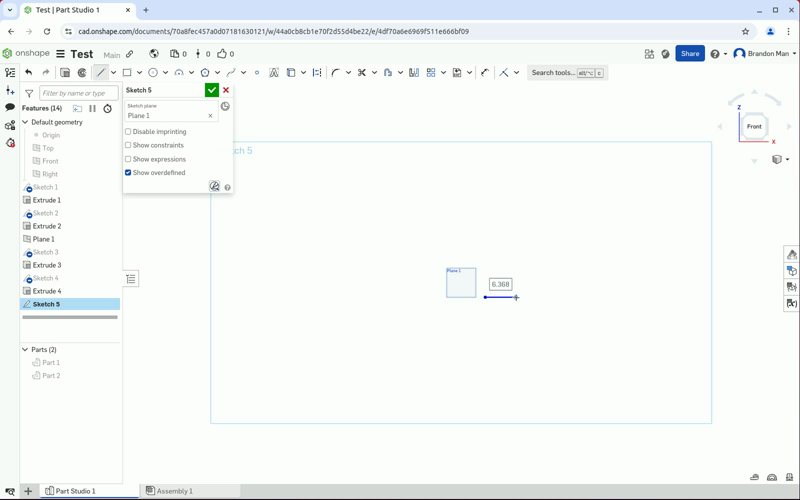
key(a)
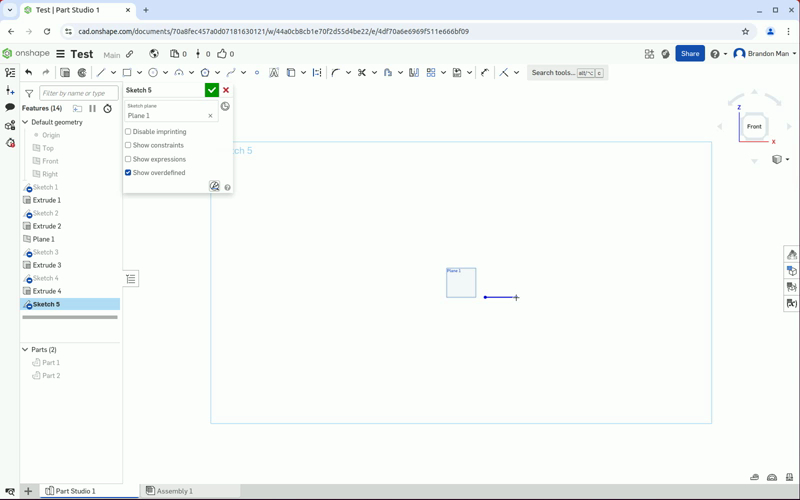
mouse_move(516, 297)
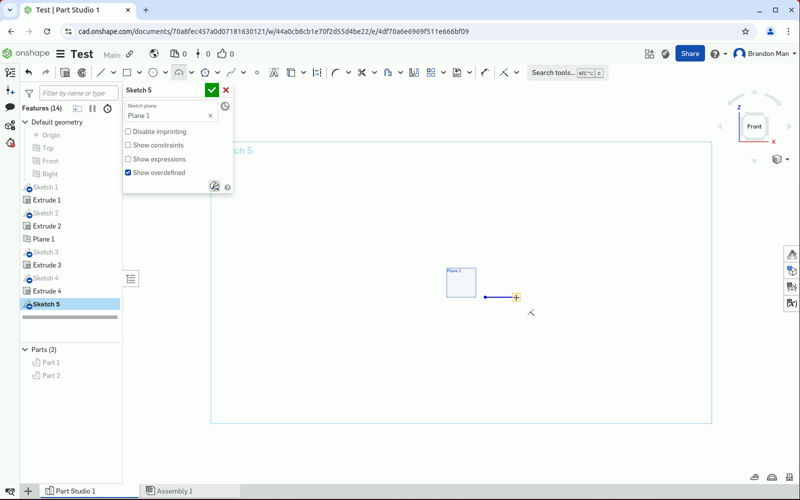
click(516, 297)
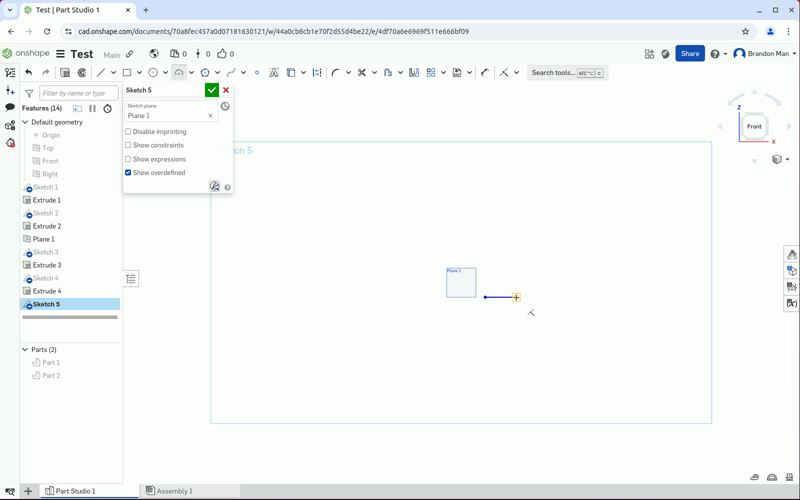
key_down(shift)
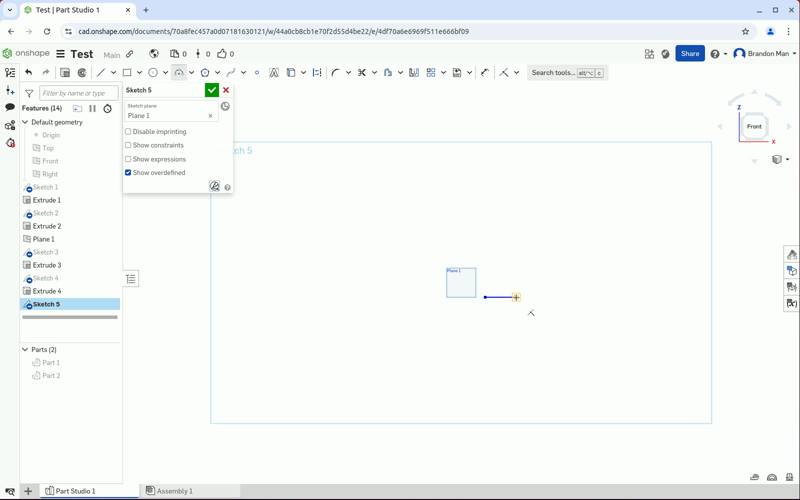
mouse_move(516, 268)
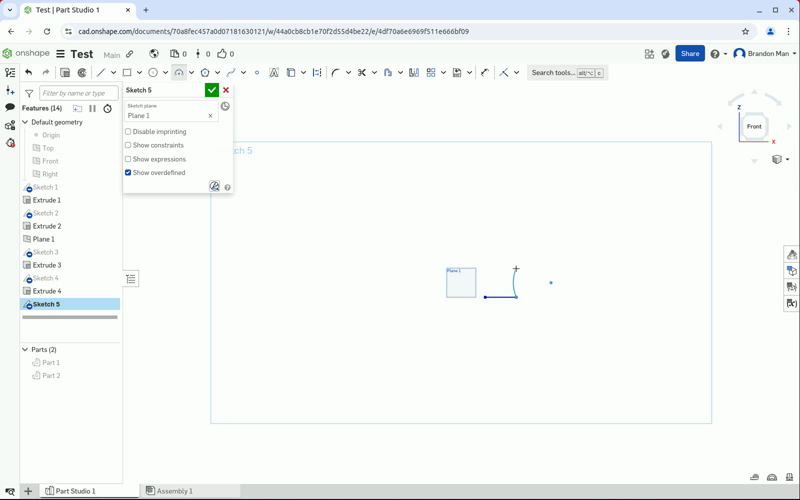
click(516, 268)
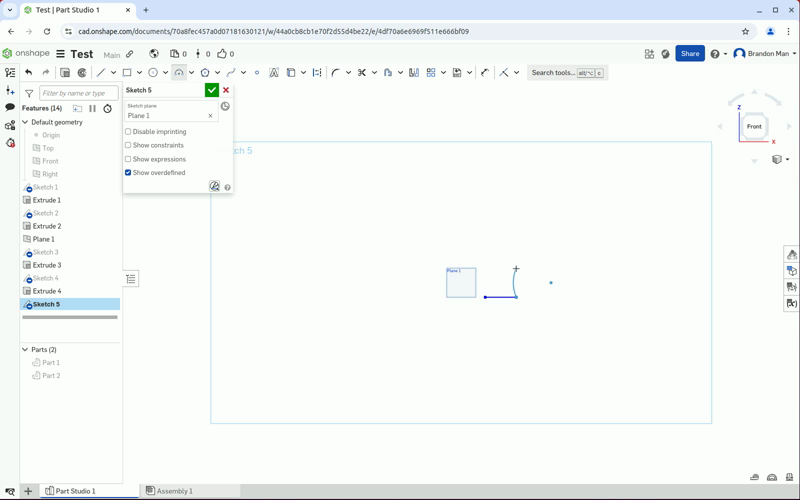
mouse_move(518, 282)
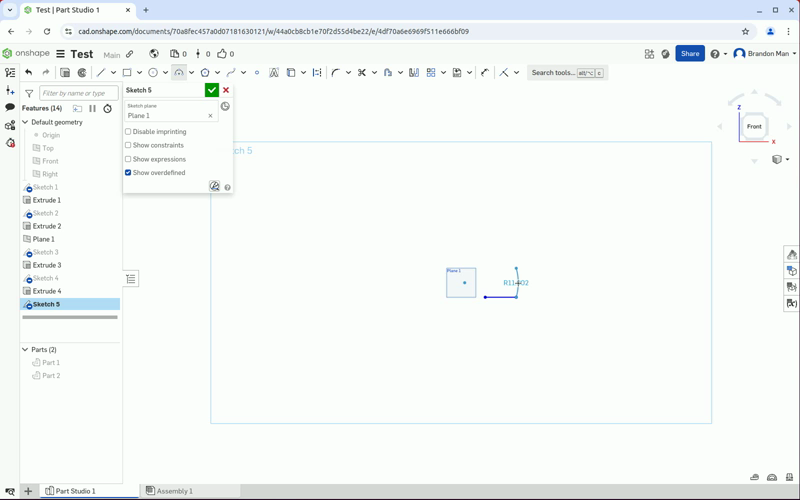
click(518, 282)
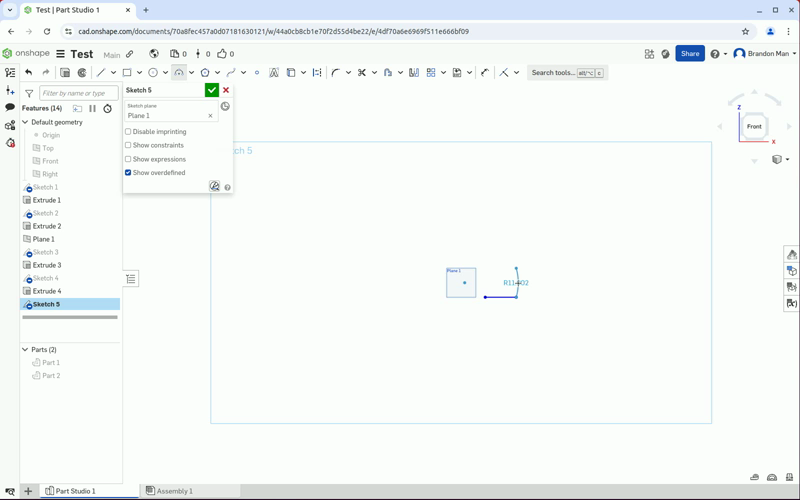
key_up(shift)
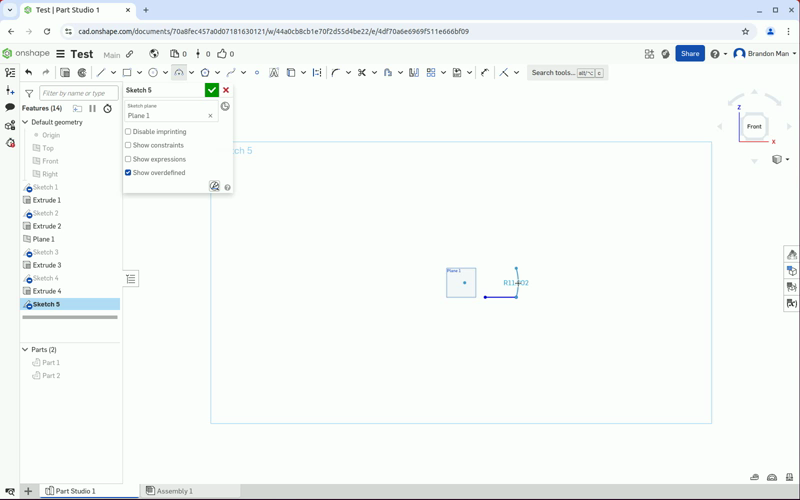
key(esc)
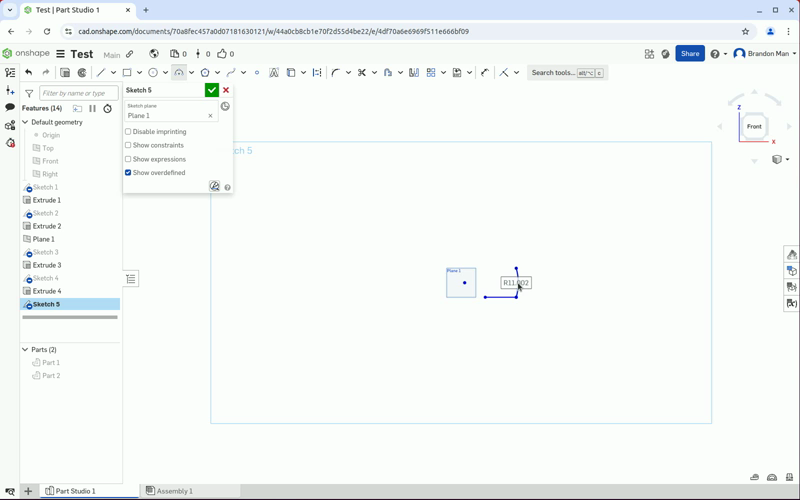
key(l)
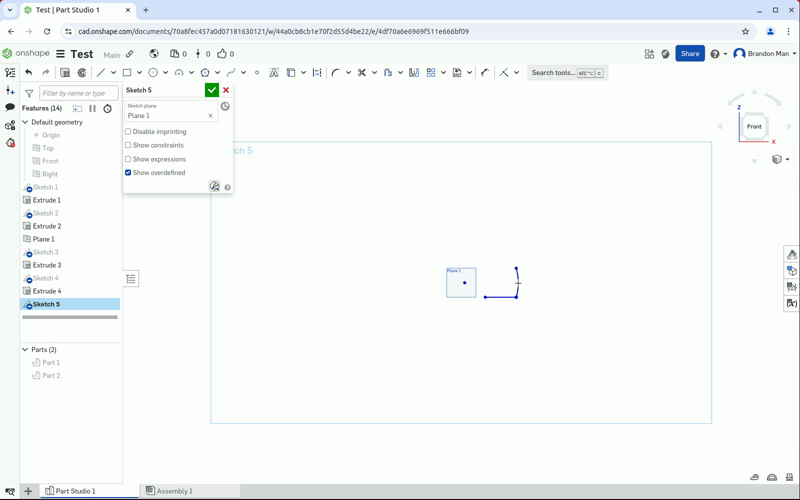
mouse_move(516, 268)
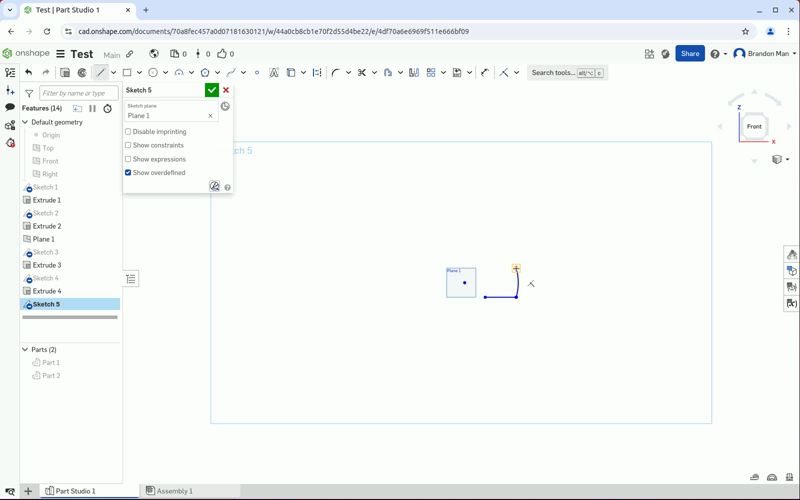
click(516, 268)
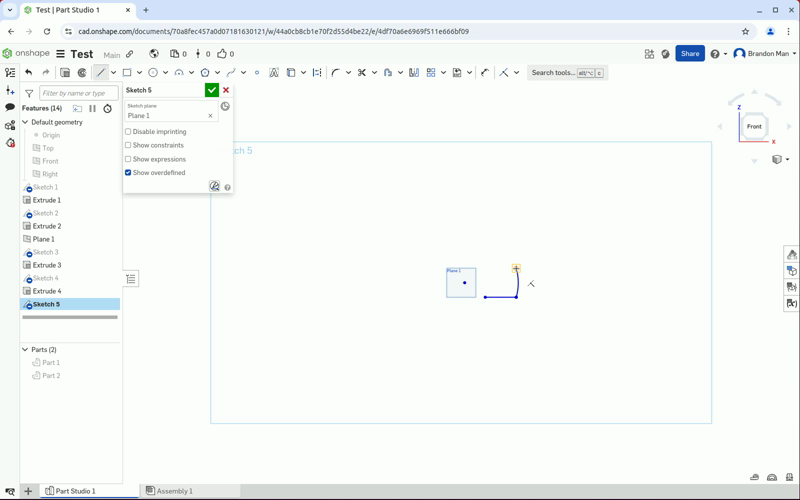
key_down(shift)
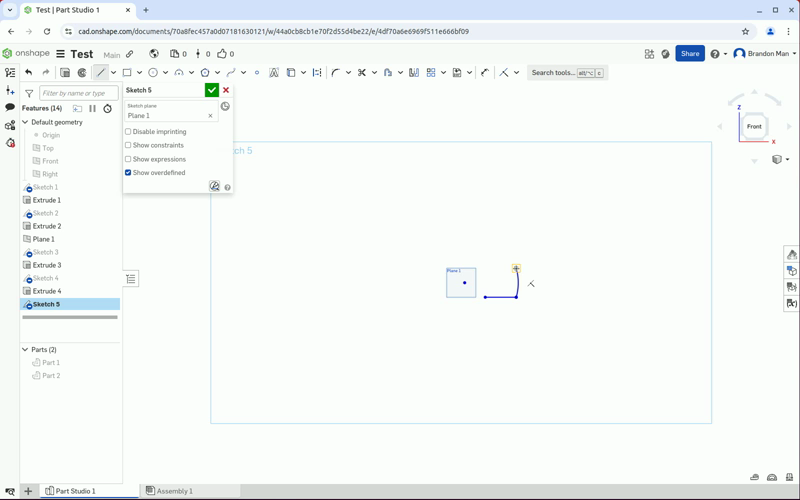
mouse_move(546, 268)
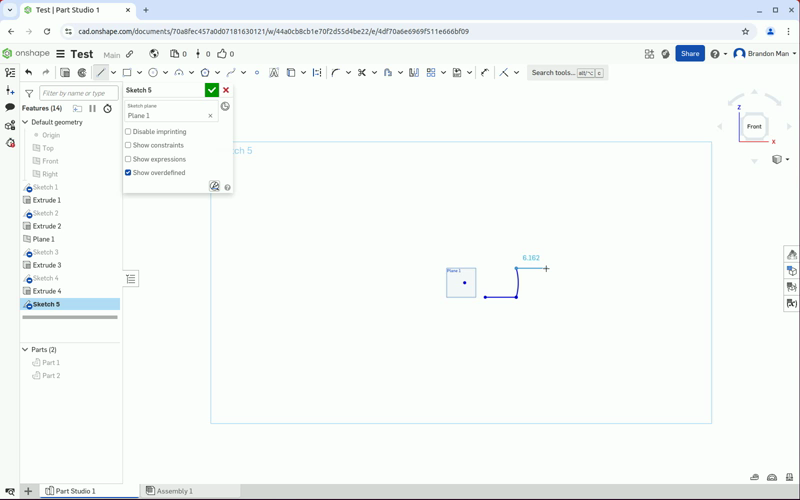
mouse_move(485, 268)
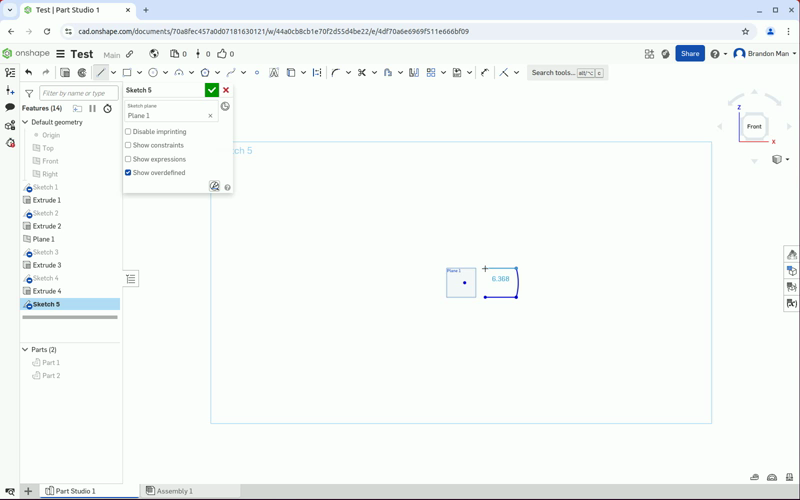
click(485, 268)
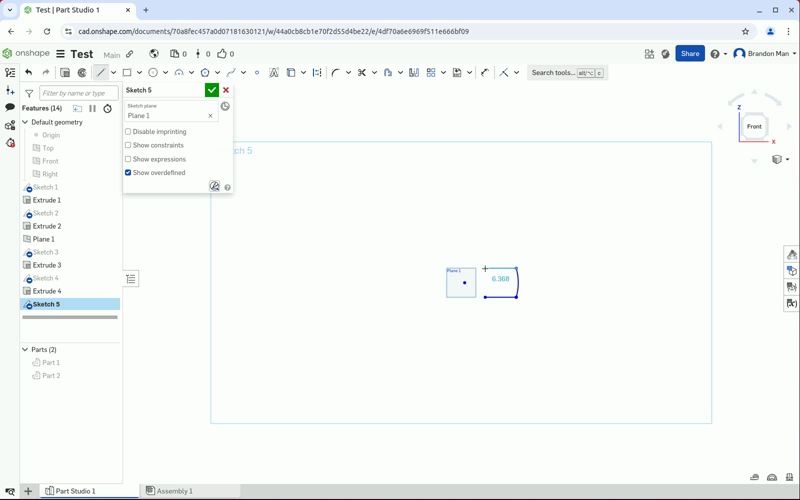
key_up(shift)
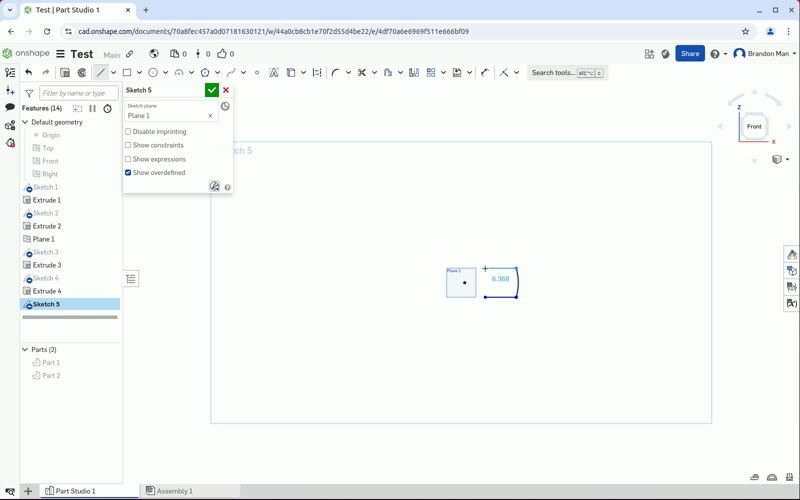
key(esc)
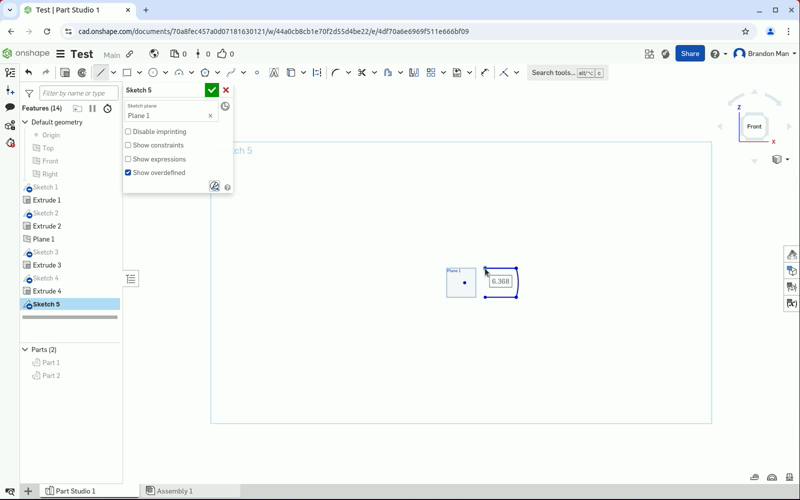
key(a)
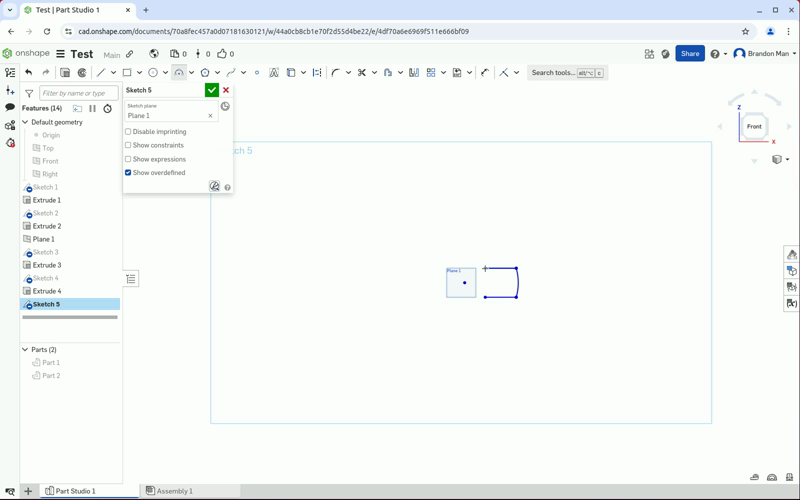
mouse_move(485, 268)
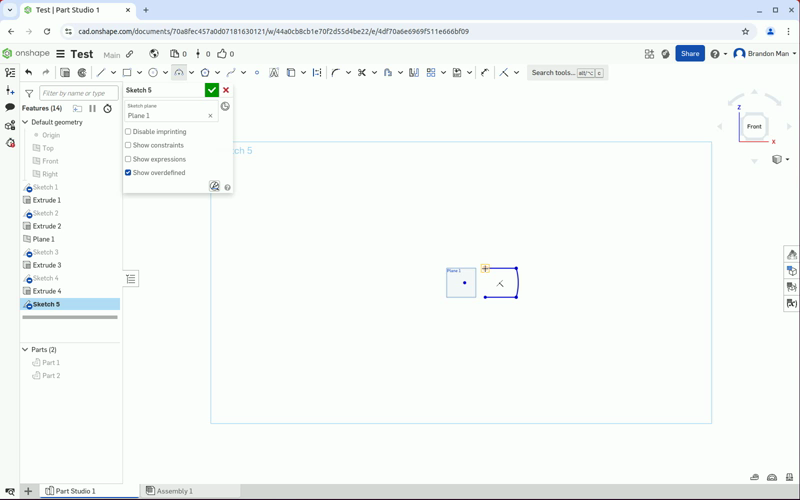
click(485, 268)
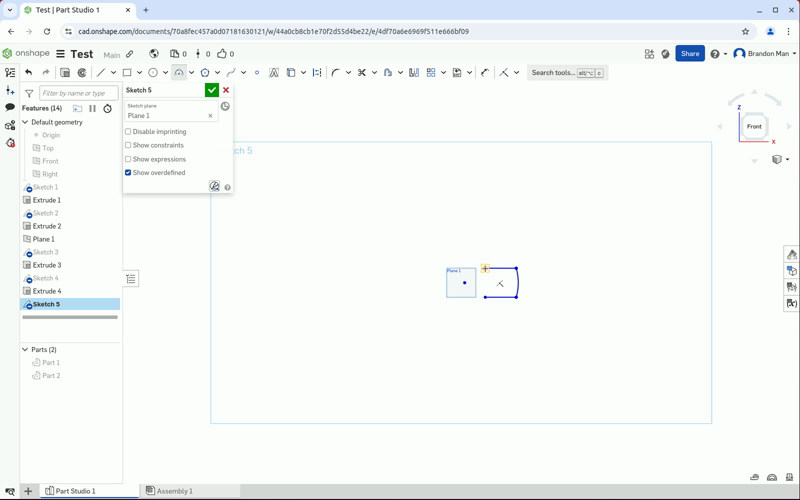
mouse_move(485, 297)
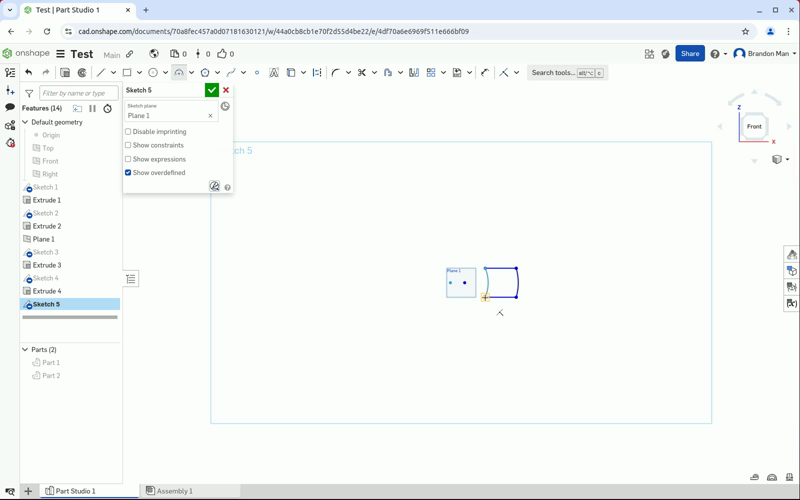
click(485, 297)
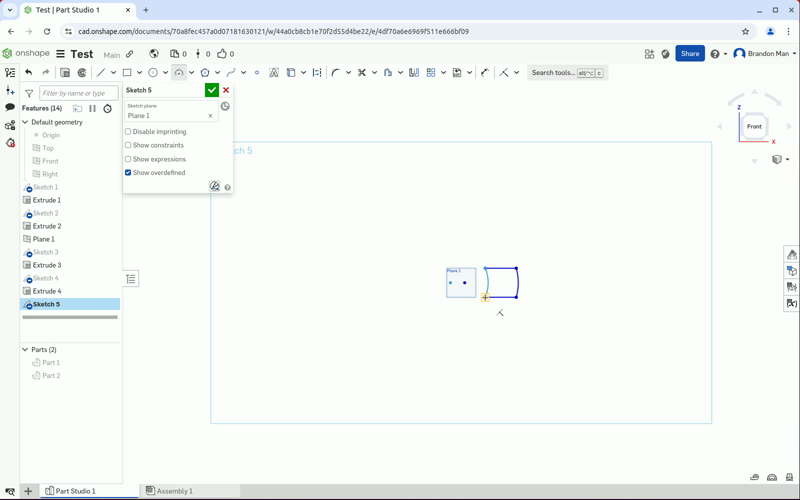
key_down(shift)
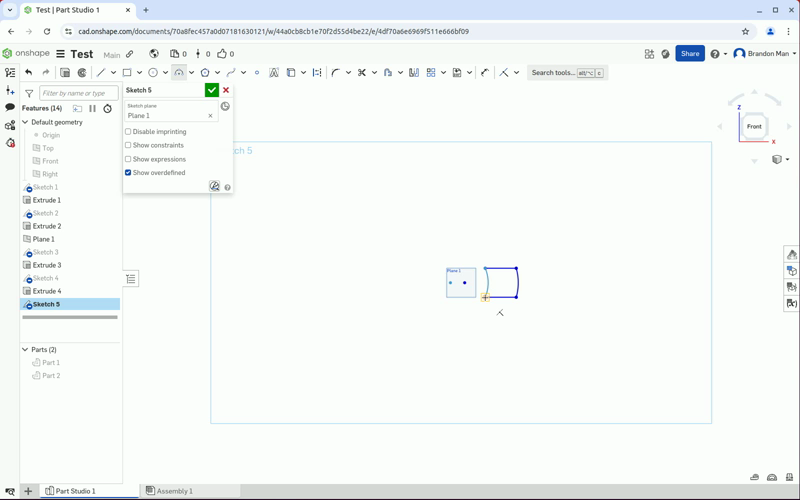
mouse_move(489, 282)
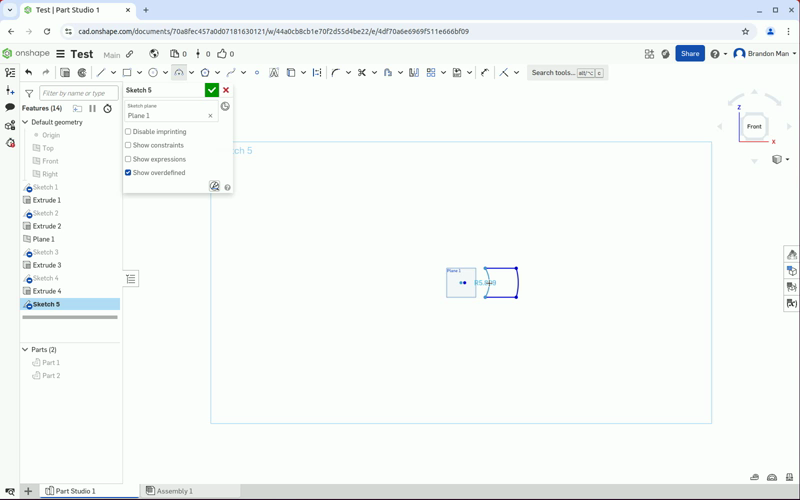
click(489, 282)
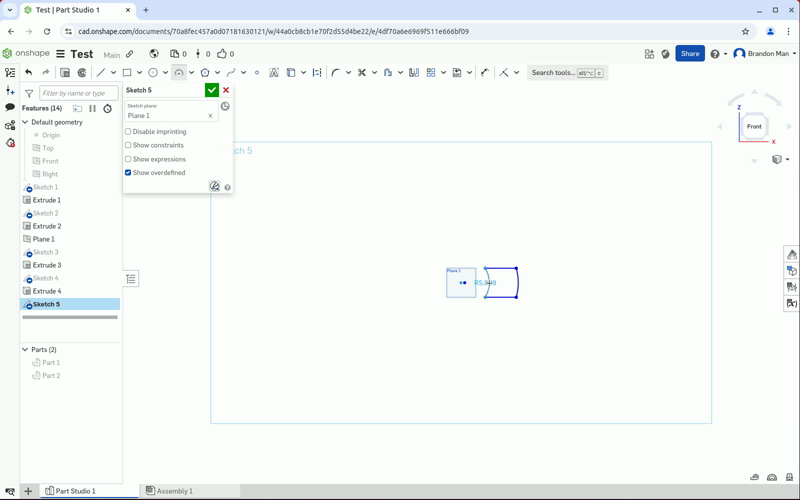
key_up(shift)
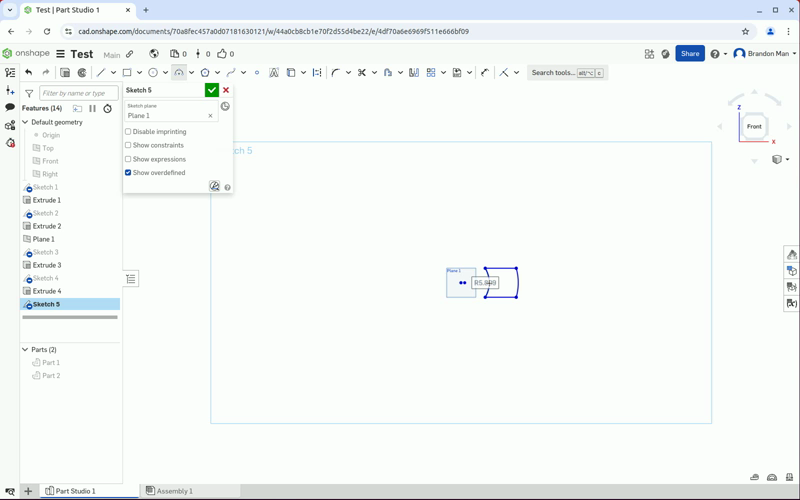
key(esc)
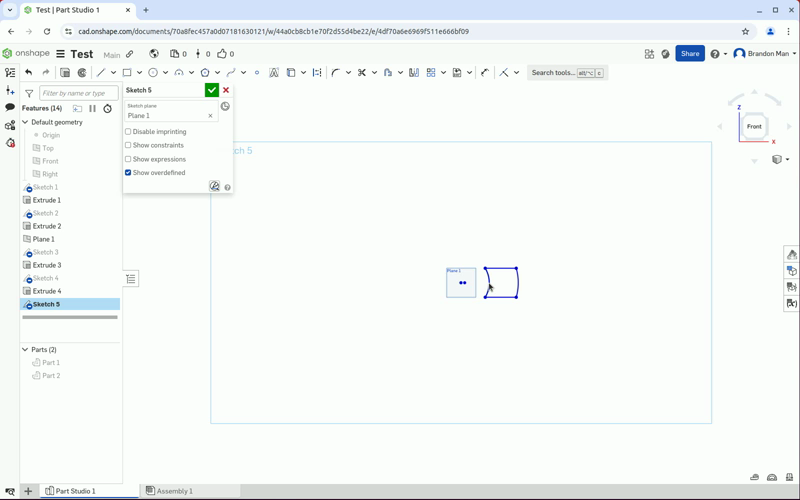
mouse_move(498, 291)
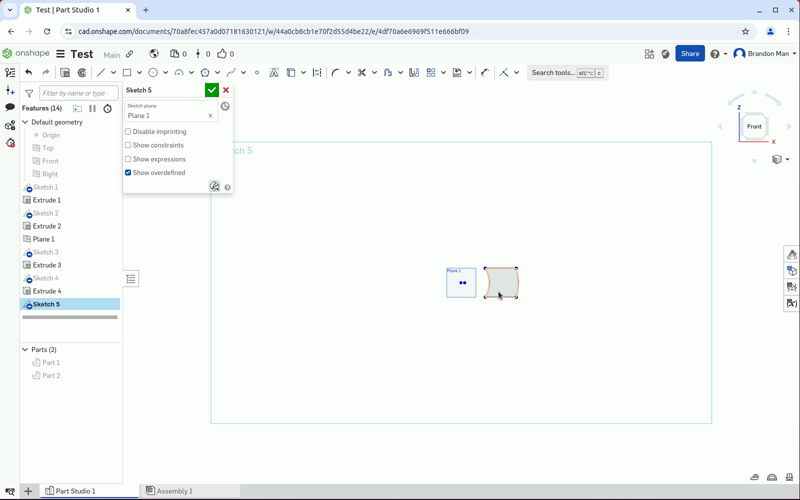
scroll(6)
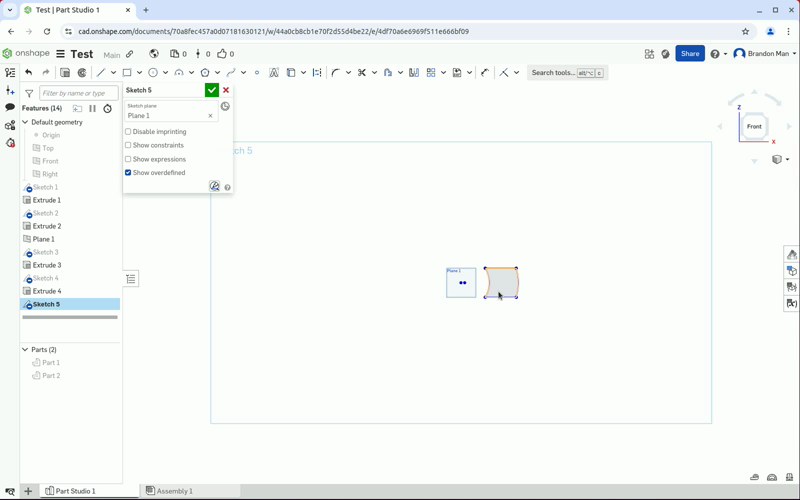
scroll(6)
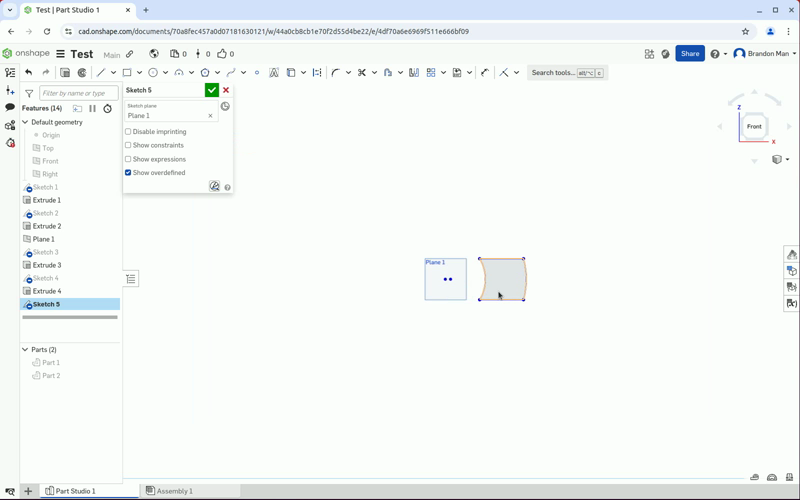
scroll(6)
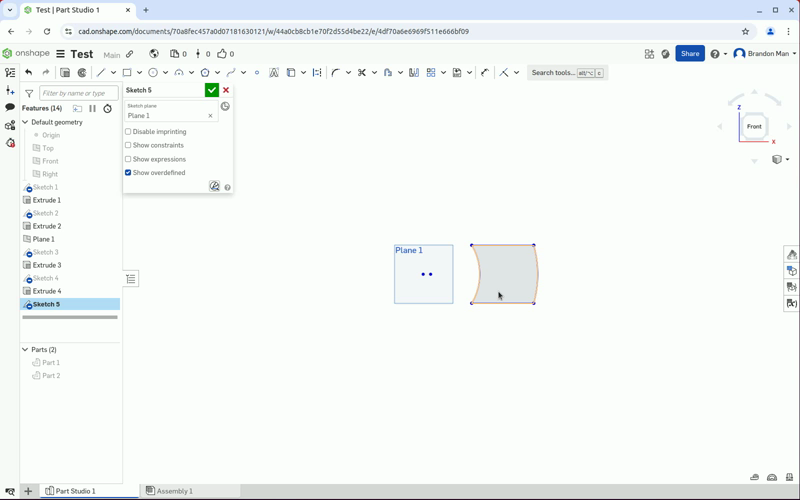
scroll(6)
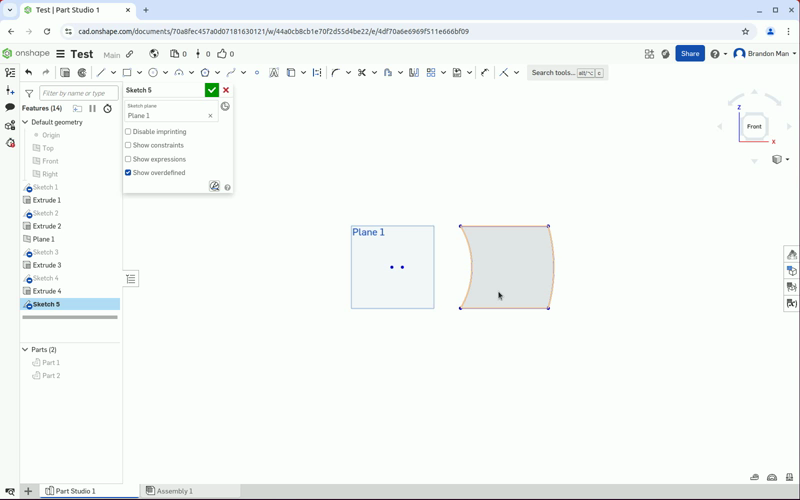
scroll(6)
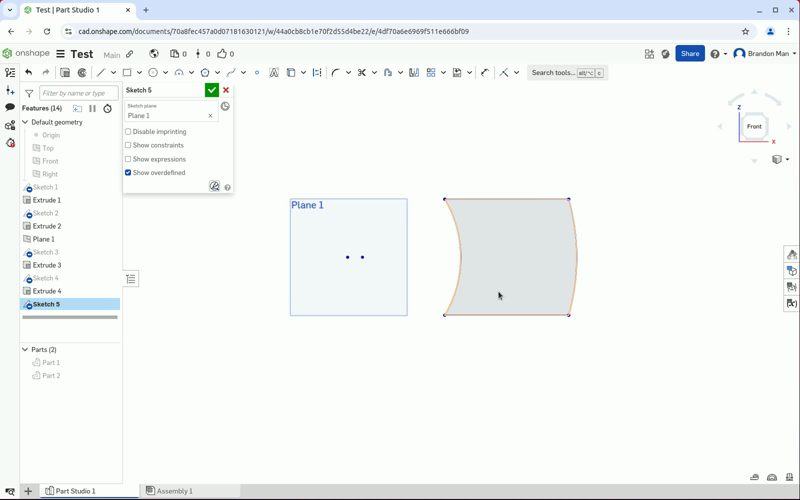
scroll(6)
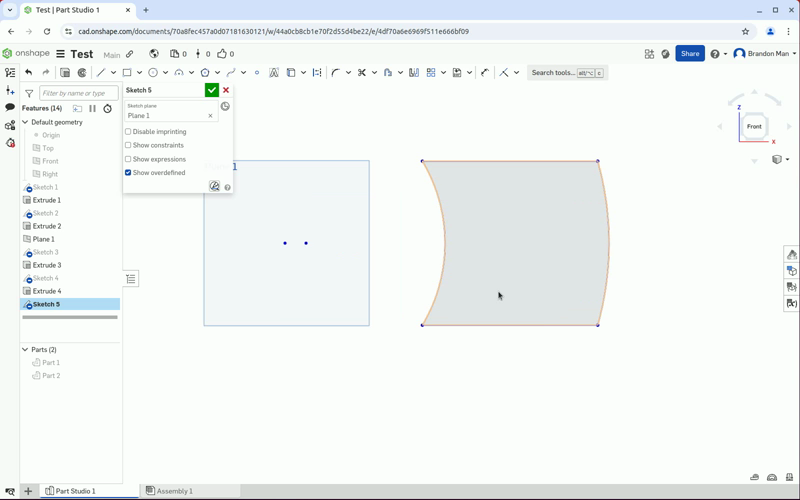
scroll(6)
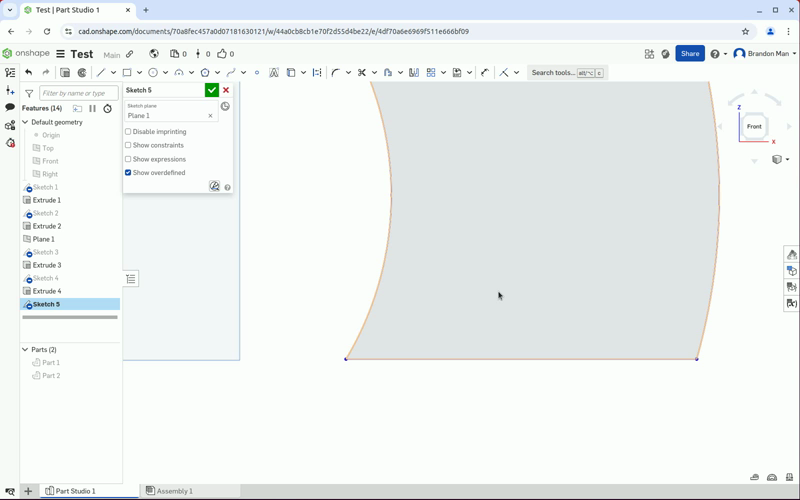
click(498, 291)
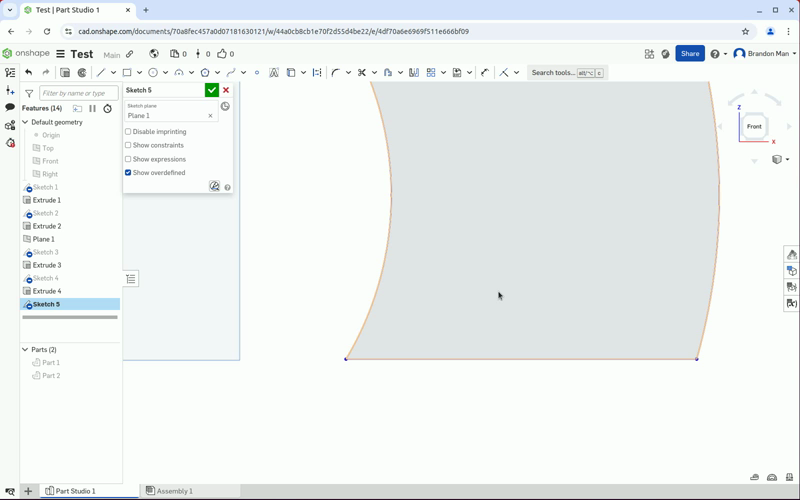
scroll(-6)
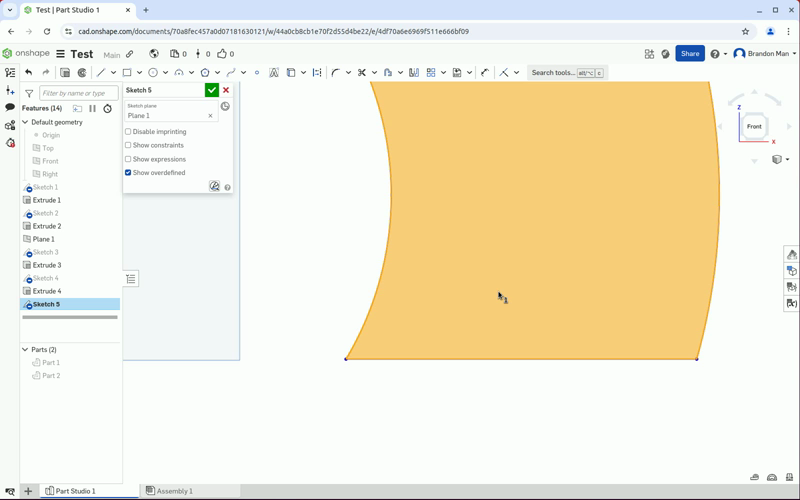
scroll(-6)
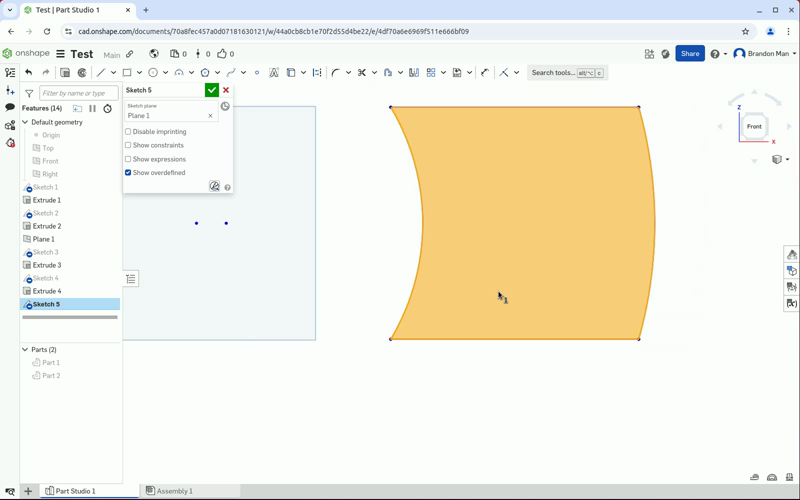
scroll(-6)
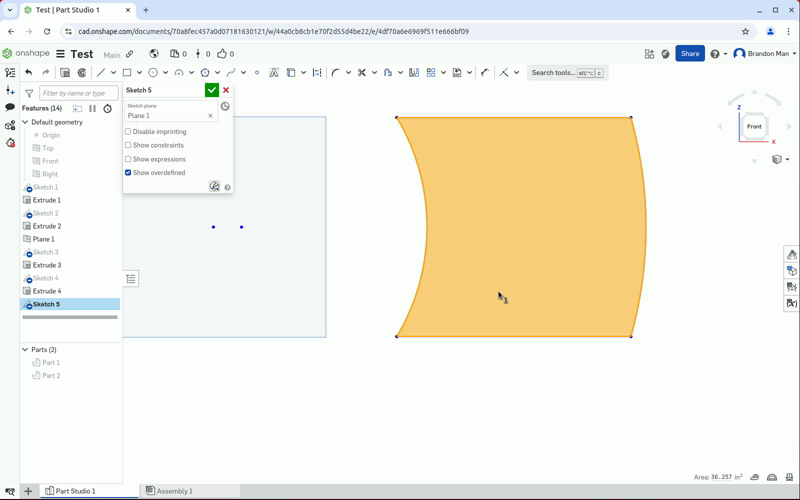
scroll(-6)
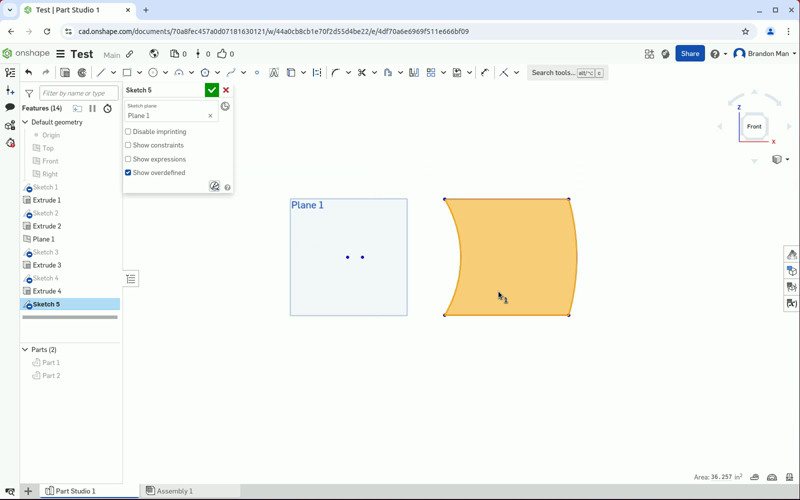
scroll(-6)
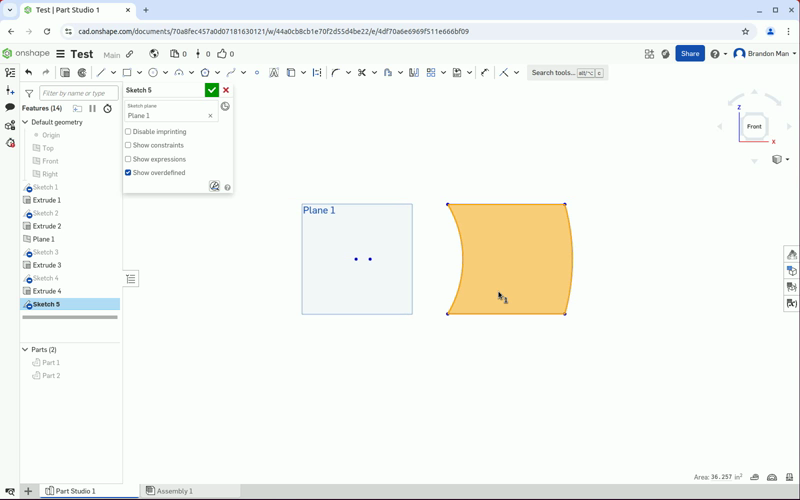
scroll(-6)
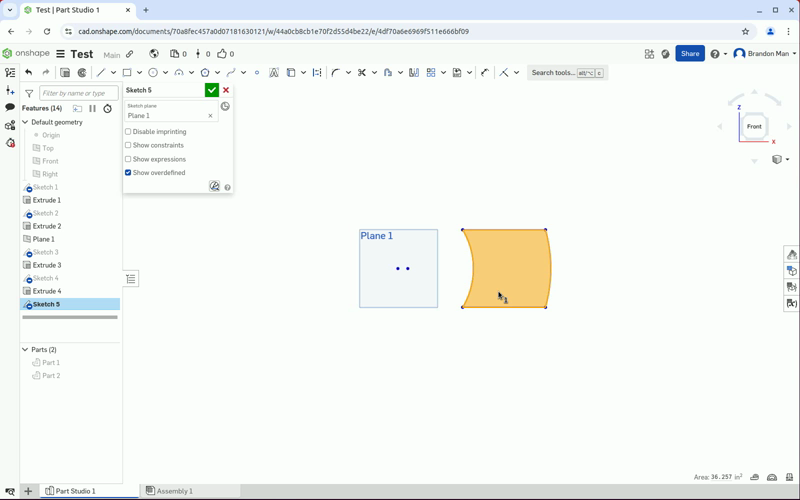
scroll(-6)
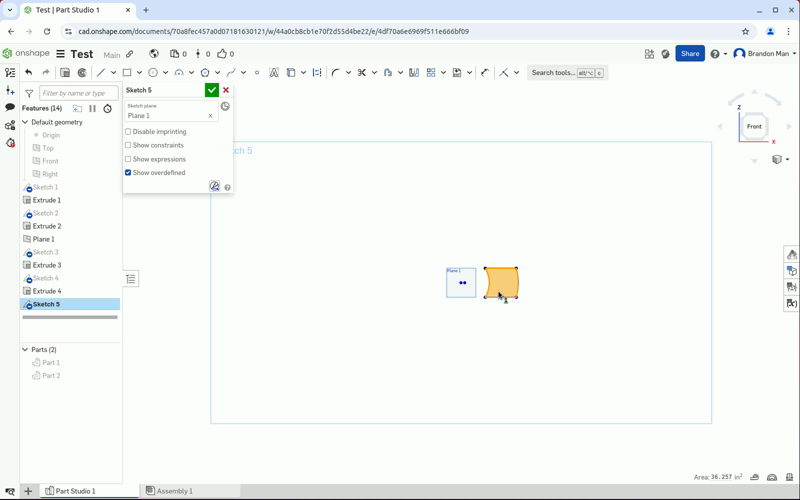
mouse_move(73, 352)
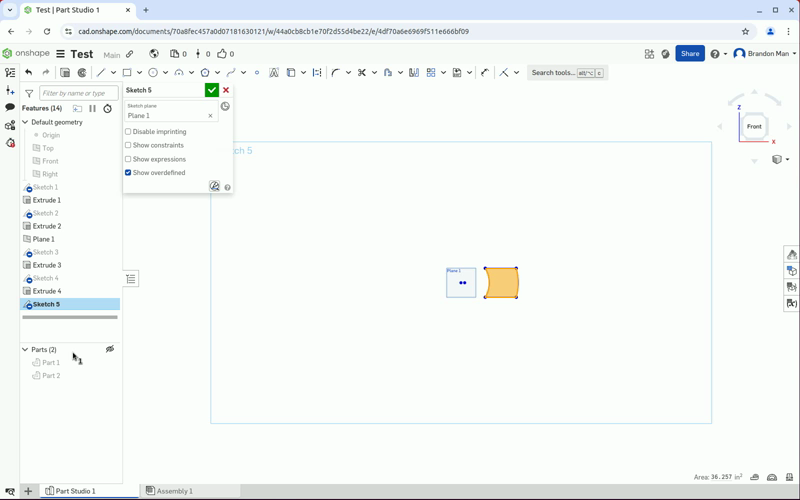
key(shift+y)
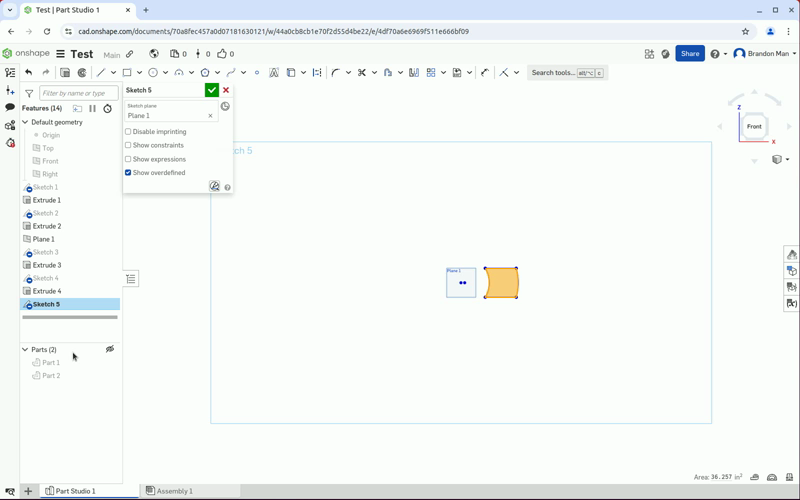
key(shift+e)
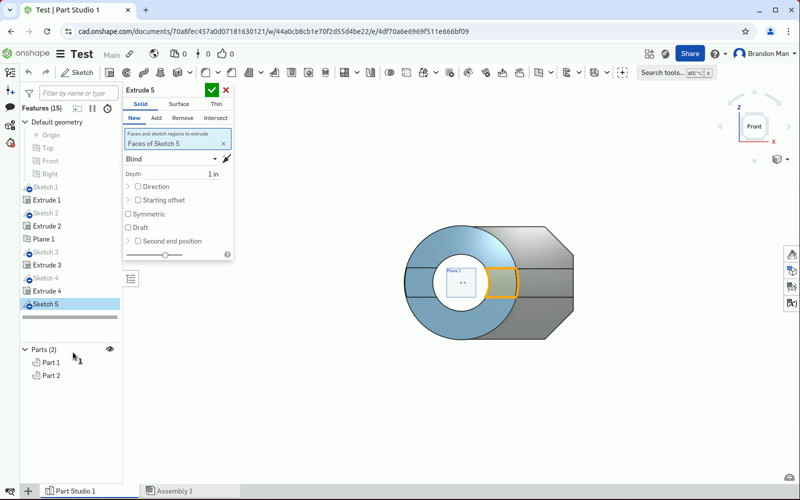
mouse_move(143, 106)
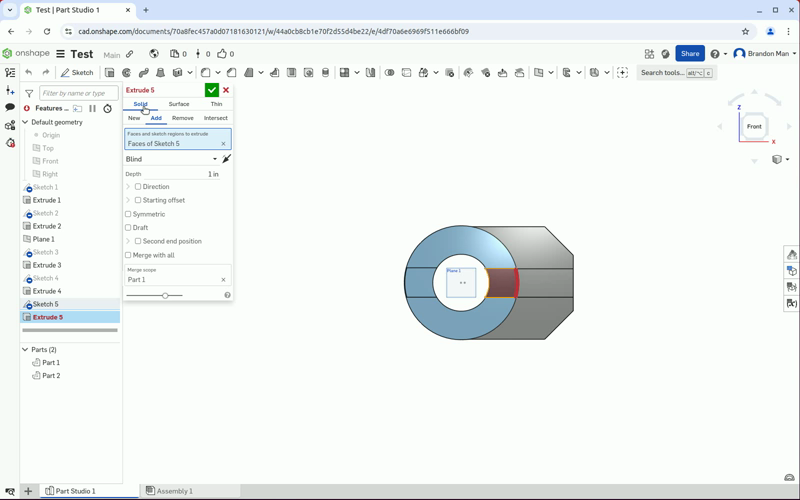
click(143, 106)
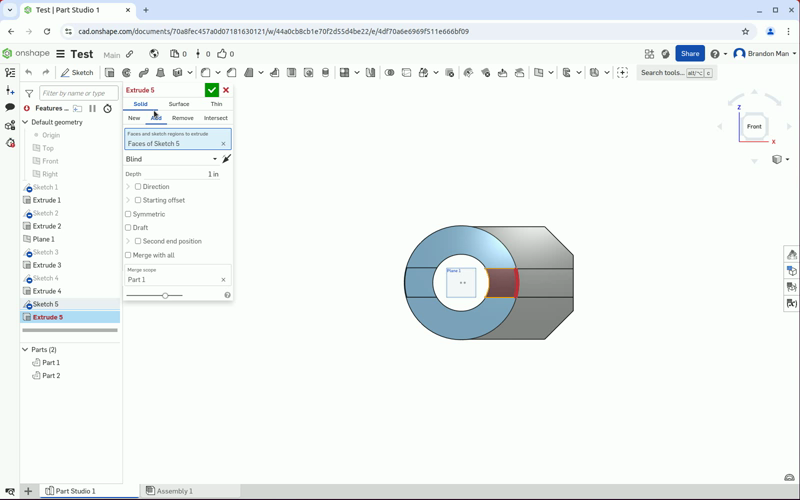
mouse_move(186, 120)
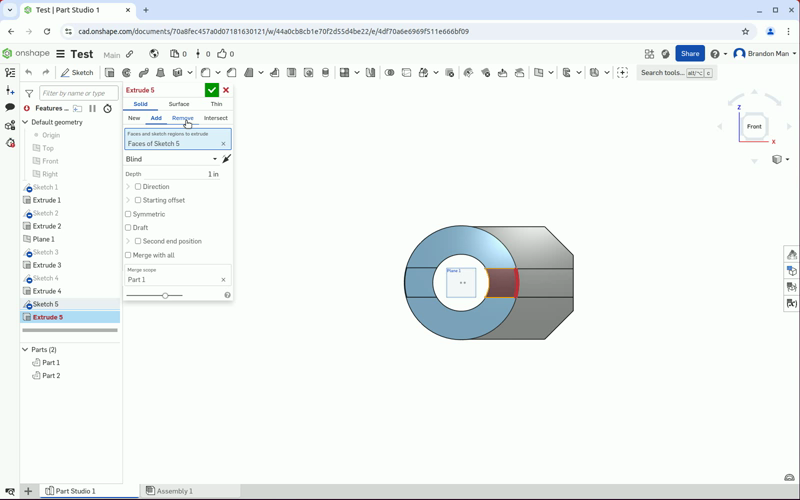
click(186, 120)
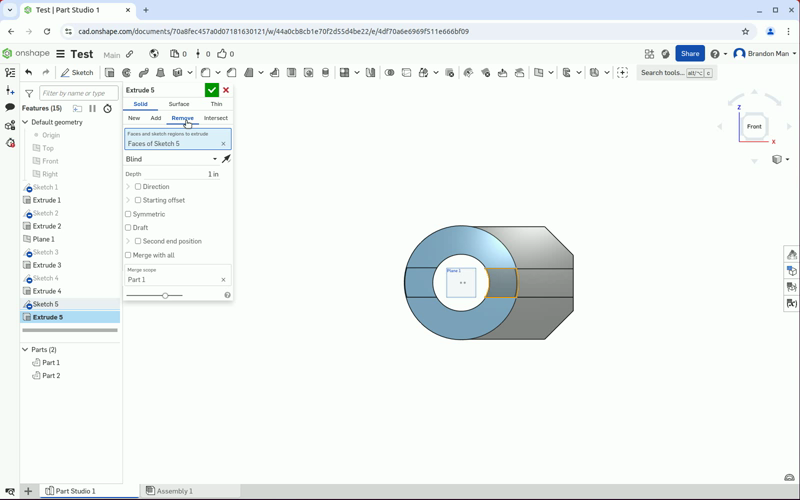
key(tab, 4)
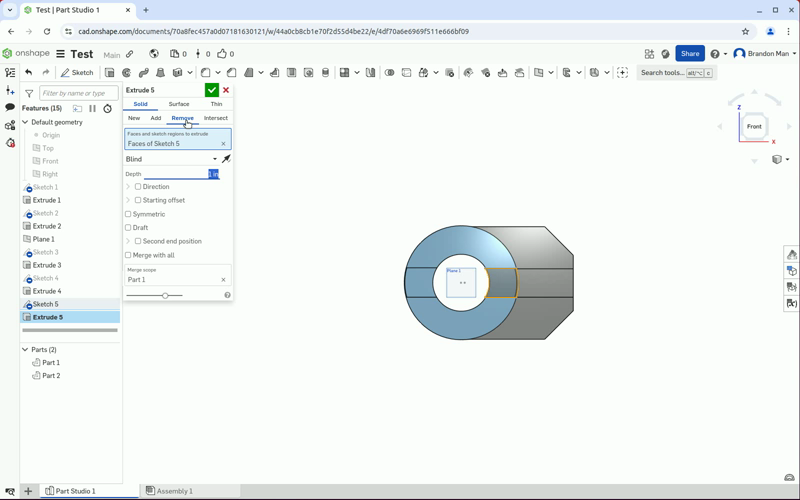
text(11.554)
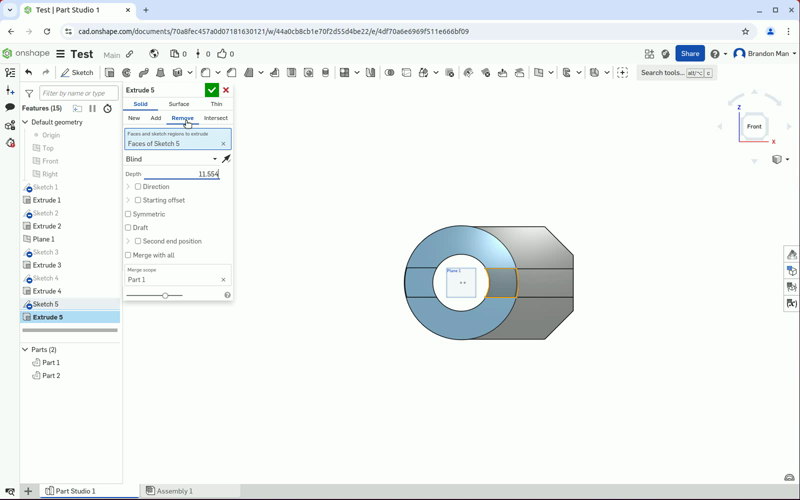
key(tab, 6)
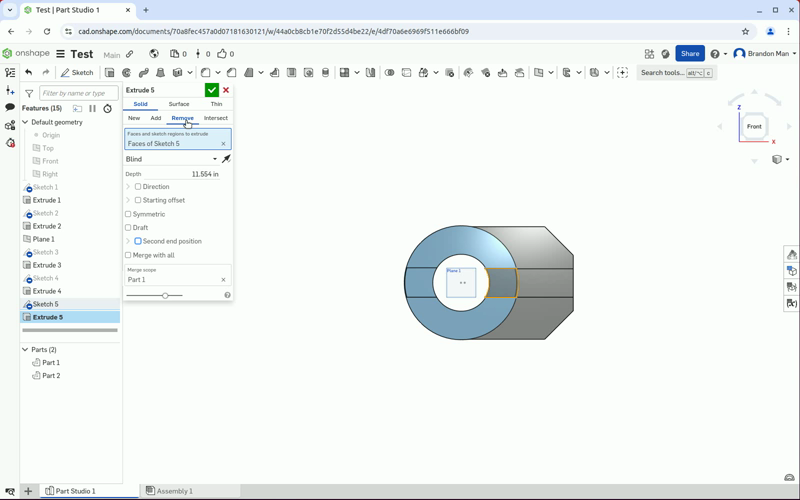
key(space)
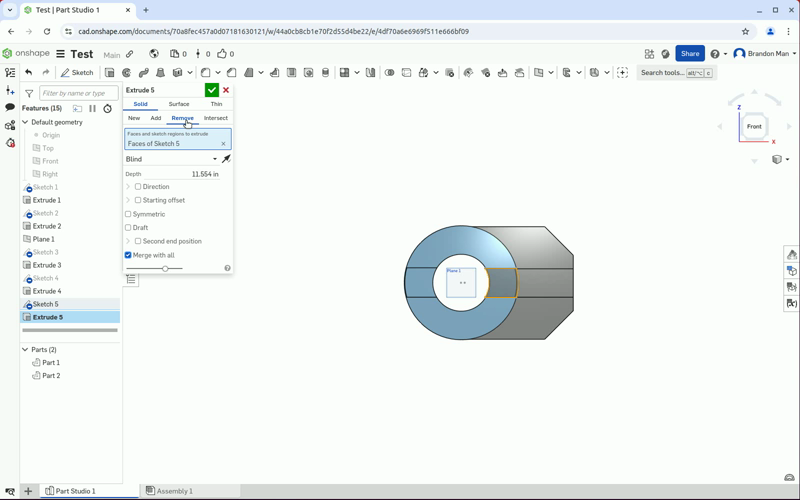
key(enter)
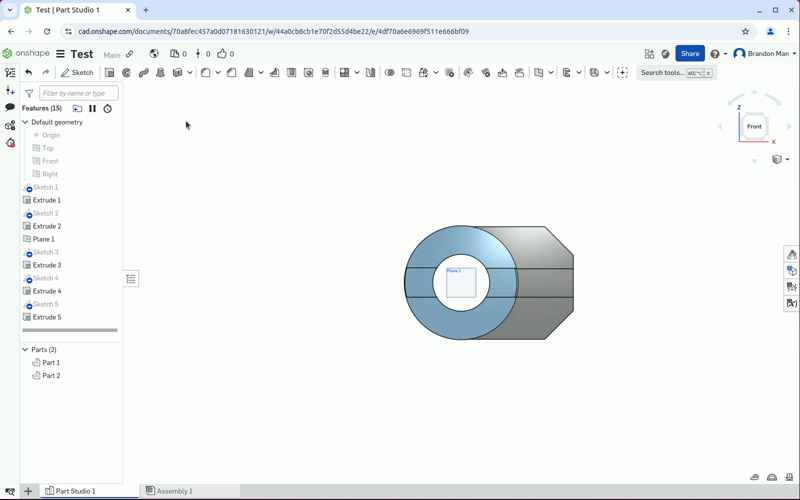
key(shift+h)
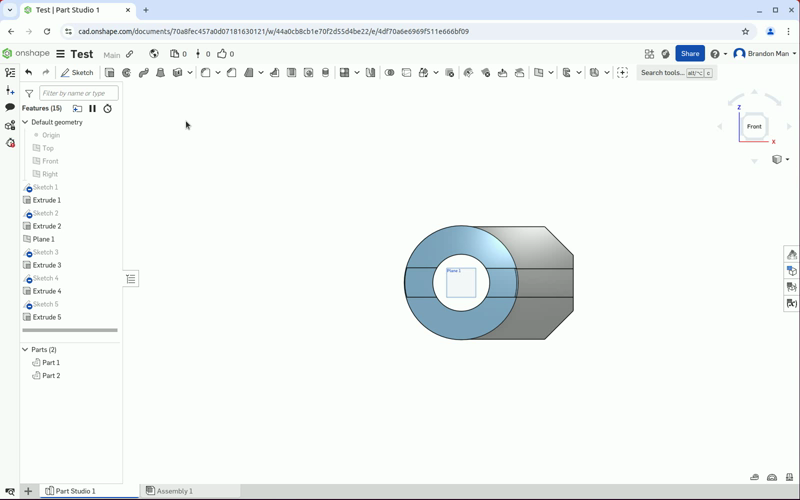
key(shift+h)
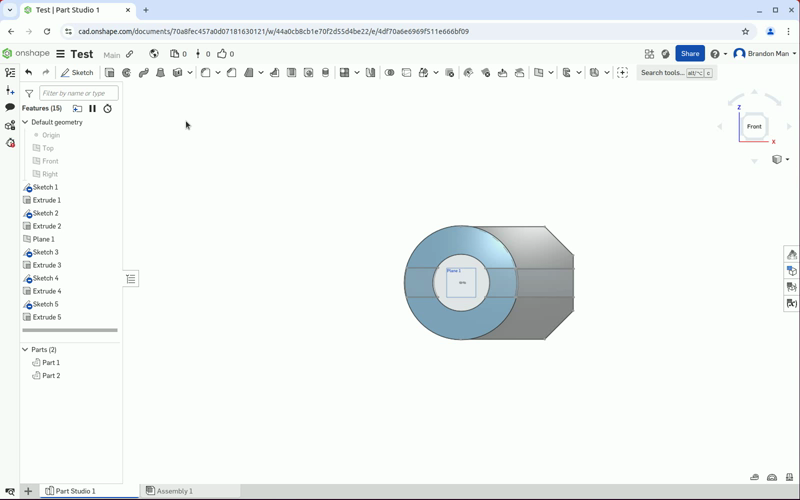
key(shift+7)
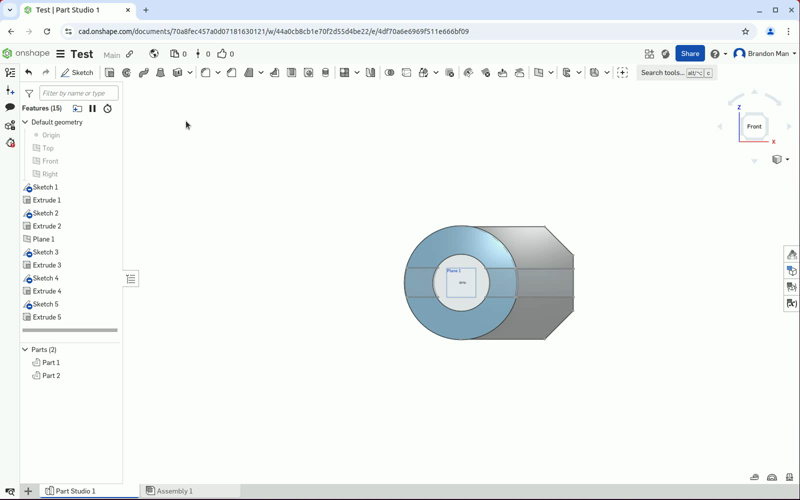
key(left, 2)
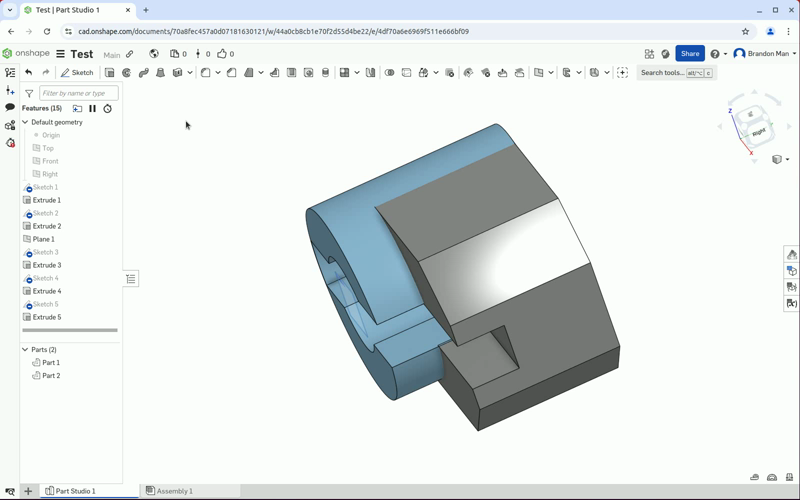
key(down, 2)
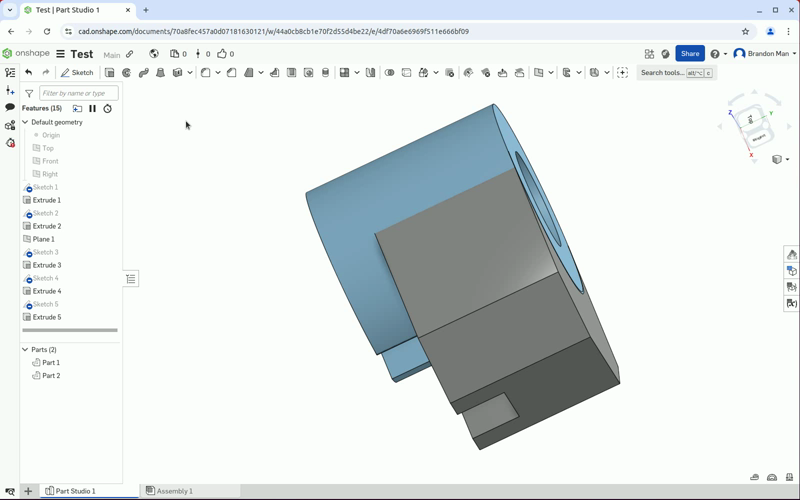
key(up, 2)
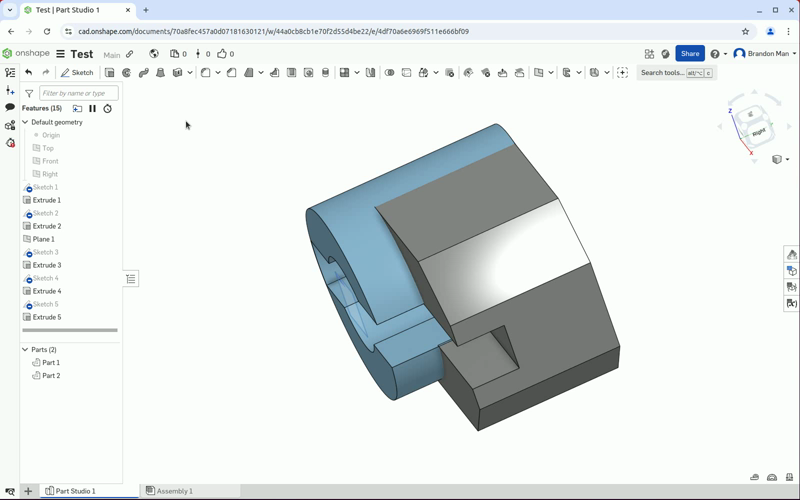
key(right, 2)
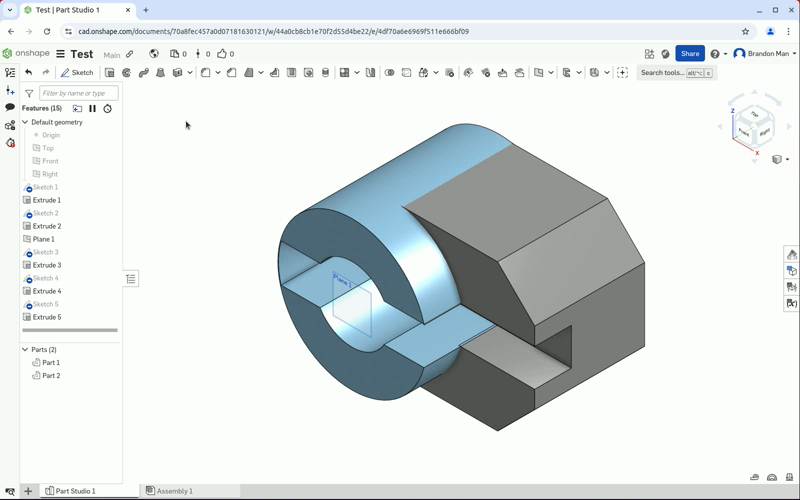
mouse_move(73, 189)
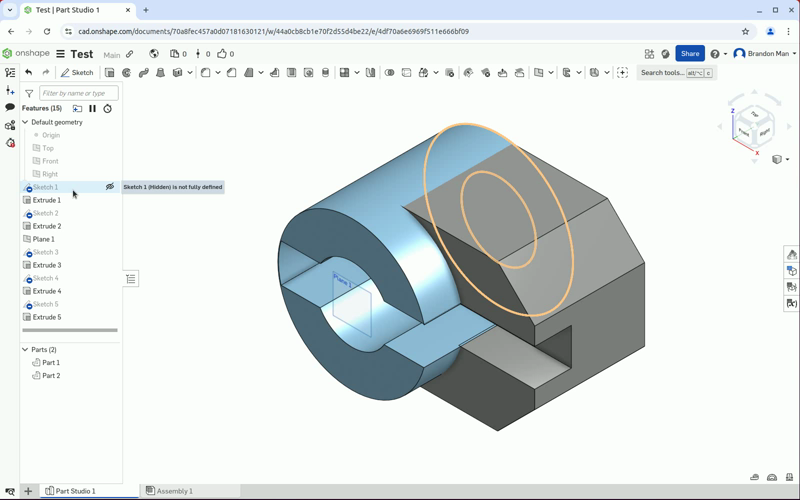
click(73, 189)